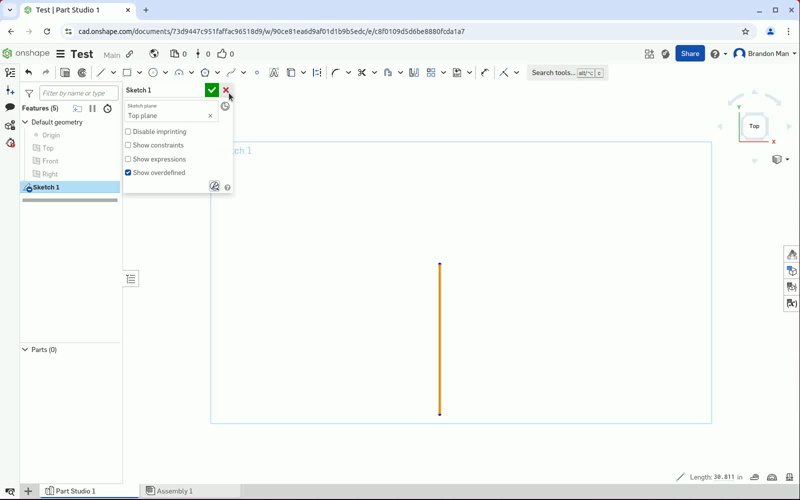
key(shift+h)
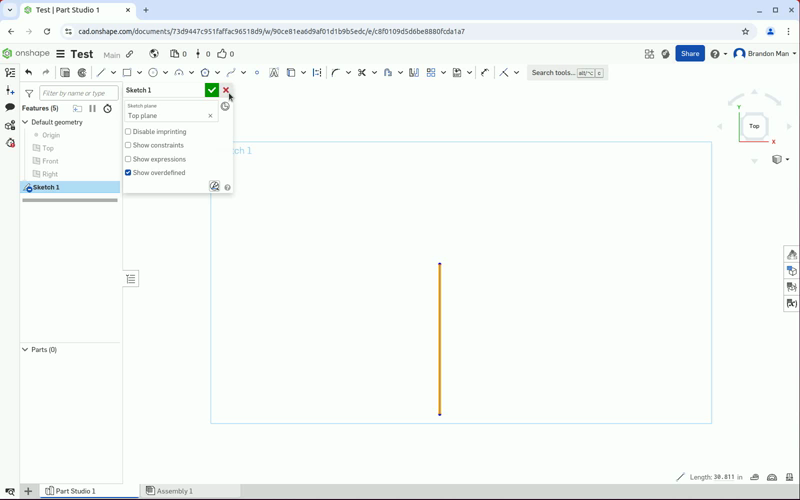
key(shift+s)
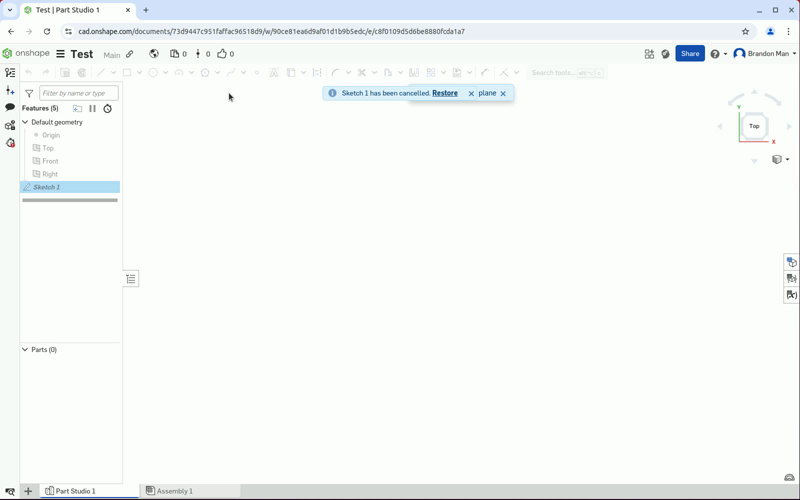
mouse_move(73, 150)
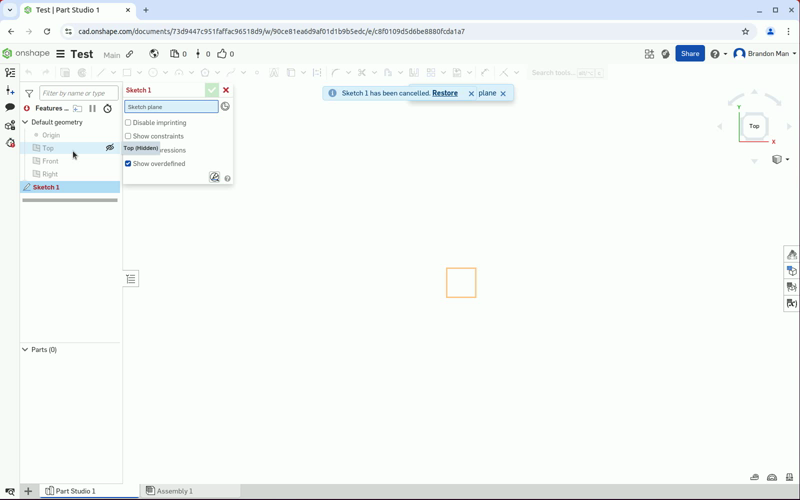
click(73, 150)
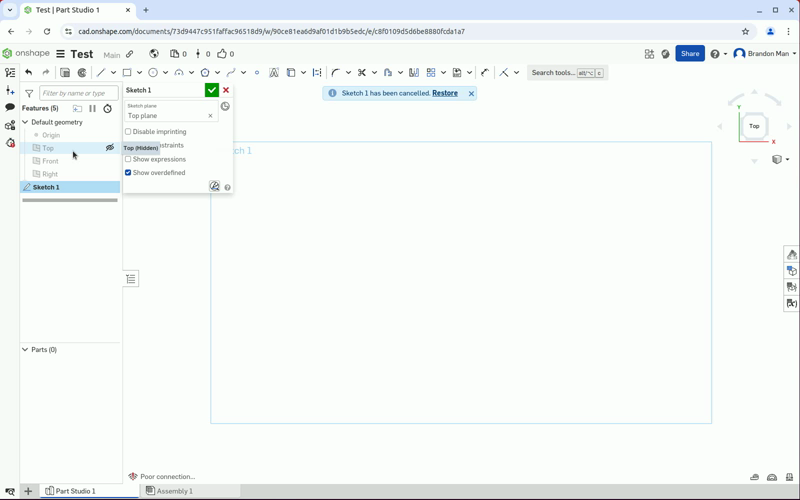
mouse_move(73, 352)
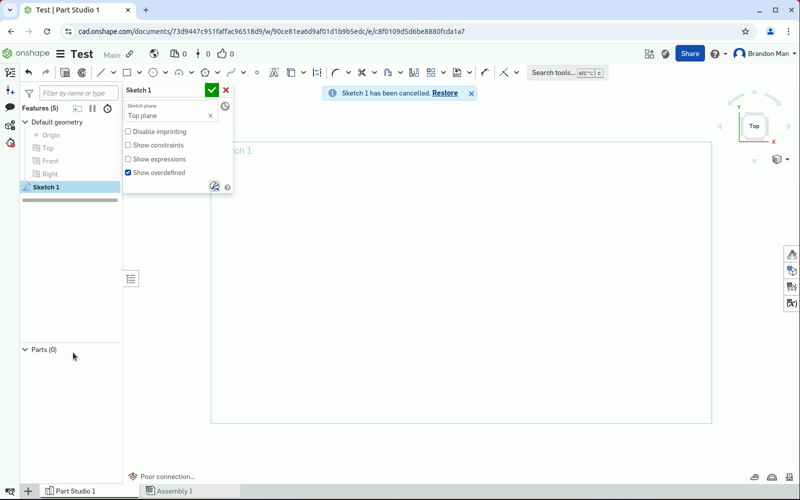
key(y)
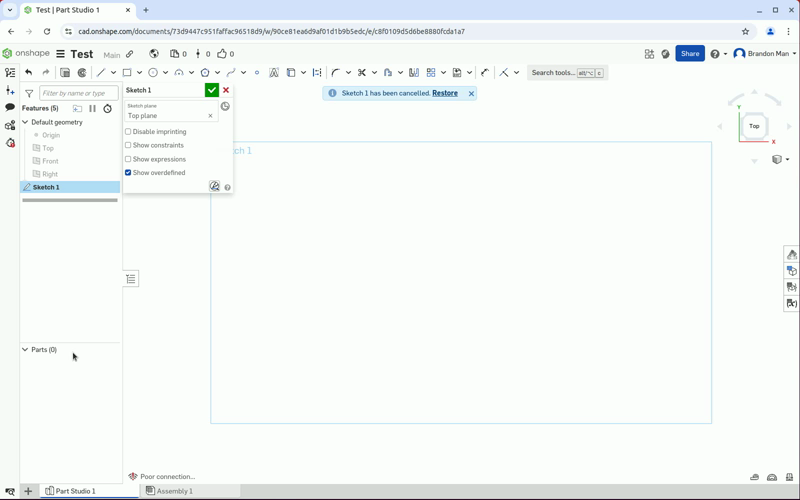
key(l)
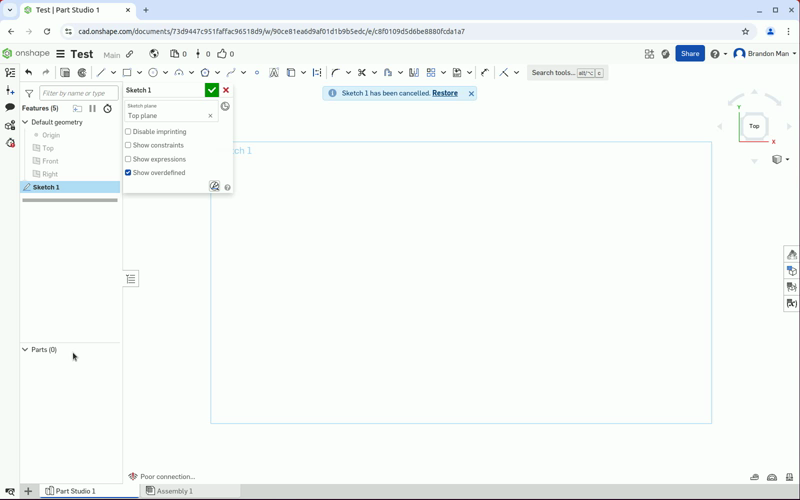
key_down(shift)
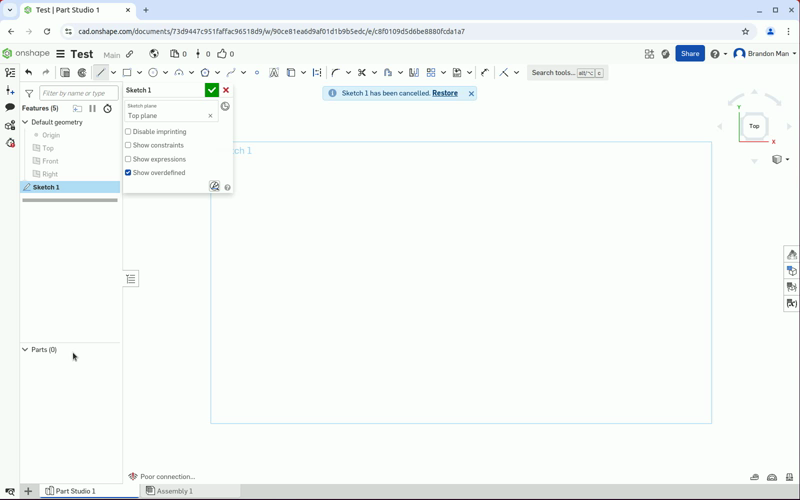
mouse_move(404, 339)
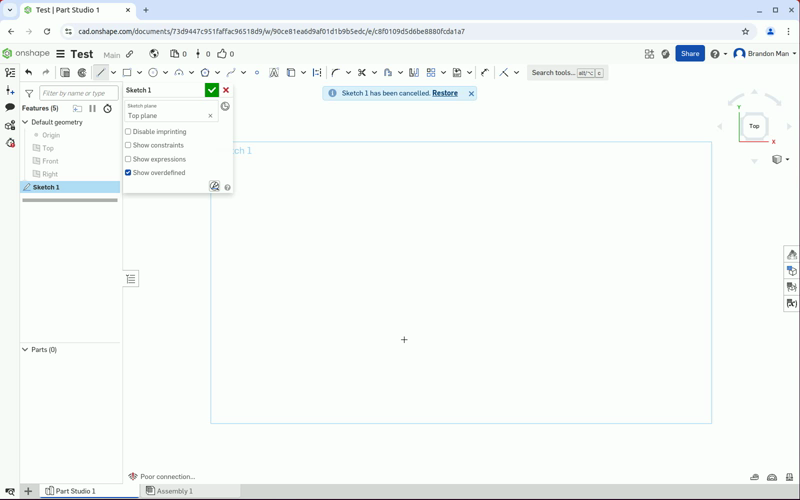
click(404, 339)
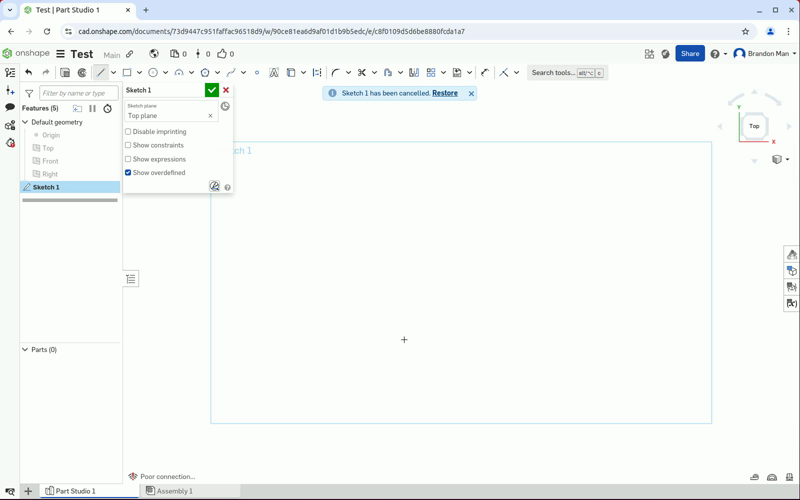
key_up(shift)
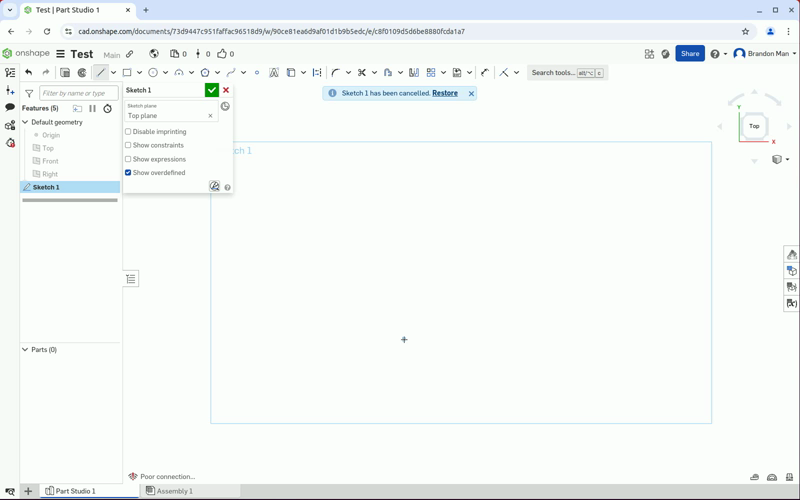
key_down(shift)
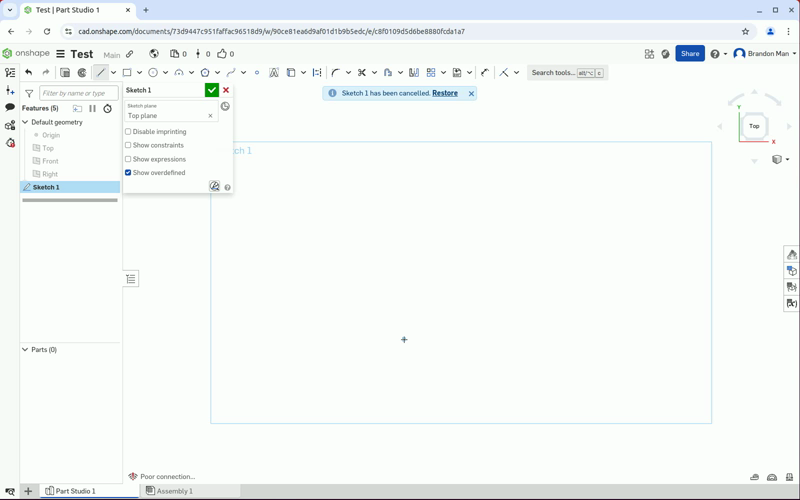
mouse_move(516, 339)
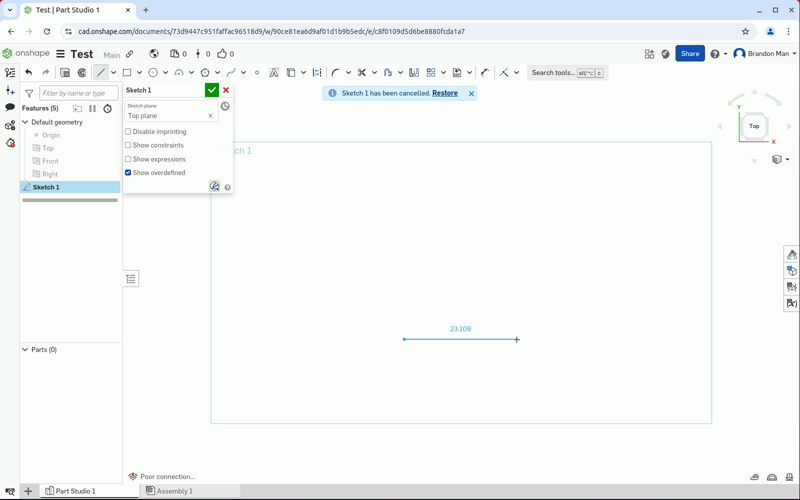
click(516, 339)
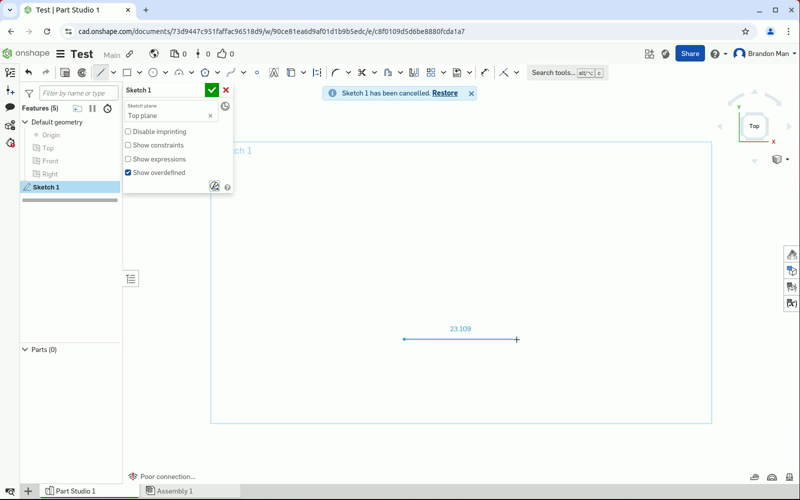
key_up(shift)
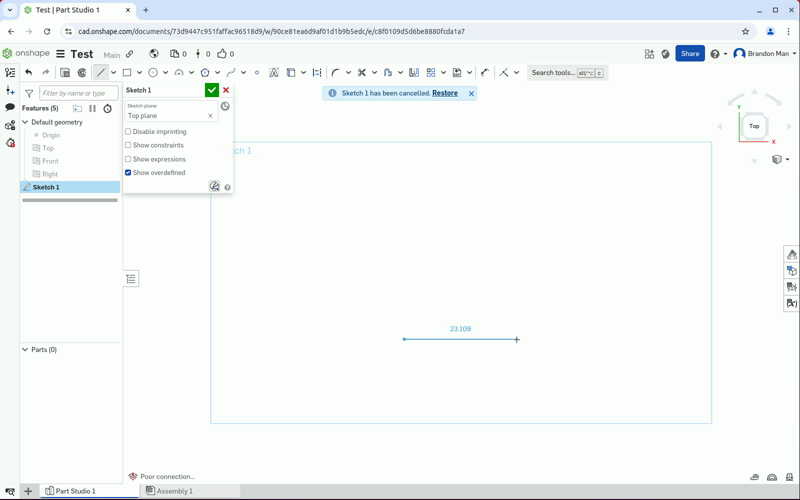
key_down(shift)
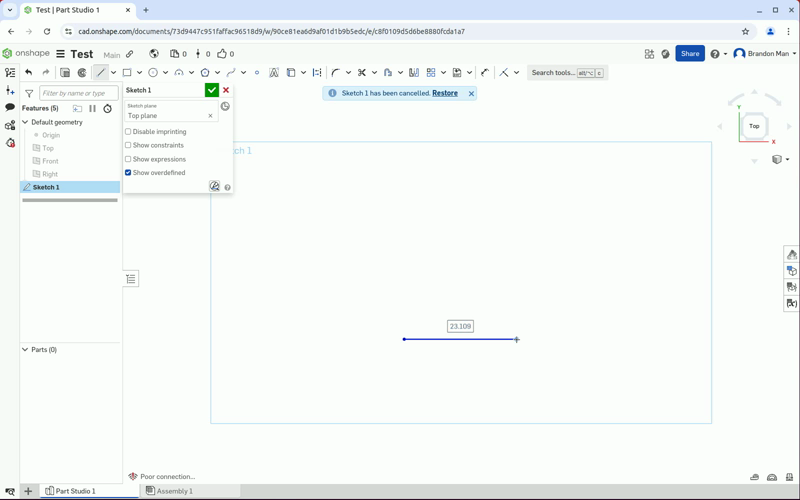
mouse_move(516, 226)
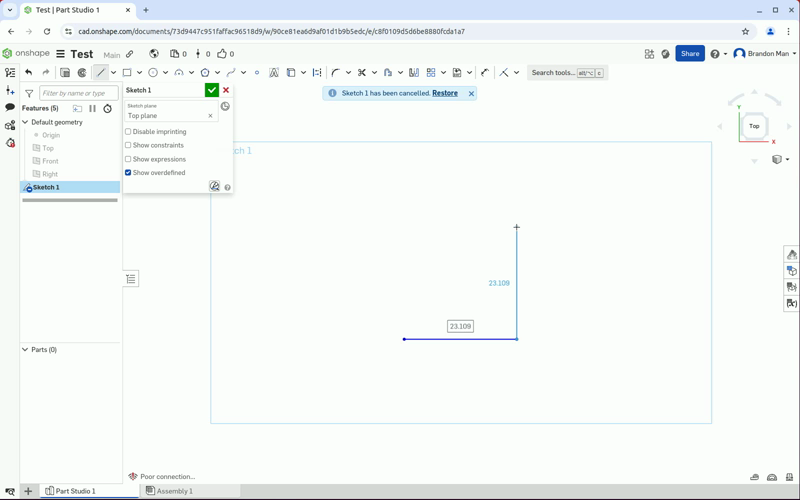
click(516, 226)
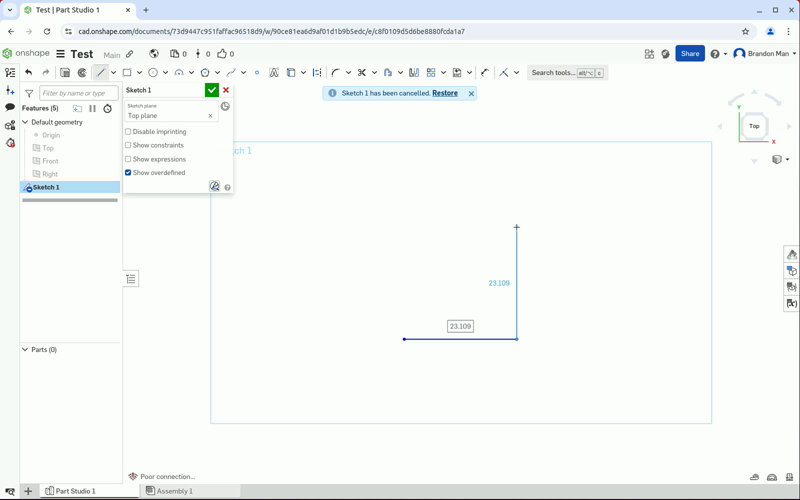
key_up(shift)
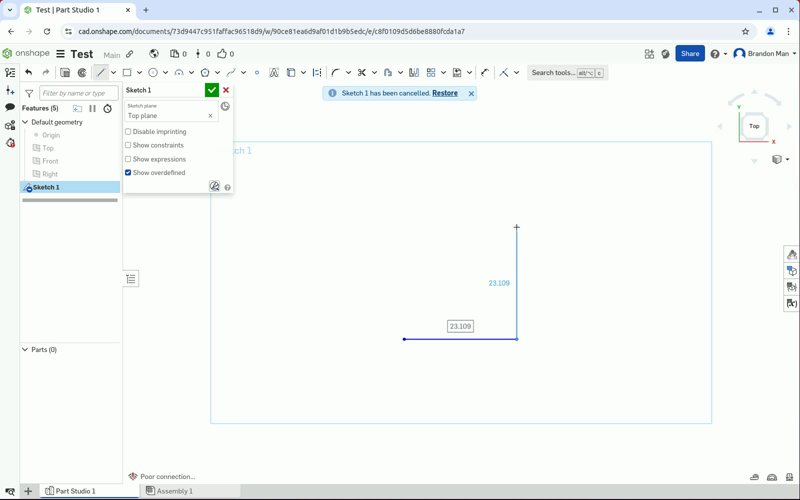
key_down(shift)
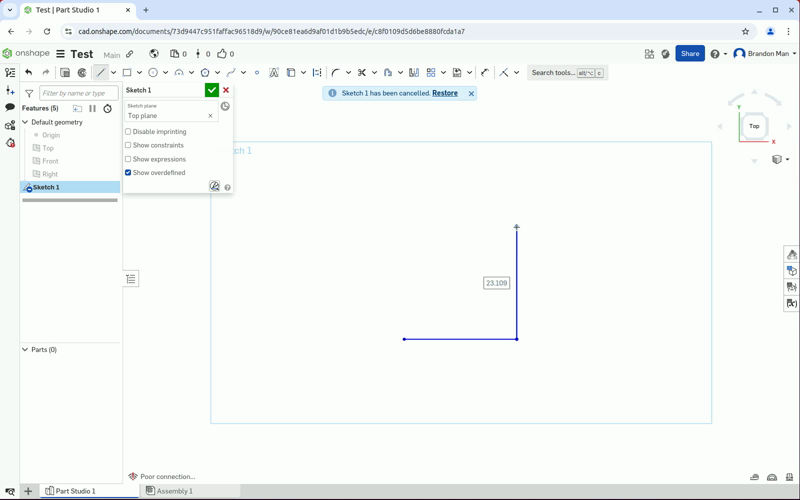
mouse_move(404, 226)
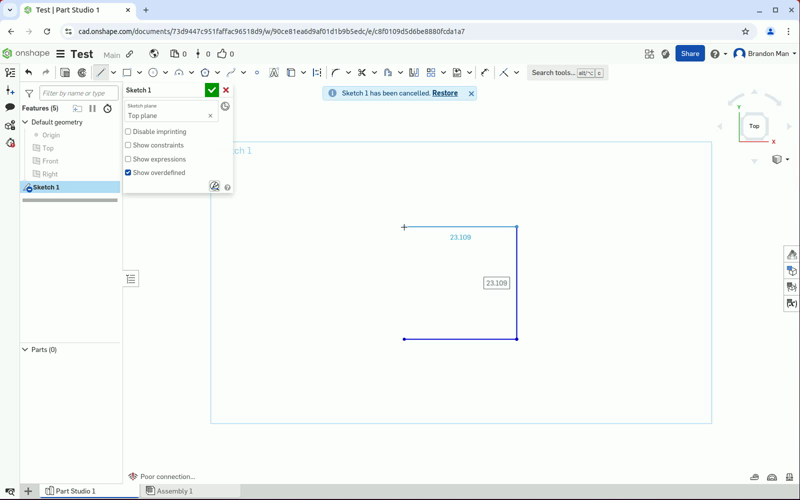
click(404, 226)
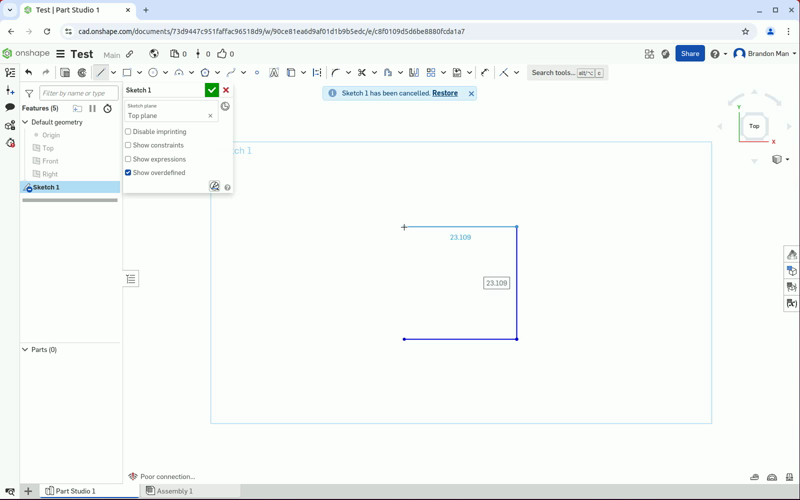
key_up(shift)
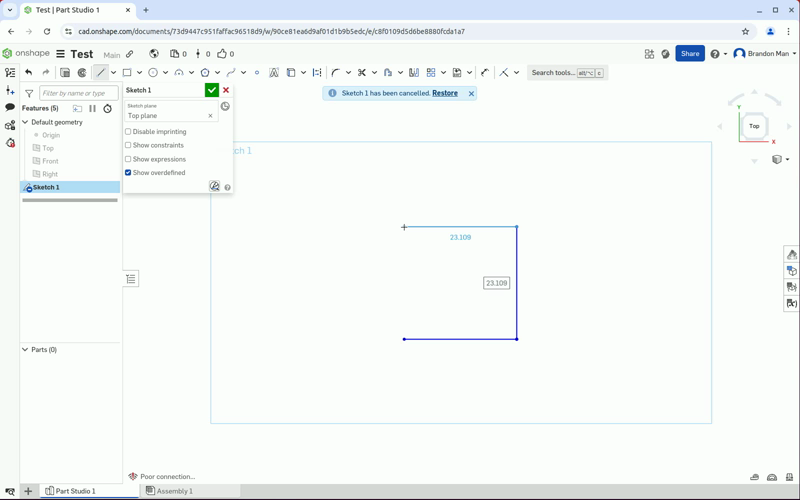
key_down(shift)
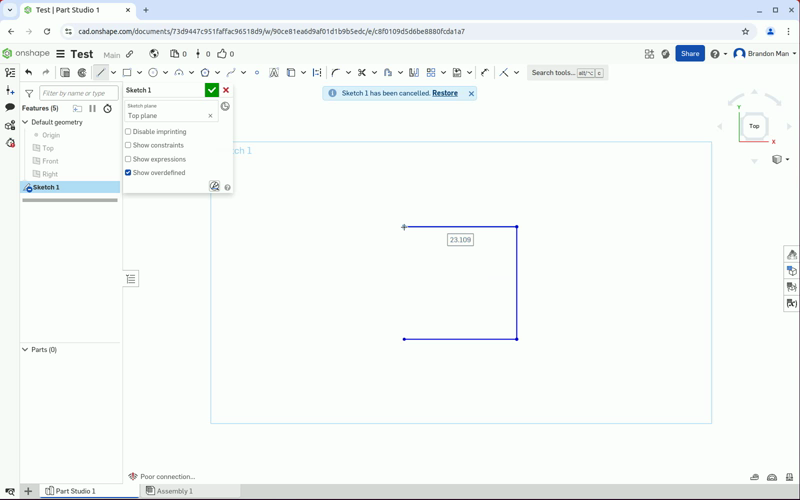
mouse_move(404, 339)
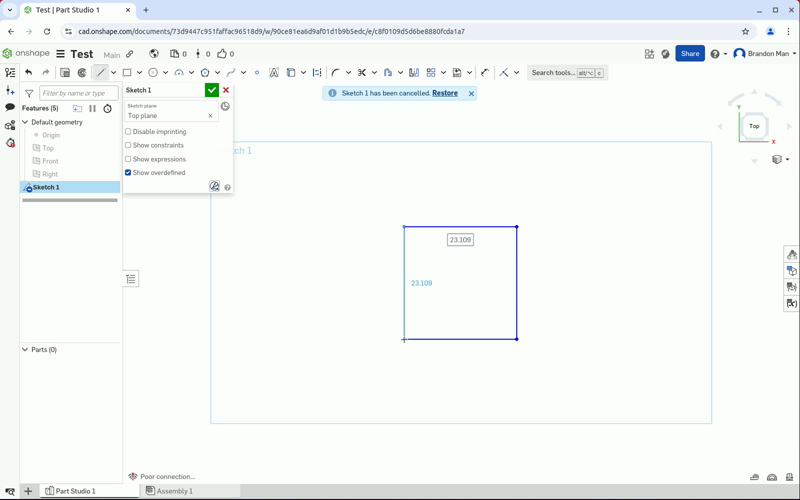
key_up(shift)
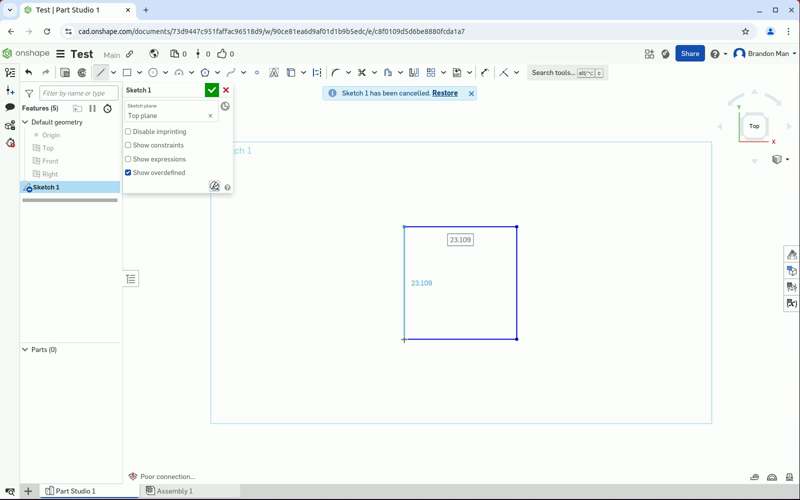
click(404, 339)
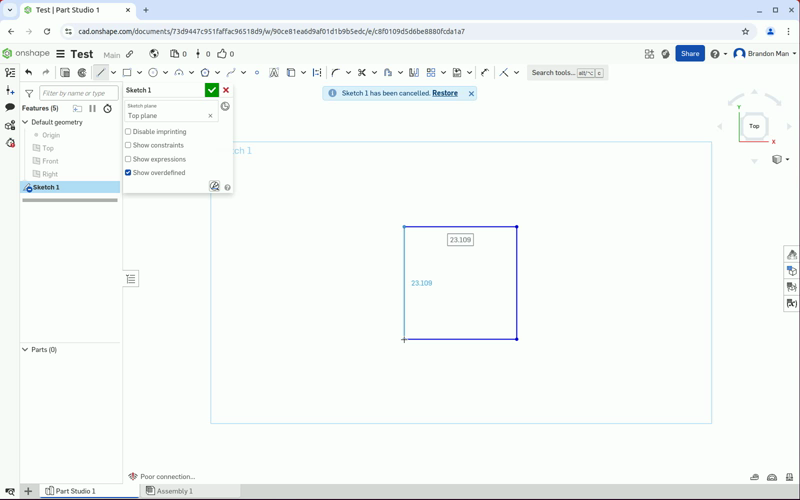
key(esc)
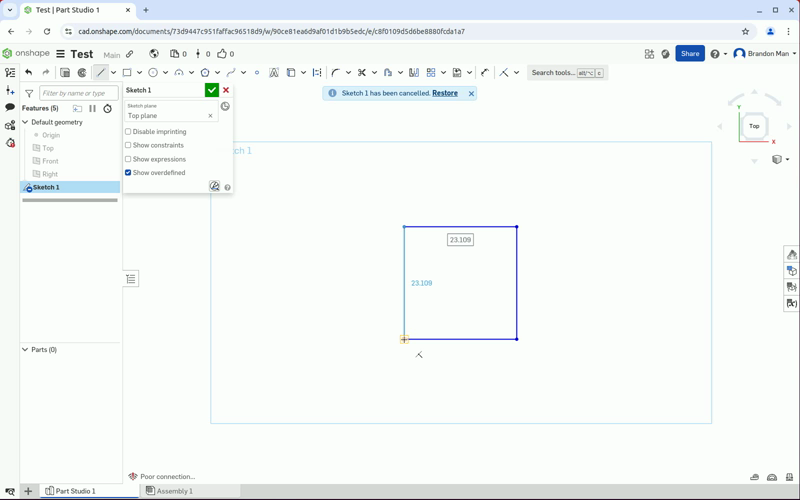
mouse_move(434, 282)
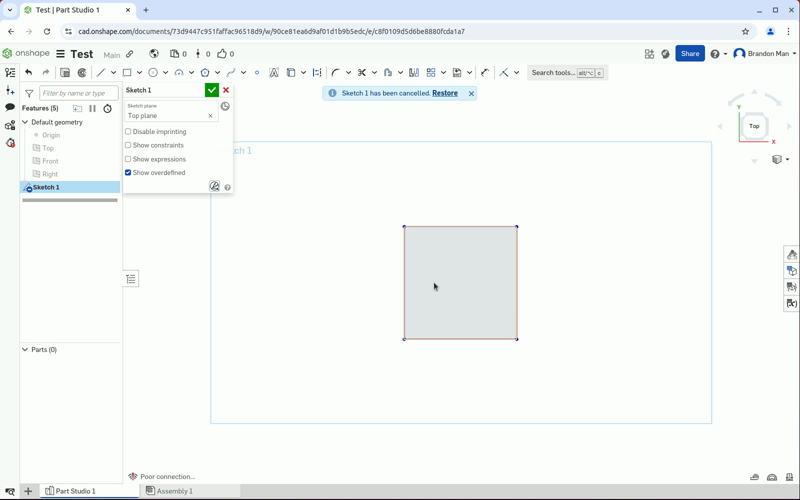
click(434, 282)
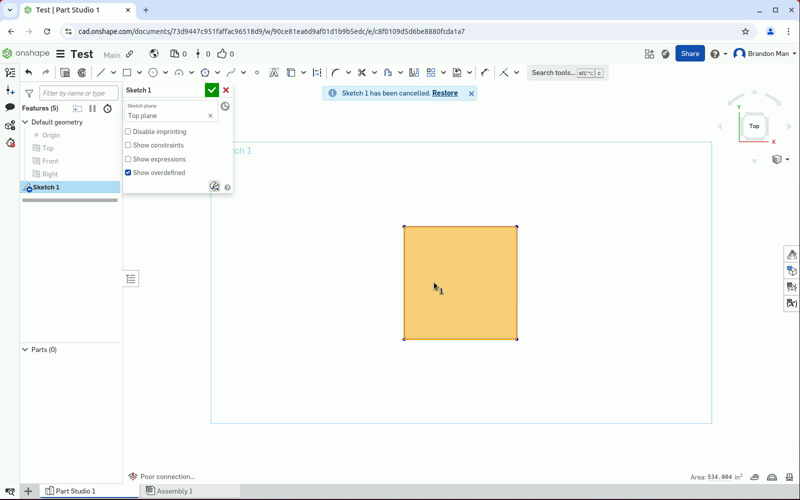
mouse_move(73, 352)
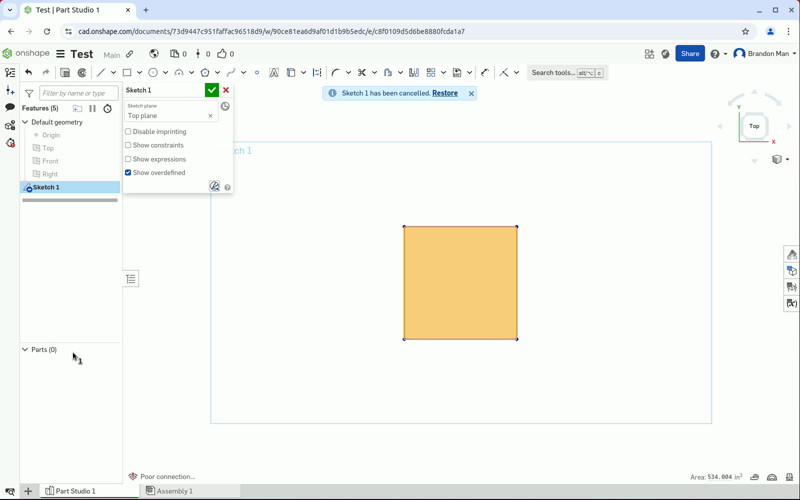
key(shift+y)
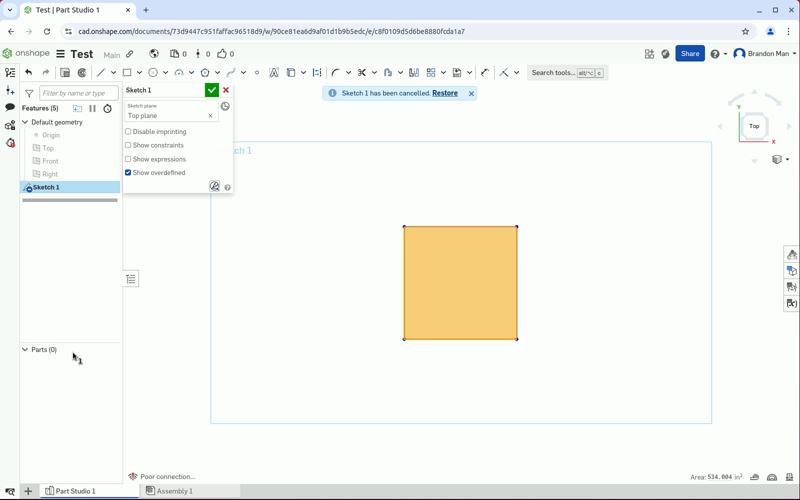
key(shift+e)
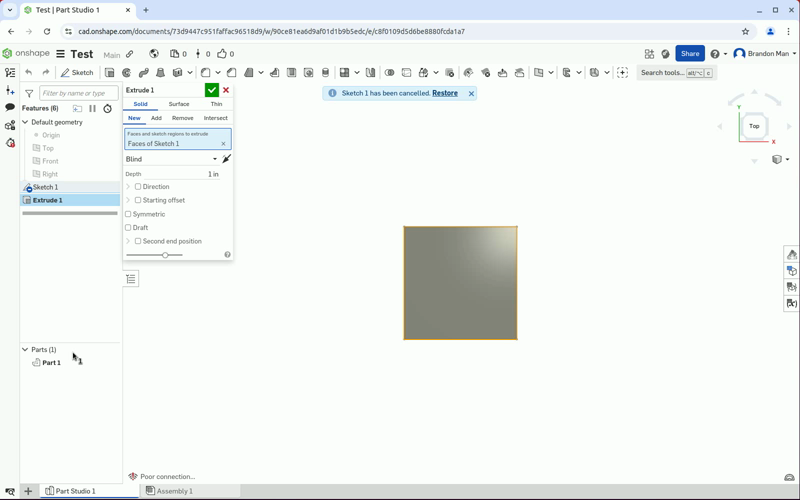
mouse_move(143, 106)
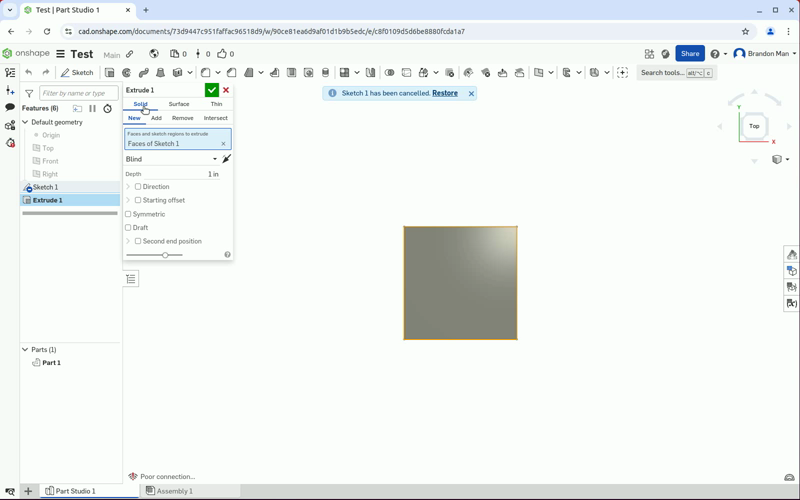
click(143, 106)
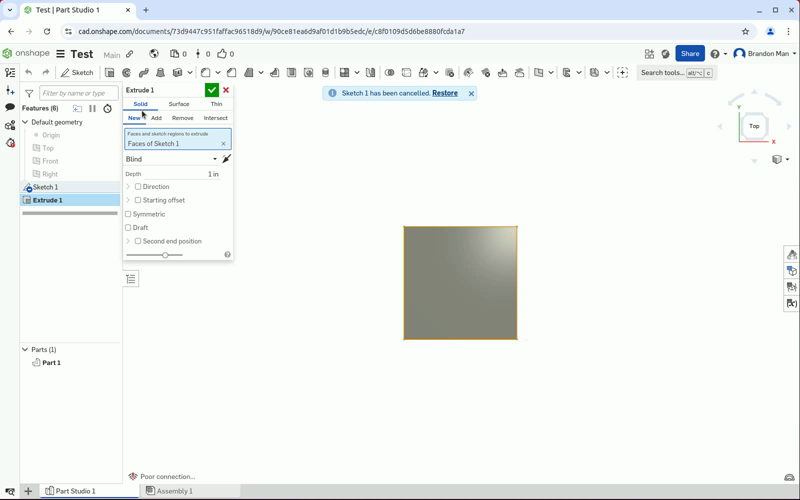
mouse_move(137, 120)
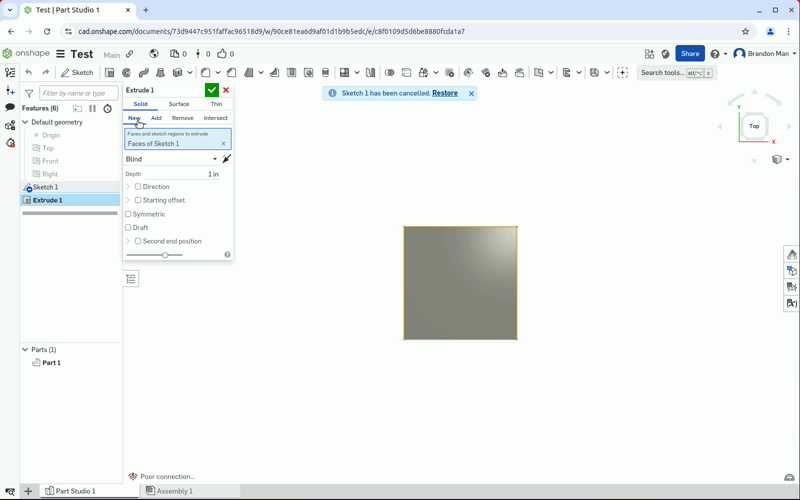
click(137, 120)
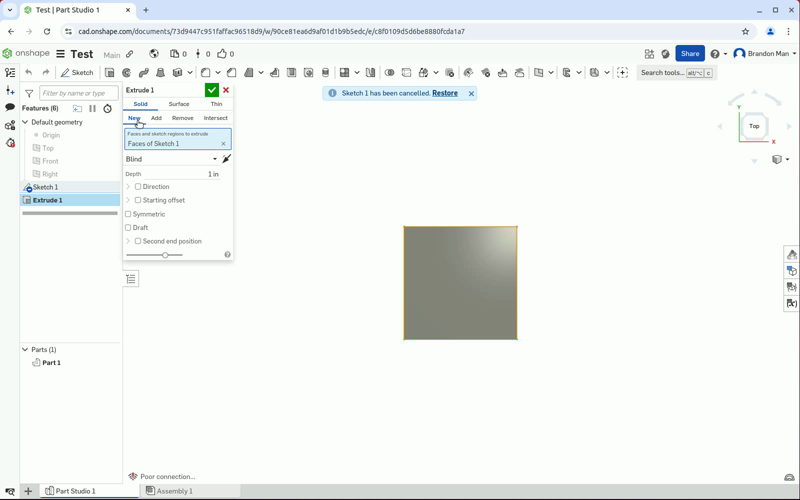
key(tab, 4)
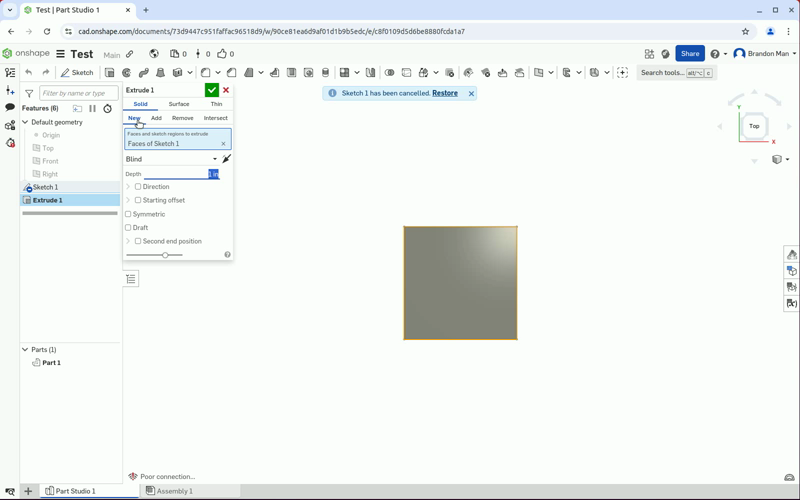
text(0.481)
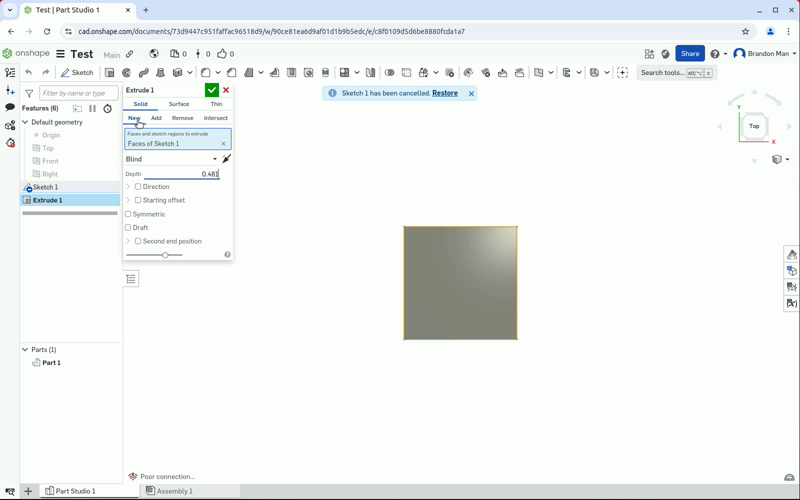
key(enter)
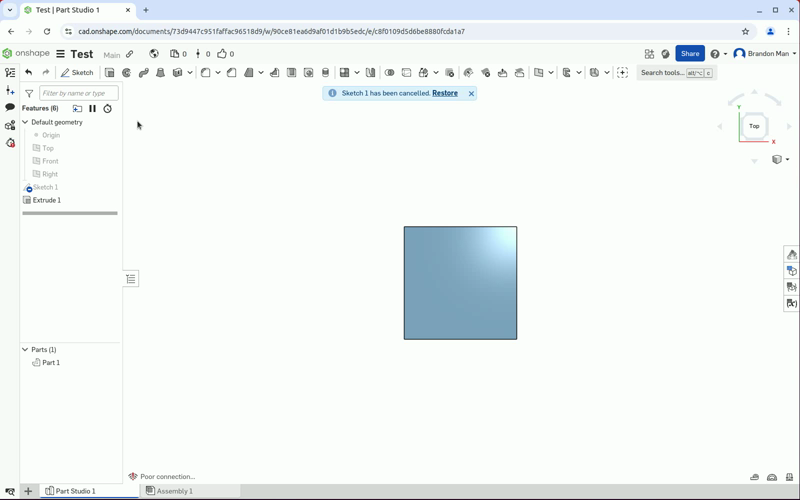
key(shift+h)
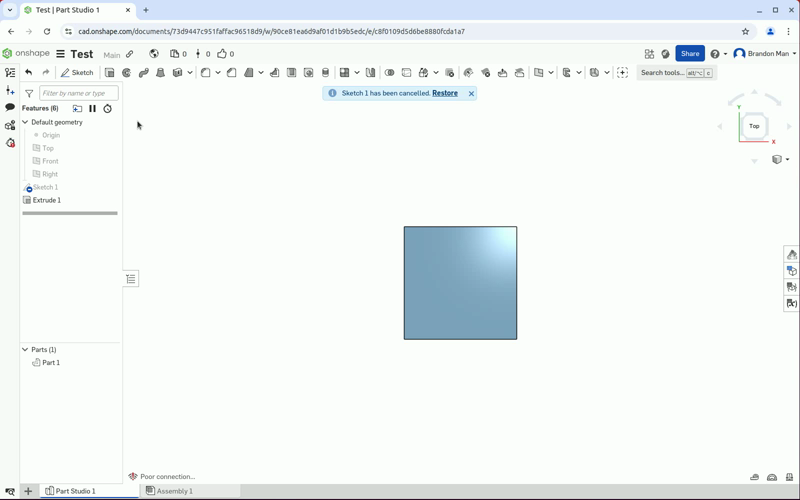
key(shift+h)
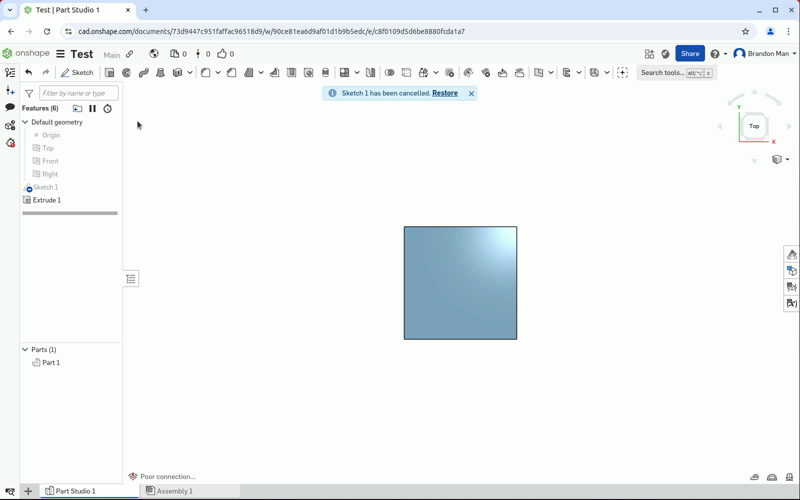
mouse_move(73, 189)
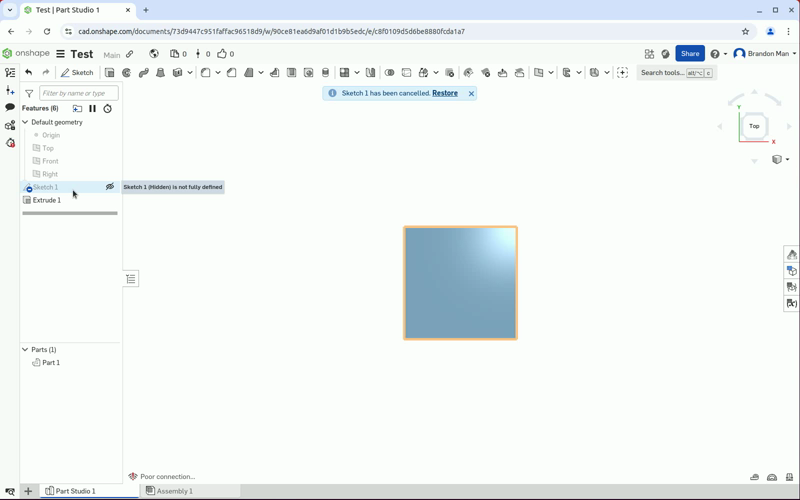
click(73, 189)
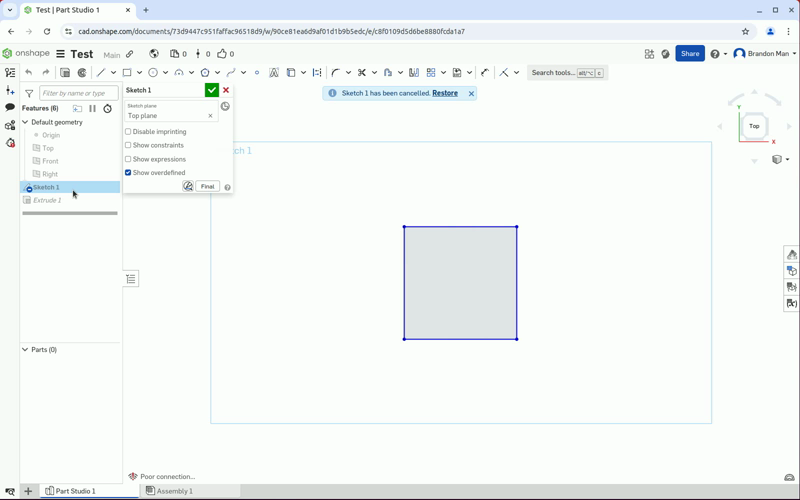
mouse_move(229, 92)
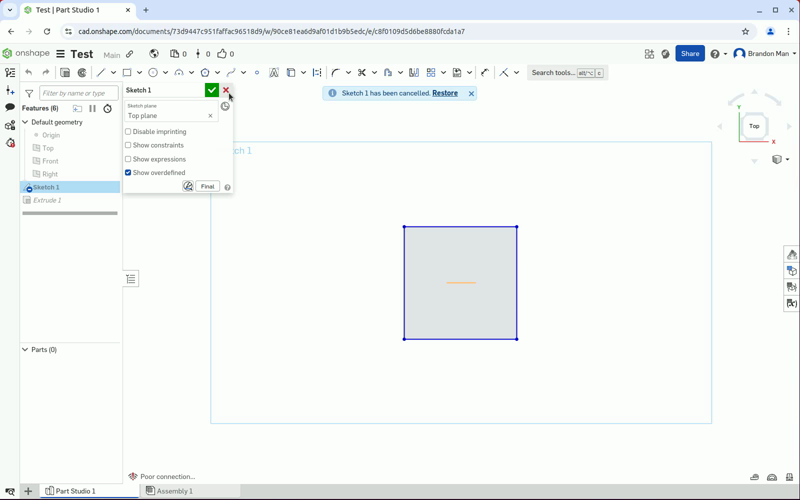
click(229, 92)
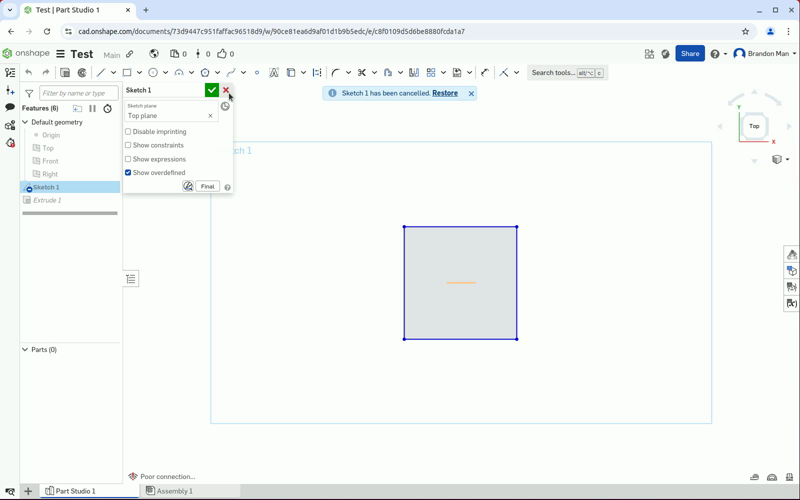
key(shift+s)
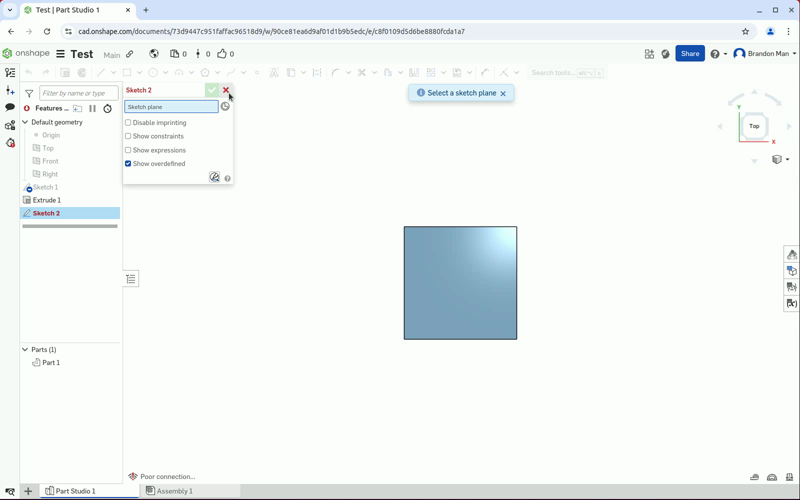
mouse_move(73, 150)
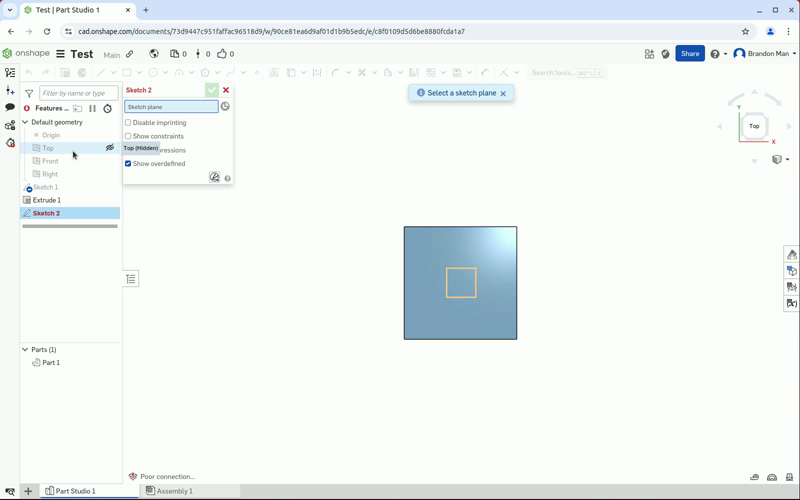
click(73, 150)
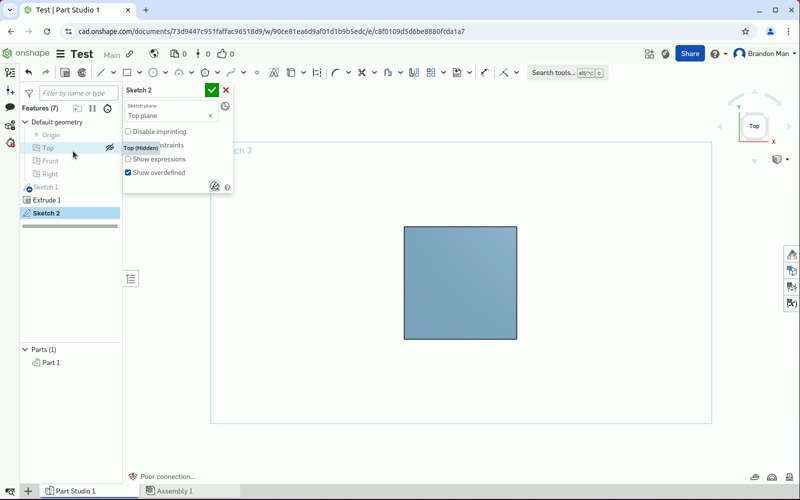
mouse_move(73, 352)
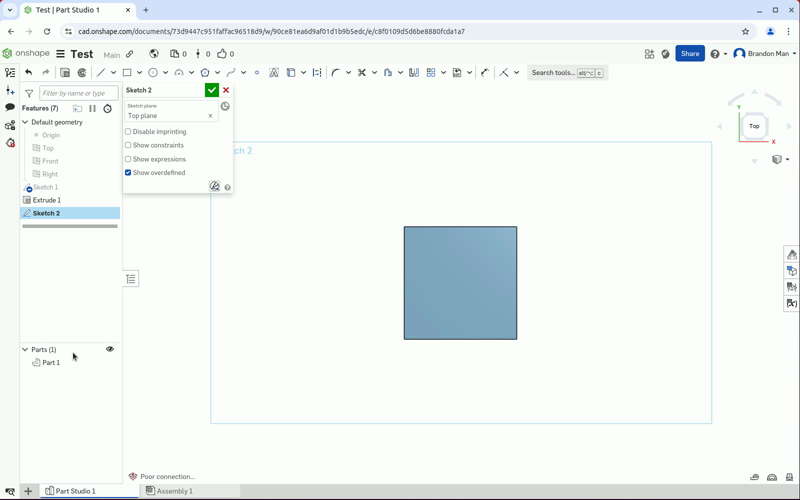
key(y)
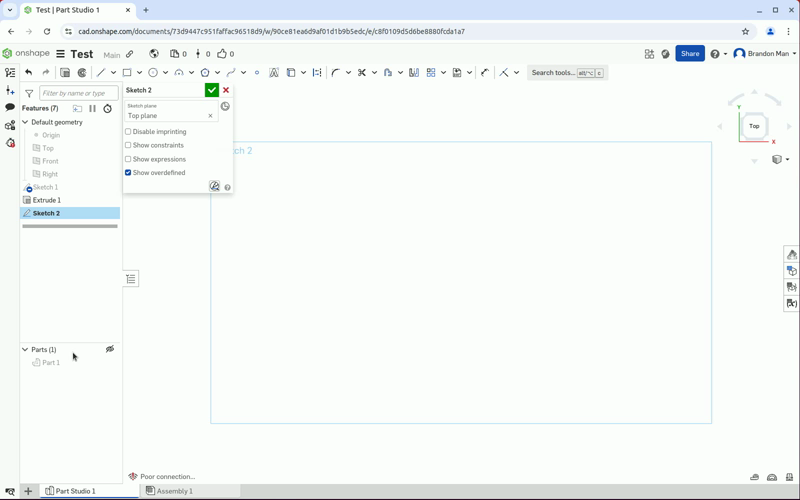
key(l)
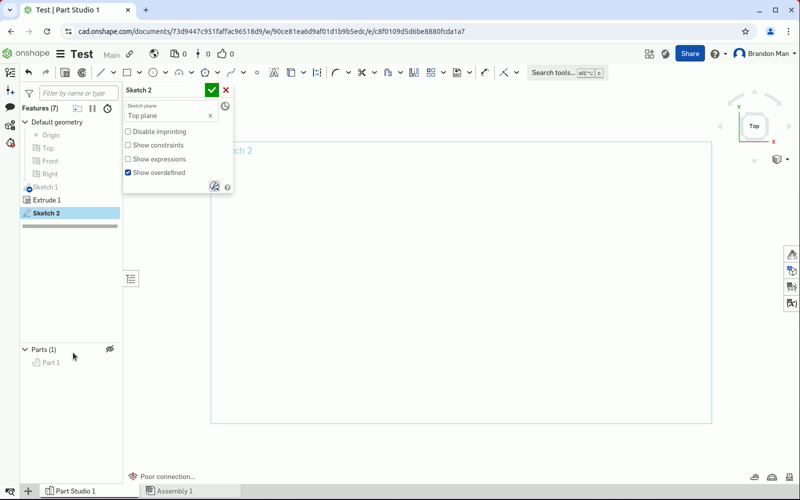
key_down(shift)
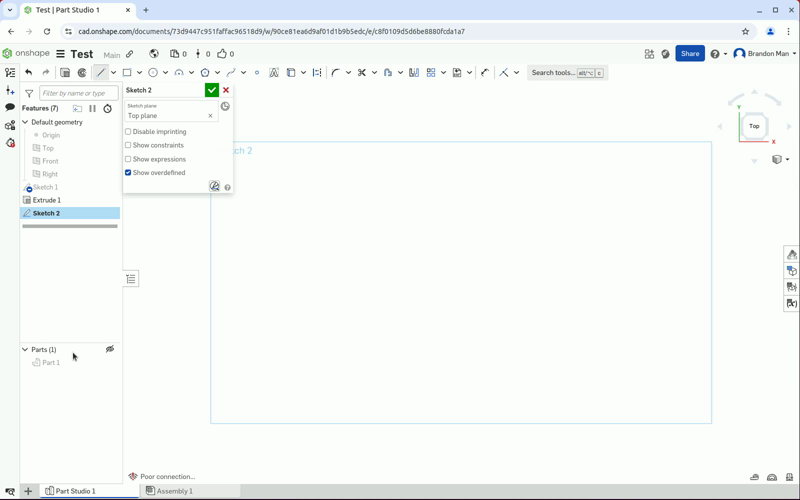
mouse_move(404, 339)
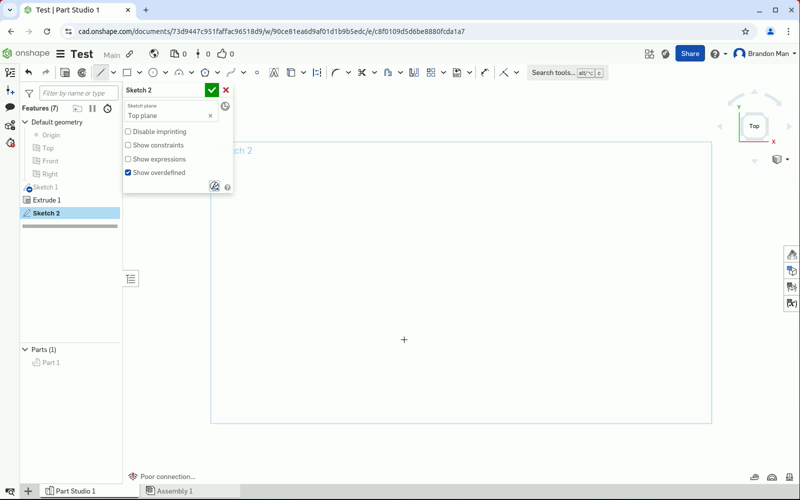
click(404, 339)
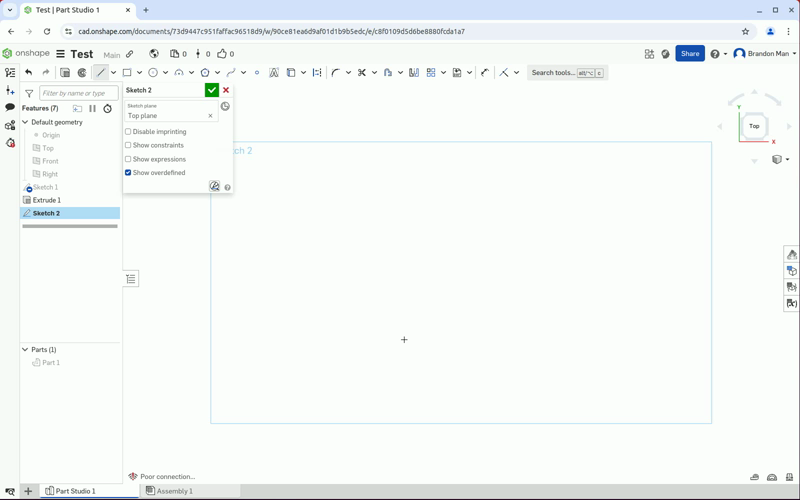
key_up(shift)
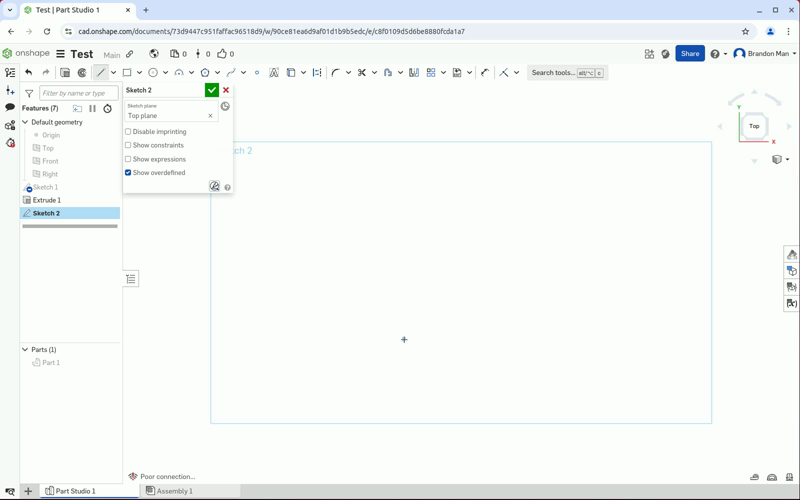
key_down(shift)
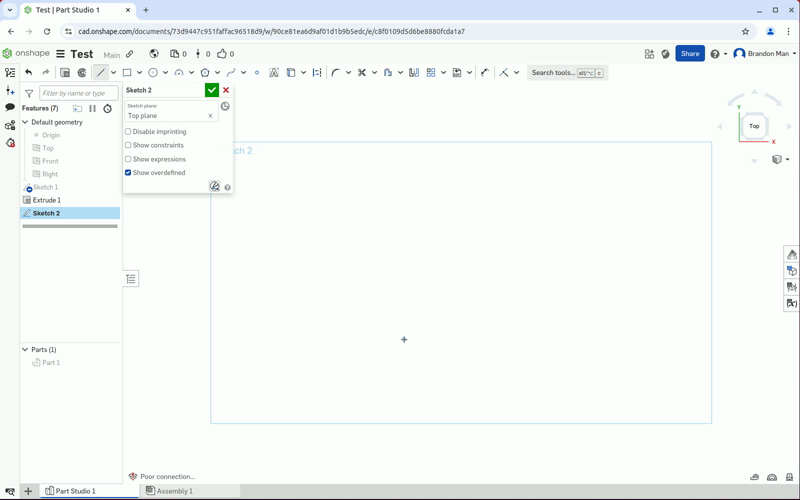
mouse_move(516, 339)
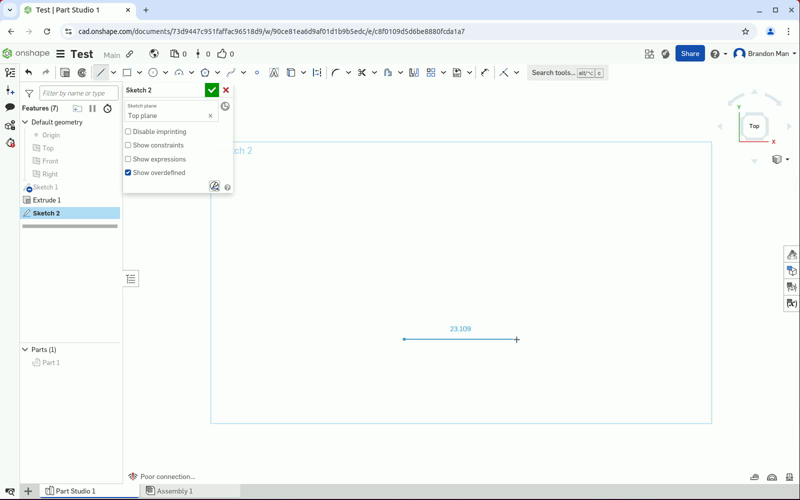
click(516, 339)
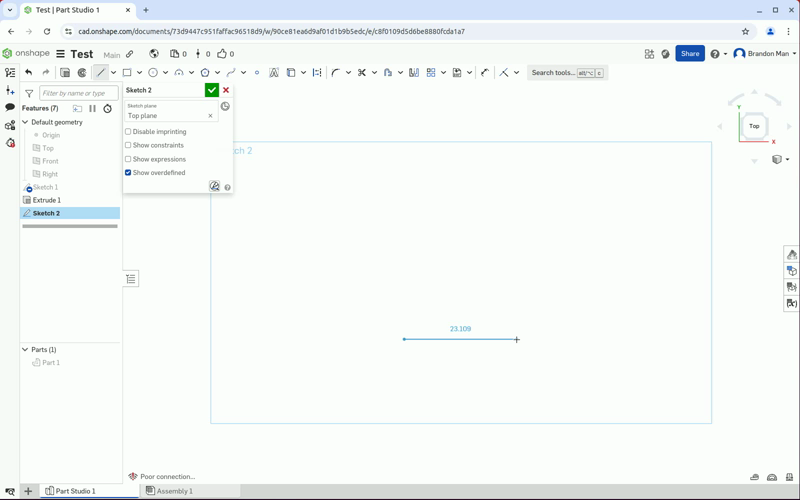
key_up(shift)
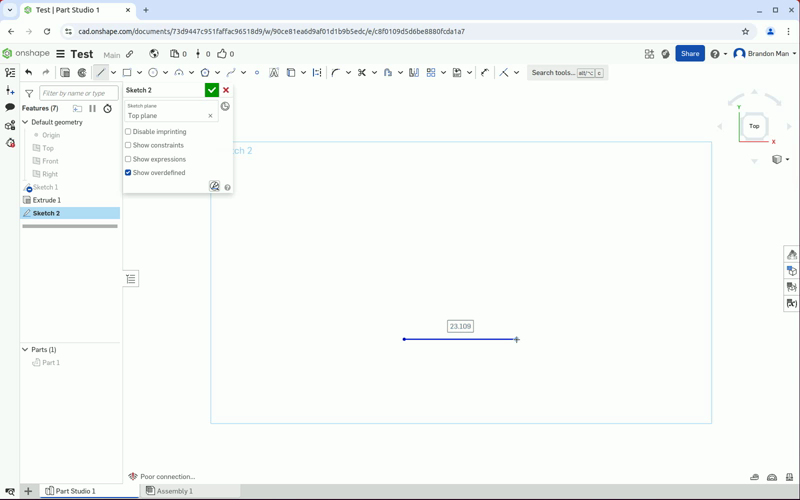
key_down(shift)
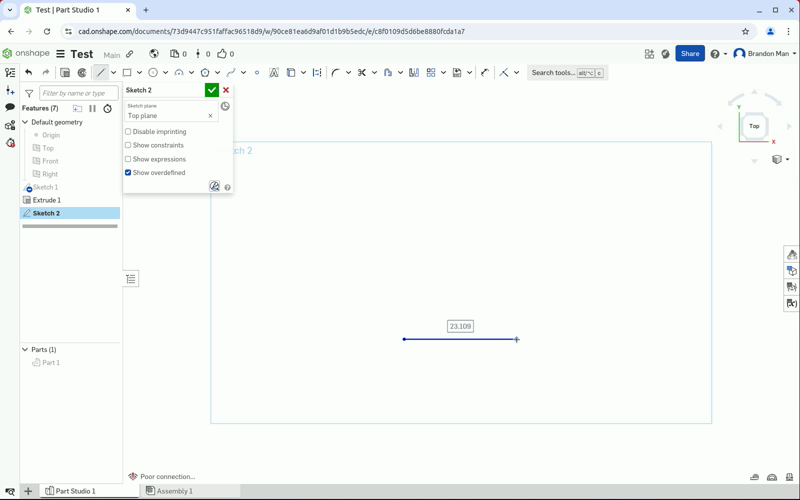
mouse_move(546, 339)
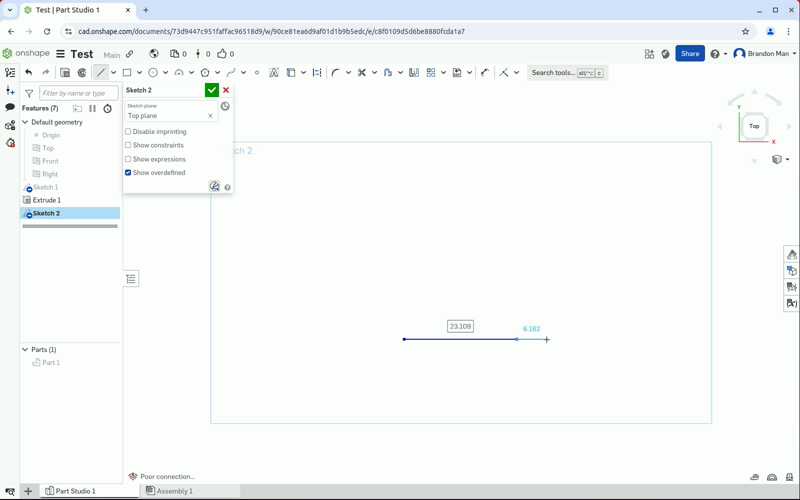
mouse_move(516, 336)
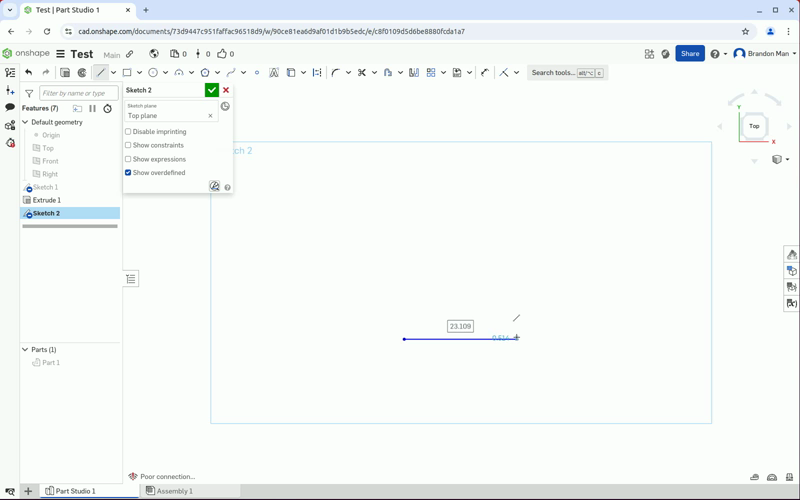
scroll(6)
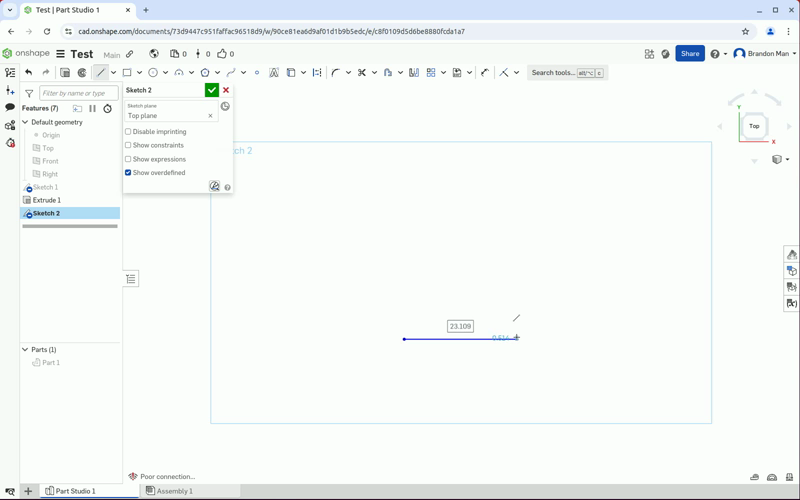
scroll(6)
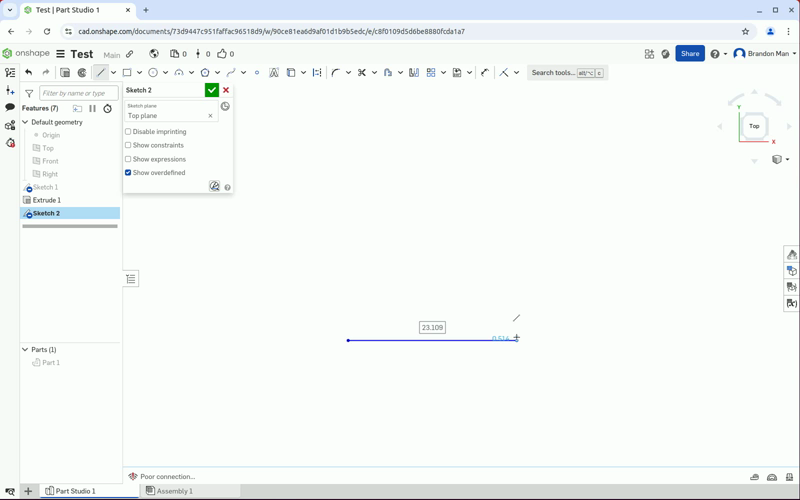
scroll(6)
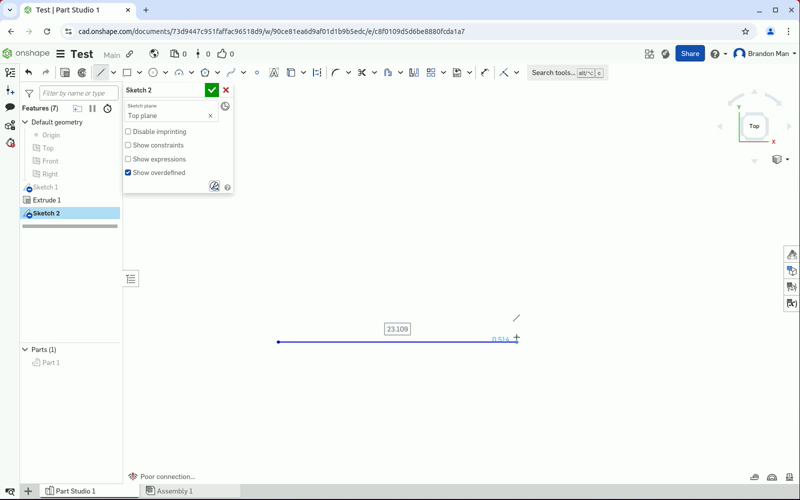
scroll(6)
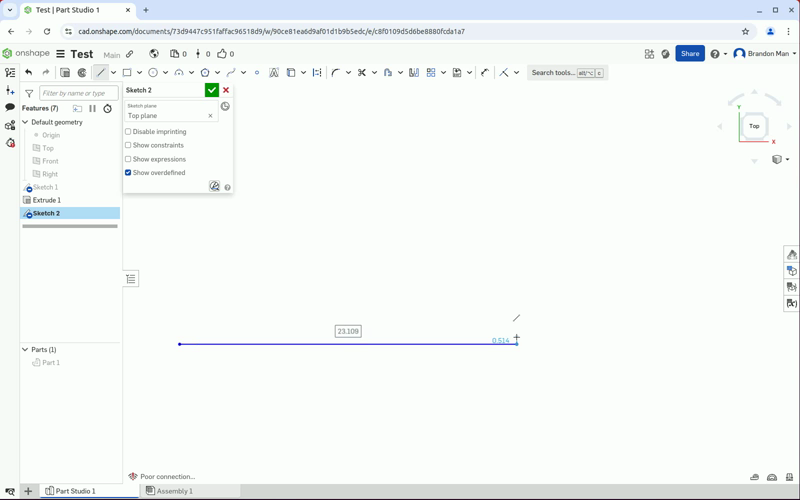
scroll(6)
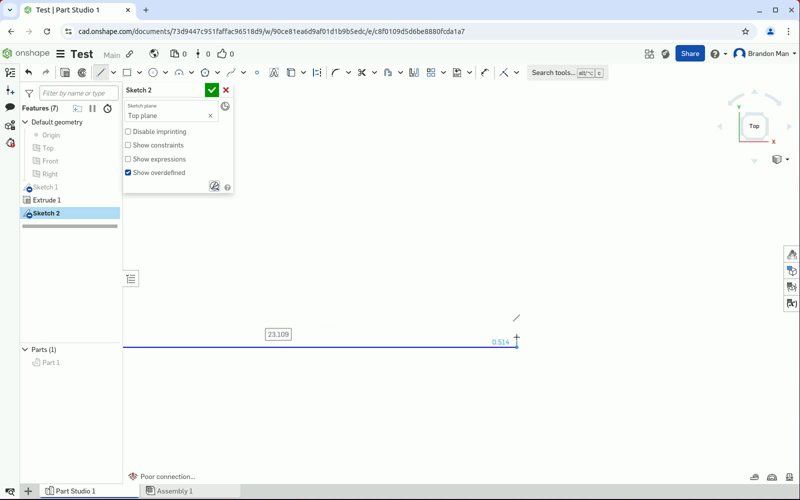
scroll(6)
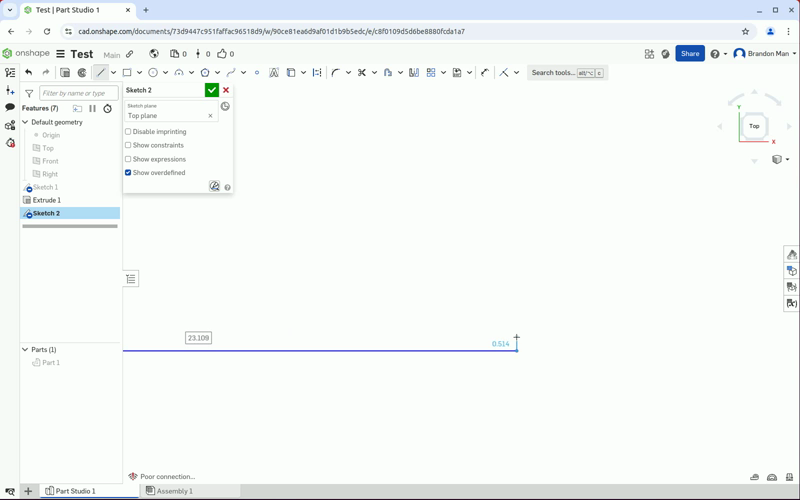
scroll(6)
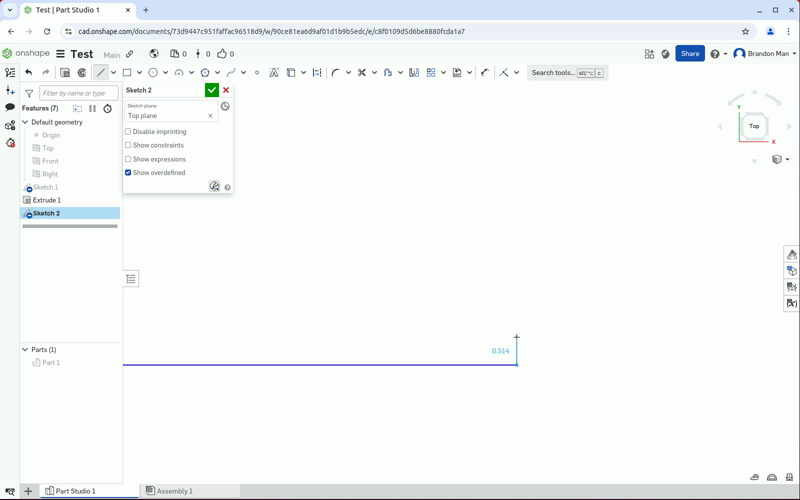
click(516, 336)
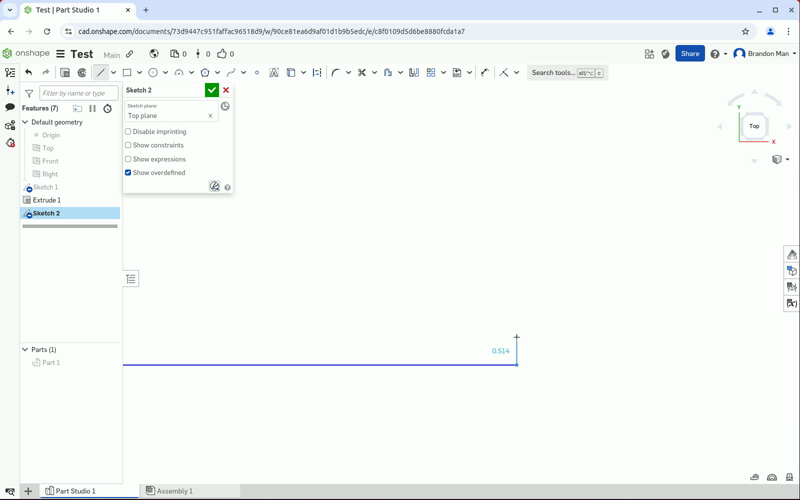
scroll(-6)
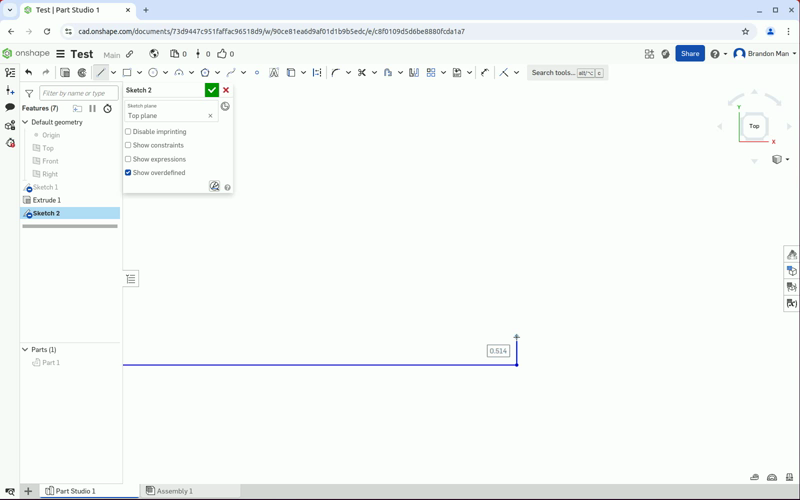
scroll(-6)
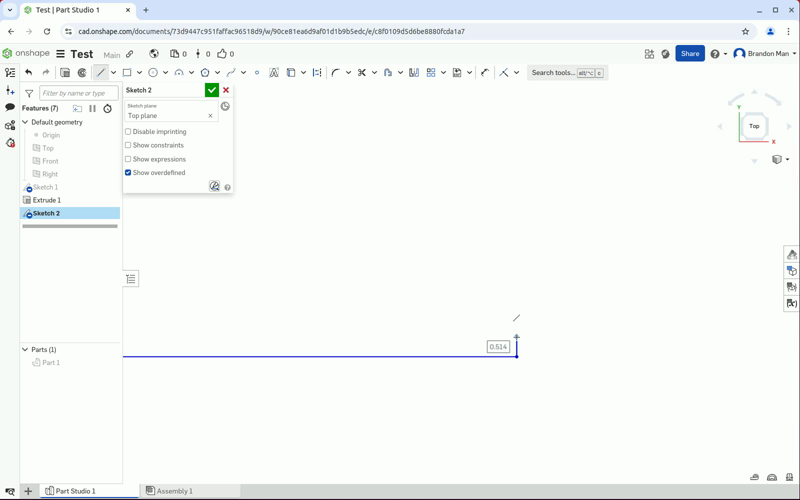
scroll(-6)
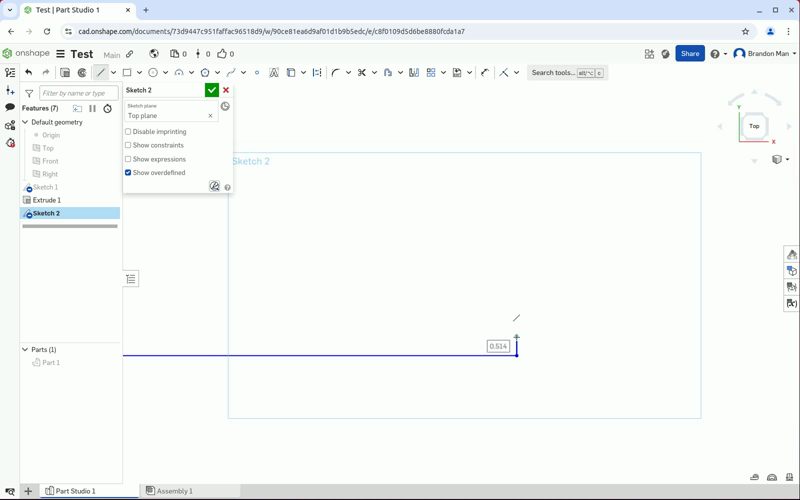
scroll(-6)
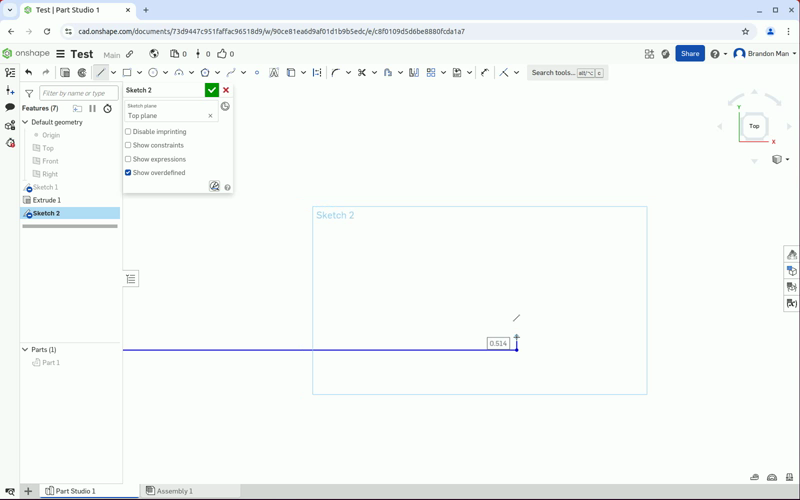
scroll(-6)
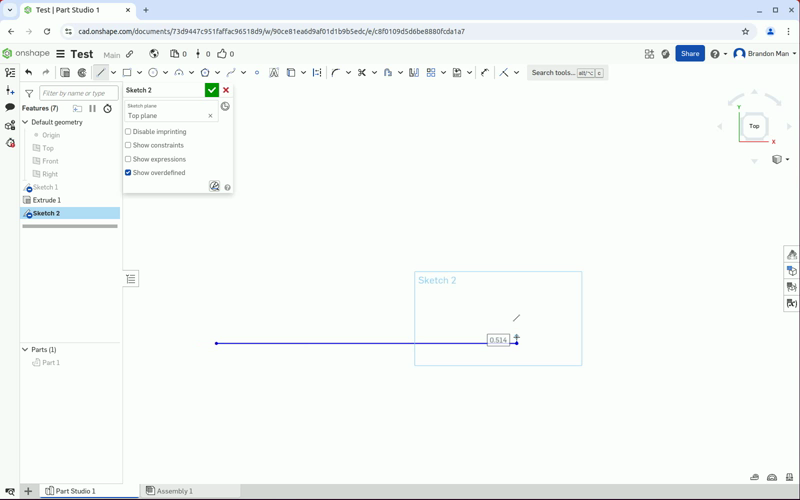
scroll(-6)
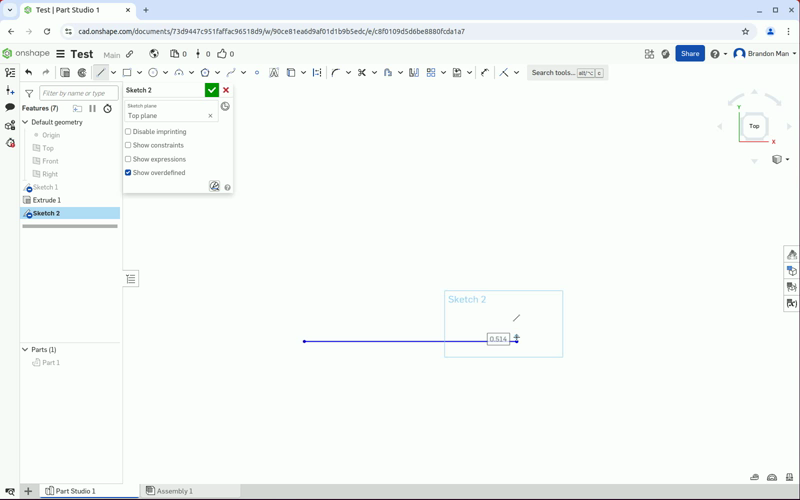
scroll(-6)
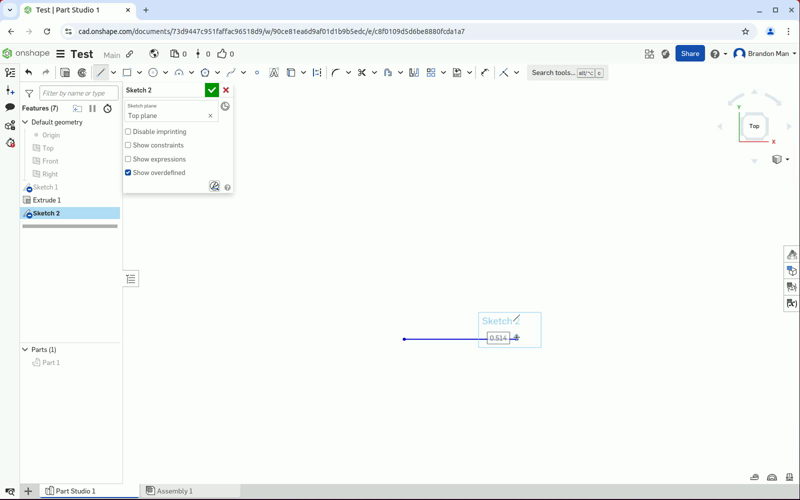
key_up(shift)
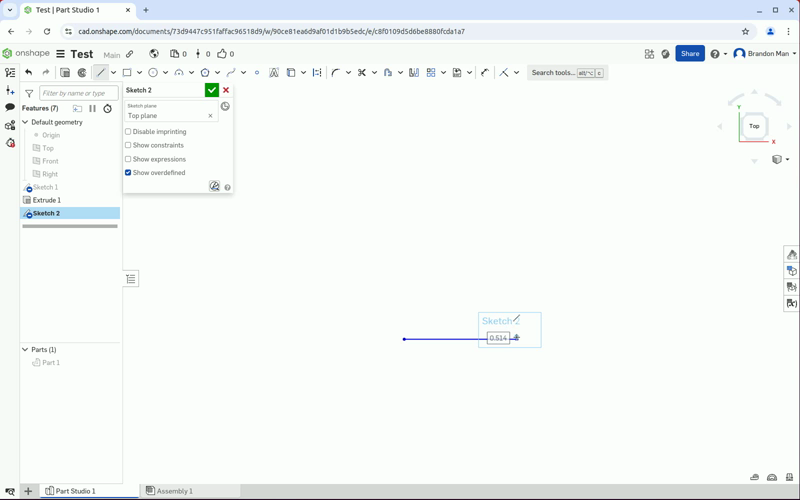
key_down(shift)
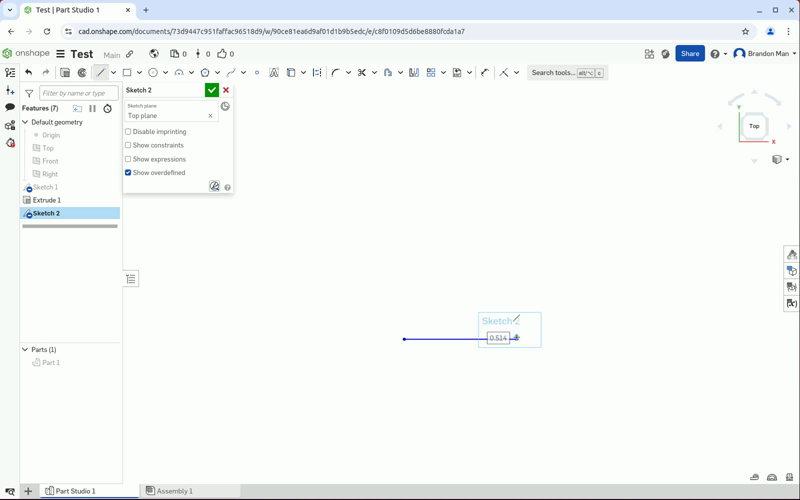
mouse_move(404, 336)
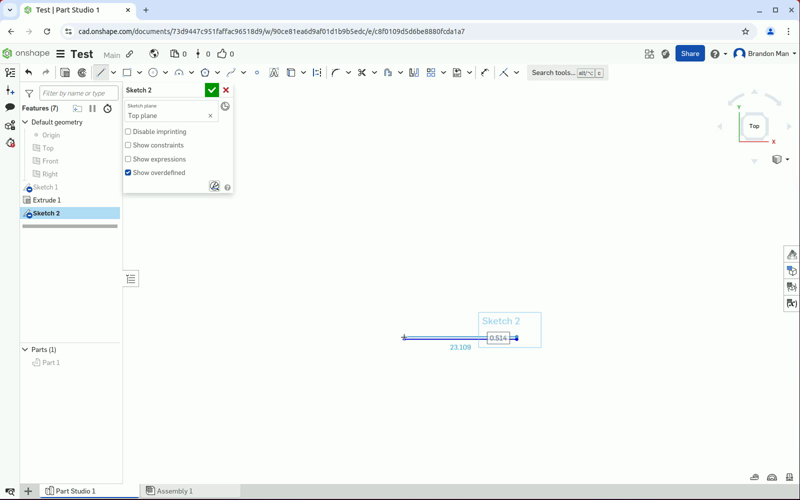
scroll(6)
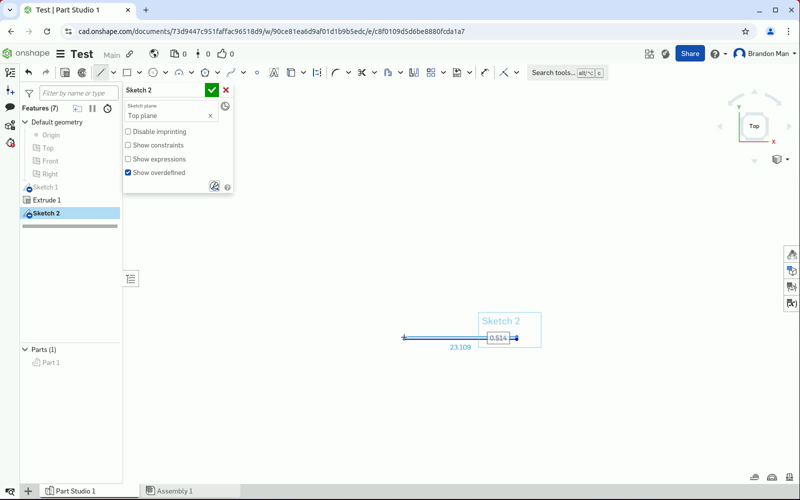
scroll(6)
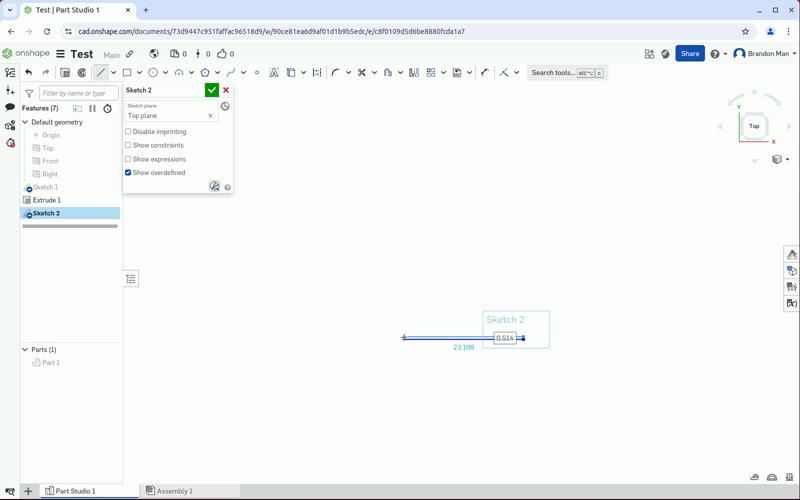
scroll(6)
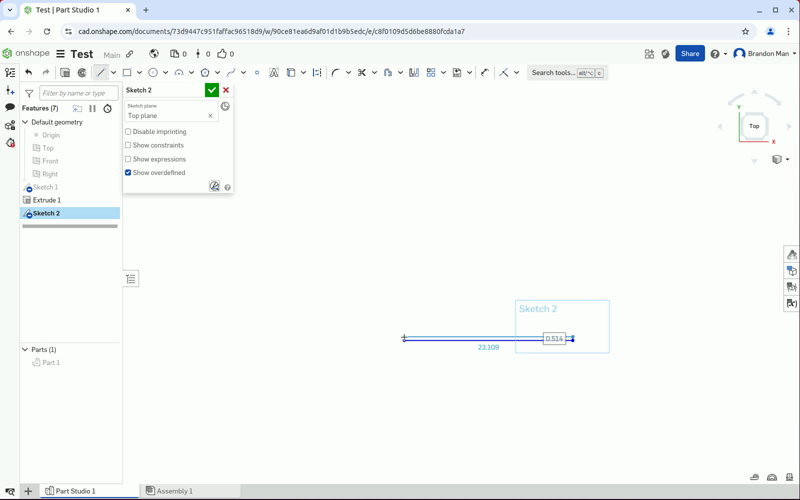
scroll(6)
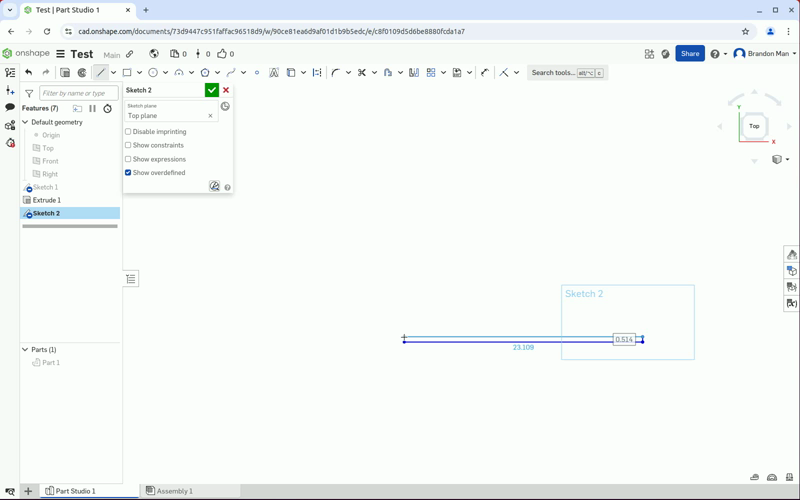
scroll(6)
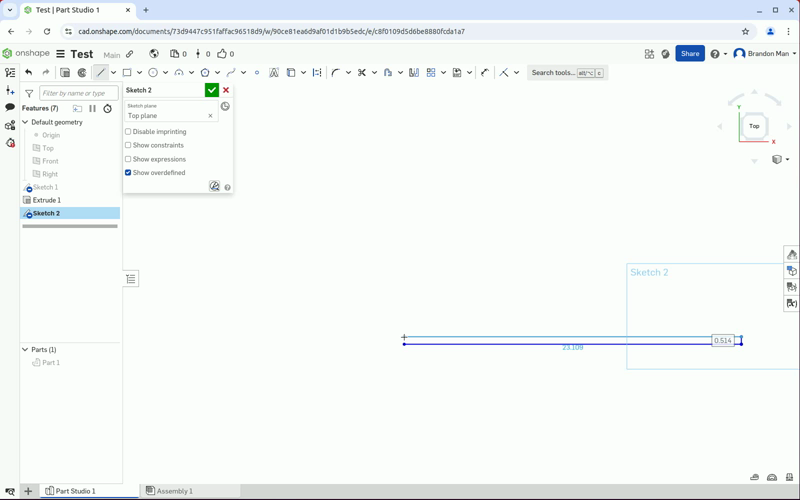
scroll(6)
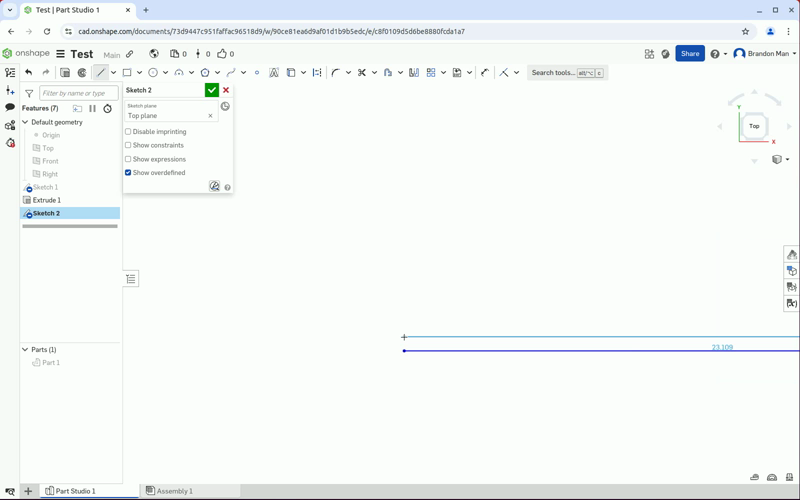
scroll(6)
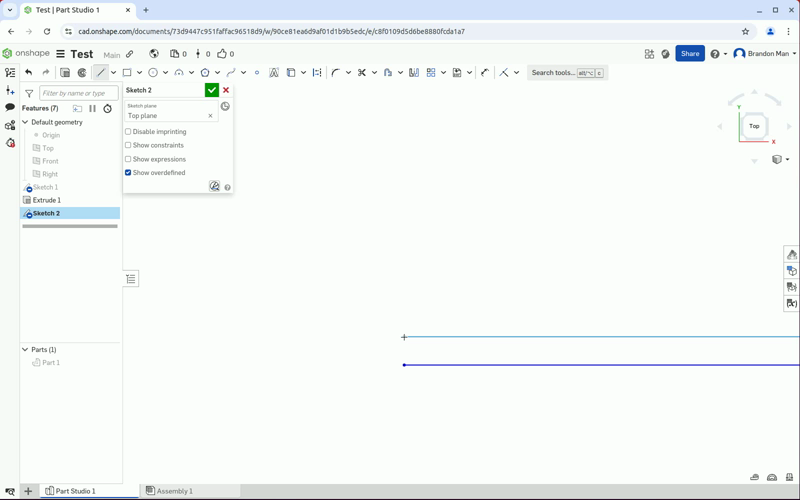
click(404, 336)
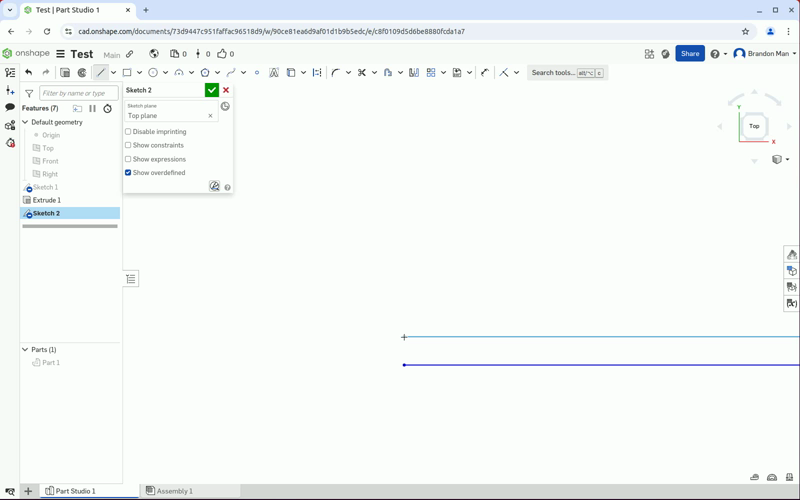
scroll(-6)
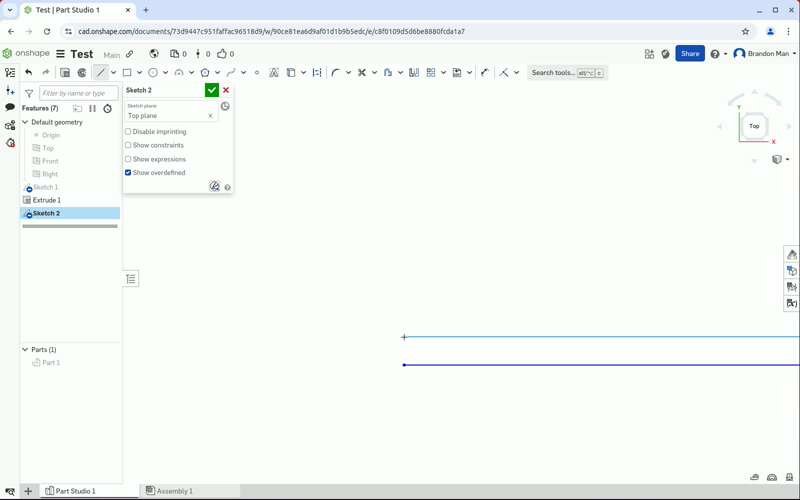
scroll(-6)
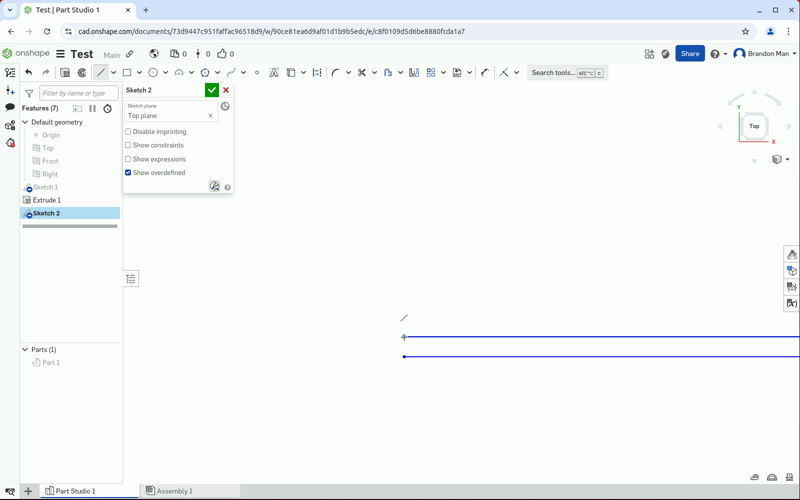
scroll(-6)
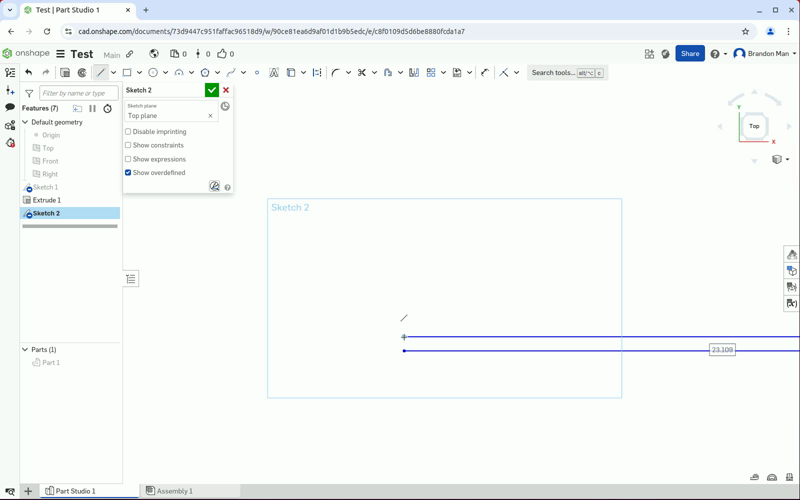
scroll(-6)
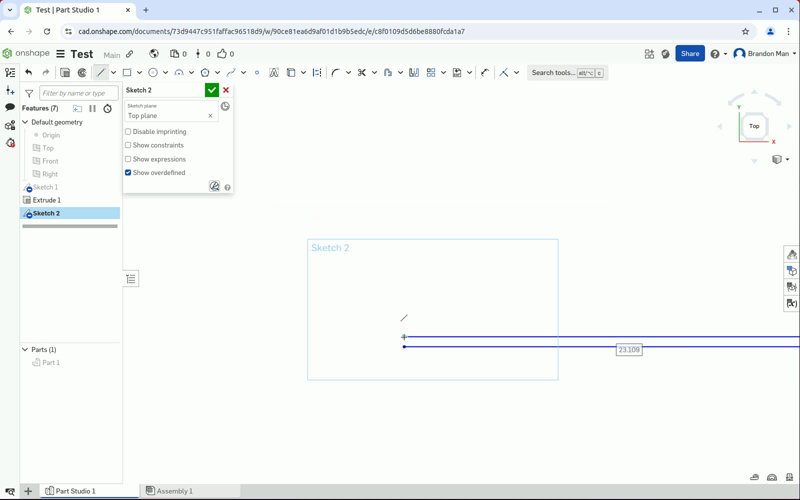
scroll(-6)
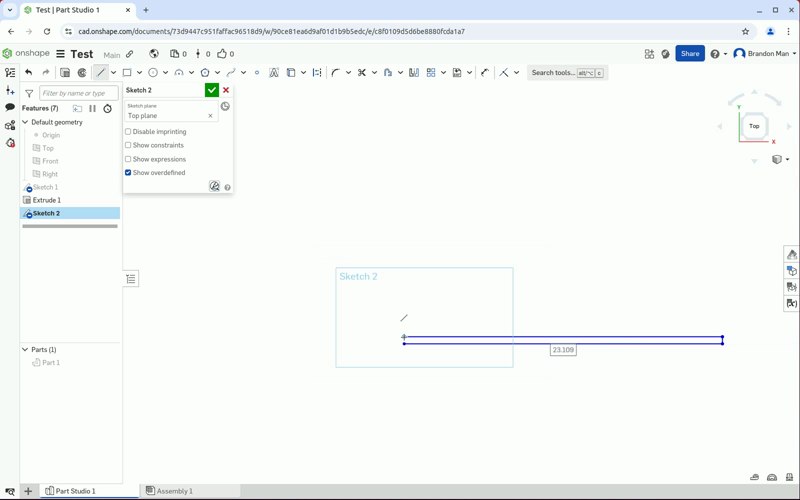
scroll(-6)
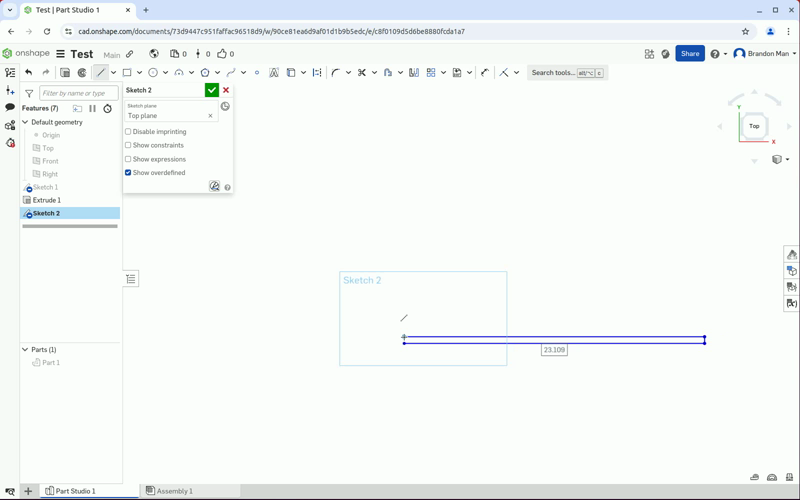
scroll(-6)
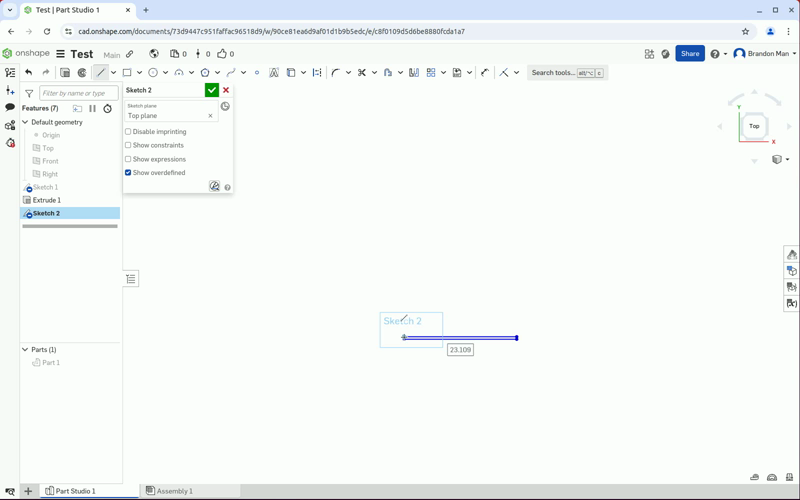
key_up(shift)
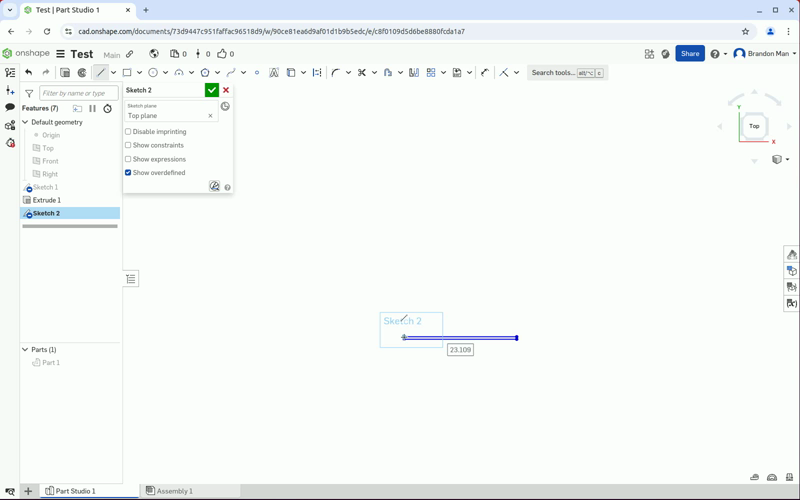
mouse_move(434, 336)
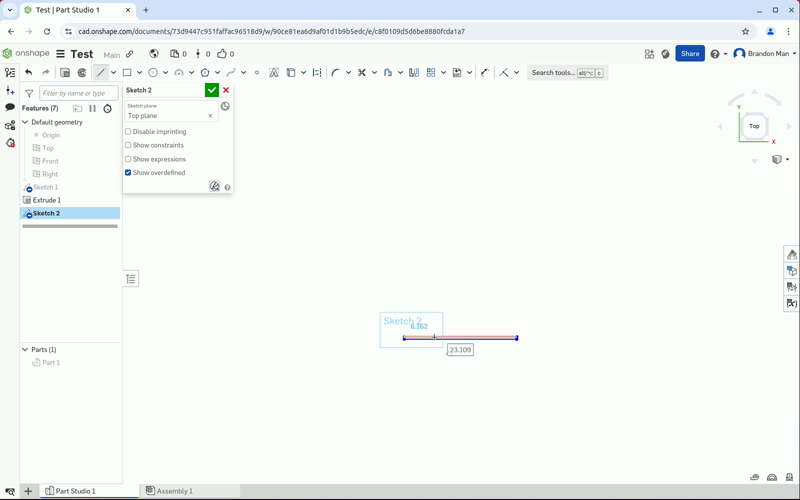
key_down(shift)
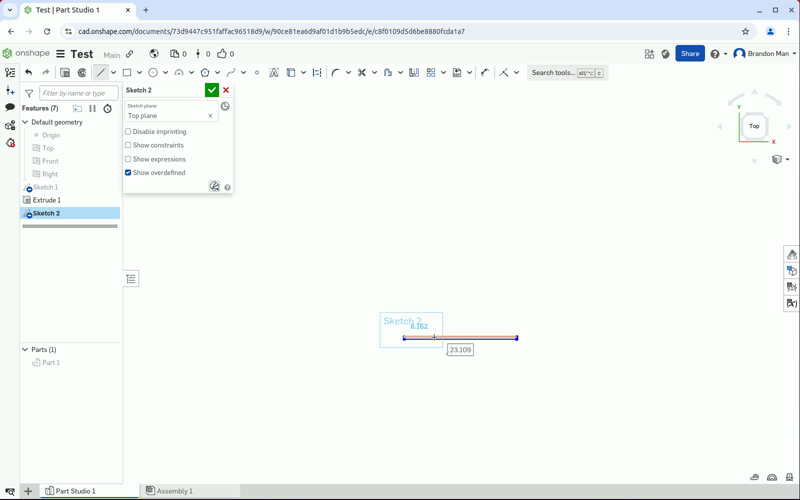
mouse_move(404, 339)
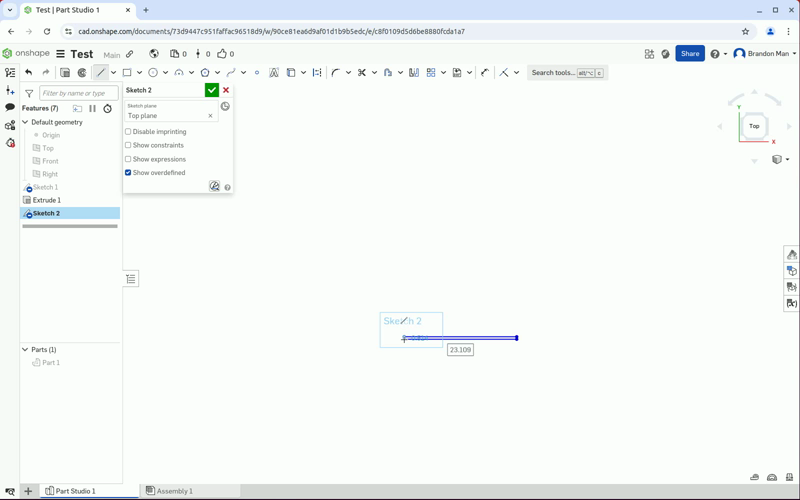
scroll(6)
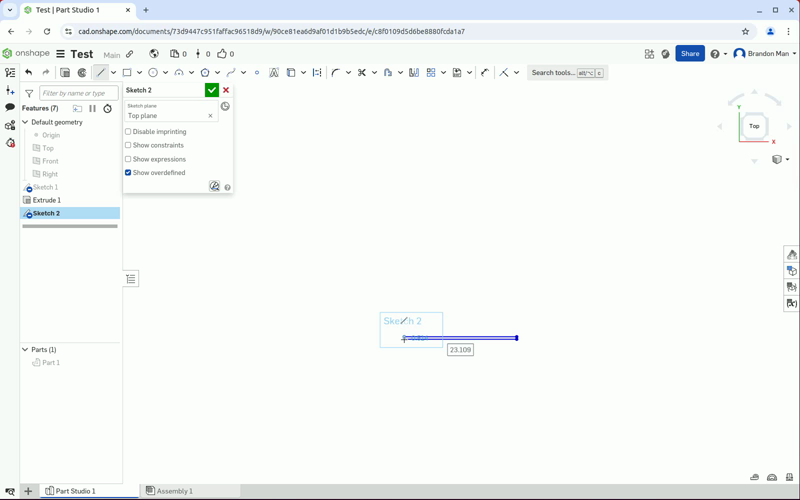
scroll(6)
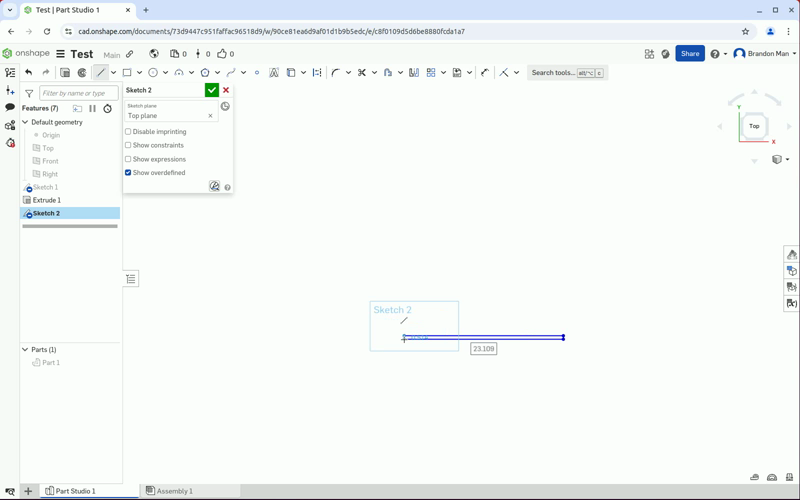
scroll(6)
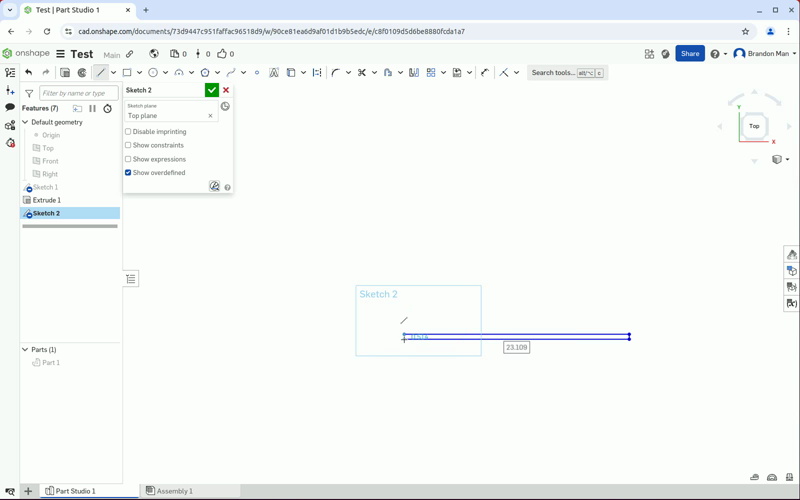
scroll(6)
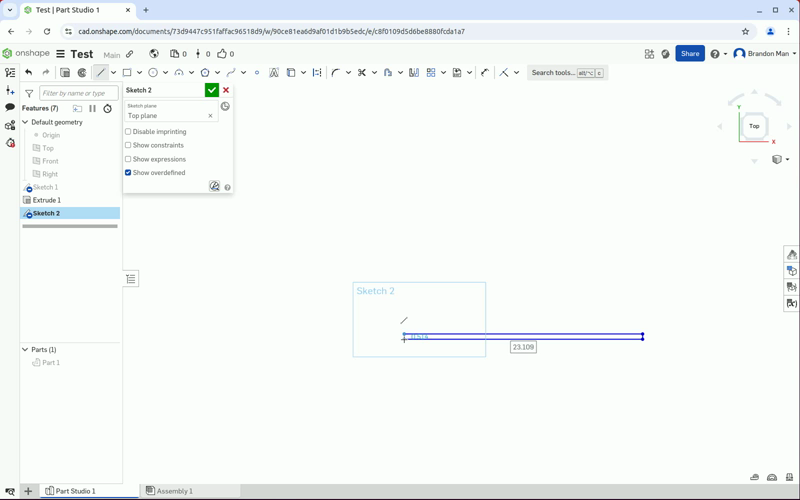
scroll(6)
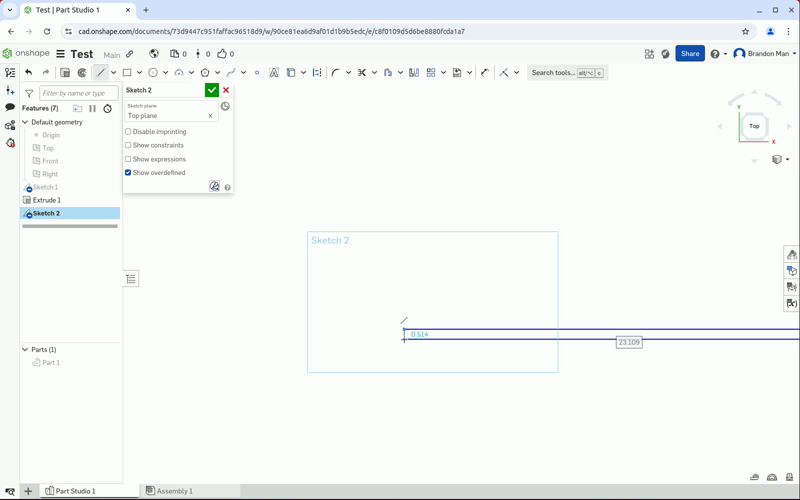
scroll(6)
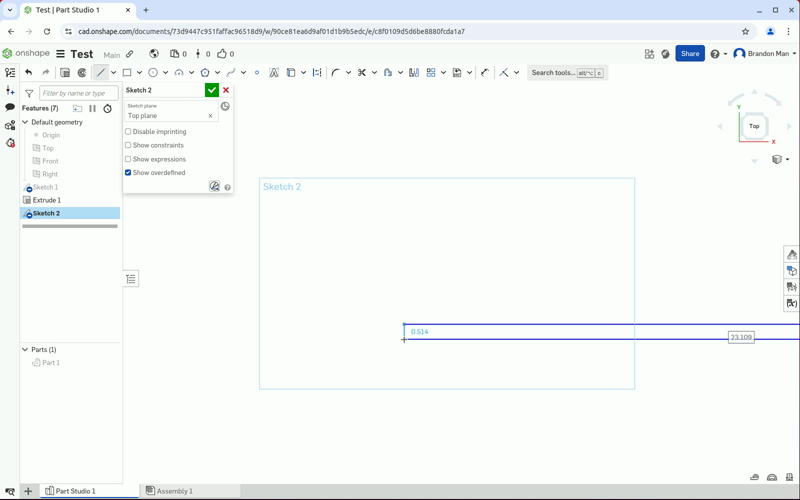
scroll(6)
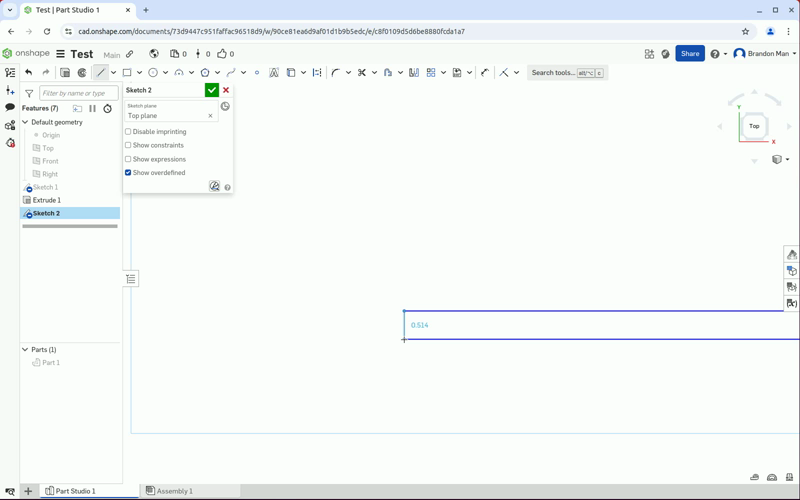
key_up(shift)
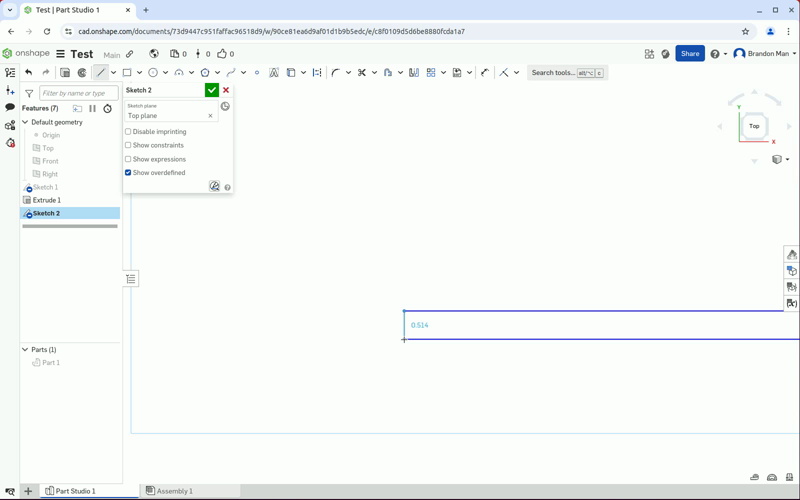
click(404, 339)
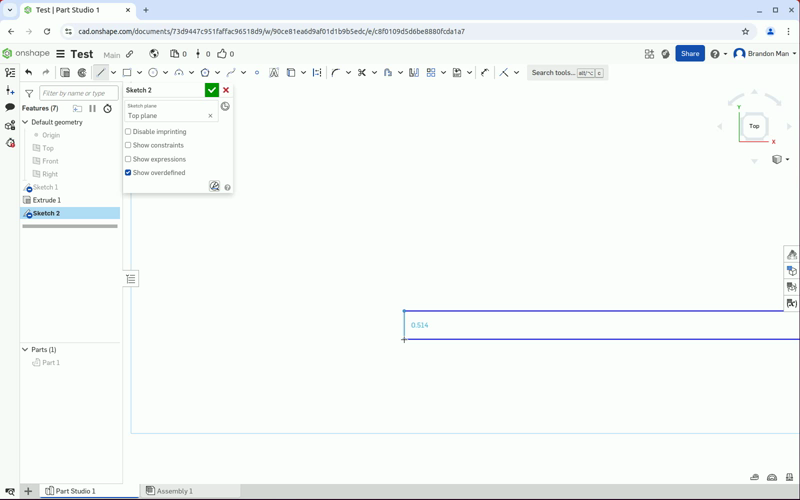
scroll(-6)
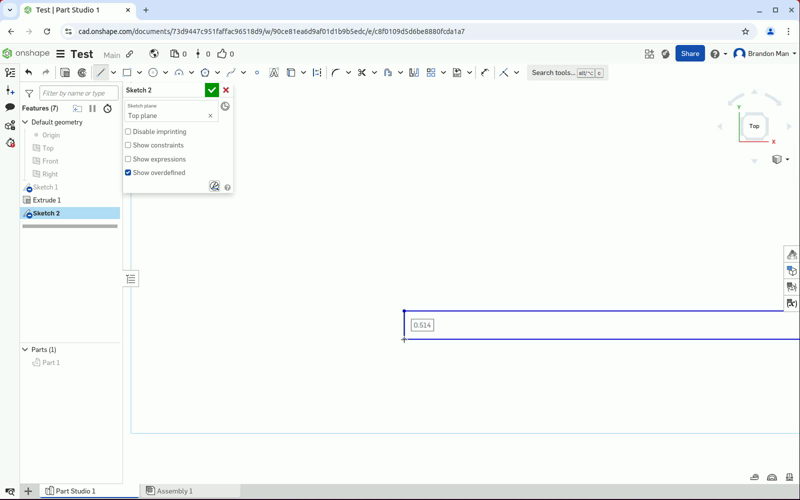
scroll(-6)
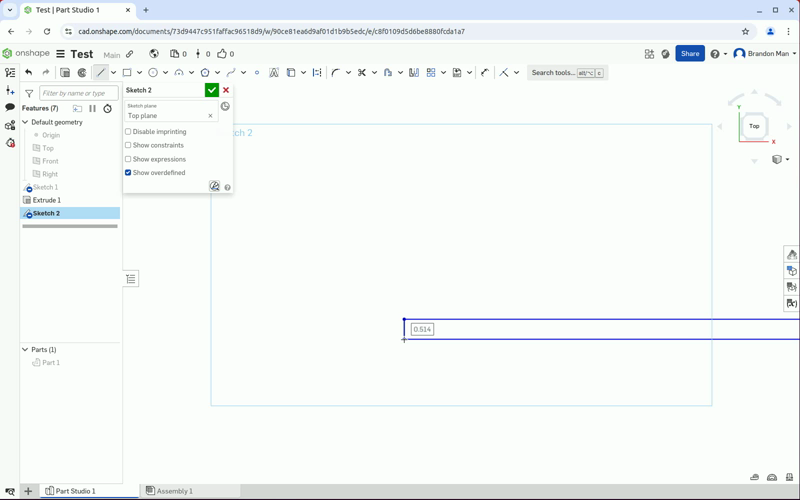
scroll(-6)
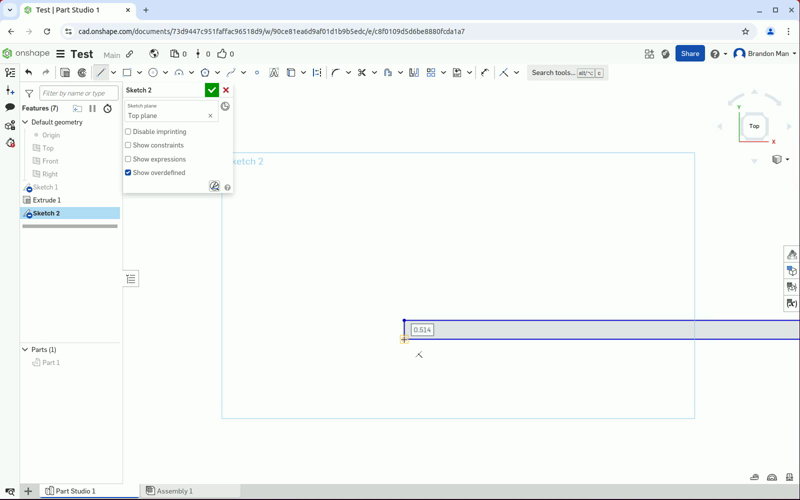
scroll(-6)
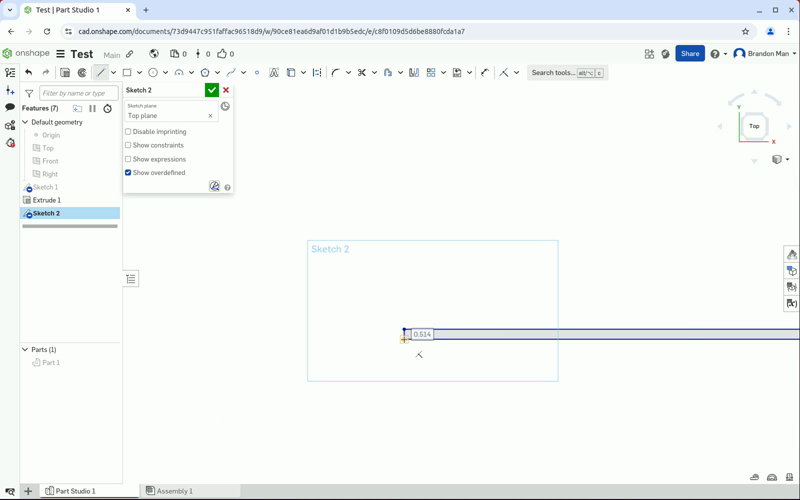
scroll(-6)
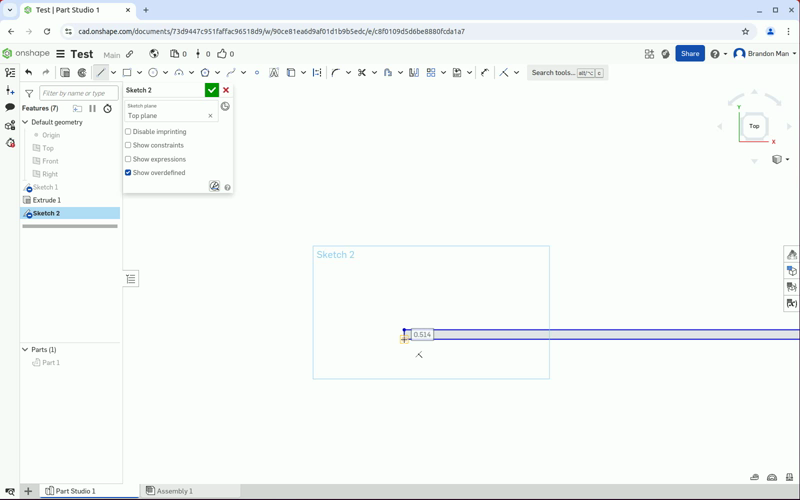
scroll(-6)
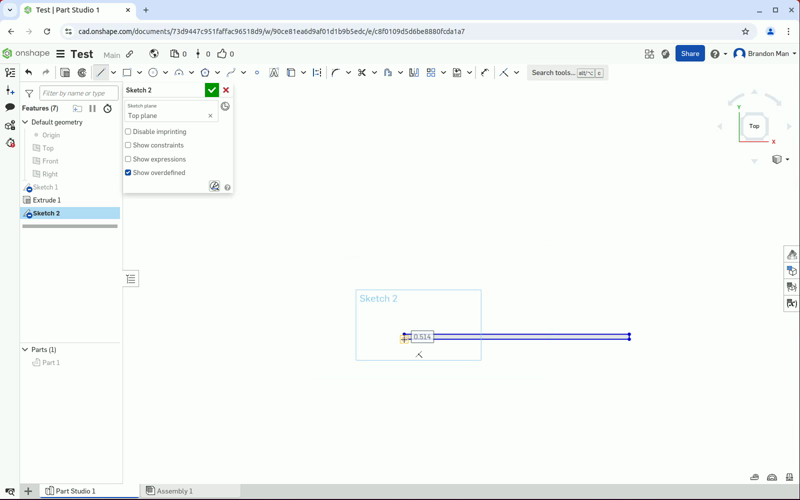
scroll(-6)
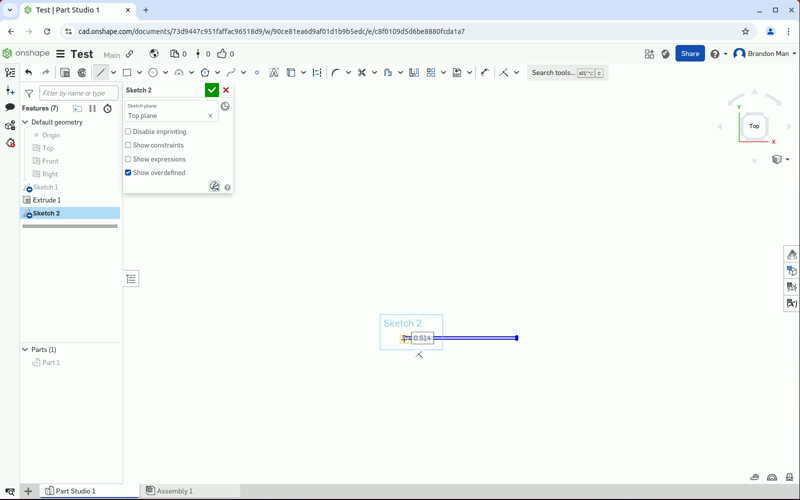
key(esc)
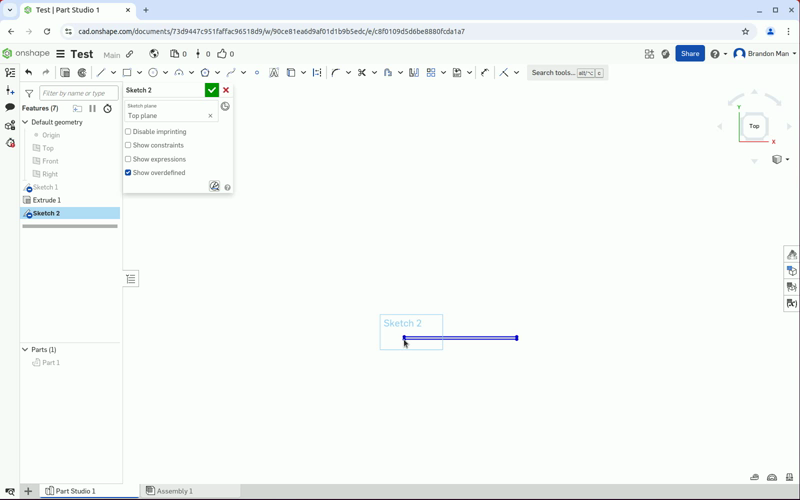
mouse_move(469, 338)
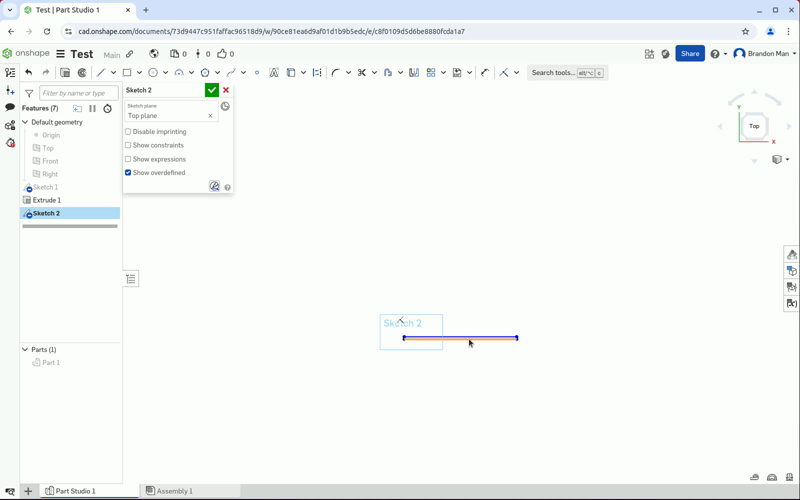
scroll(6)
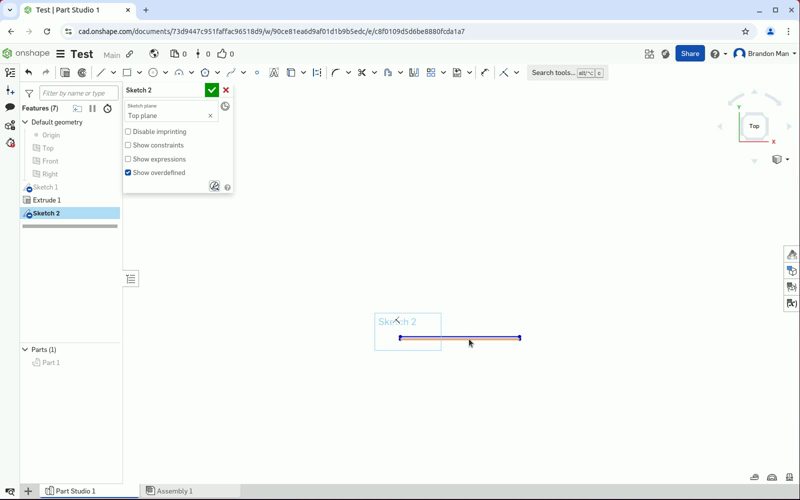
scroll(6)
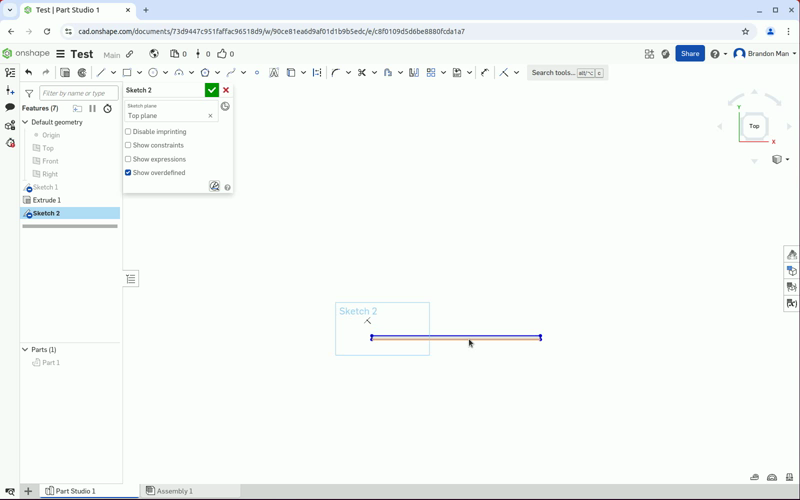
scroll(6)
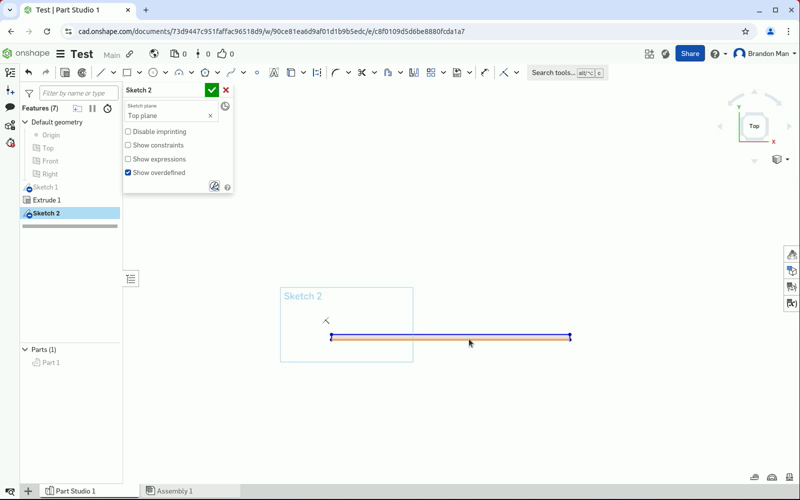
scroll(6)
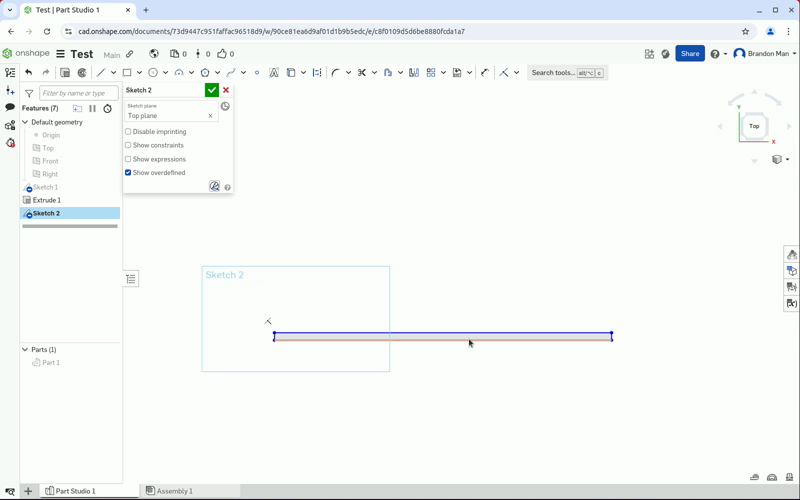
scroll(6)
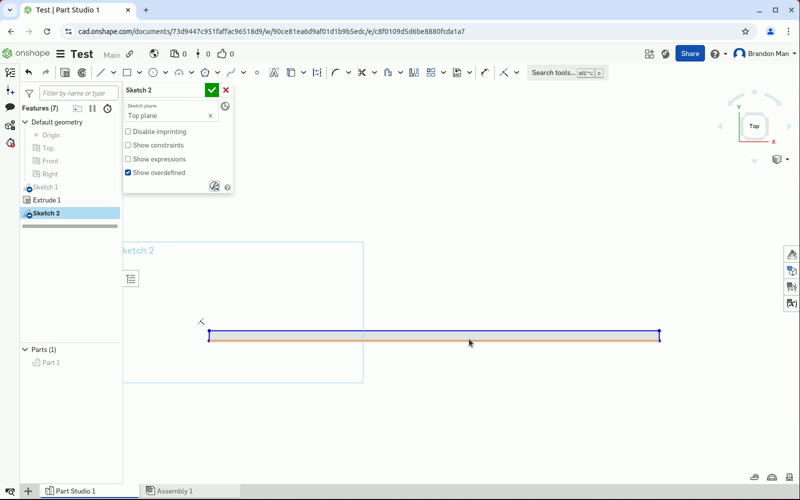
scroll(6)
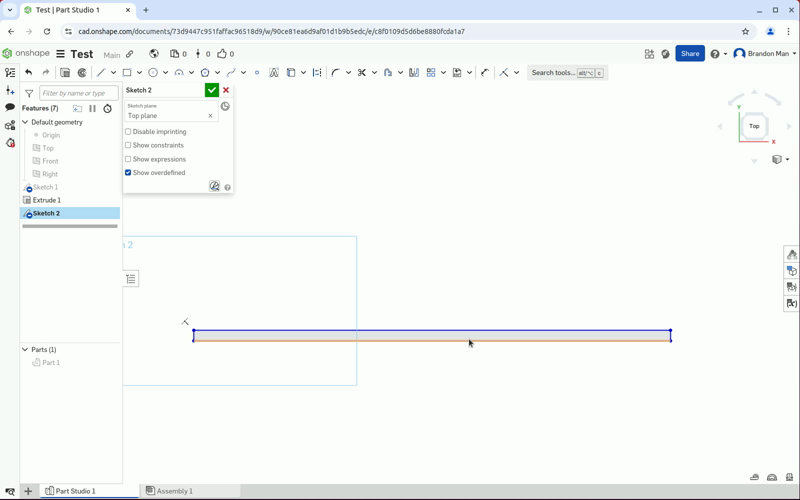
scroll(6)
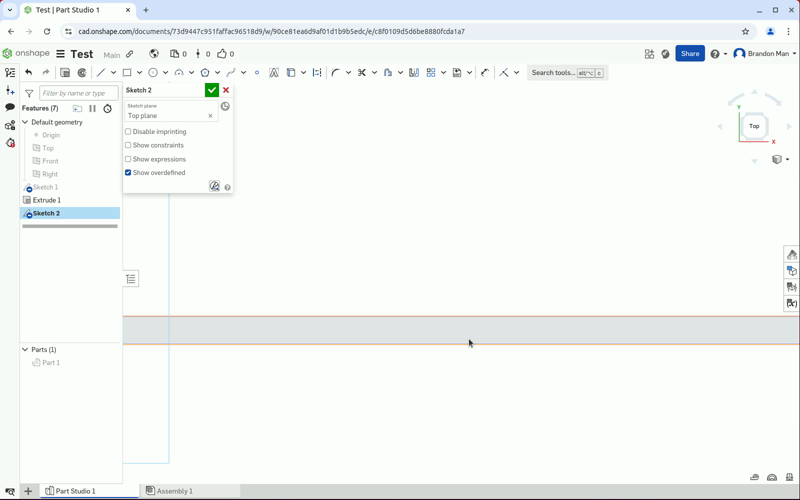
click(469, 338)
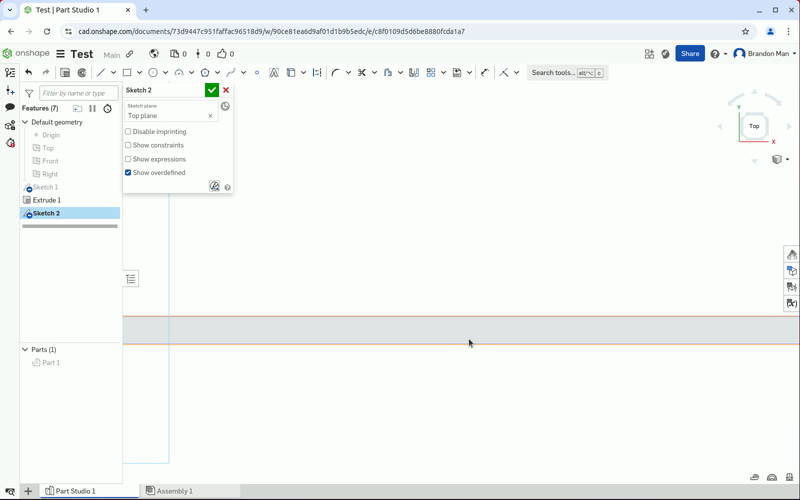
scroll(-6)
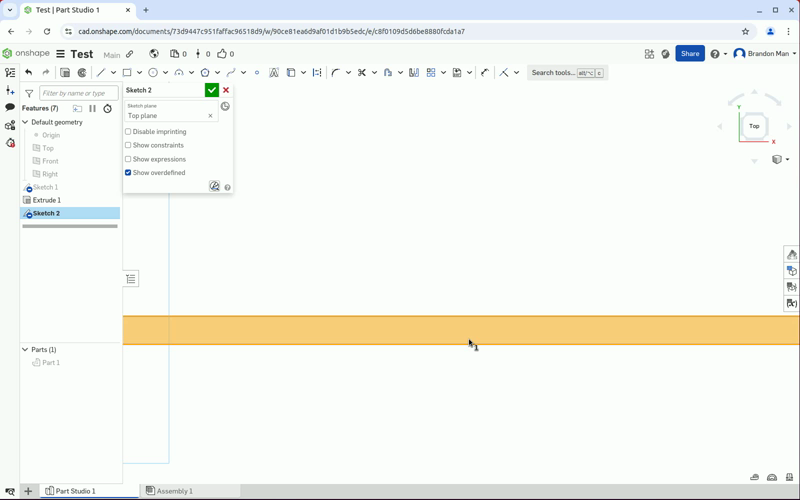
scroll(-6)
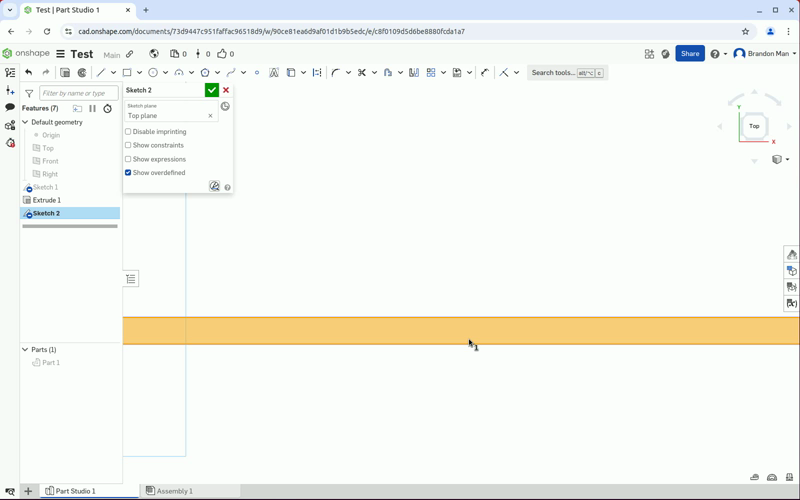
scroll(-6)
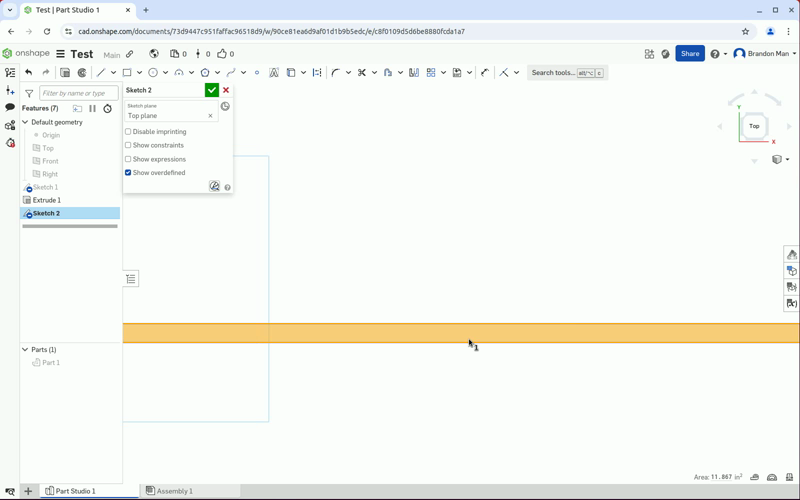
scroll(-6)
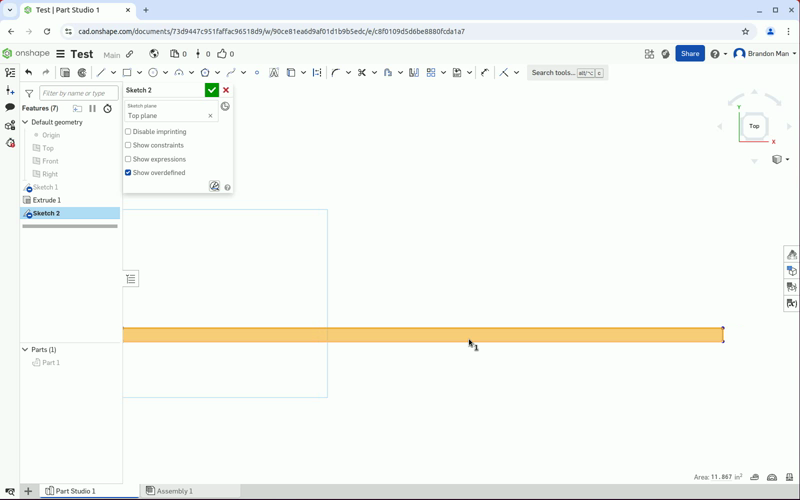
scroll(-6)
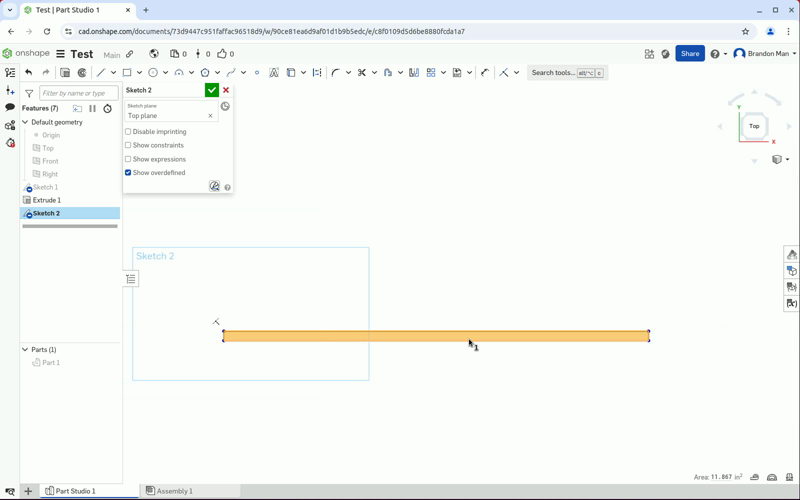
scroll(-6)
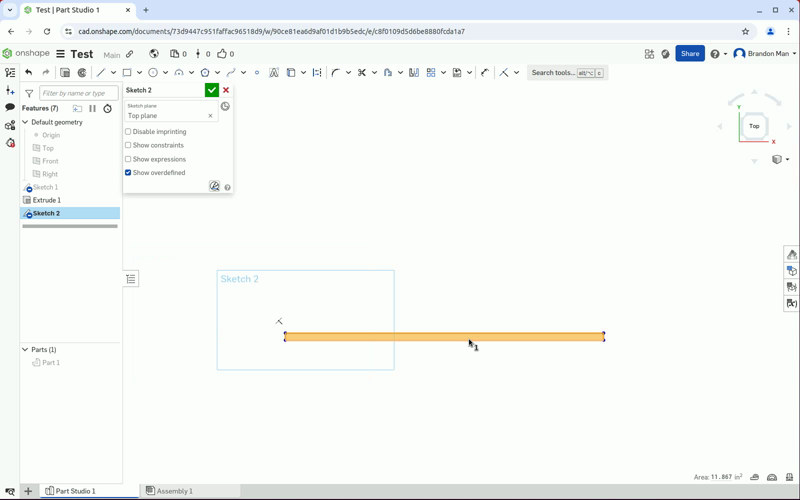
scroll(-6)
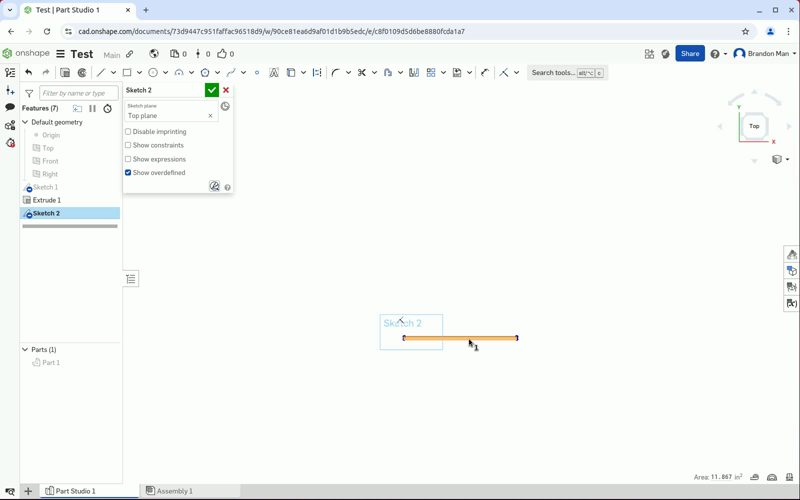
mouse_move(73, 352)
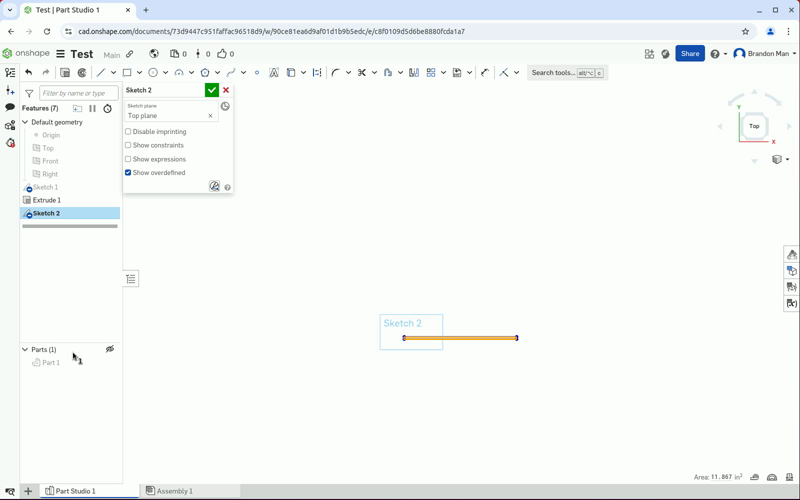
key(shift+y)
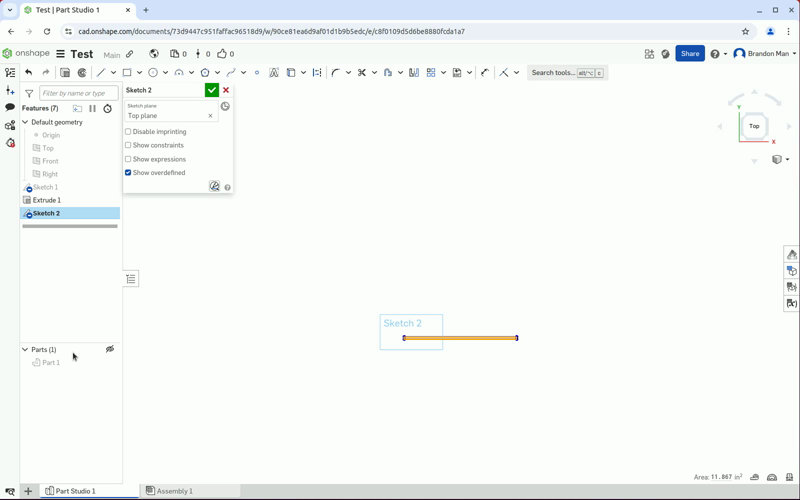
key(shift+e)
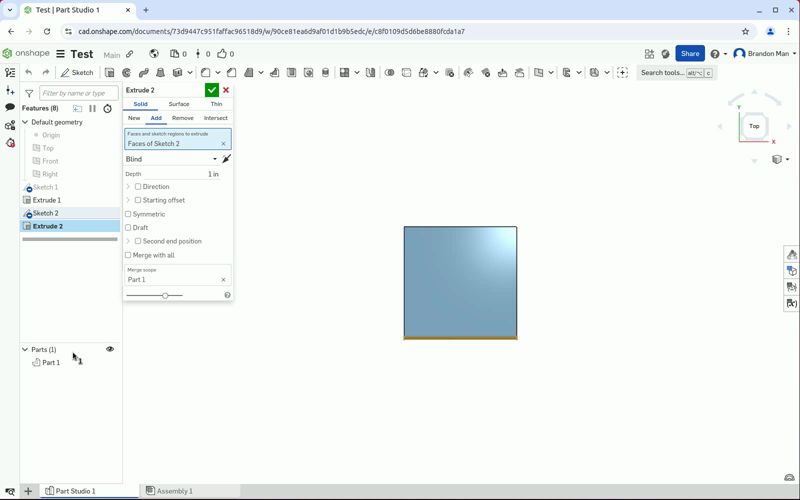
mouse_move(143, 106)
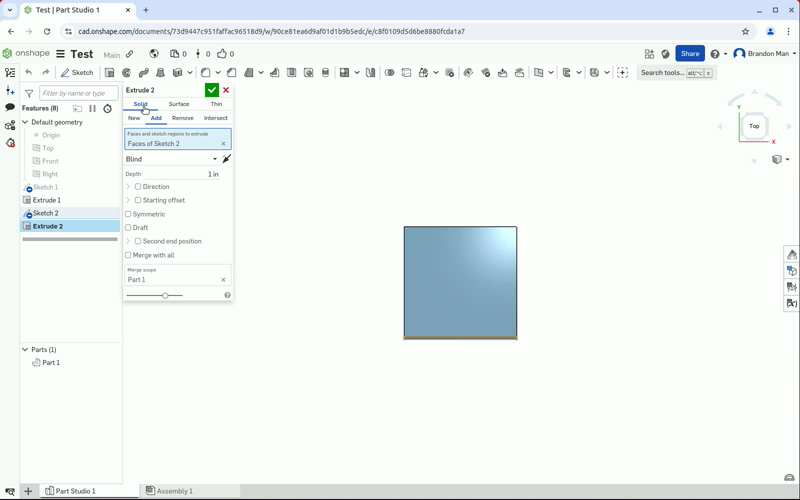
click(143, 106)
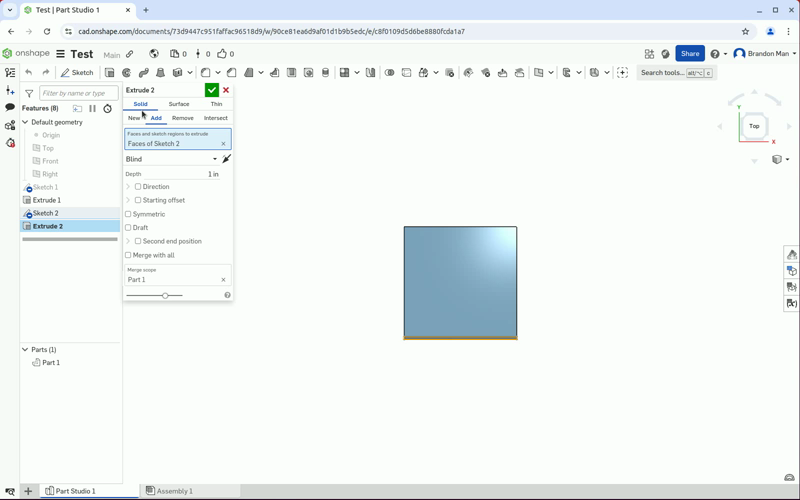
mouse_move(137, 120)
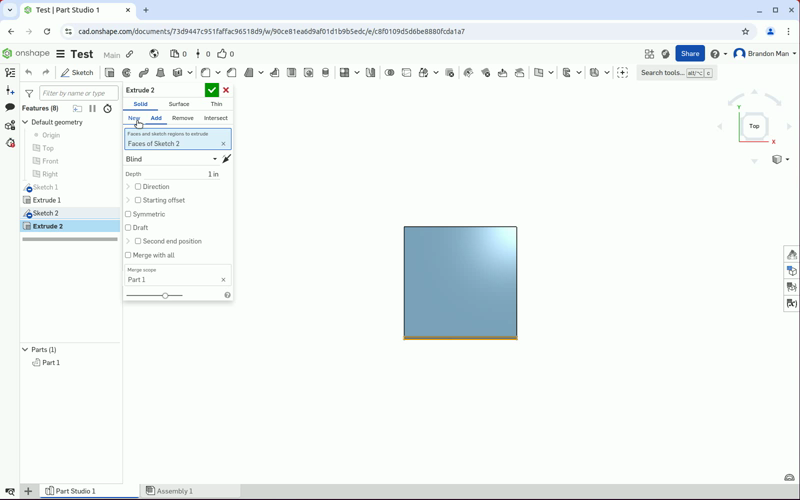
click(137, 120)
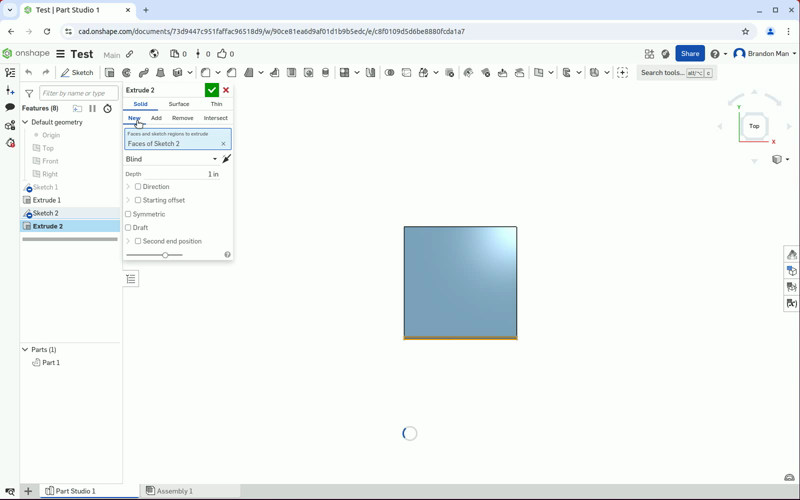
key(tab, 4)
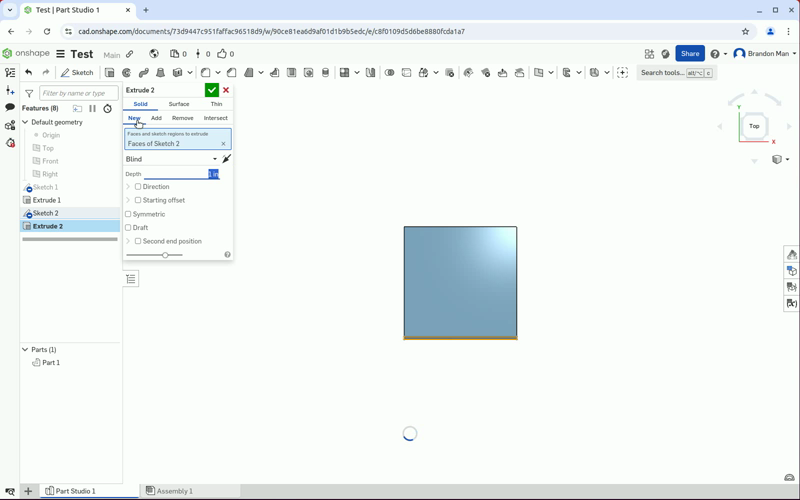
text(23.108)
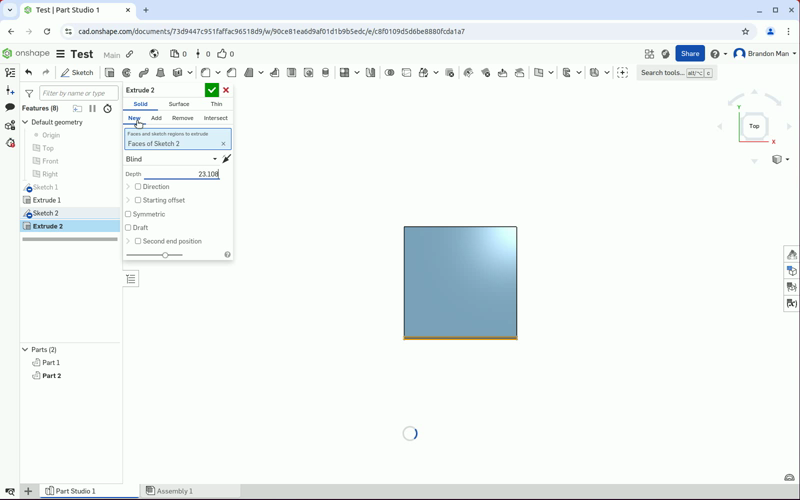
key(enter)
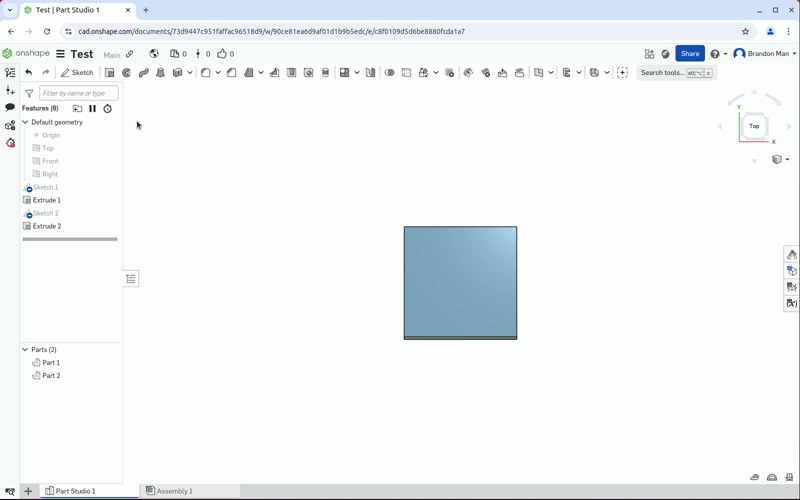
key(shift+h)
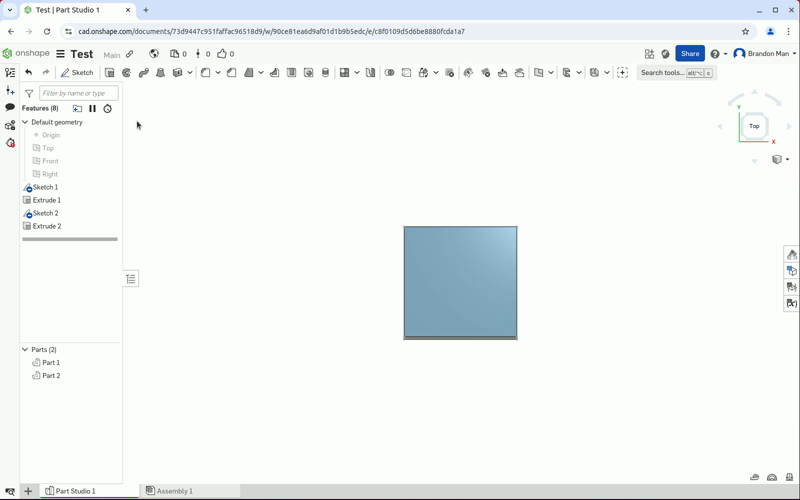
key(shift+h)
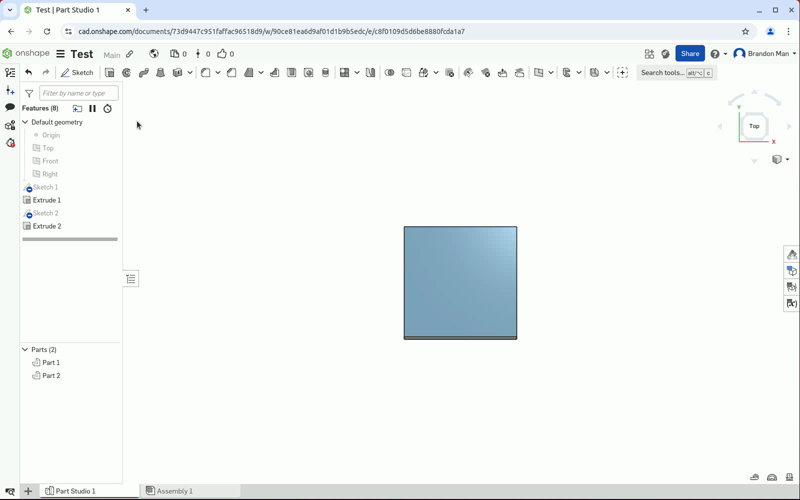
mouse_move(73, 189)
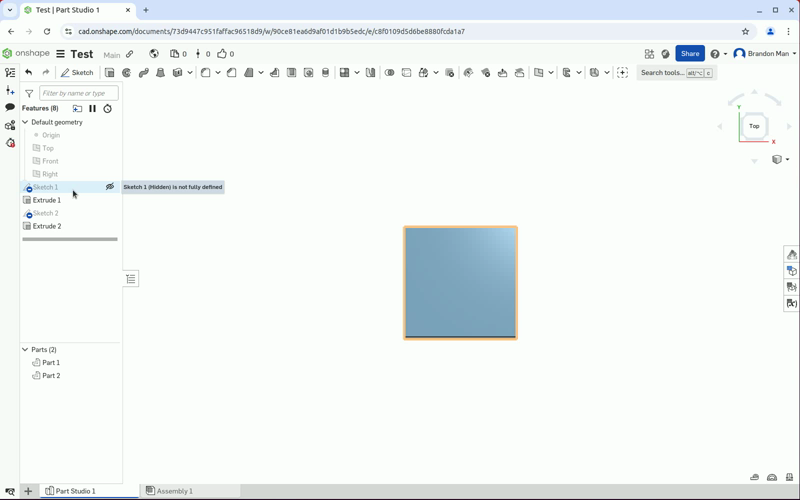
click(73, 189)
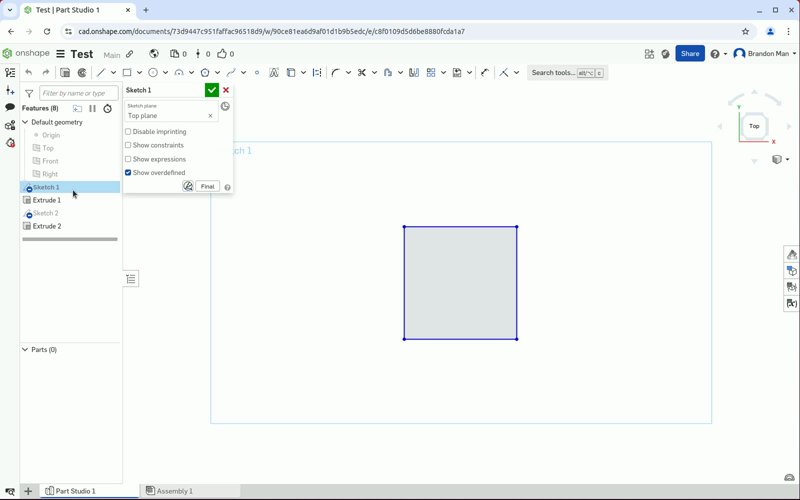
mouse_move(229, 92)
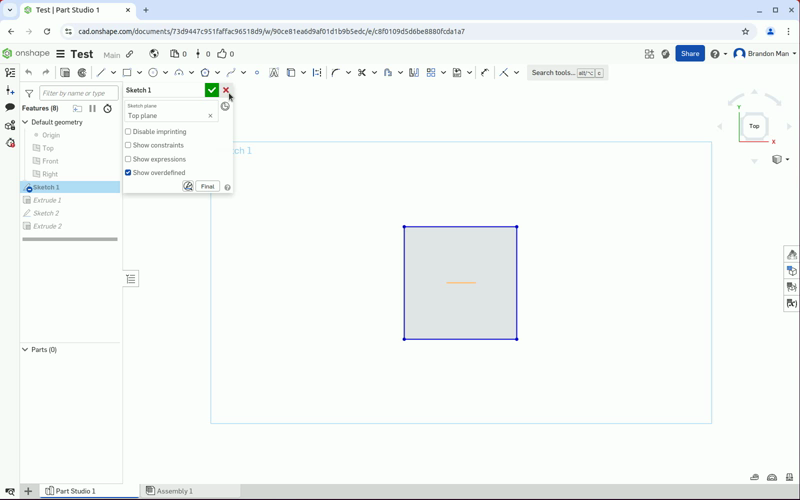
click(229, 92)
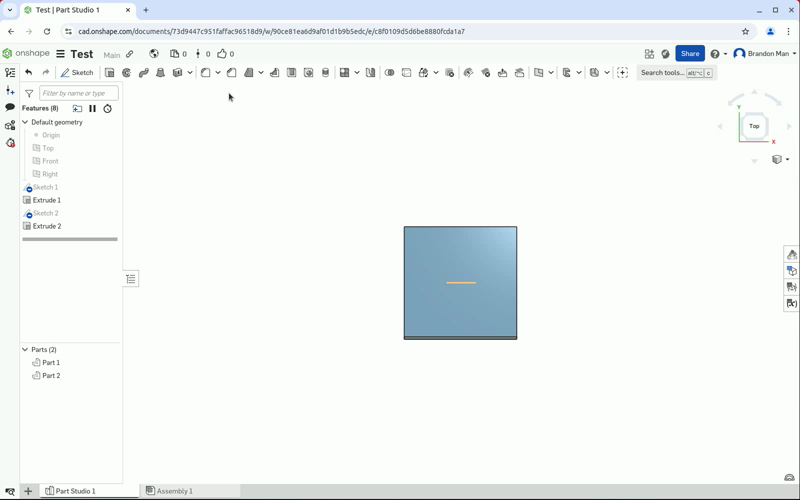
mouse_move(73, 352)
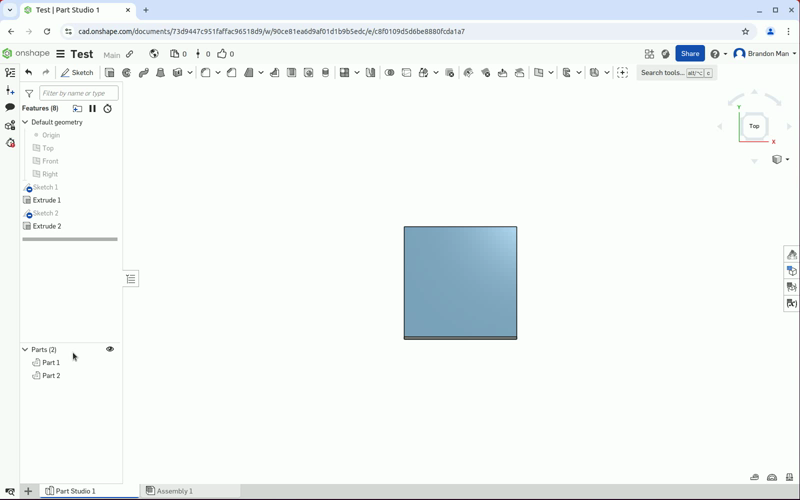
key(y)
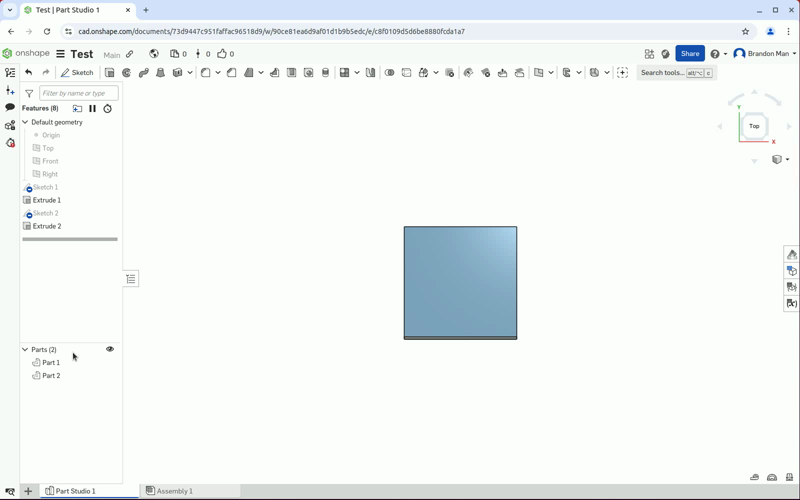
key(shift+p)
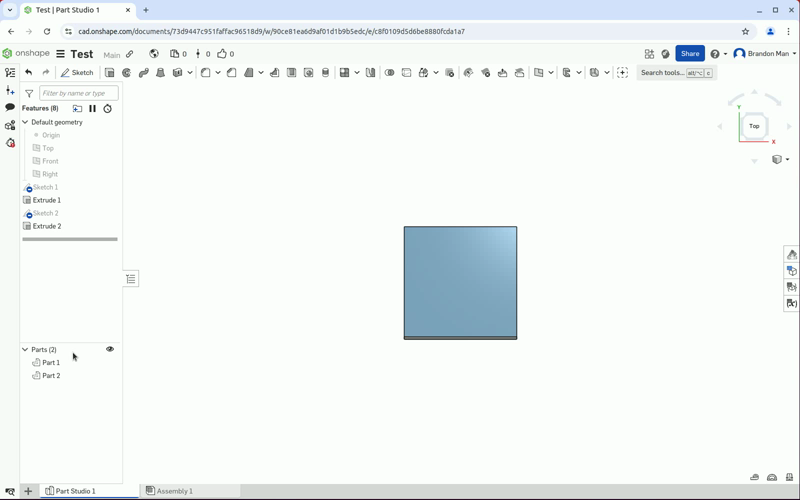
key(space)
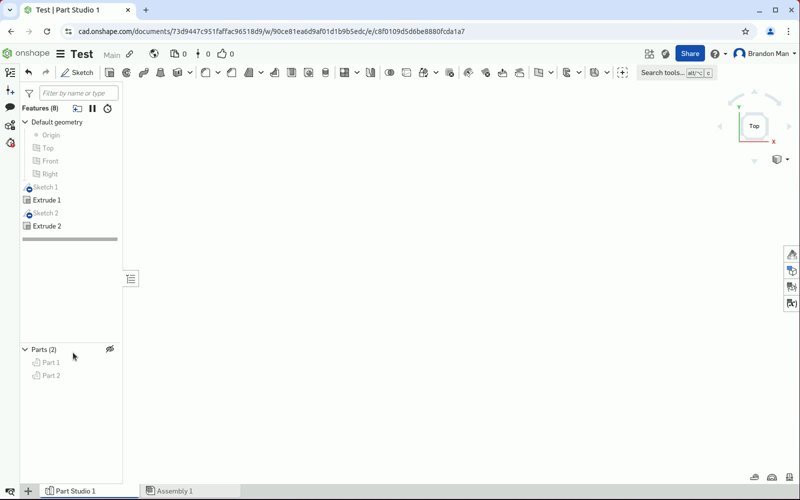
key_down(shift)
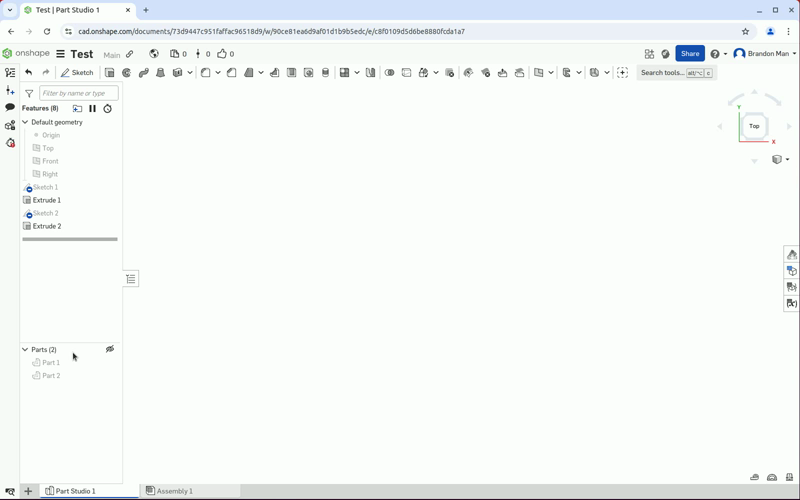
key(up)
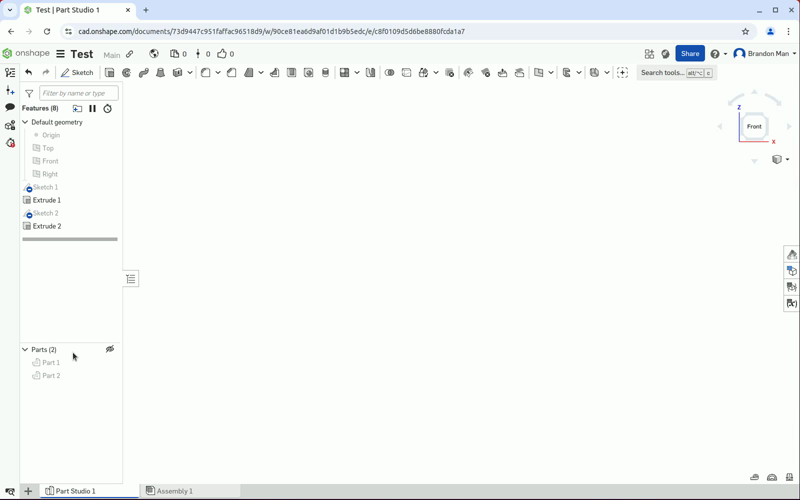
key_up(shift)
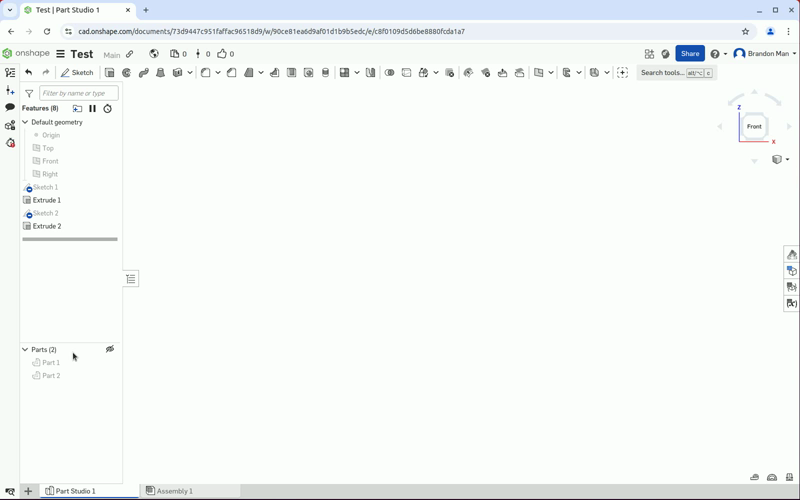
mouse_move(73, 352)
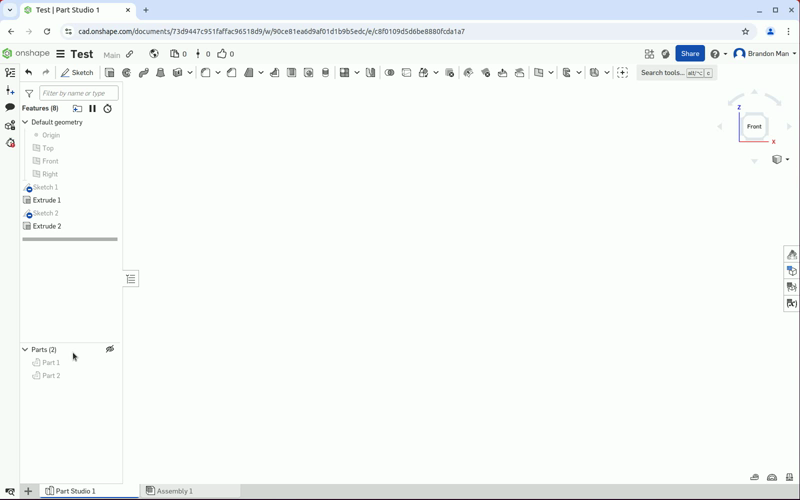
key(shift+y)
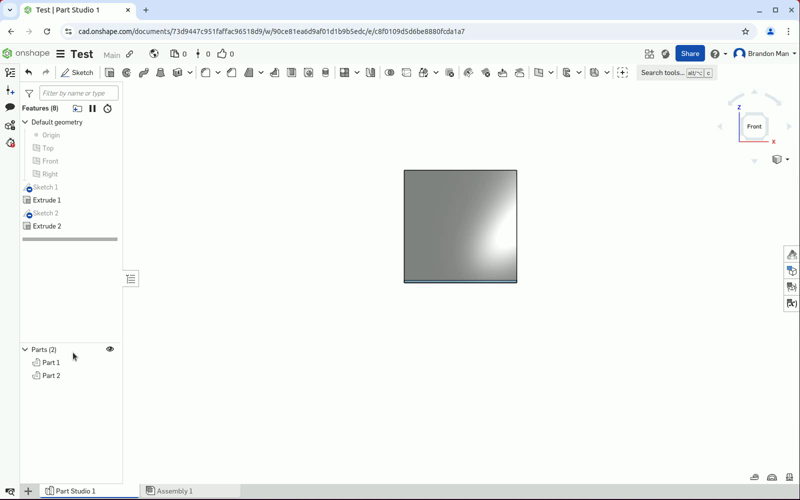
mouse_move(541, 75)
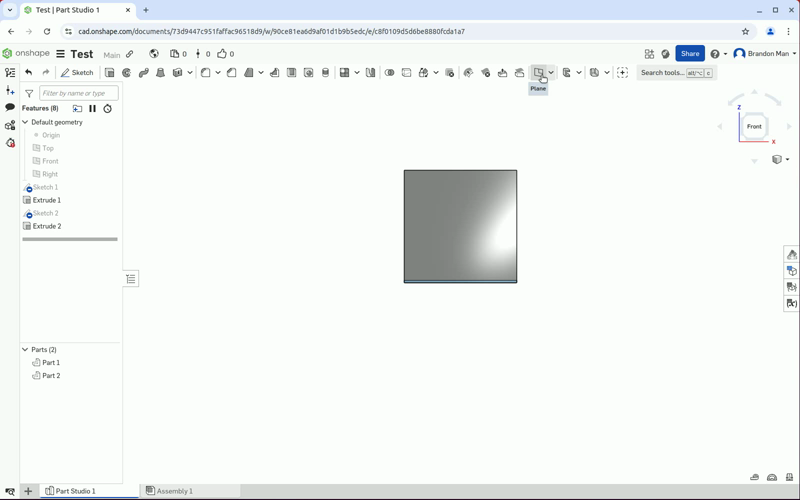
click(541, 75)
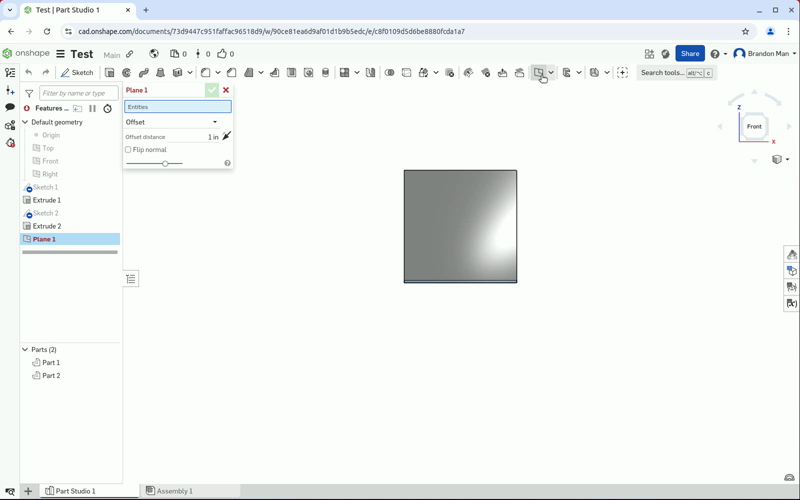
mouse_move(73, 163)
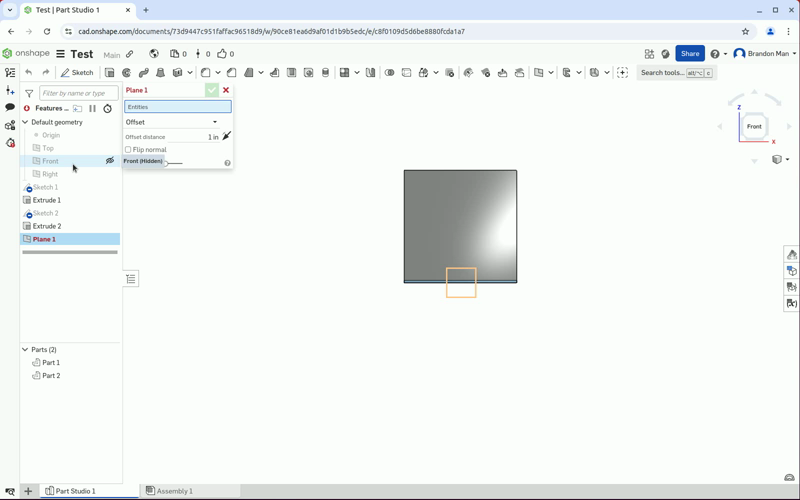
click(73, 163)
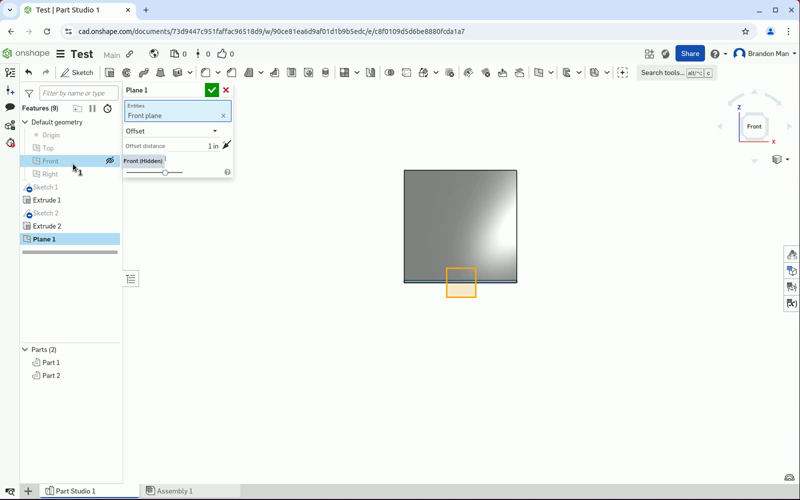
key(tab, 2)
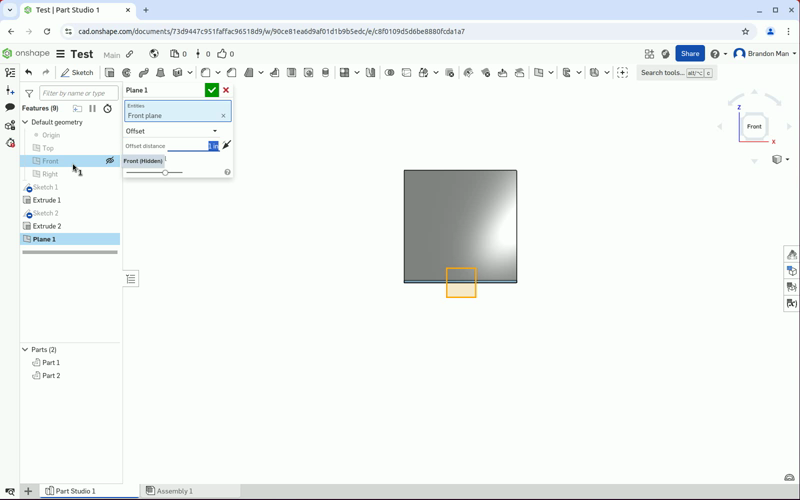
text(11.554)
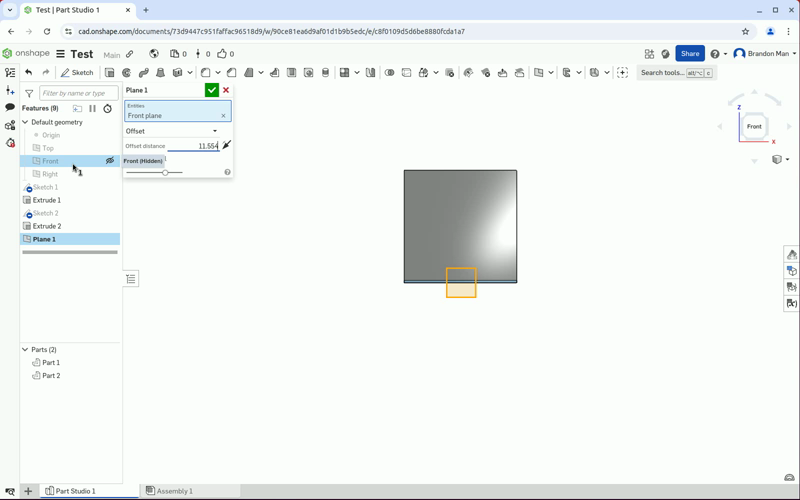
key(enter, 2)
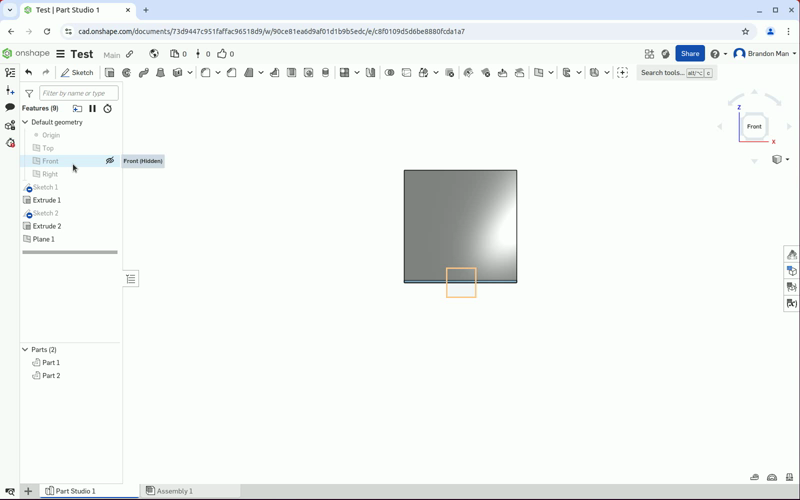
key(shift+s)
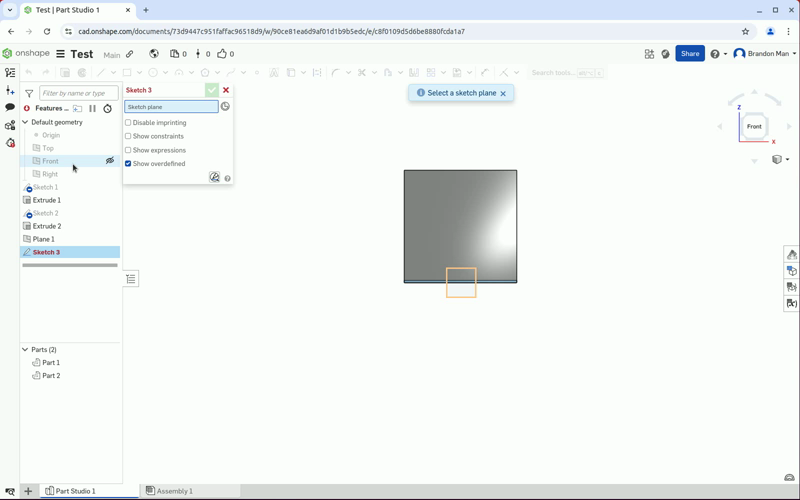
mouse_move(73, 241)
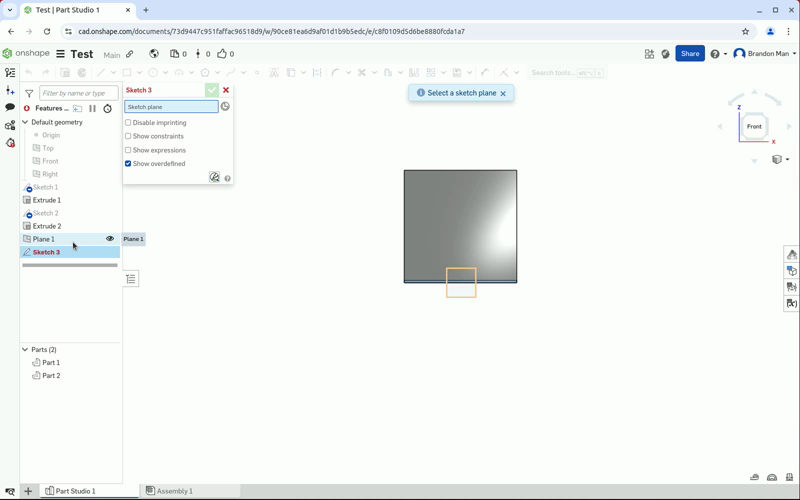
click(73, 241)
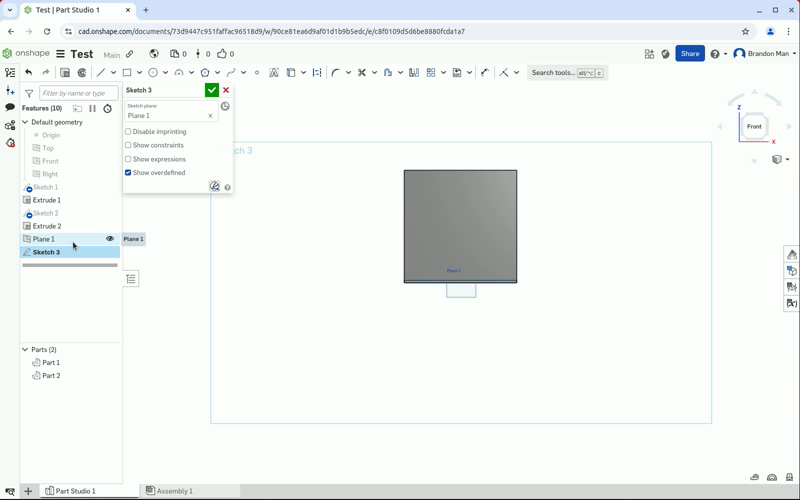
mouse_move(73, 352)
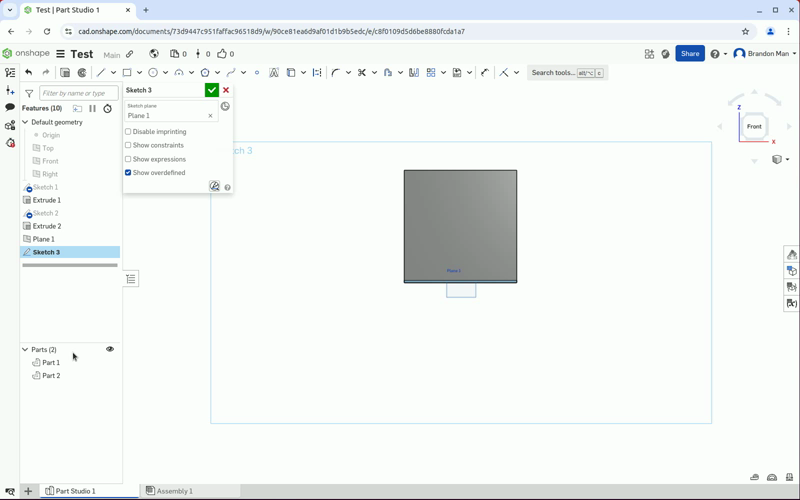
key(y)
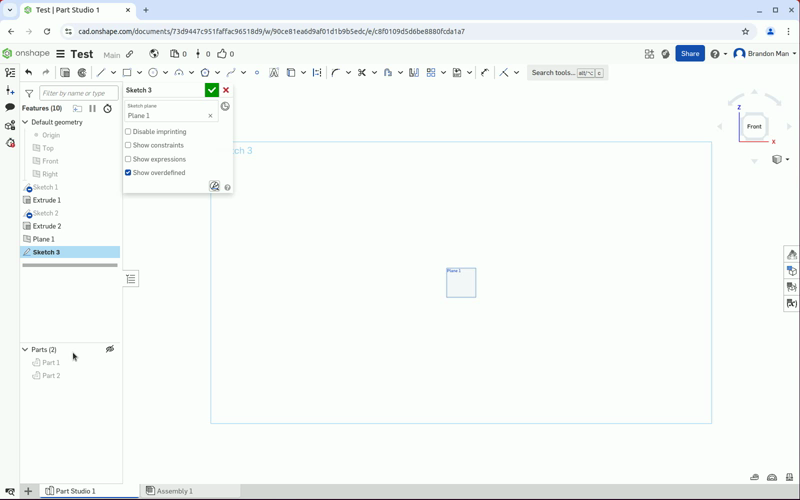
key(l)
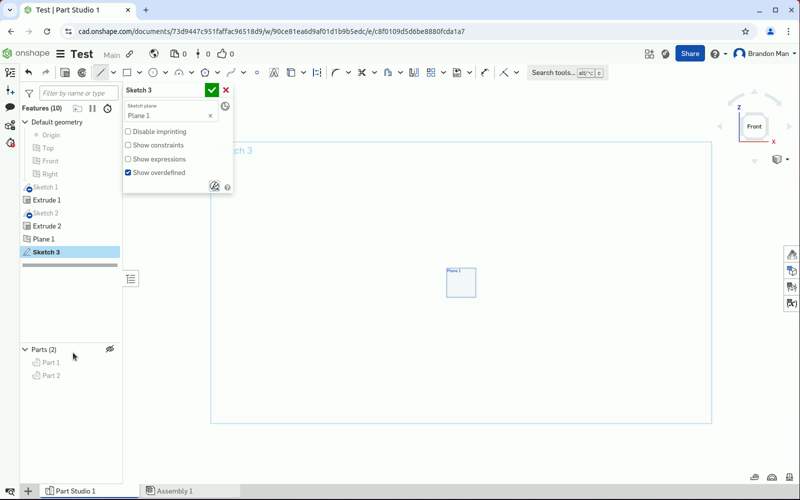
key_down(shift)
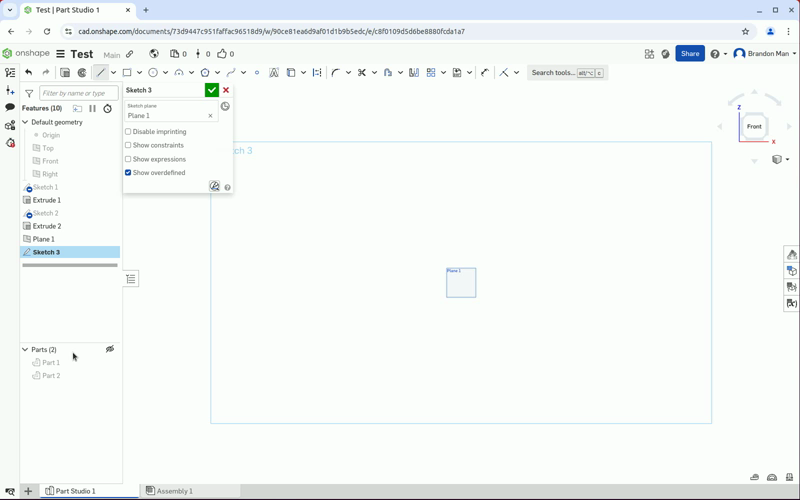
mouse_move(404, 282)
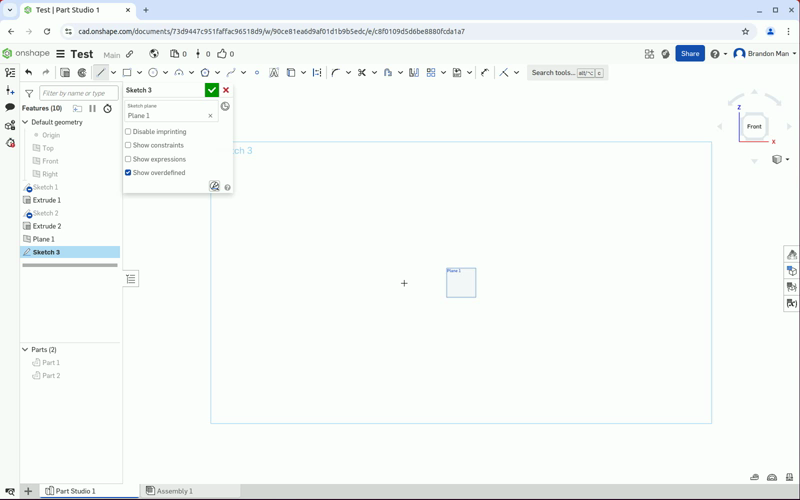
click(404, 282)
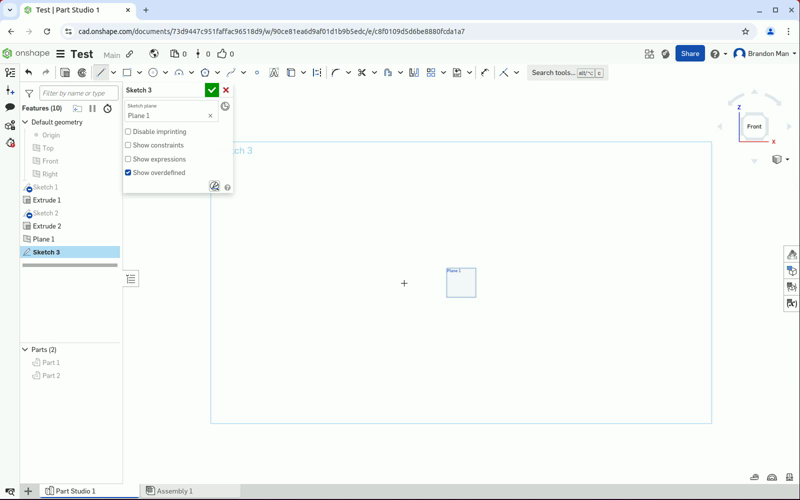
key_up(shift)
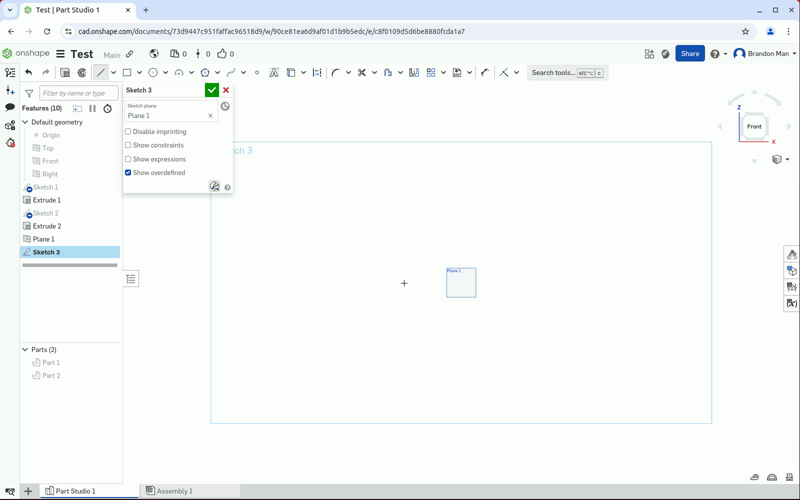
key_down(shift)
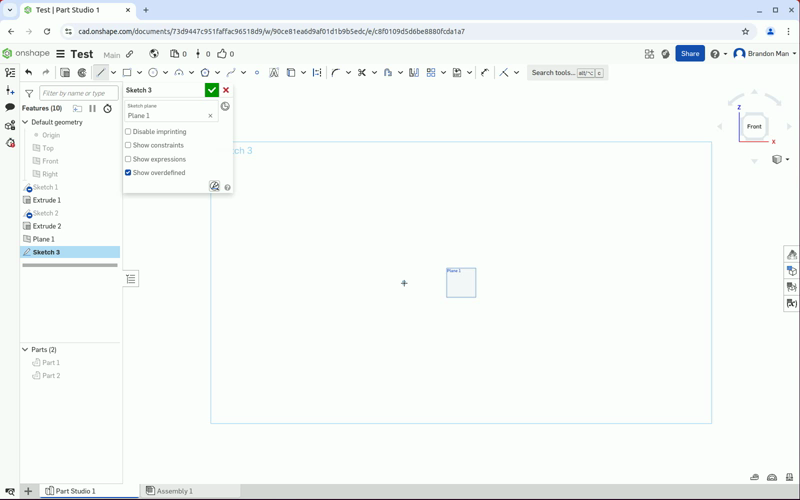
mouse_move(434, 282)
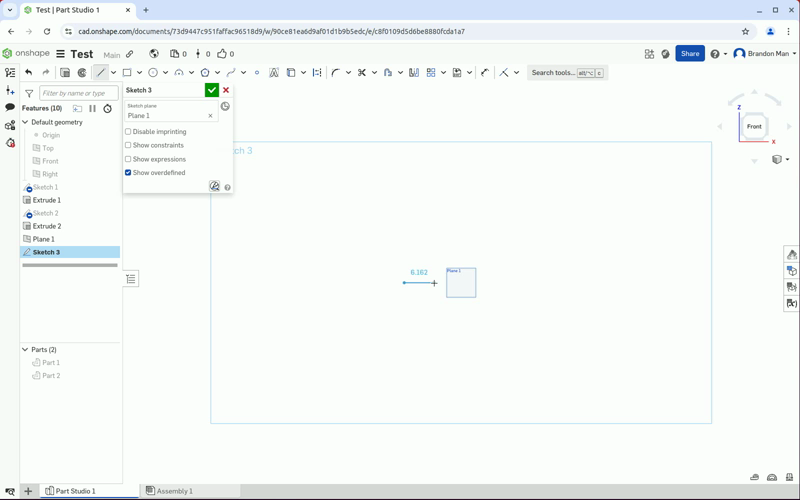
mouse_move(427, 282)
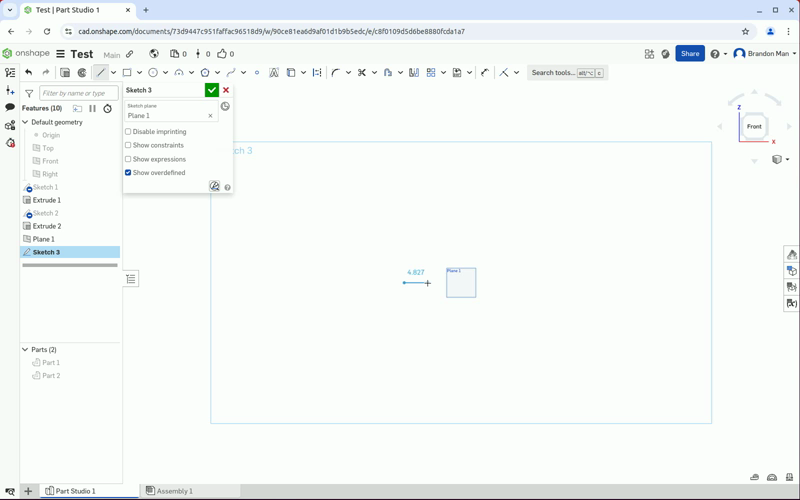
click(427, 282)
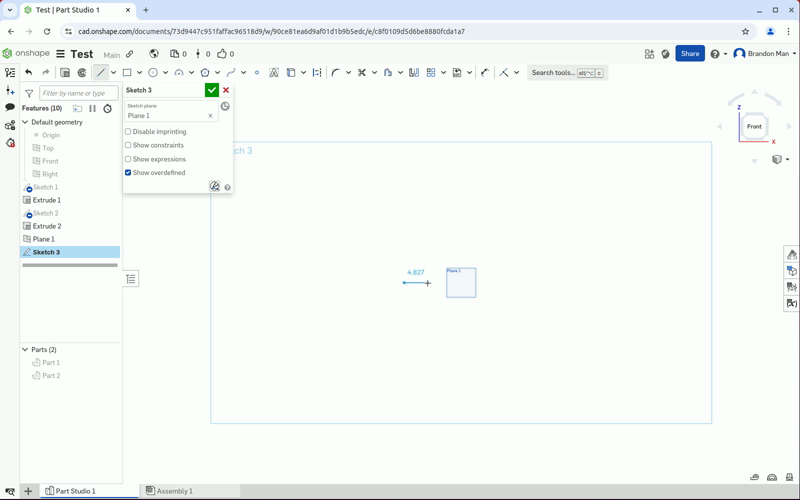
key_up(shift)
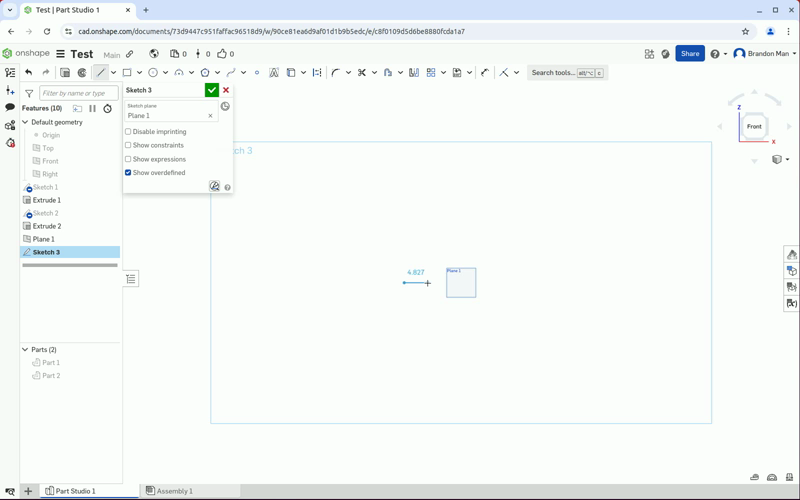
key_down(shift)
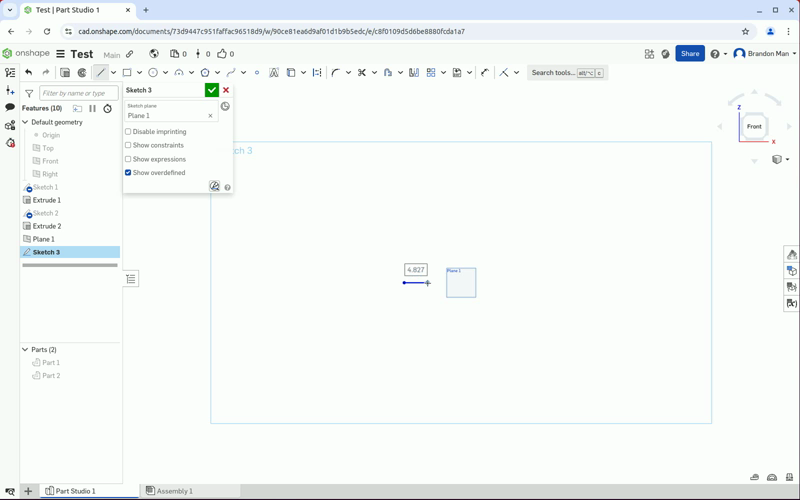
mouse_move(457, 282)
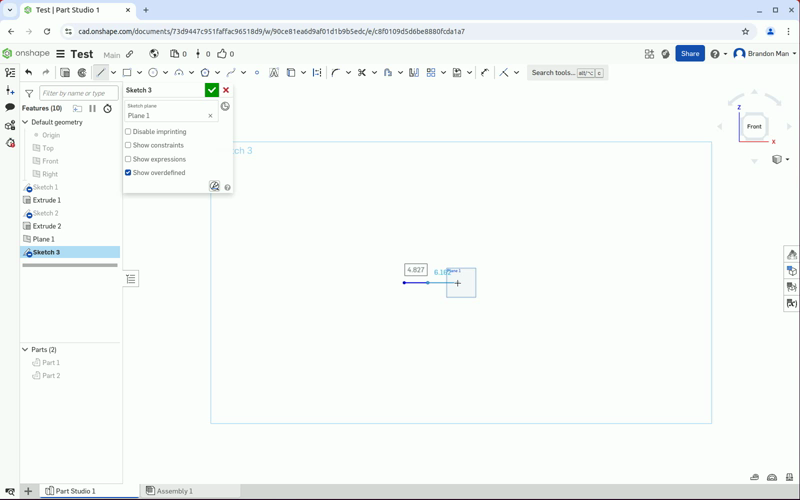
mouse_move(427, 279)
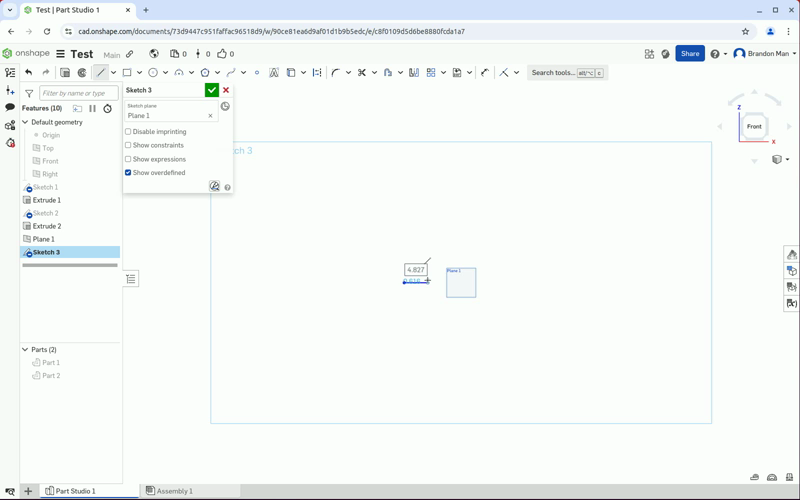
scroll(6)
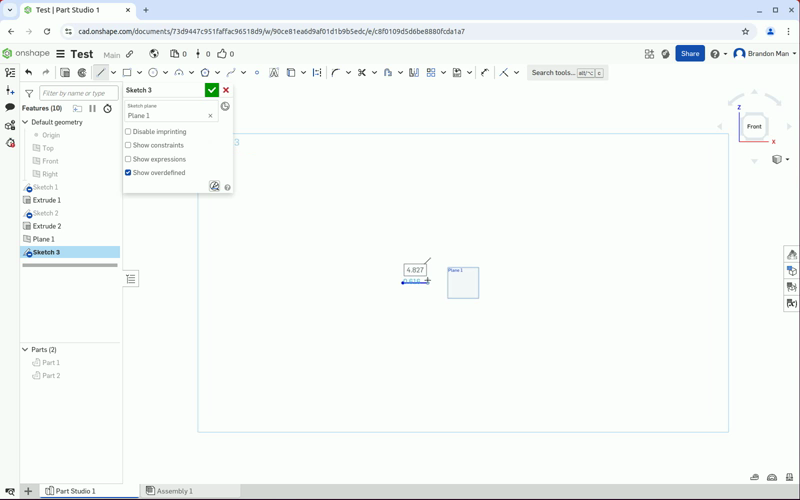
scroll(6)
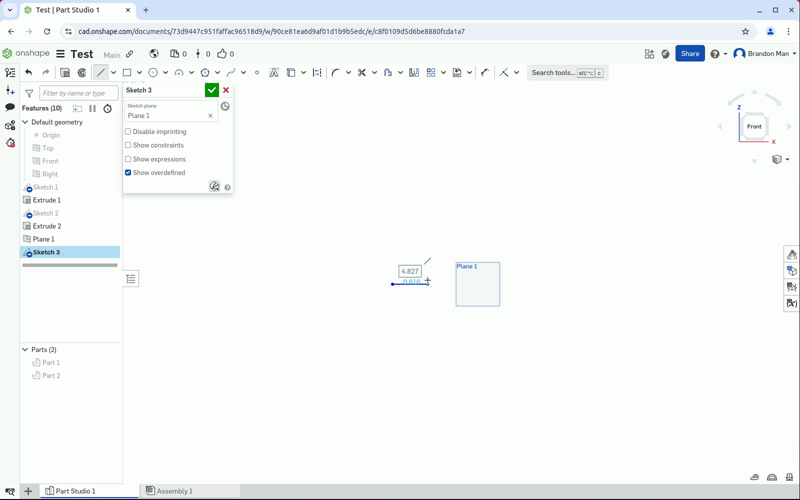
scroll(6)
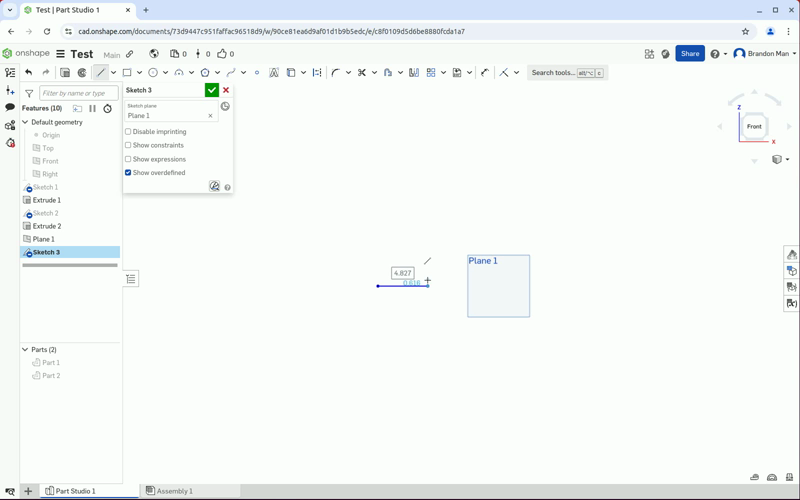
scroll(6)
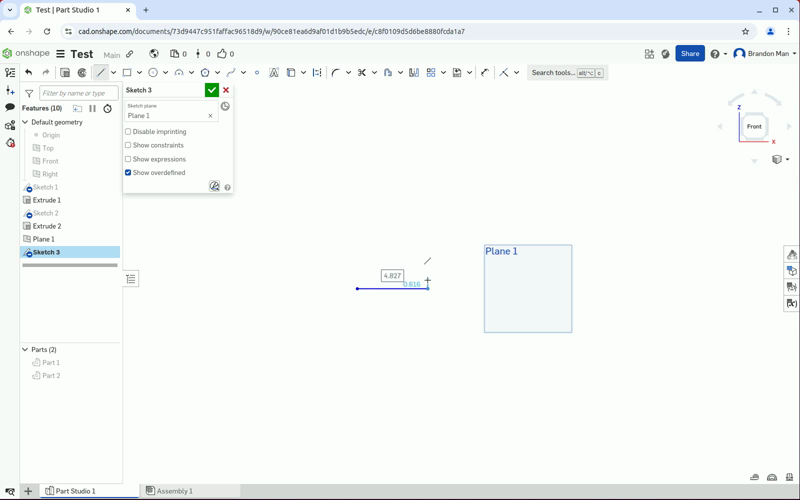
scroll(6)
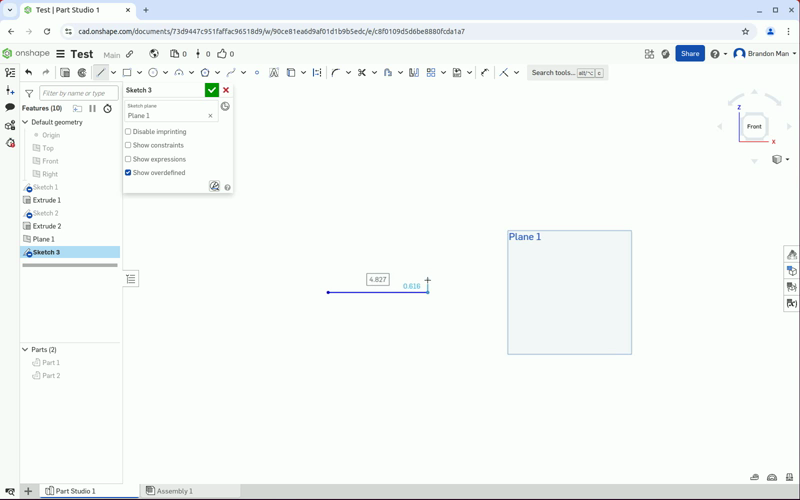
scroll(6)
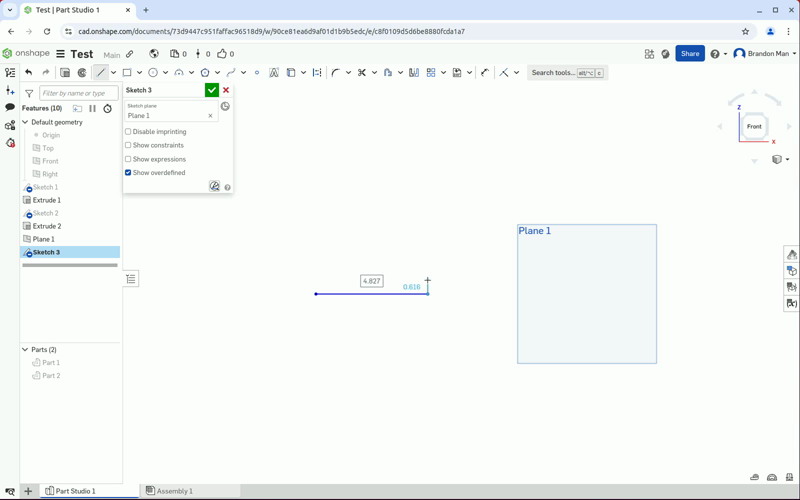
scroll(6)
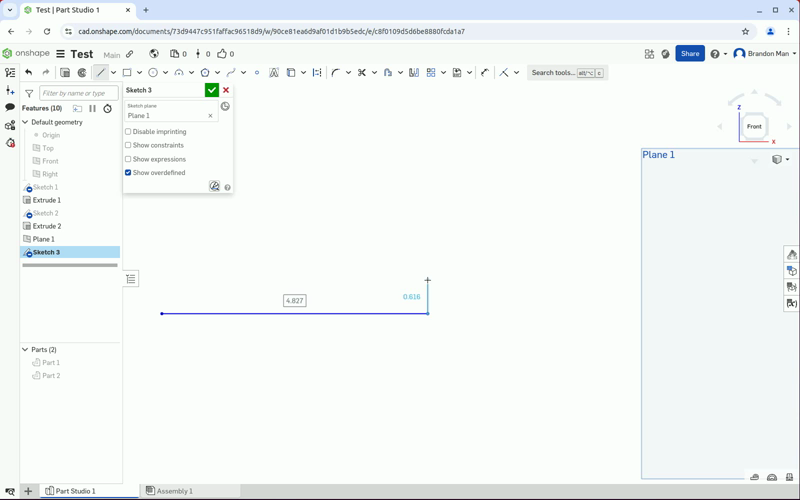
click(427, 279)
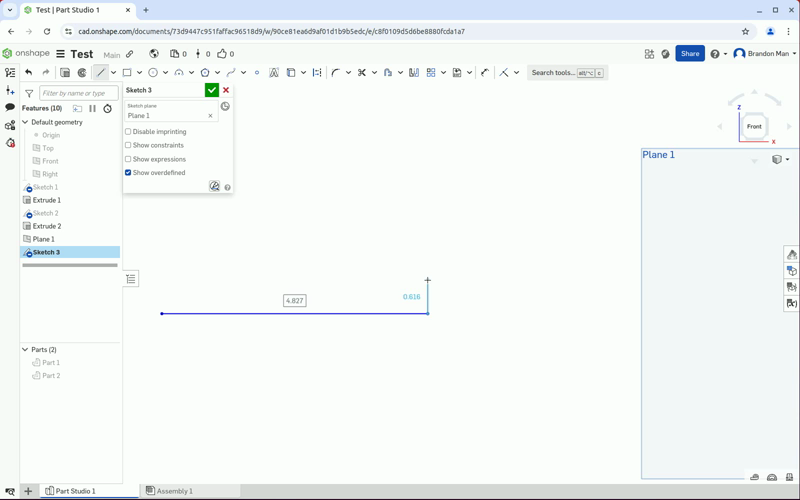
scroll(-6)
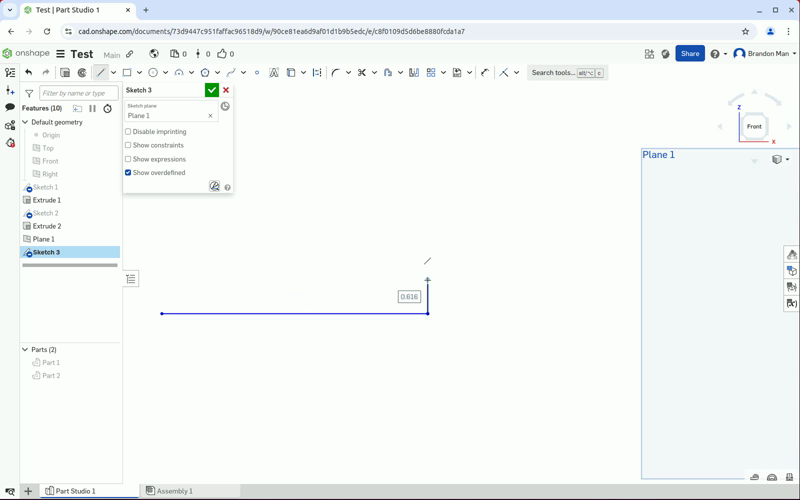
scroll(-6)
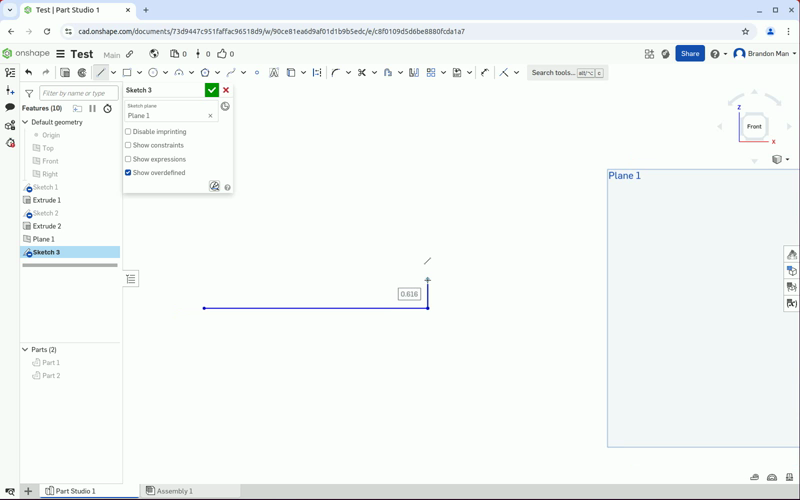
scroll(-6)
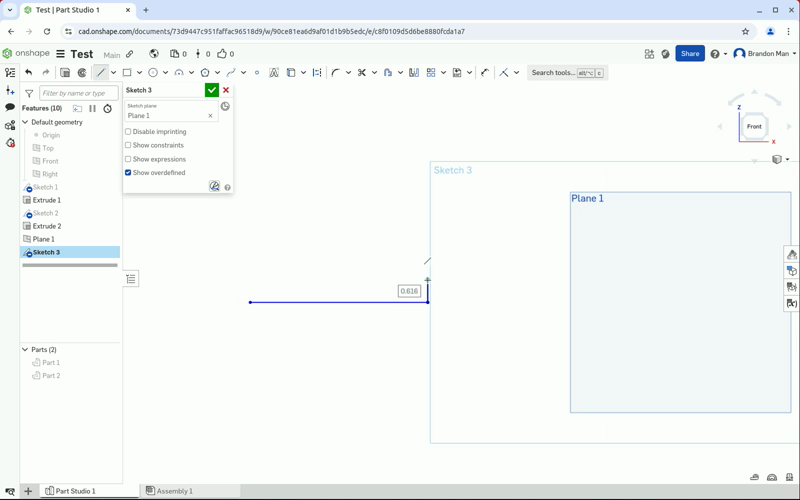
scroll(-6)
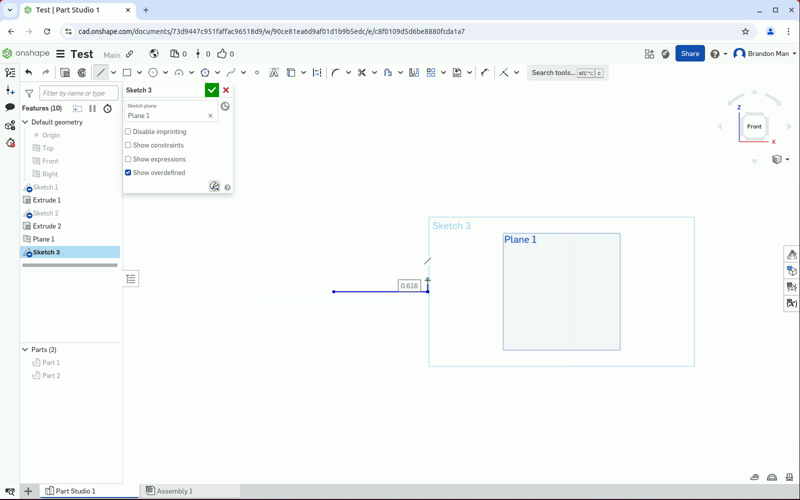
scroll(-6)
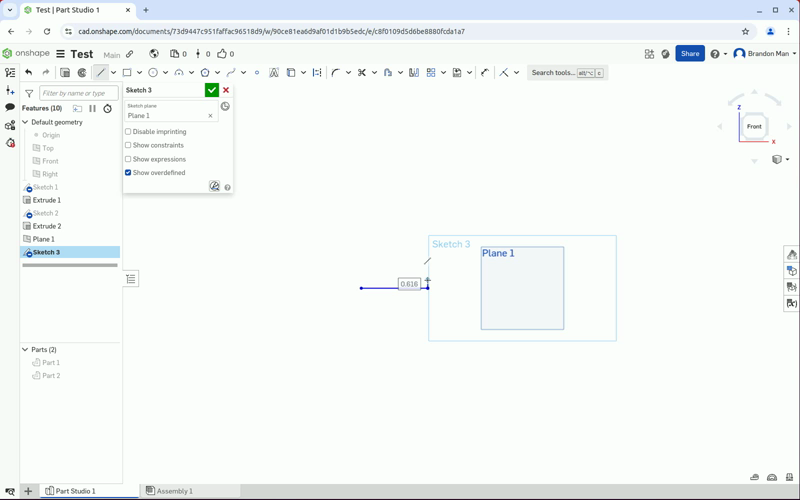
scroll(-6)
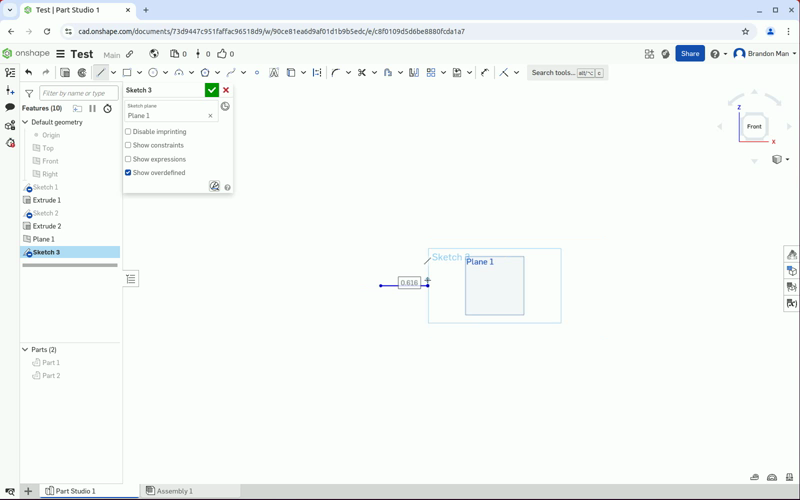
scroll(-6)
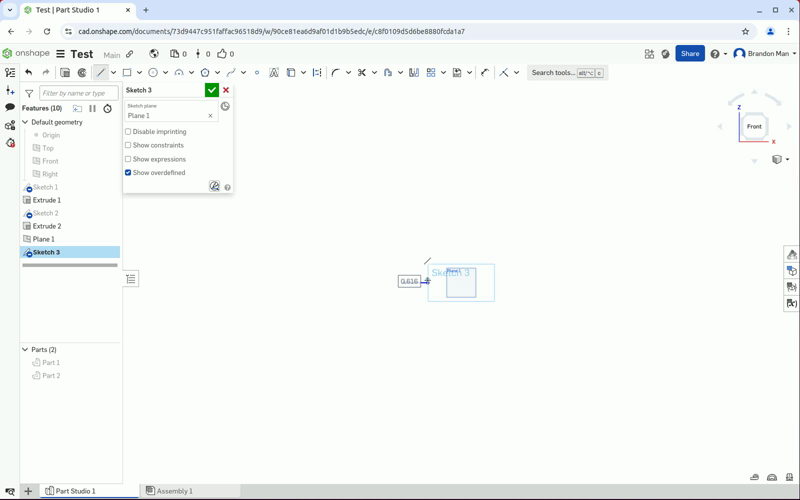
key_up(shift)
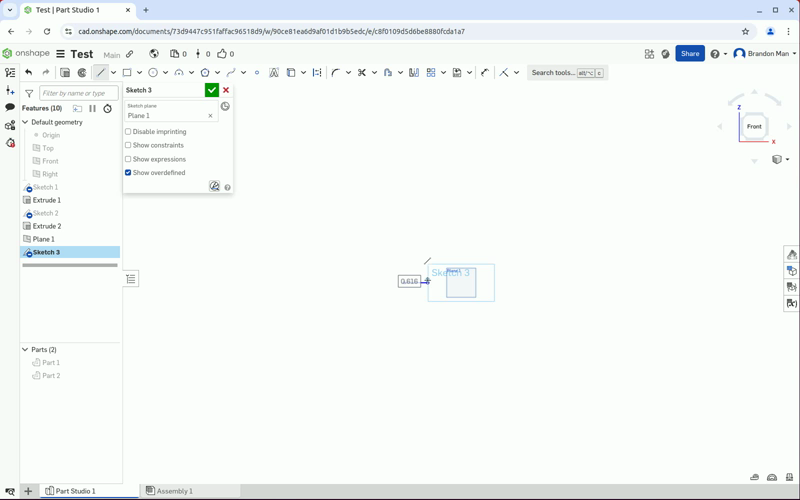
key_down(shift)
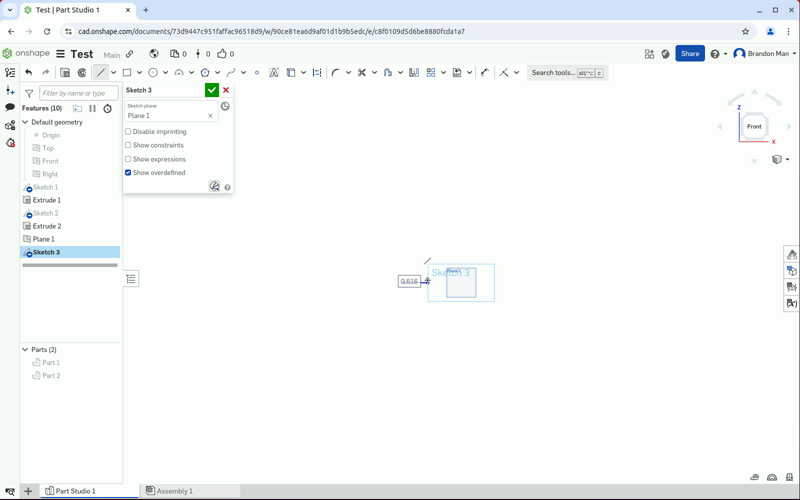
mouse_move(457, 279)
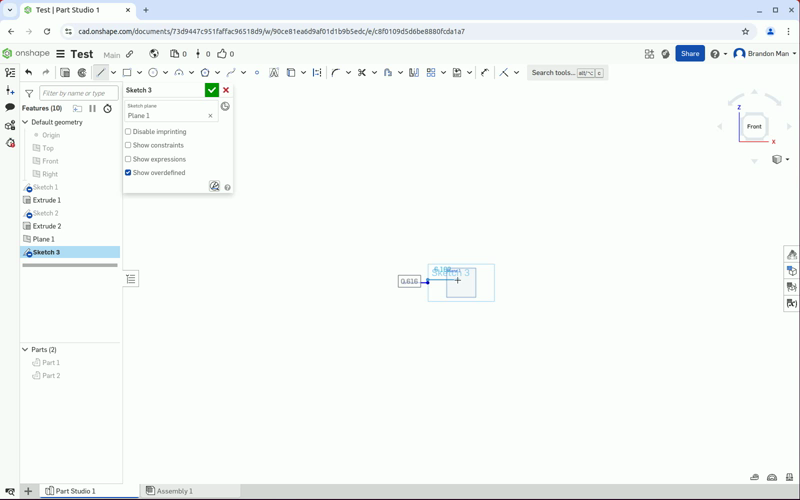
mouse_move(404, 279)
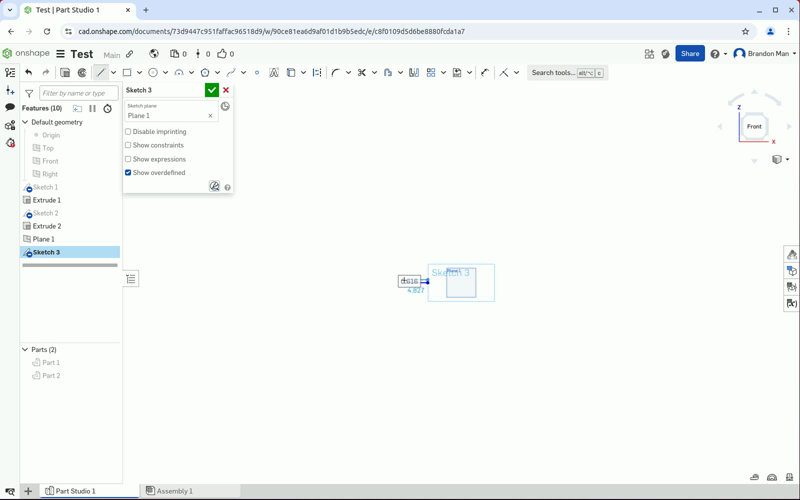
scroll(6)
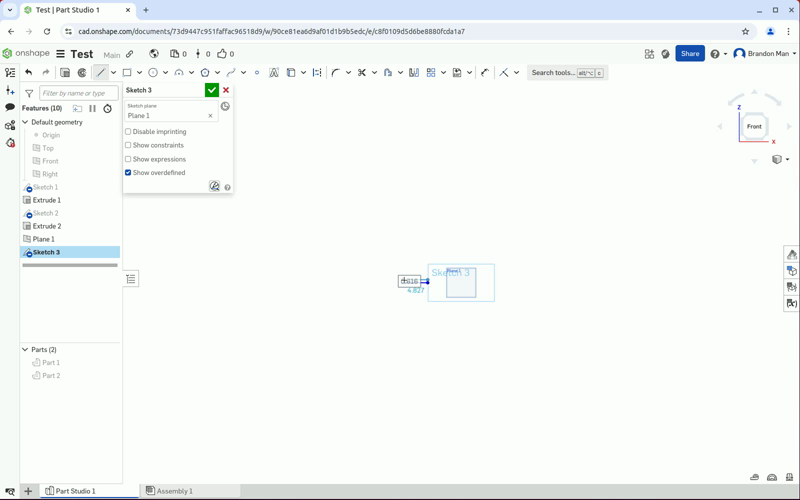
scroll(6)
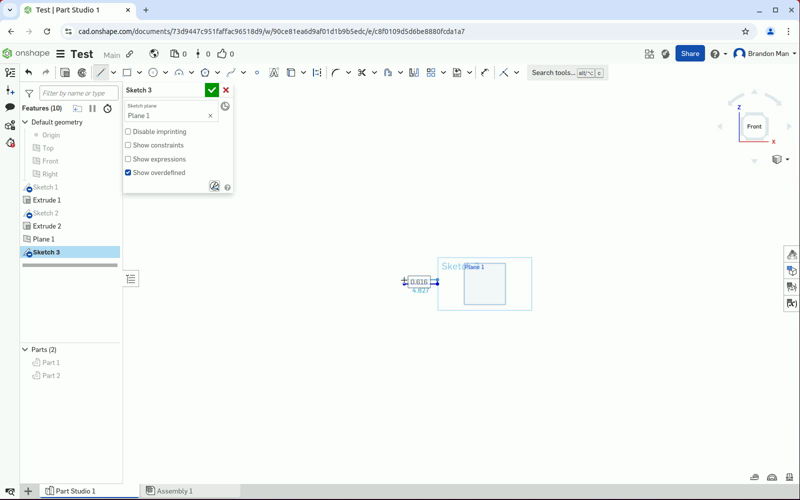
scroll(6)
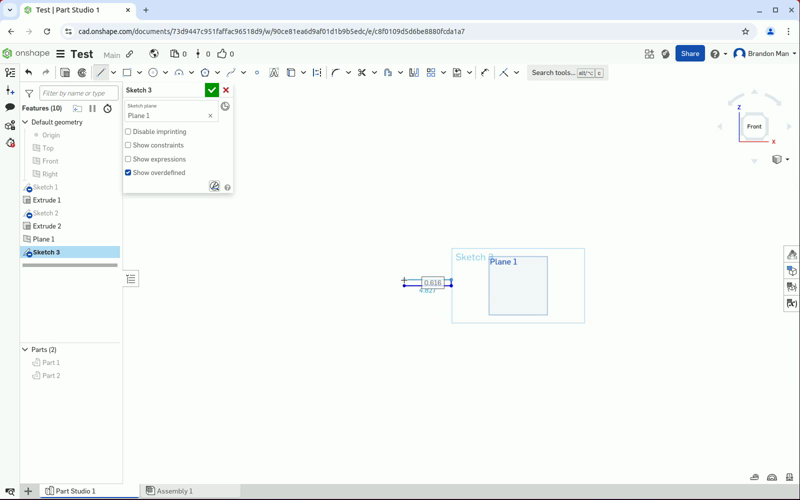
scroll(6)
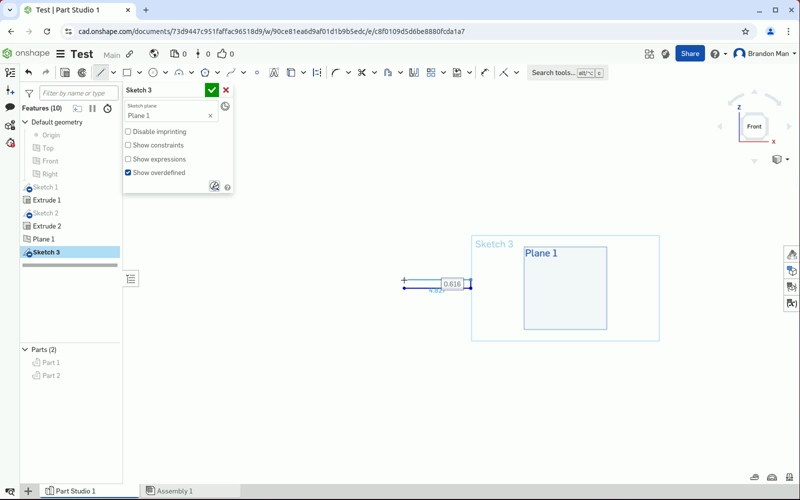
scroll(6)
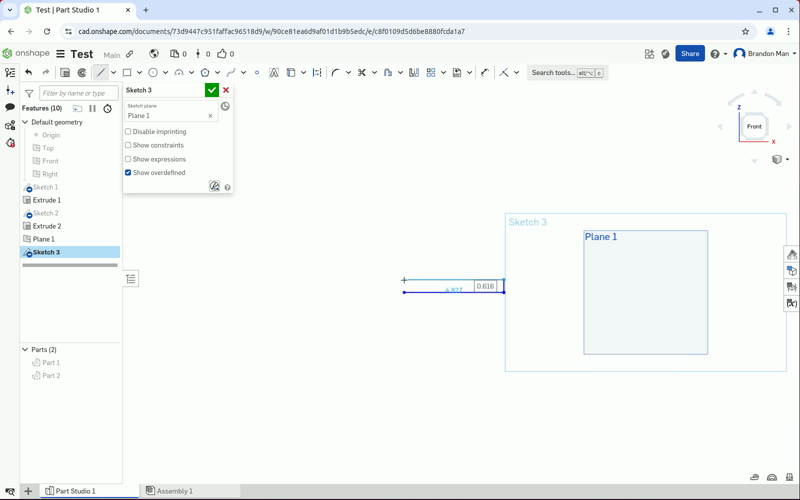
scroll(6)
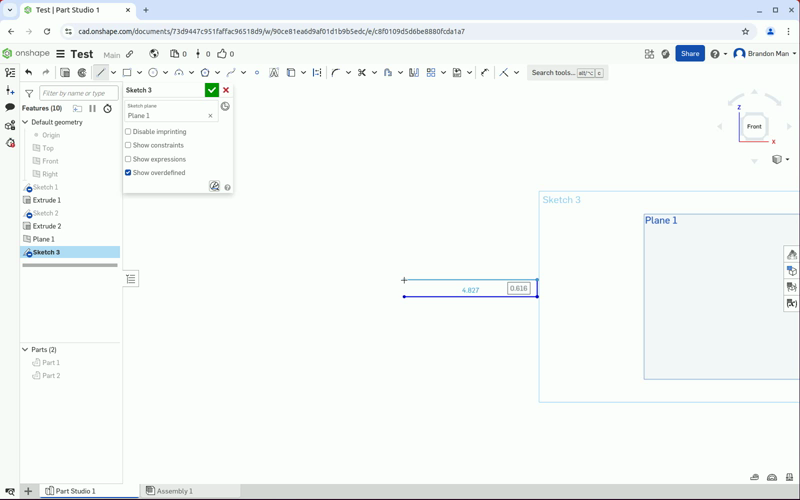
scroll(6)
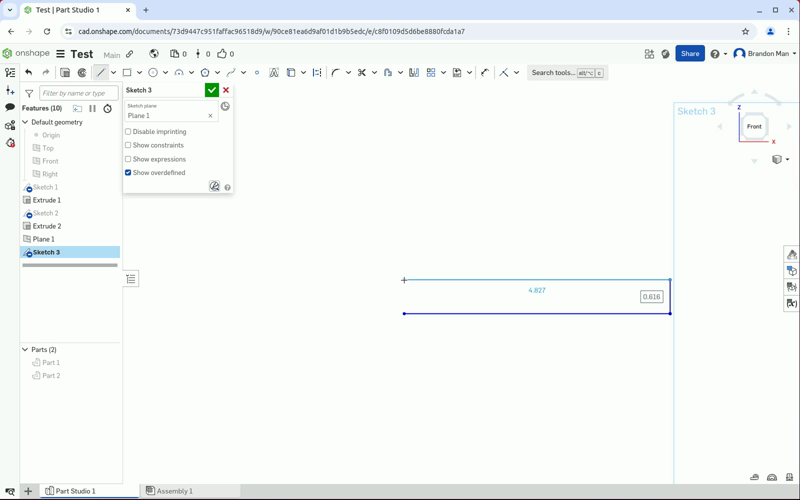
click(404, 279)
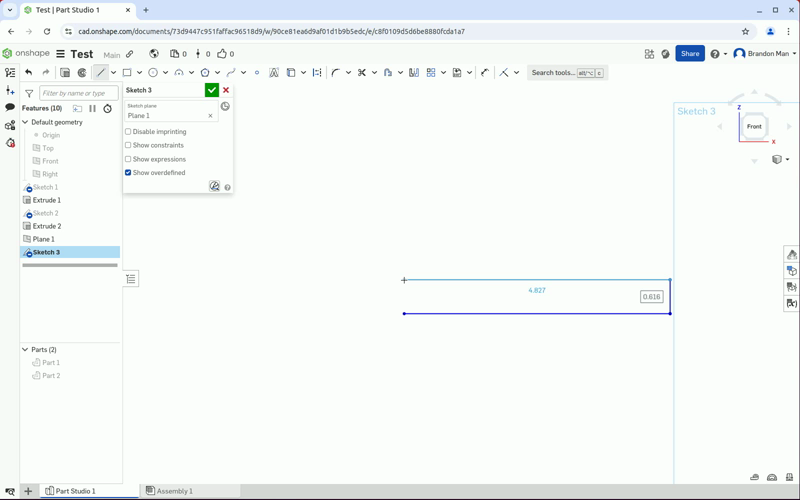
scroll(-6)
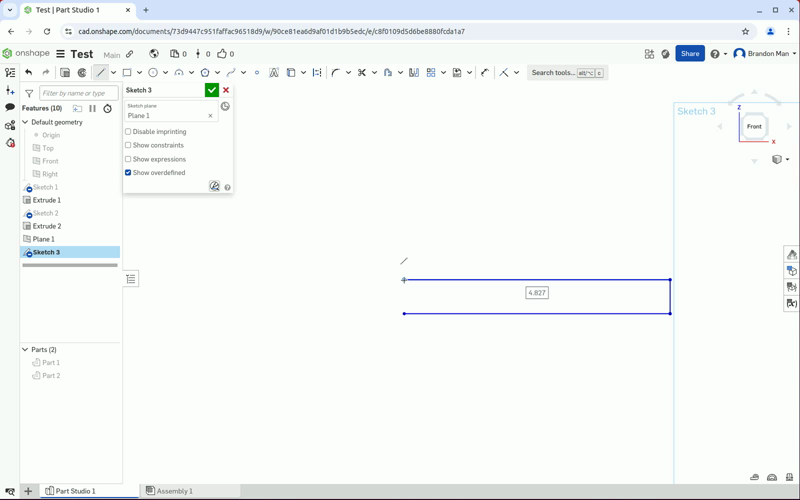
scroll(-6)
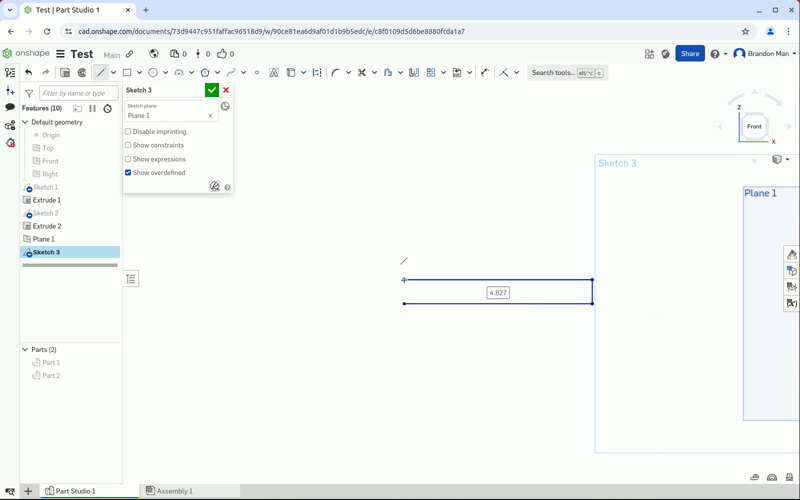
scroll(-6)
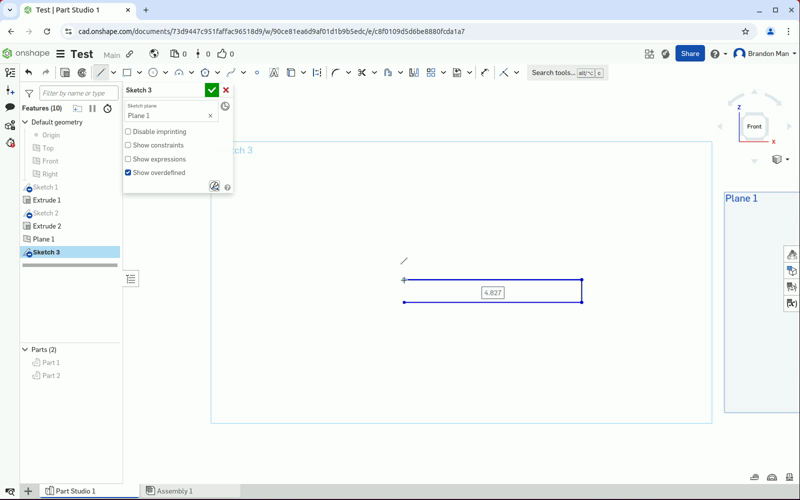
scroll(-6)
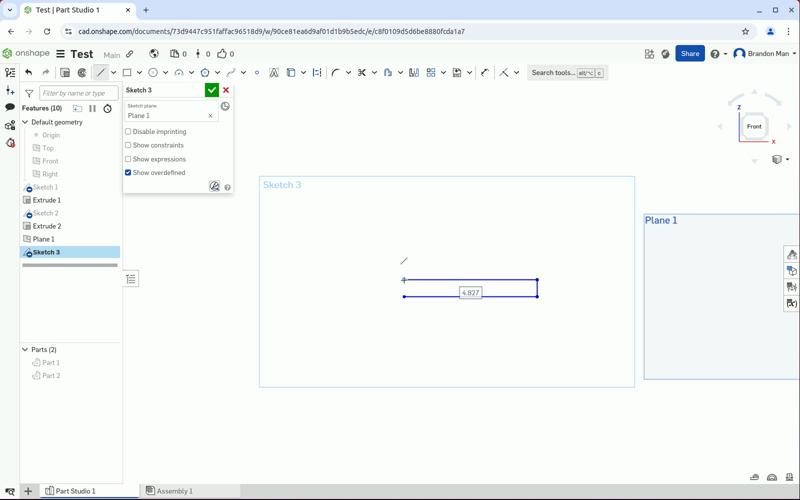
scroll(-6)
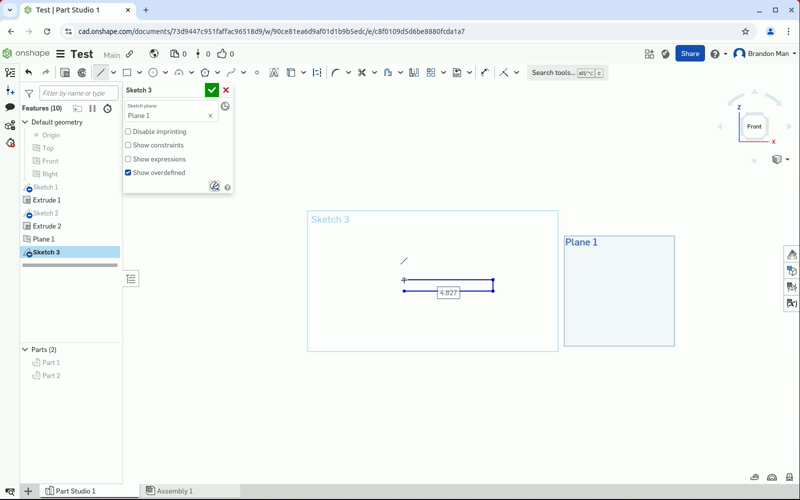
scroll(-6)
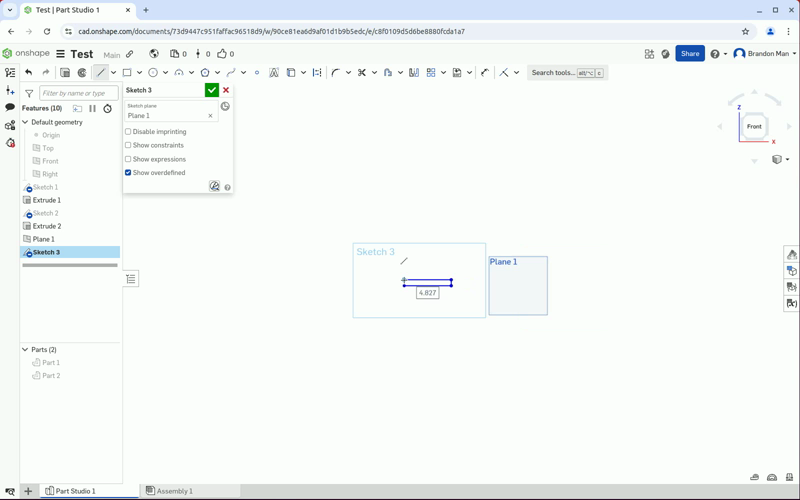
scroll(-6)
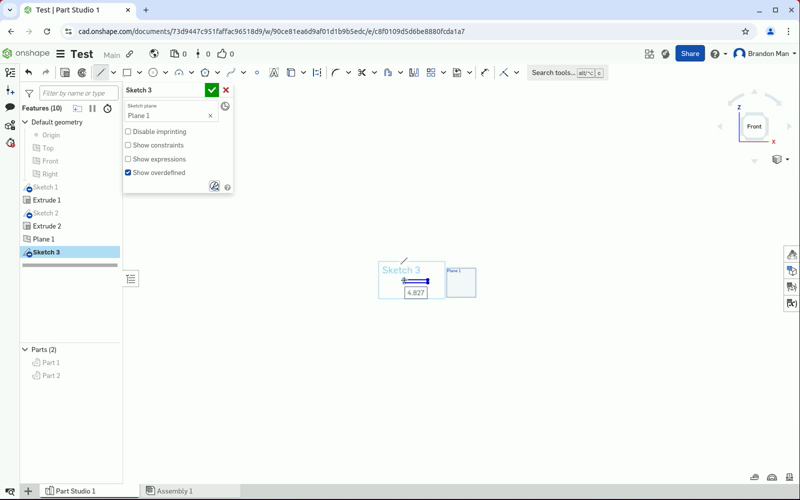
key_up(shift)
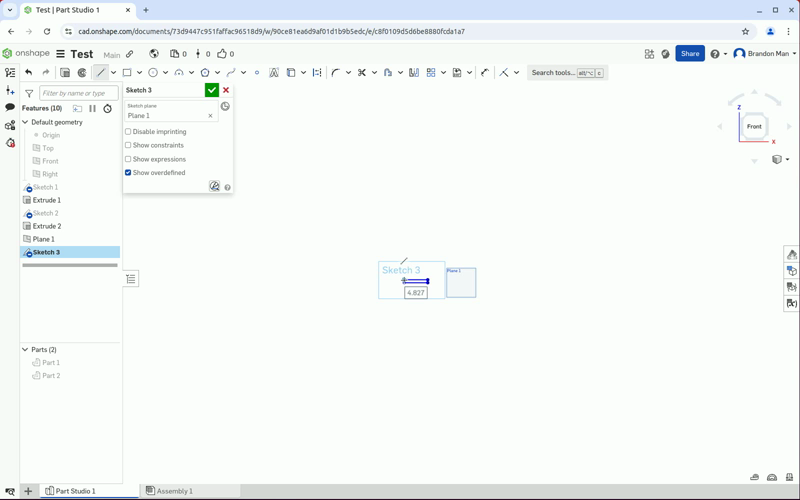
mouse_move(434, 279)
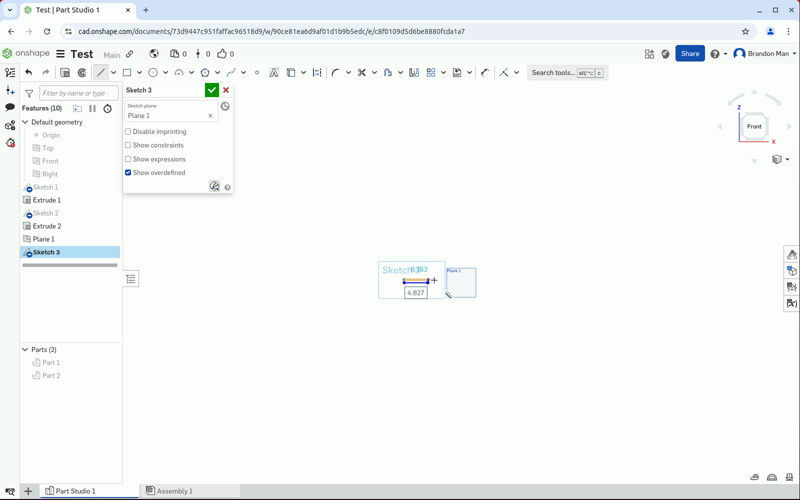
key_down(shift)
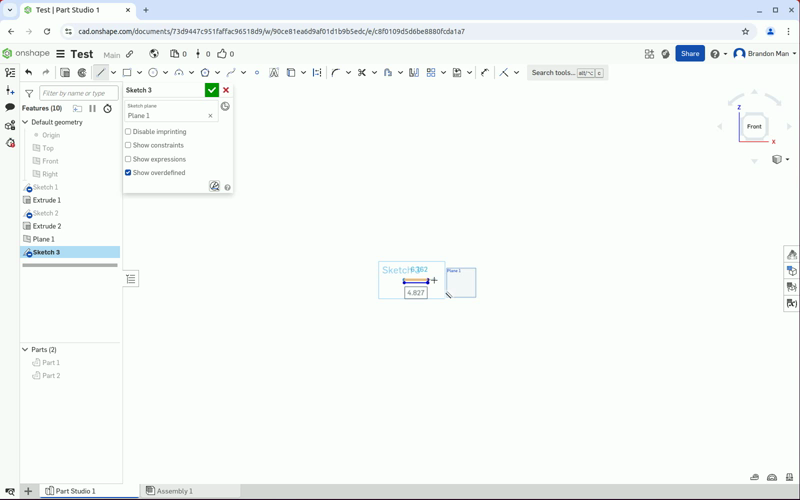
mouse_move(404, 282)
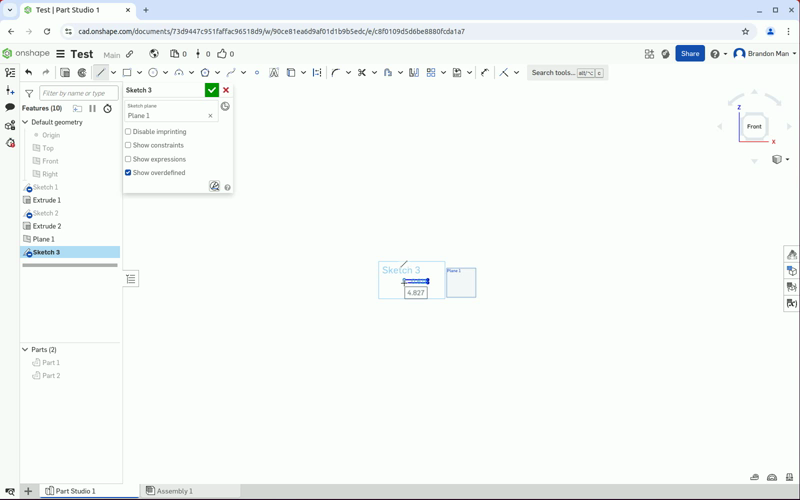
scroll(6)
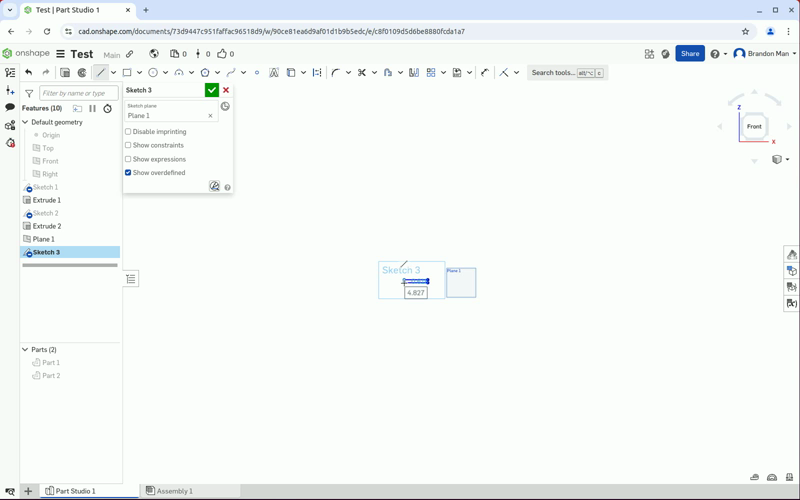
scroll(6)
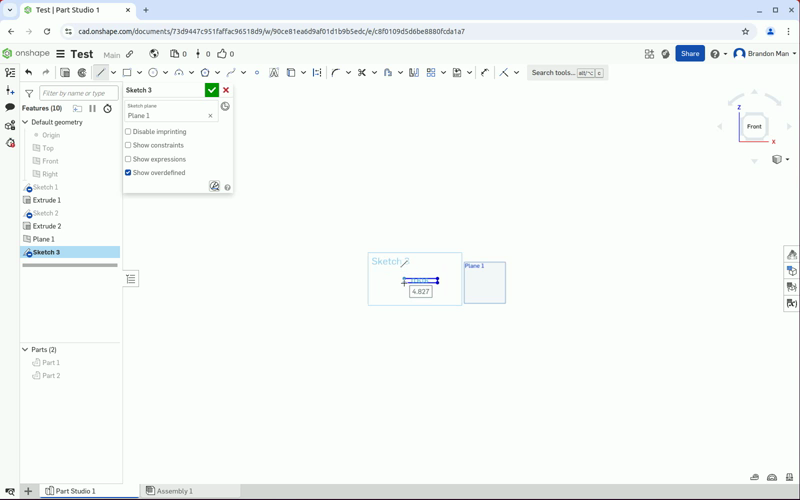
scroll(6)
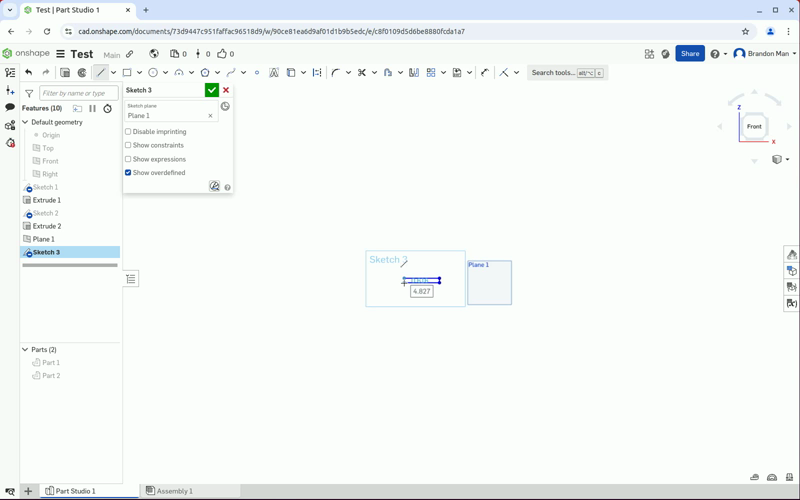
scroll(6)
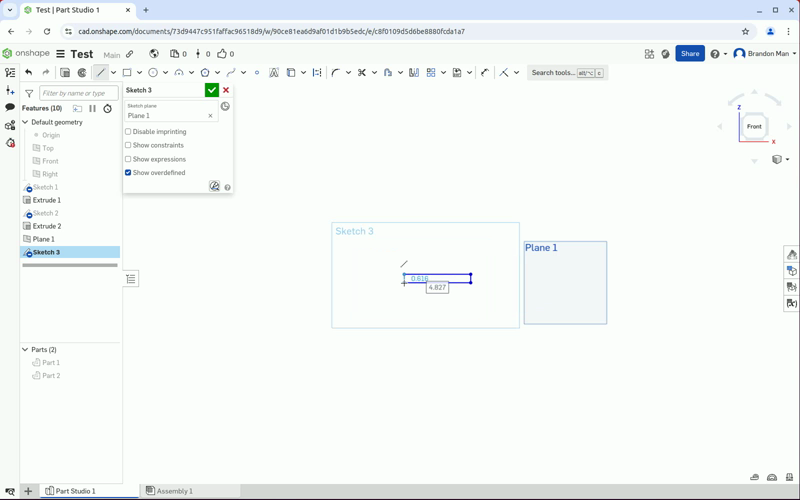
scroll(6)
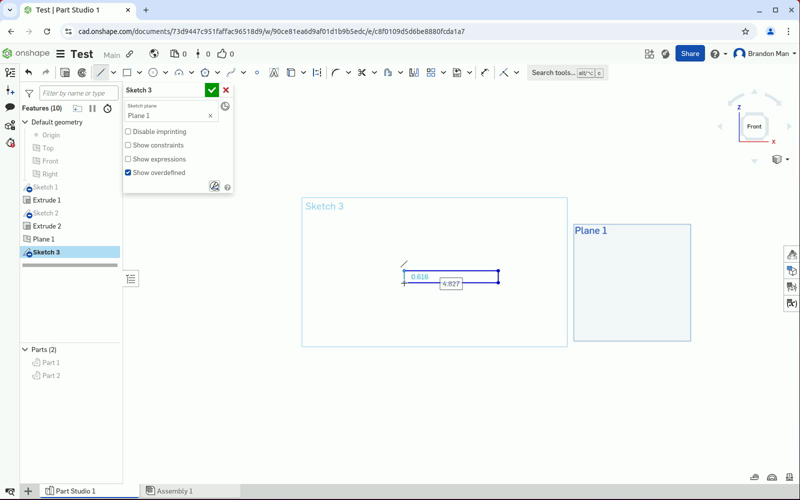
scroll(6)
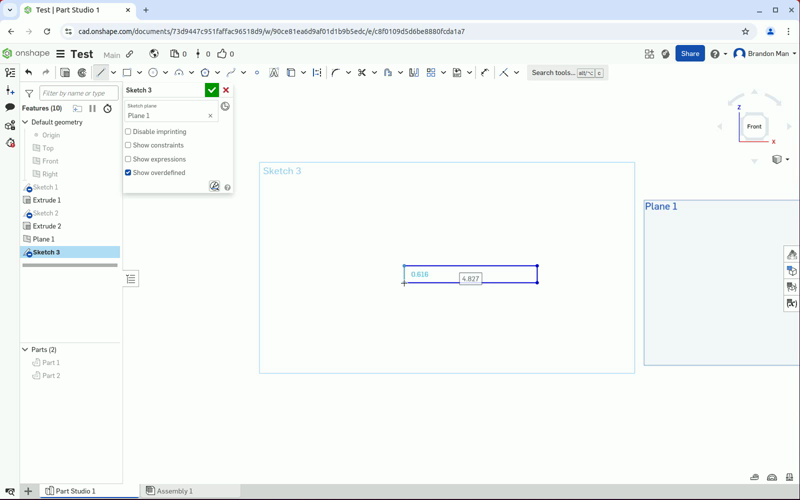
scroll(6)
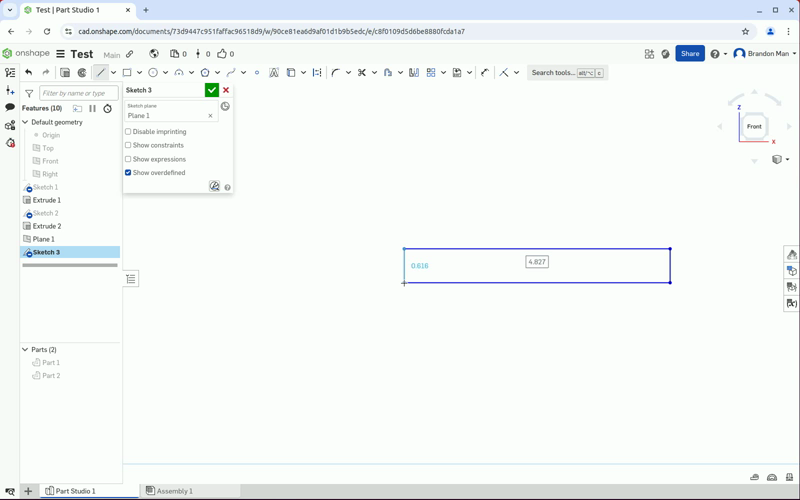
key_up(shift)
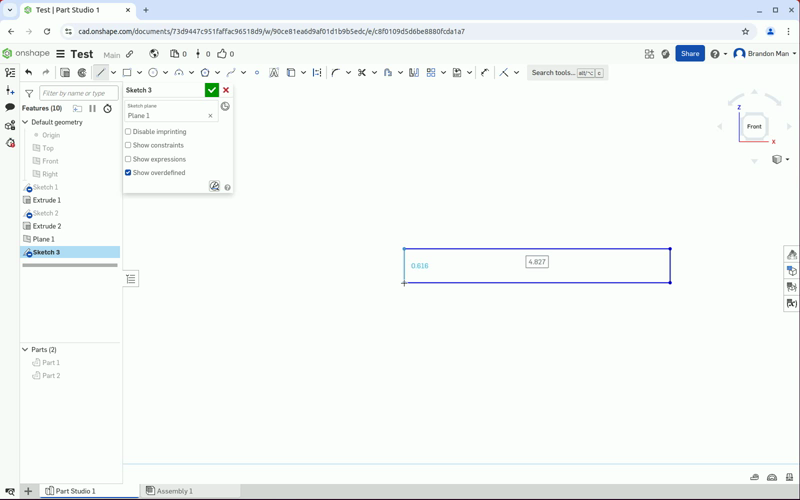
click(404, 282)
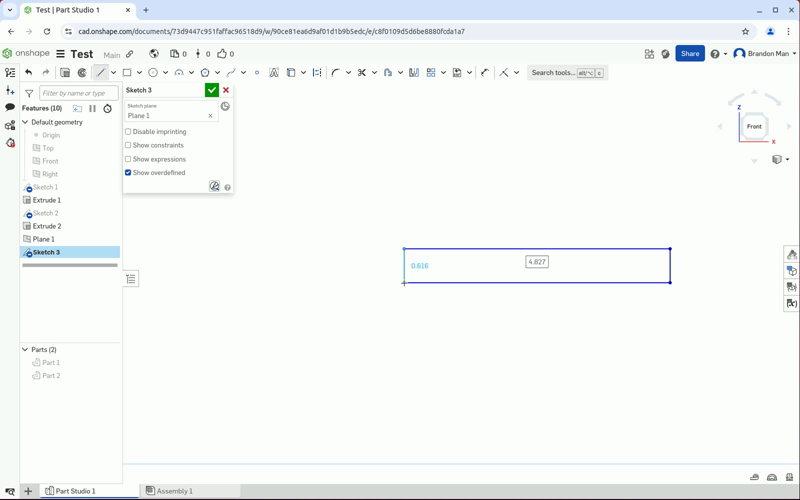
scroll(-6)
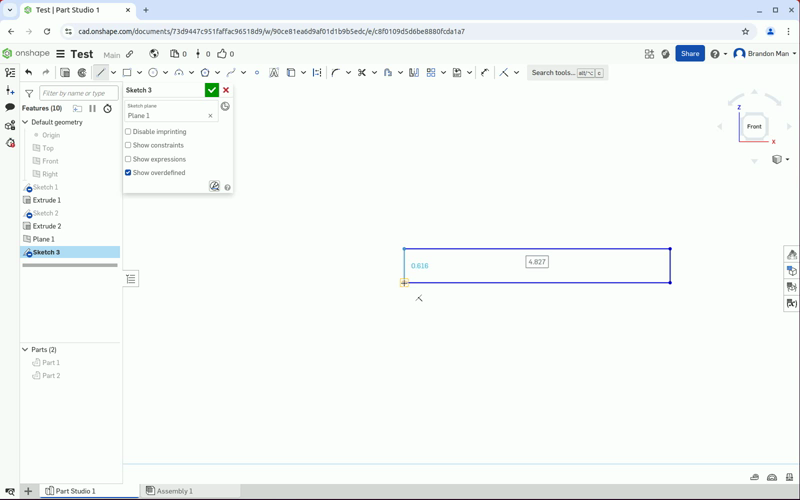
scroll(-6)
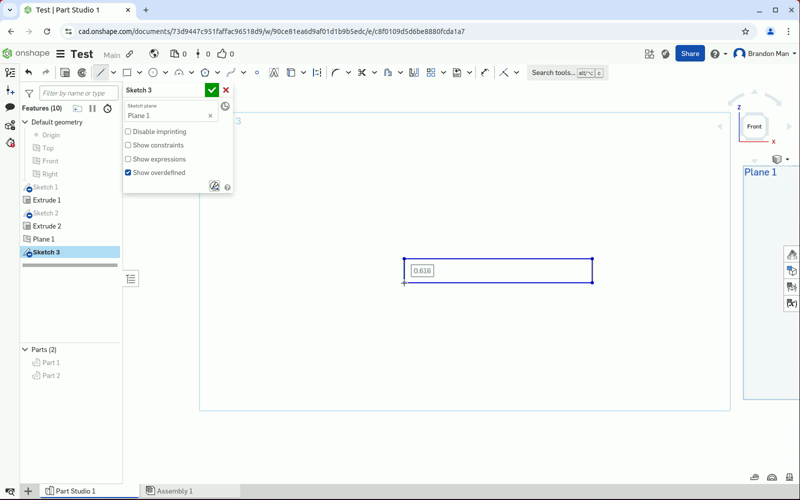
scroll(-6)
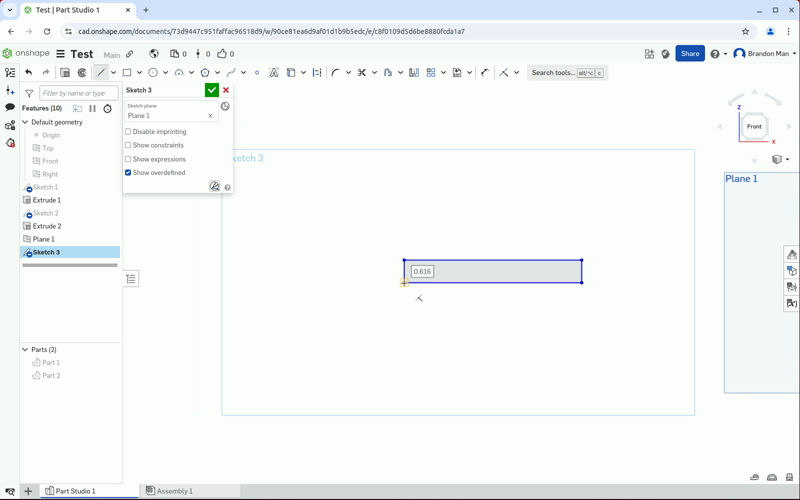
scroll(-6)
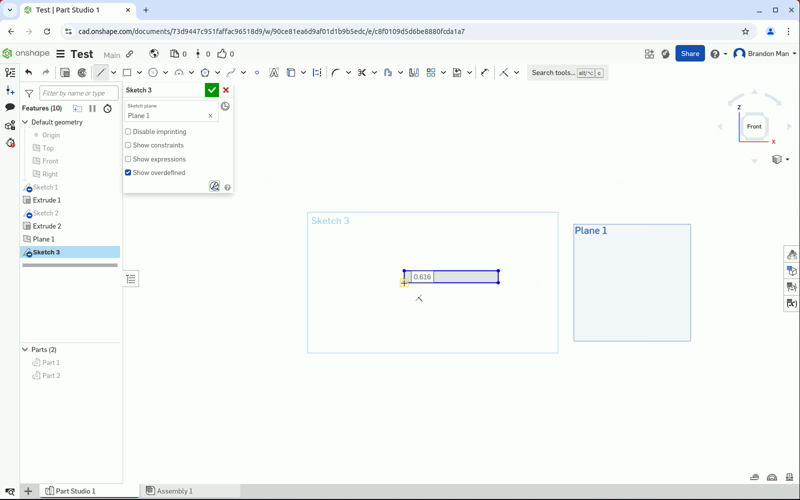
scroll(-6)
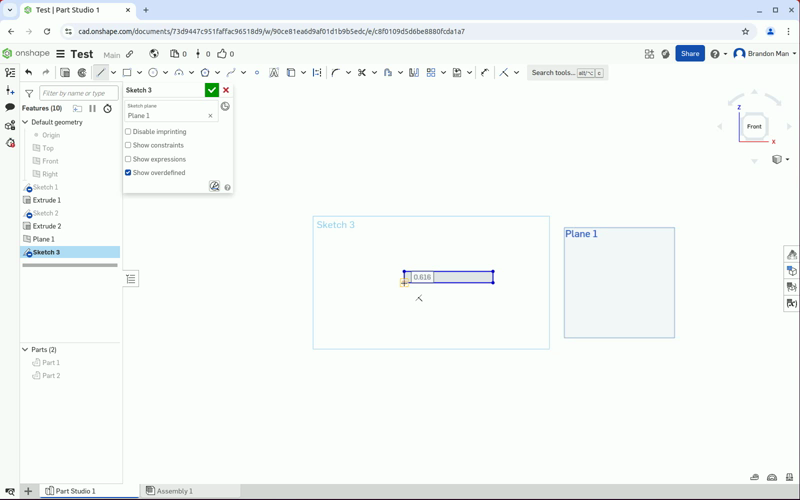
scroll(-6)
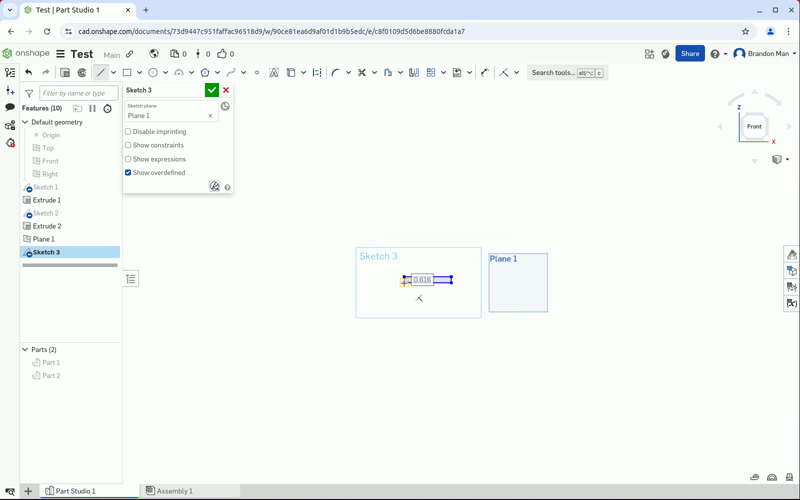
scroll(-6)
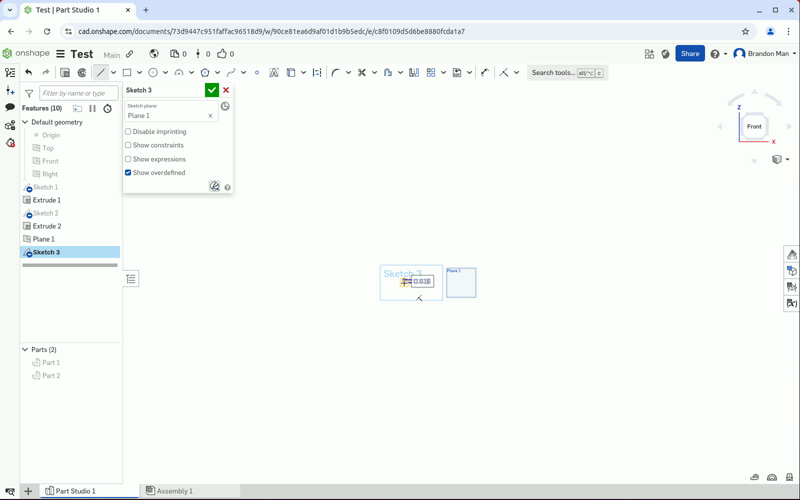
key(esc)
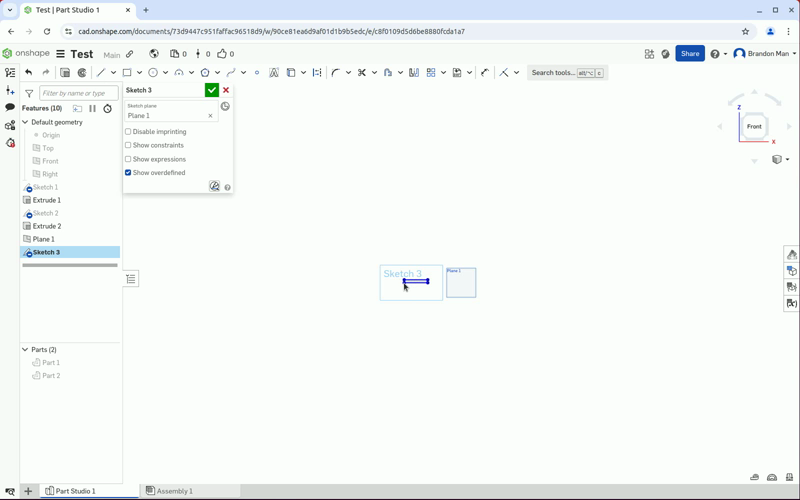
mouse_move(413, 281)
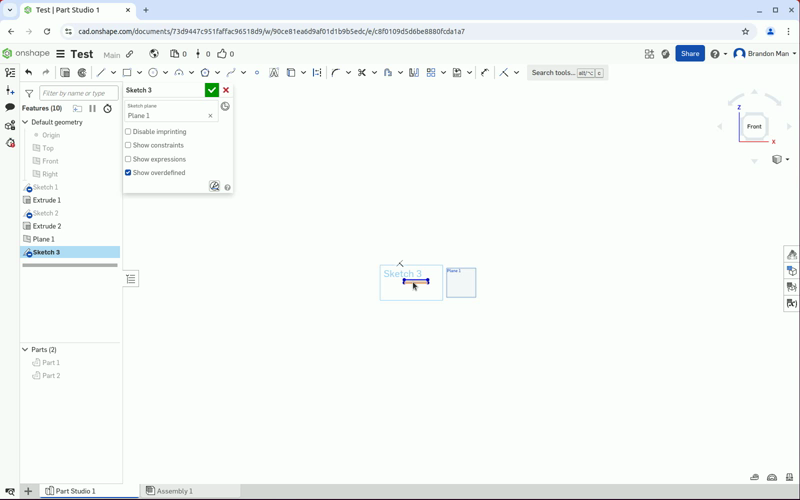
scroll(6)
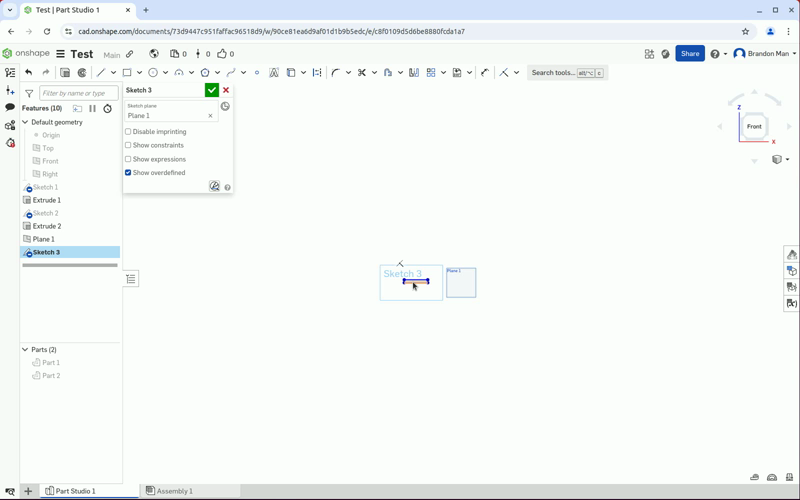
scroll(6)
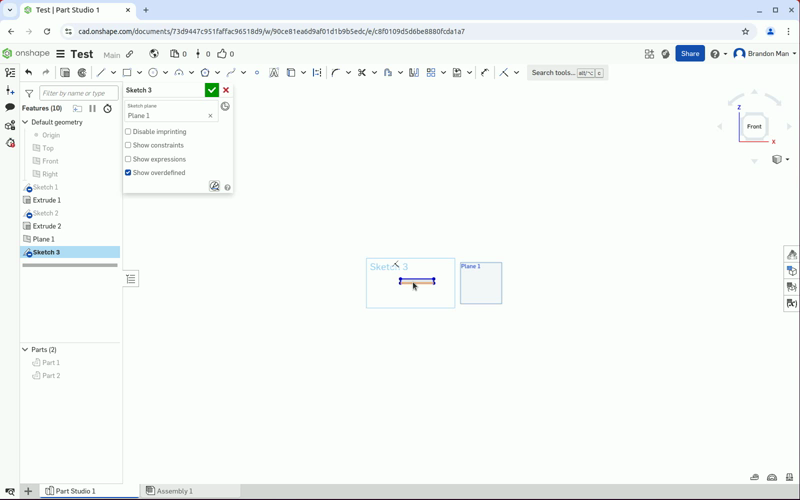
scroll(6)
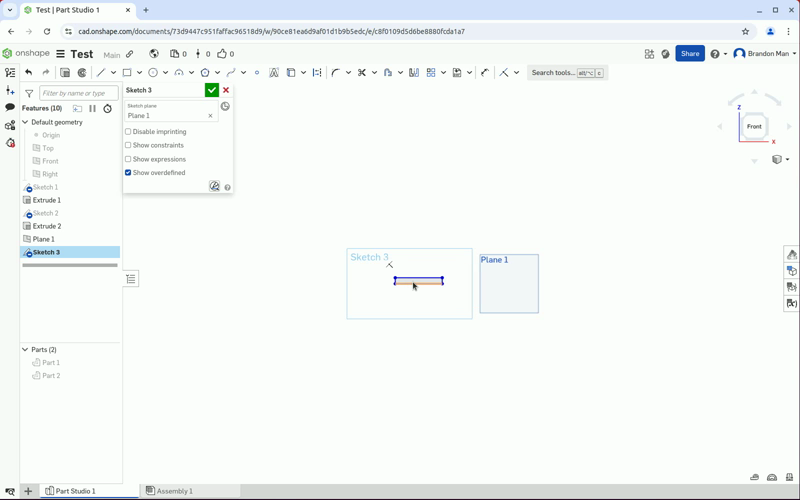
scroll(6)
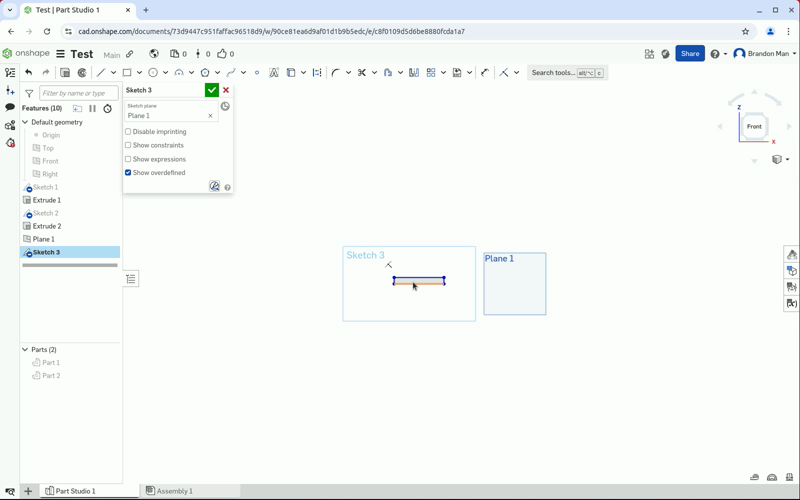
scroll(6)
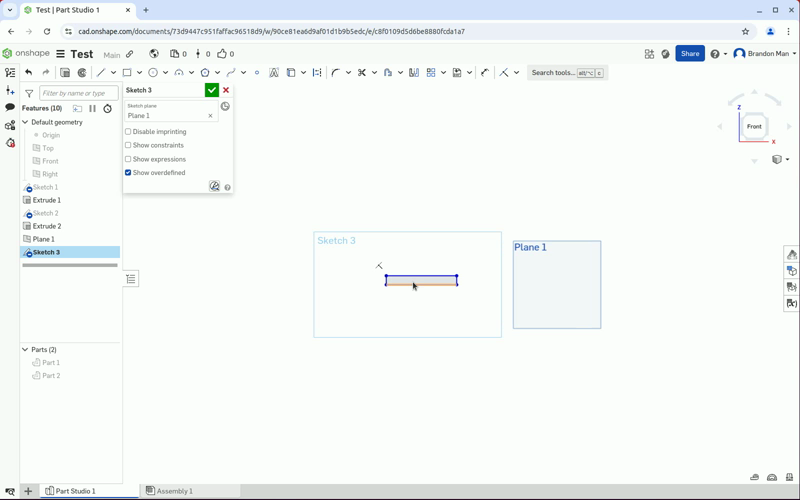
scroll(6)
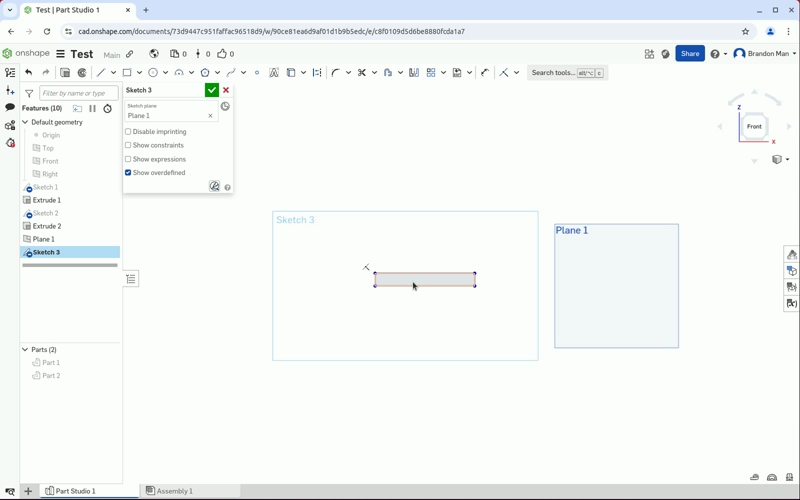
scroll(6)
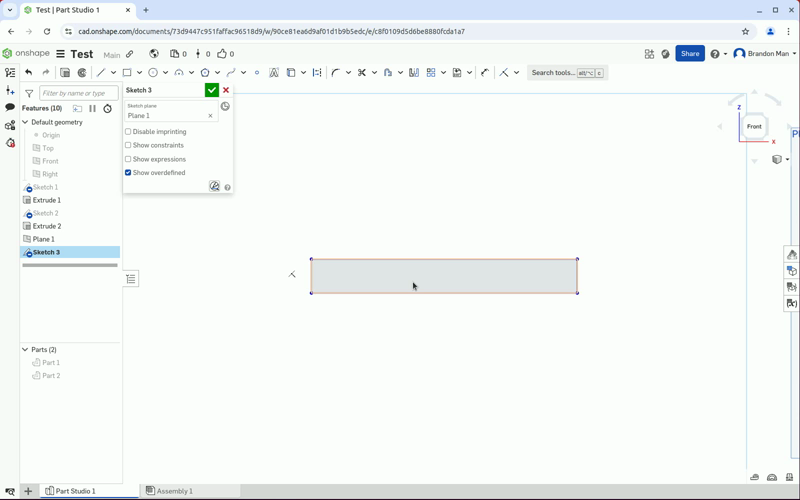
click(413, 281)
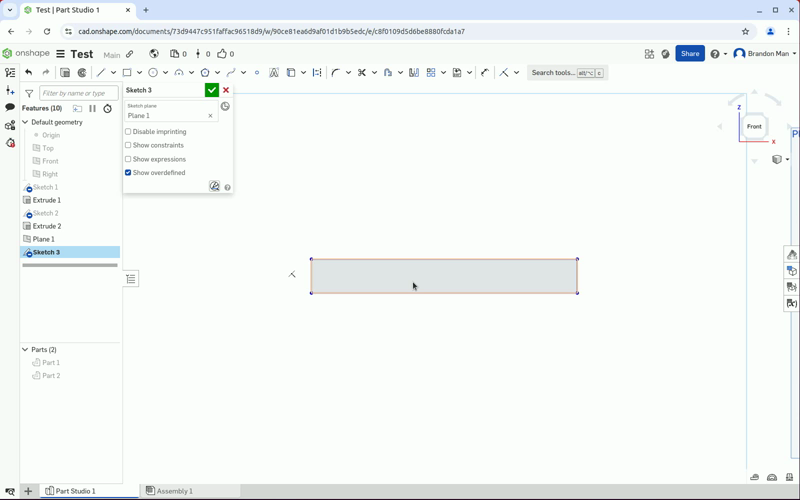
scroll(-6)
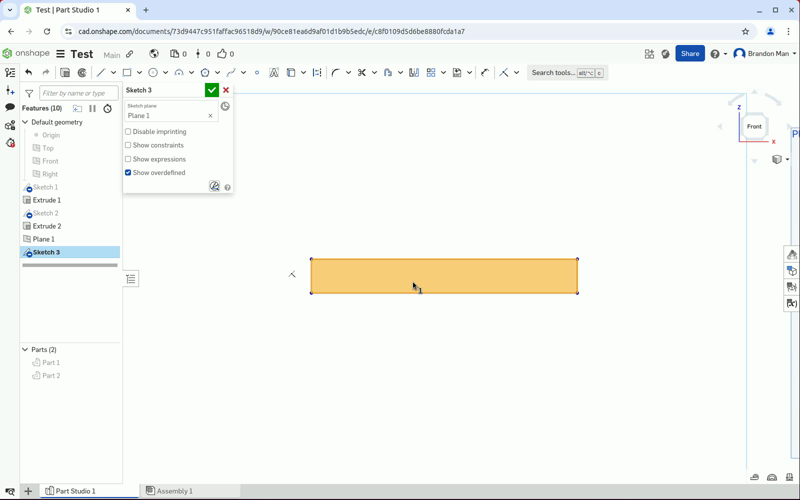
scroll(-6)
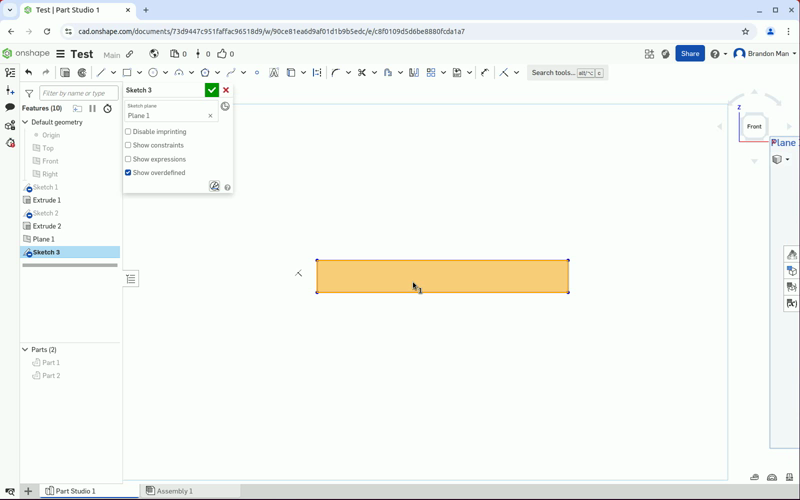
scroll(-6)
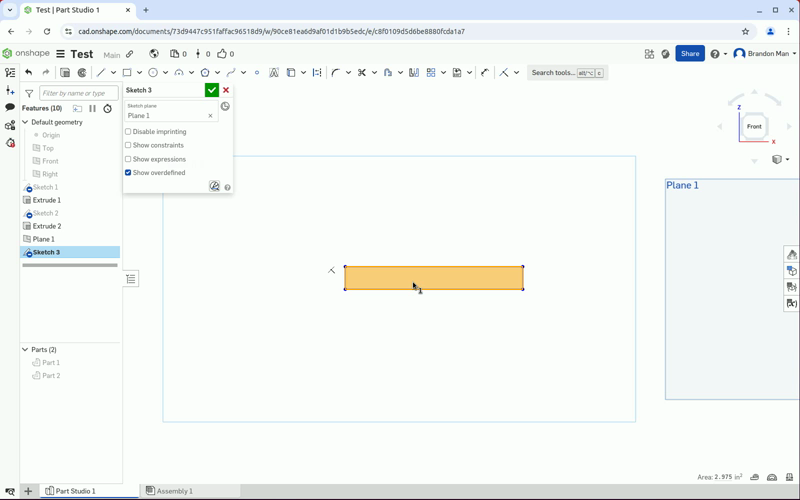
scroll(-6)
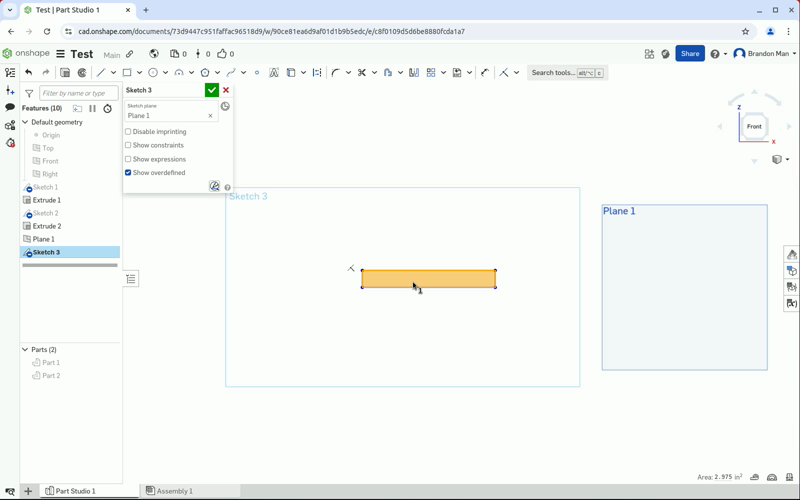
scroll(-6)
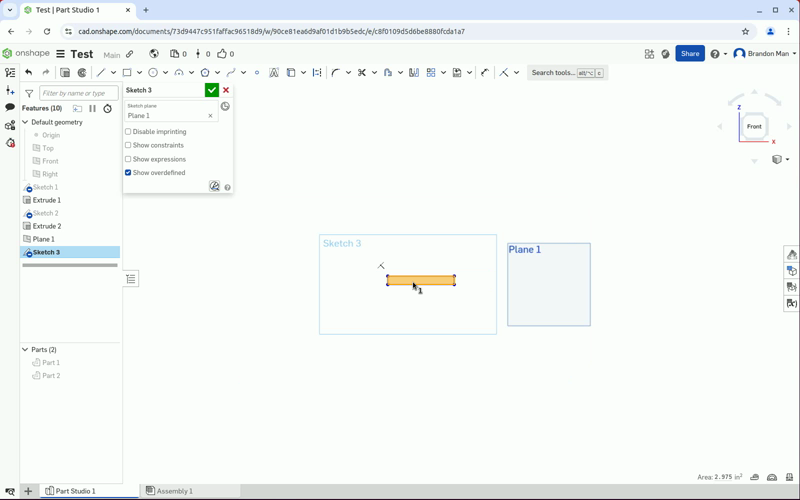
scroll(-6)
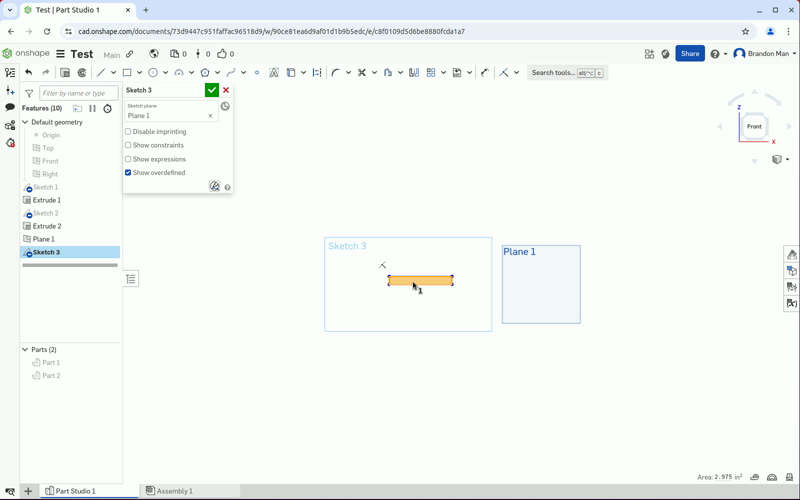
scroll(-6)
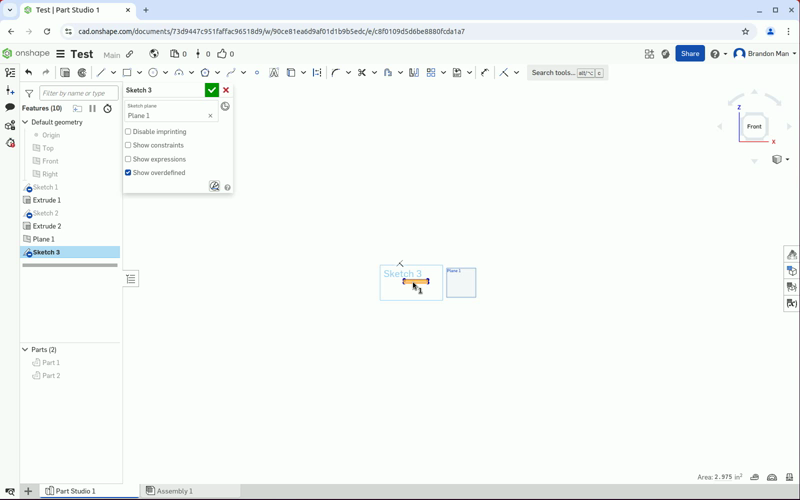
mouse_move(73, 352)
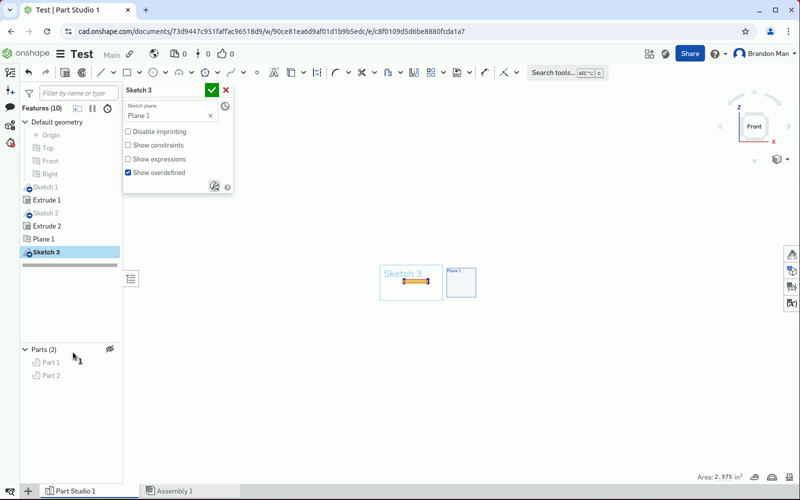
key(shift+y)
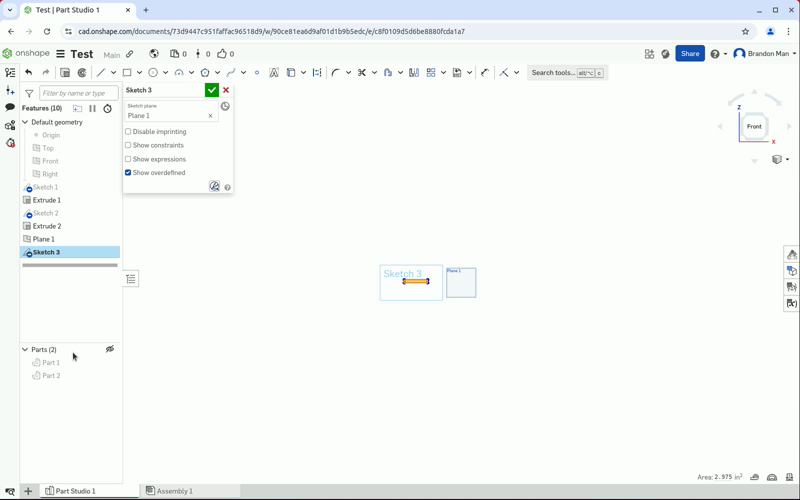
key(shift+e)
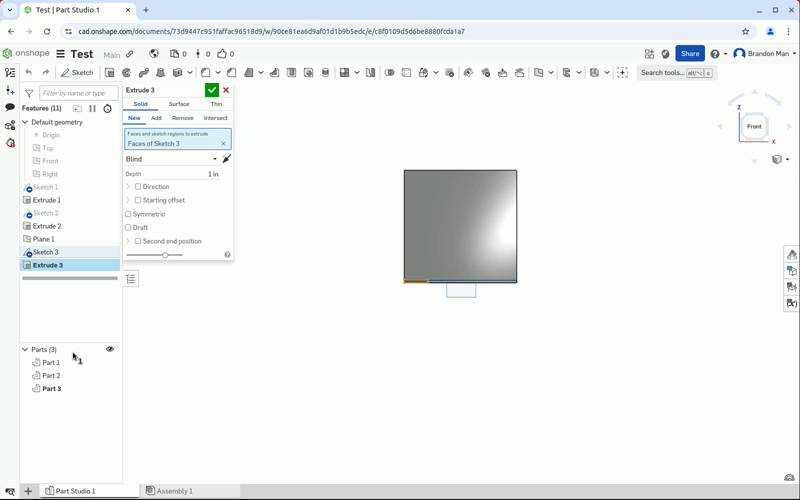
mouse_move(143, 106)
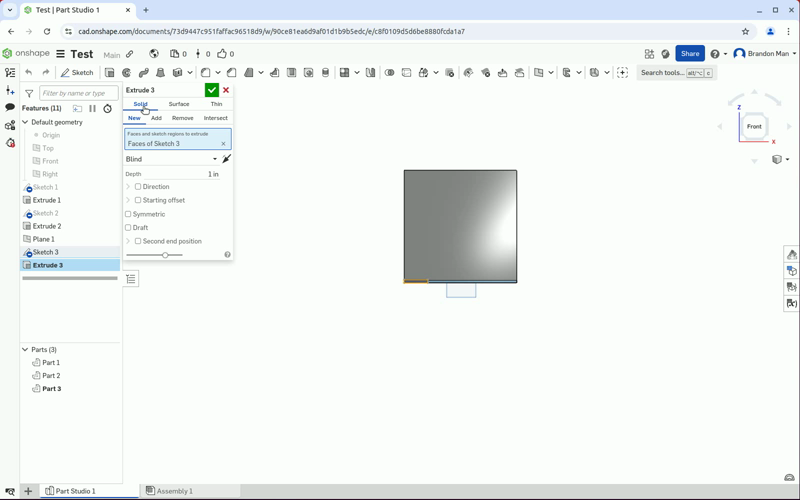
click(143, 106)
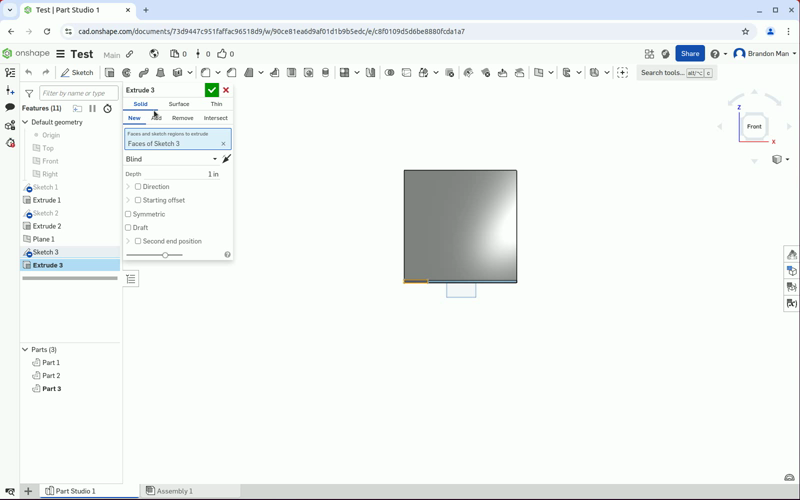
mouse_move(186, 120)
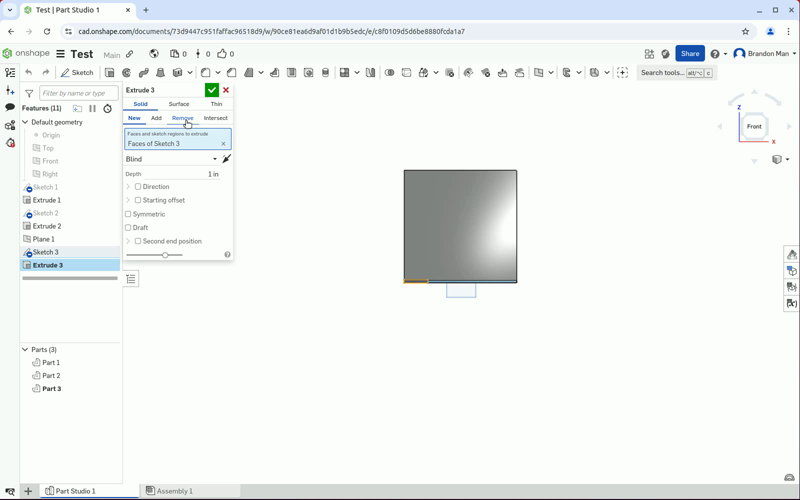
click(186, 120)
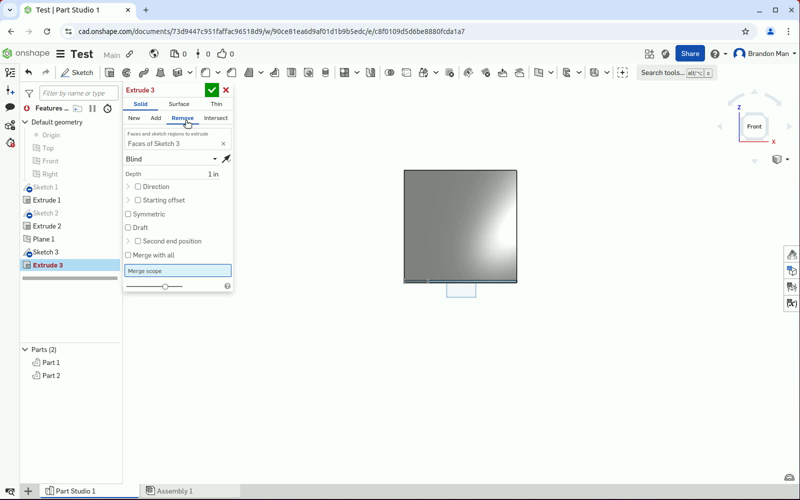
key(tab, 4)
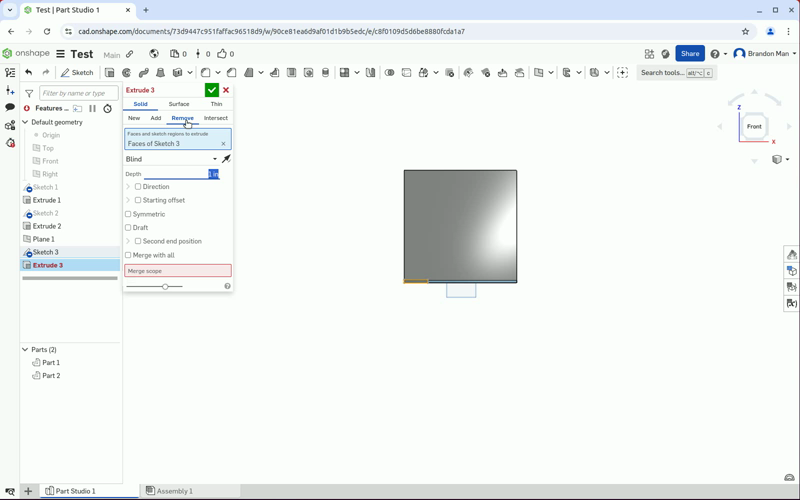
text(4.574)
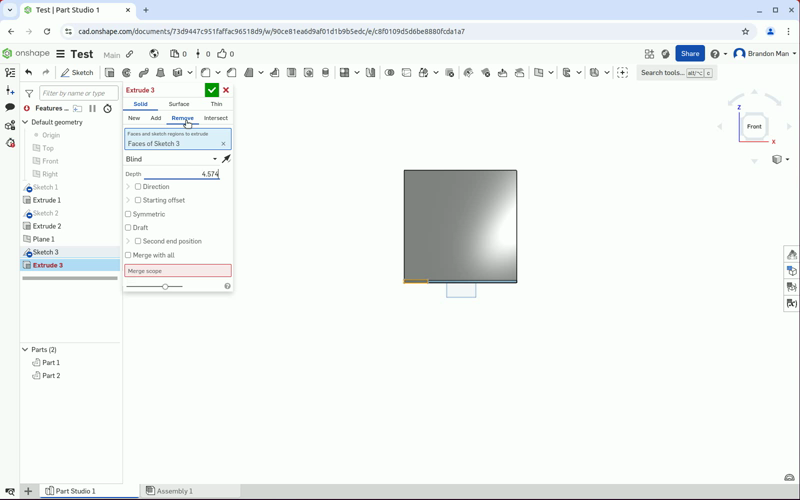
key(tab, 6)
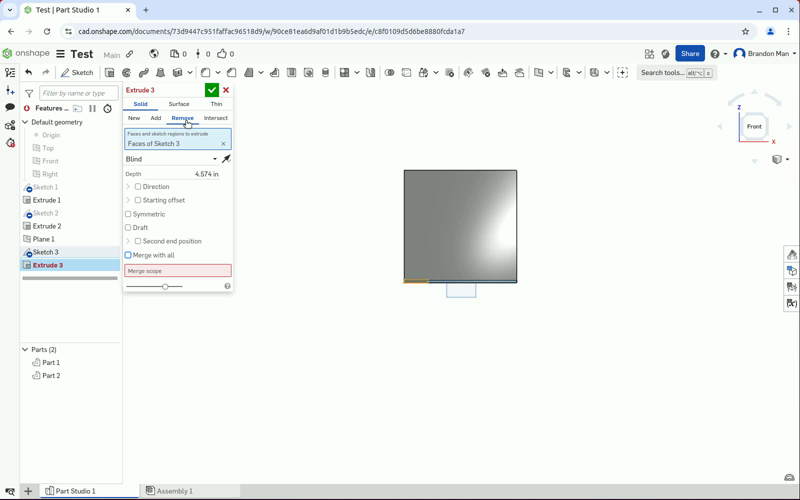
key(space)
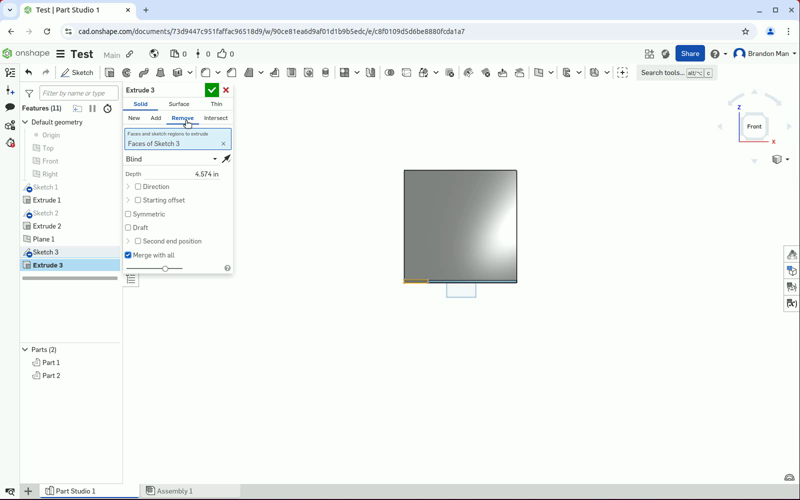
key(enter)
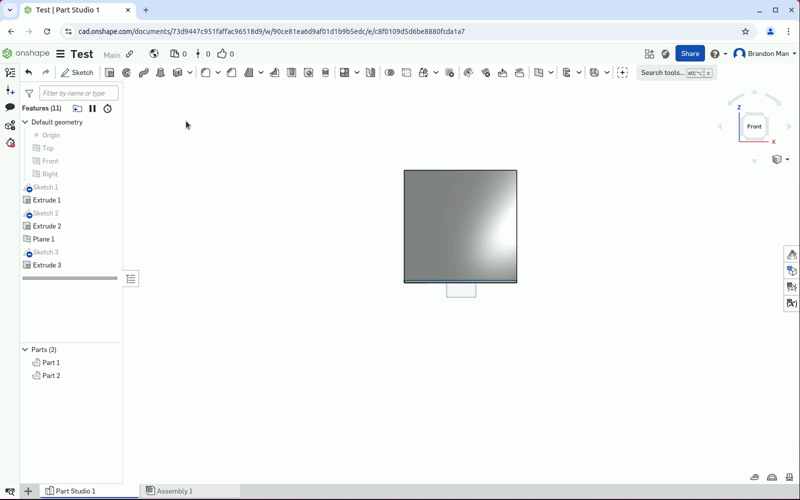
key(shift+h)
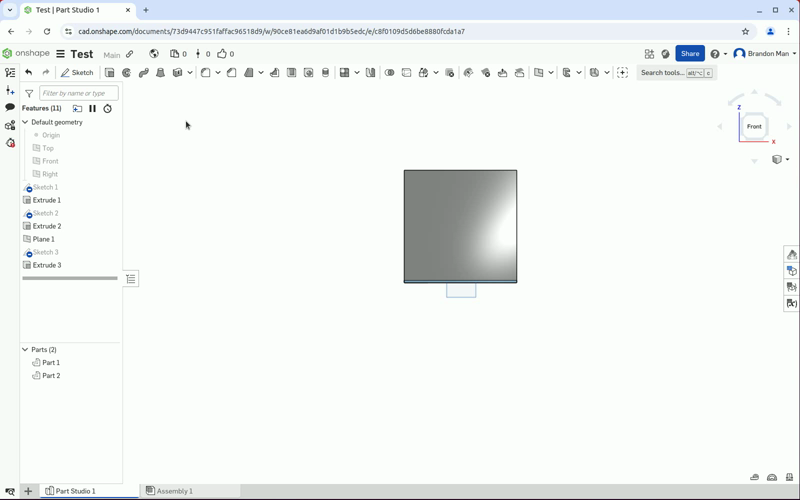
key(shift+h)
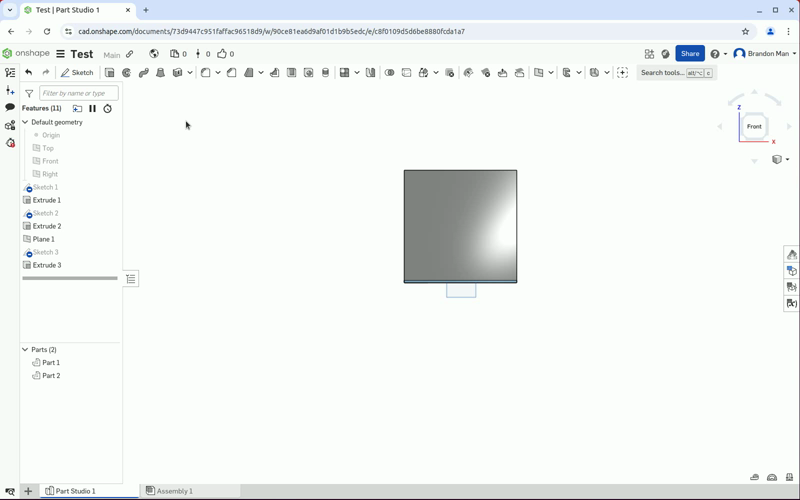
mouse_move(73, 189)
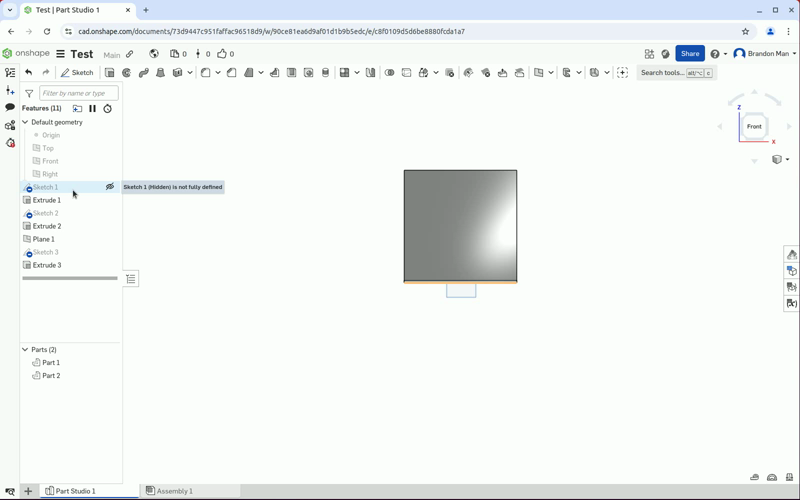
click(73, 189)
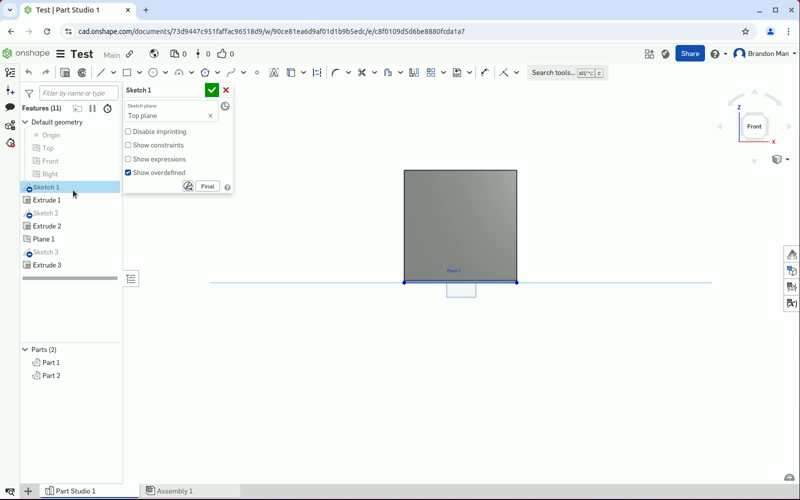
mouse_move(229, 92)
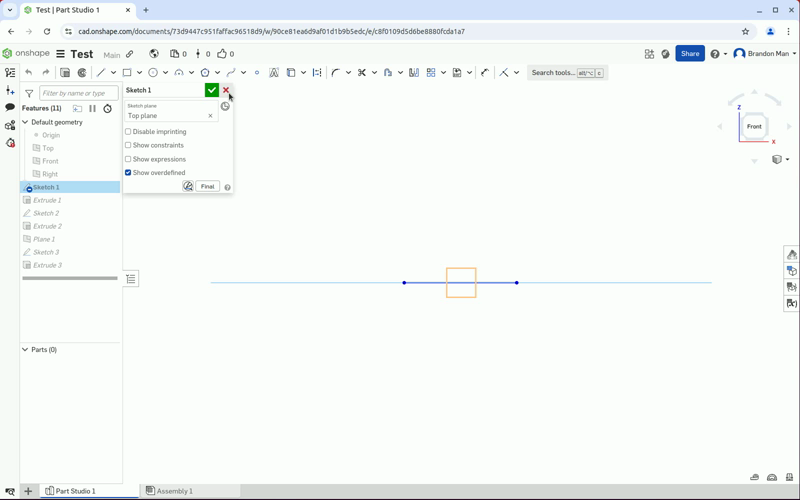
click(229, 92)
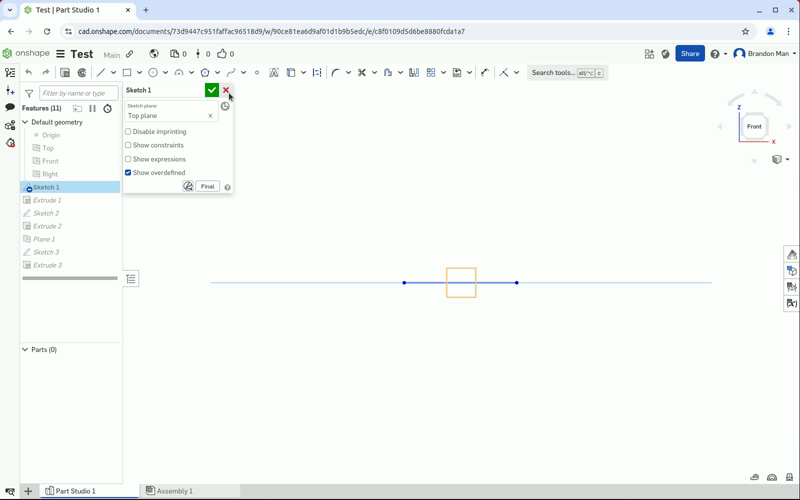
key(shift+s)
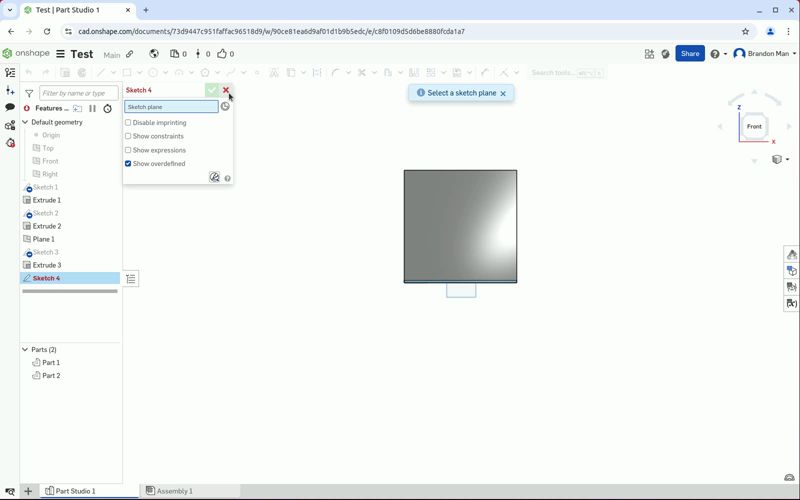
mouse_move(73, 241)
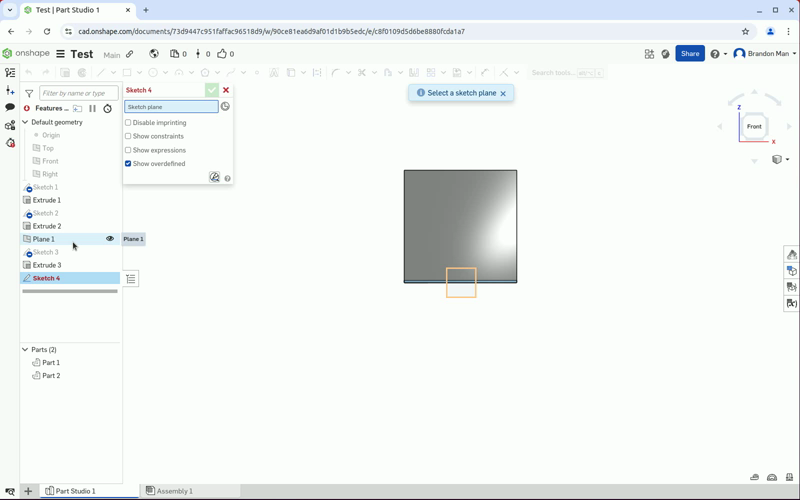
click(73, 241)
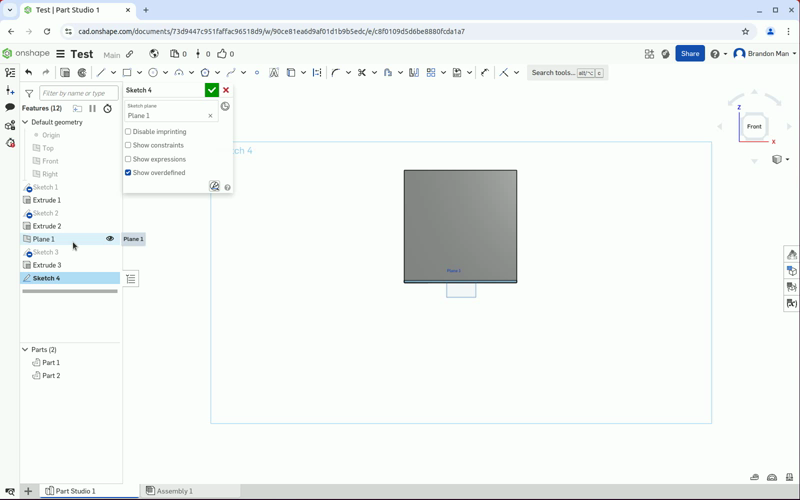
mouse_move(73, 352)
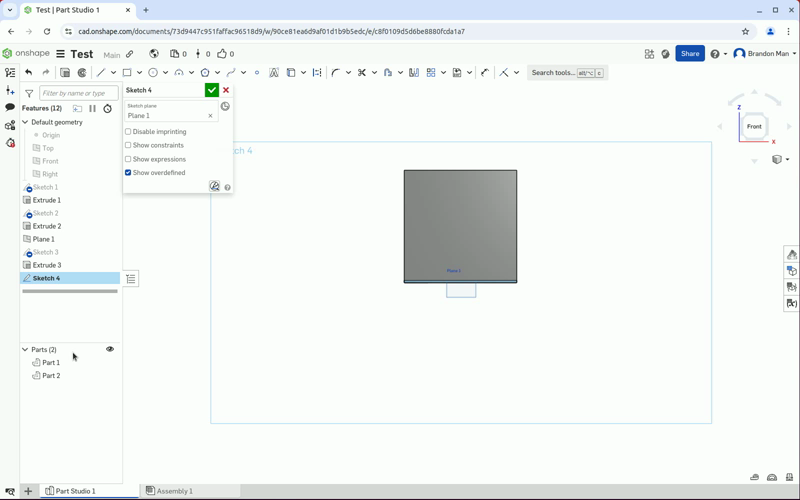
key(y)
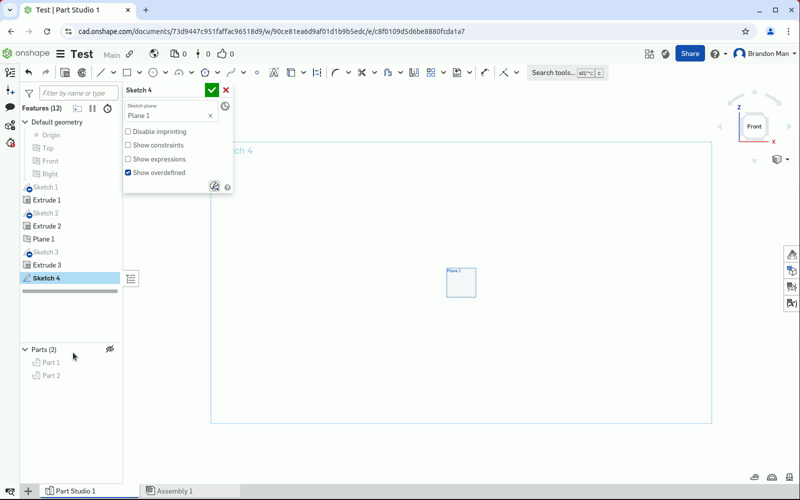
key(l)
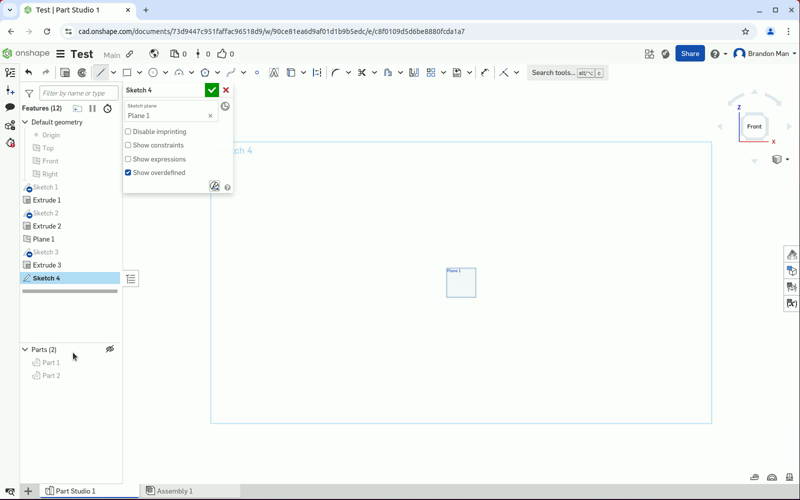
key_down(shift)
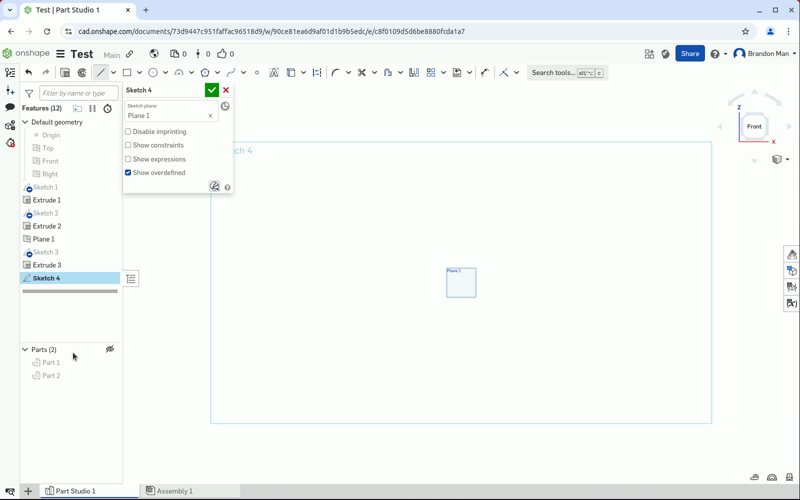
mouse_move(445, 282)
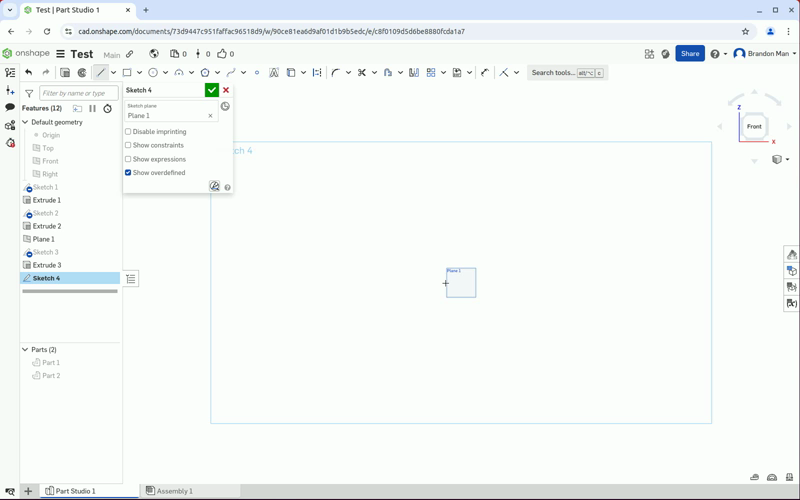
click(445, 282)
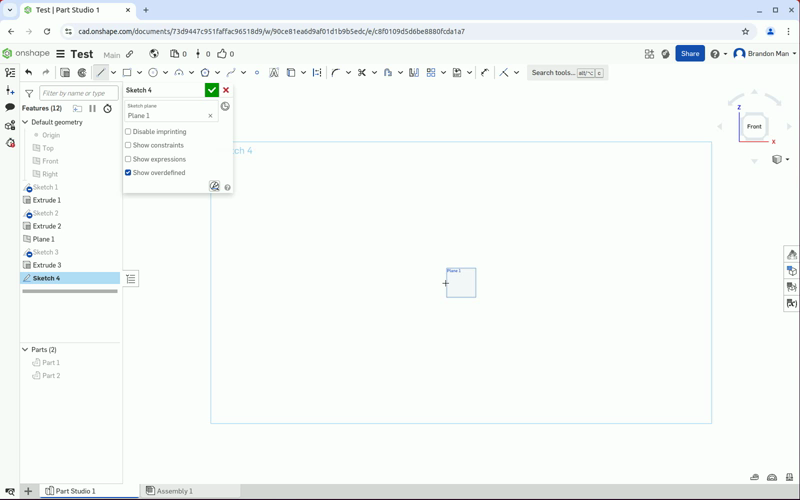
key_up(shift)
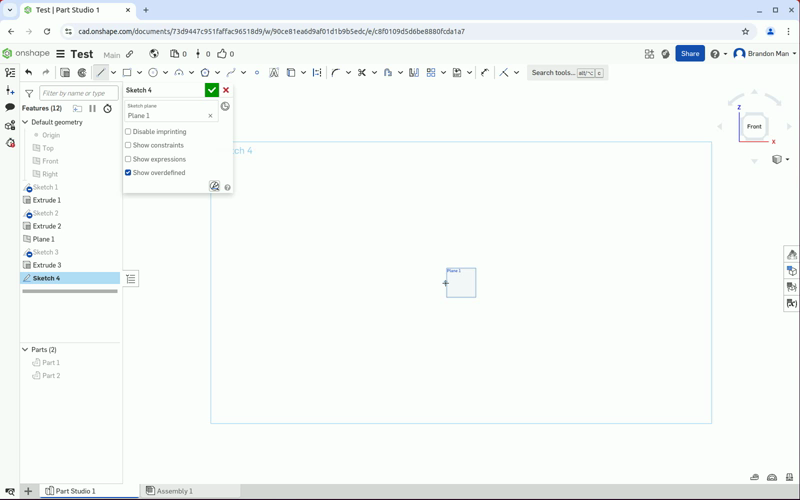
key_down(shift)
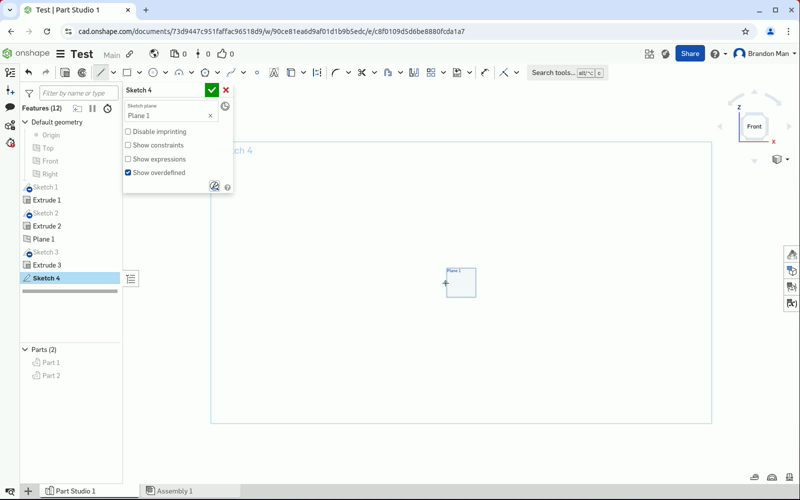
mouse_move(475, 282)
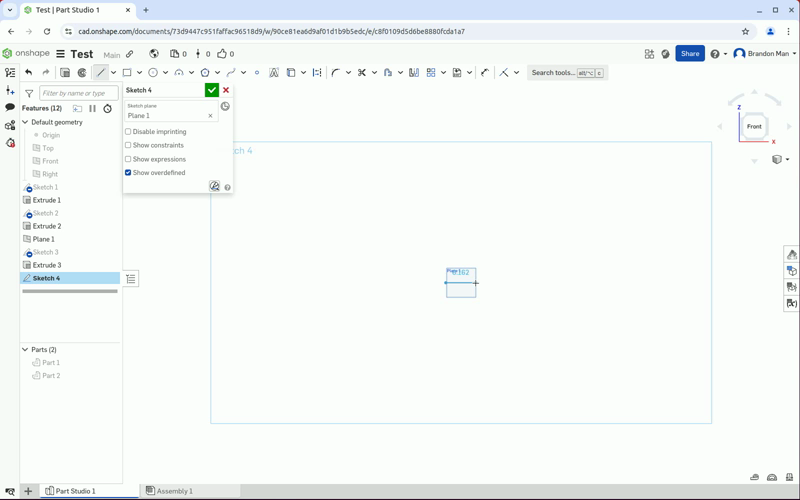
mouse_move(468, 282)
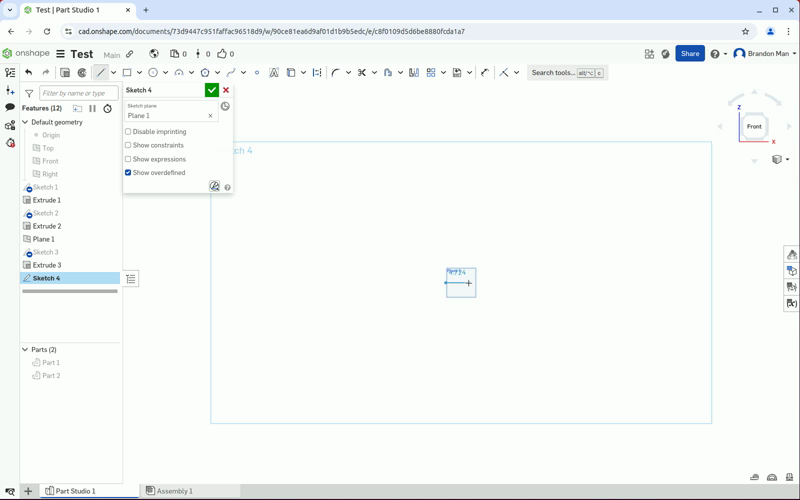
click(468, 282)
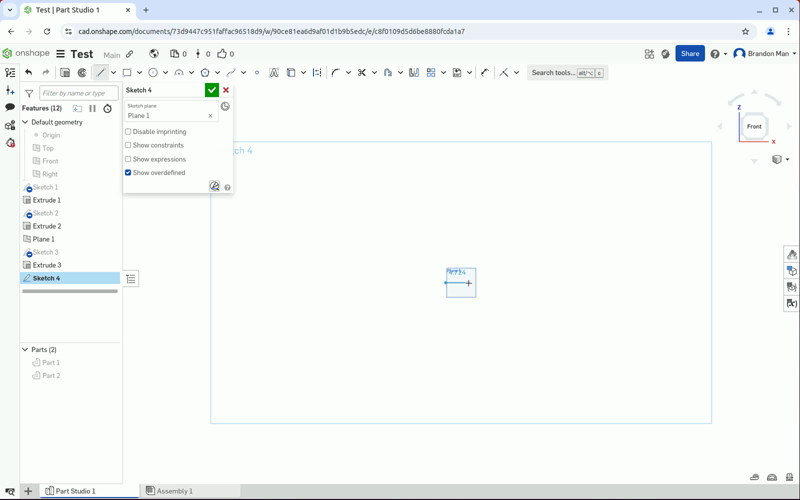
key_up(shift)
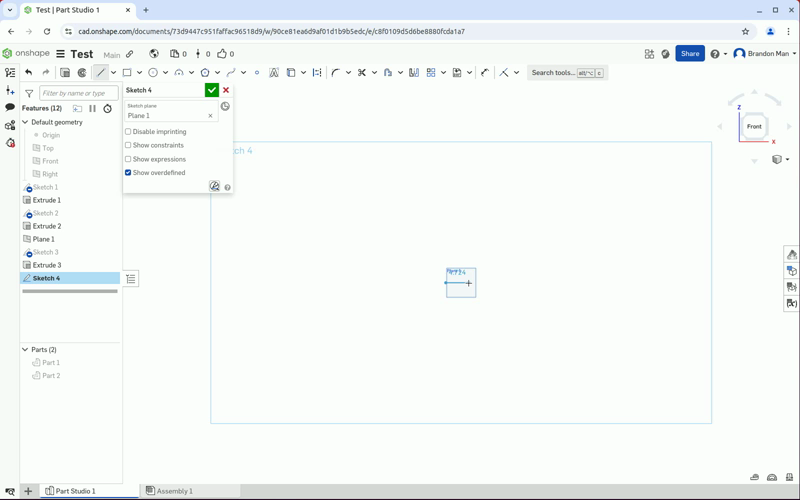
key_down(shift)
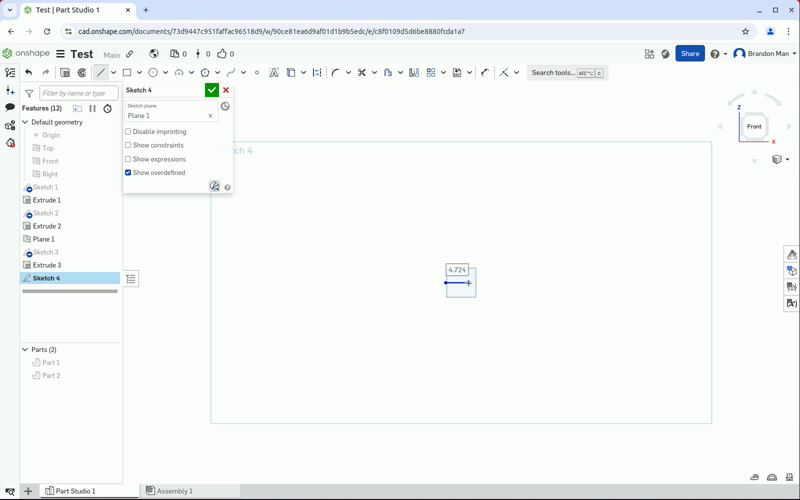
mouse_move(498, 282)
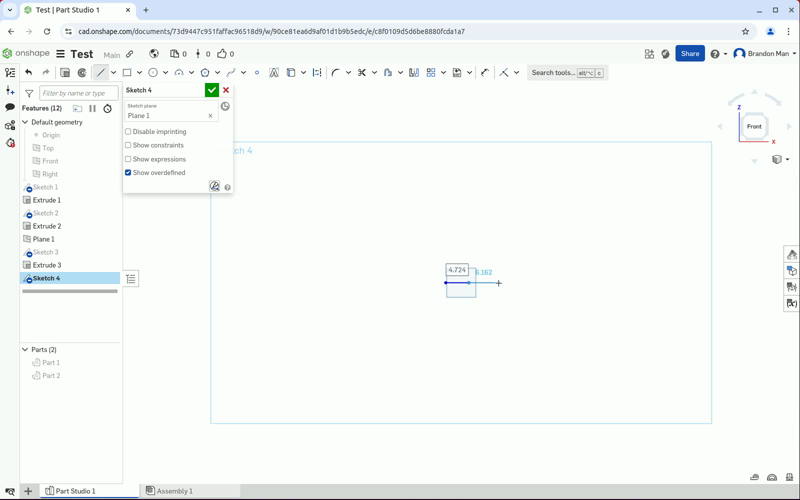
mouse_move(468, 279)
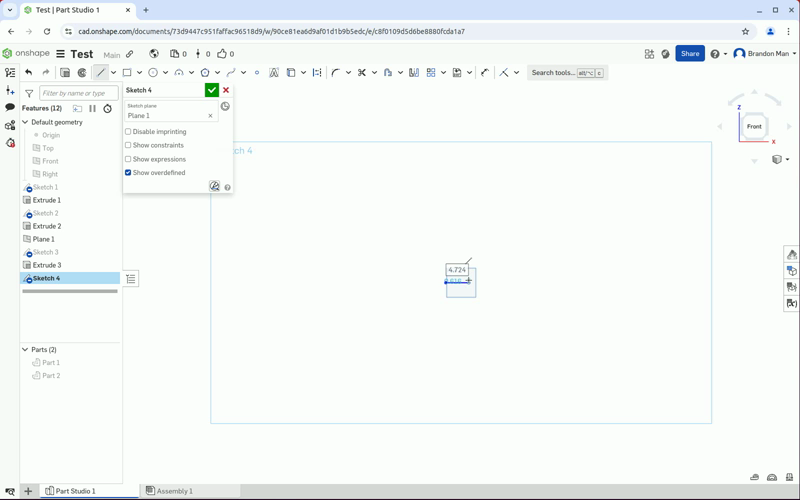
scroll(6)
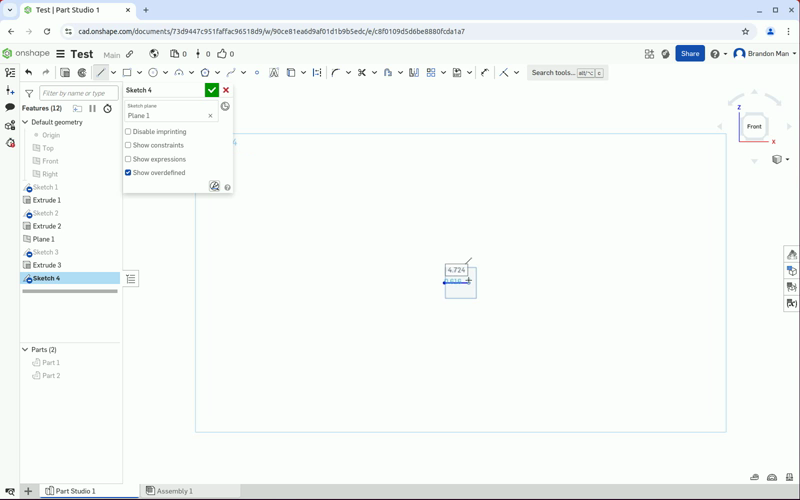
scroll(6)
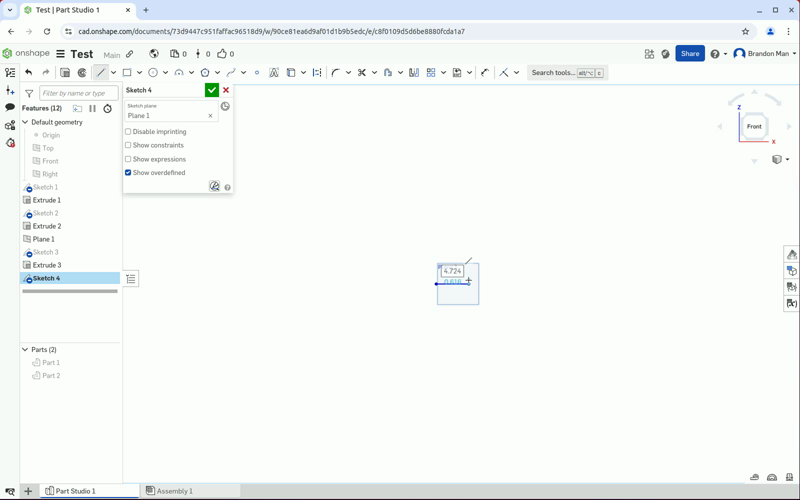
scroll(6)
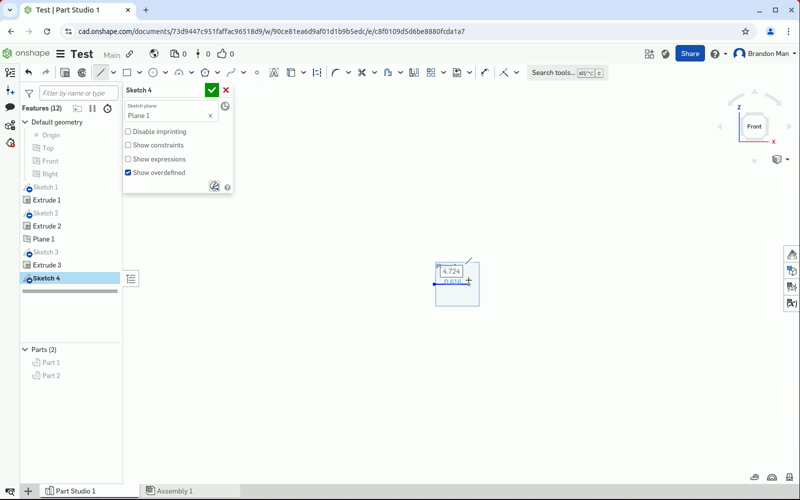
scroll(6)
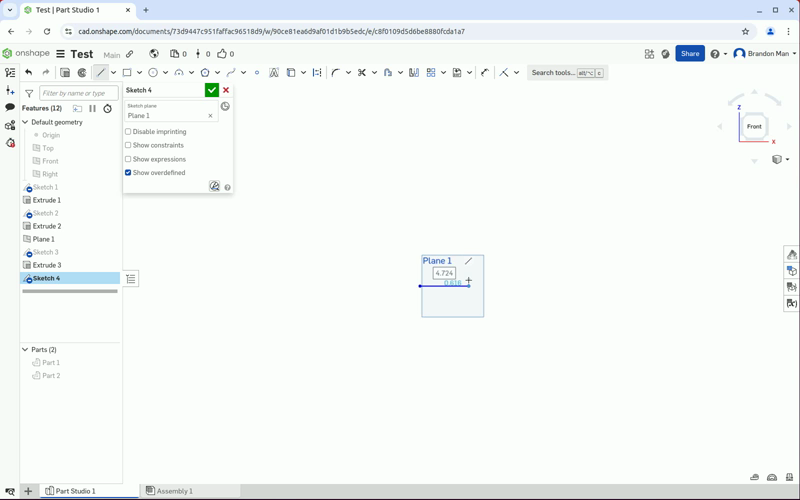
scroll(6)
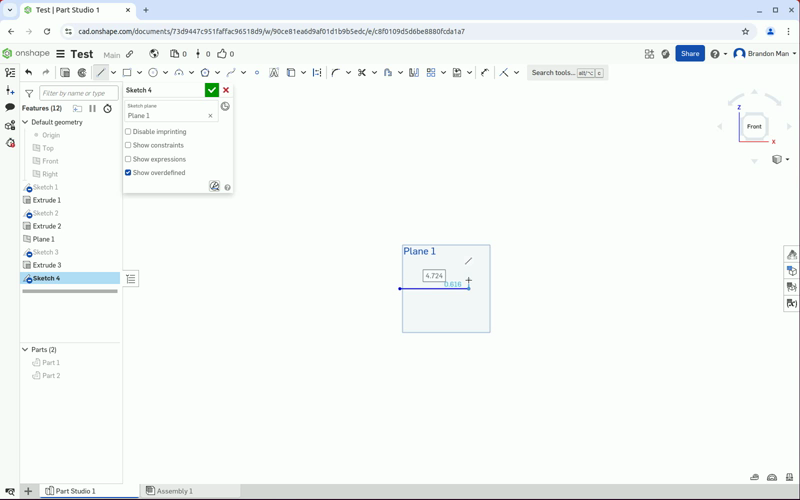
scroll(6)
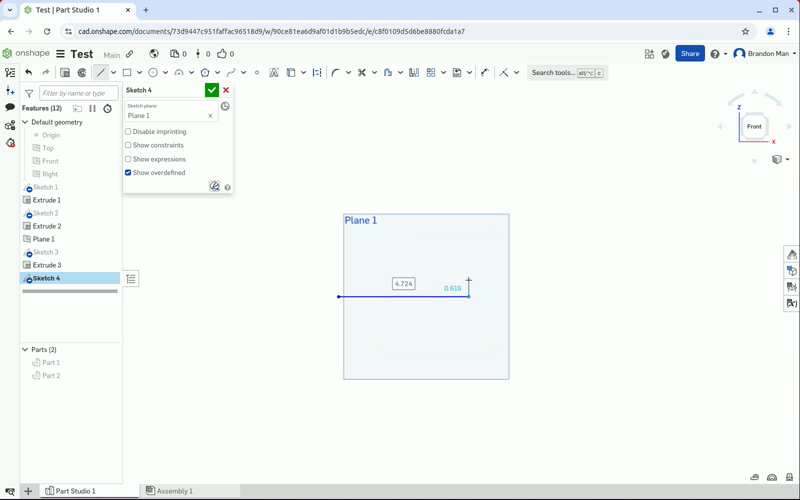
scroll(6)
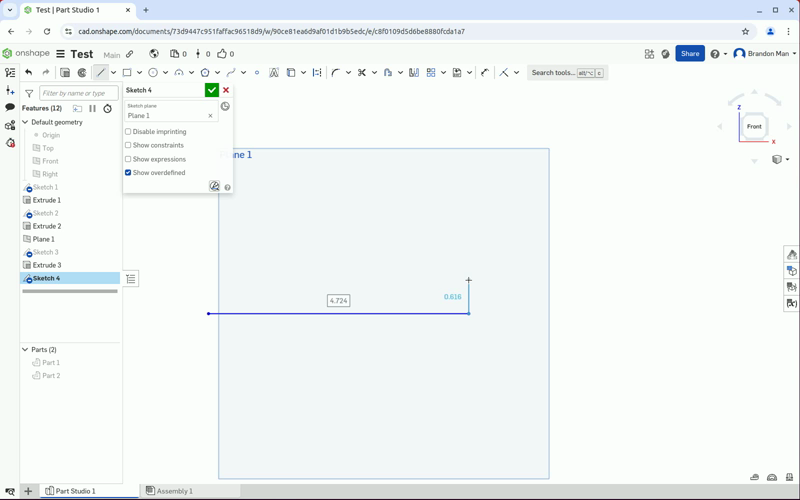
click(468, 279)
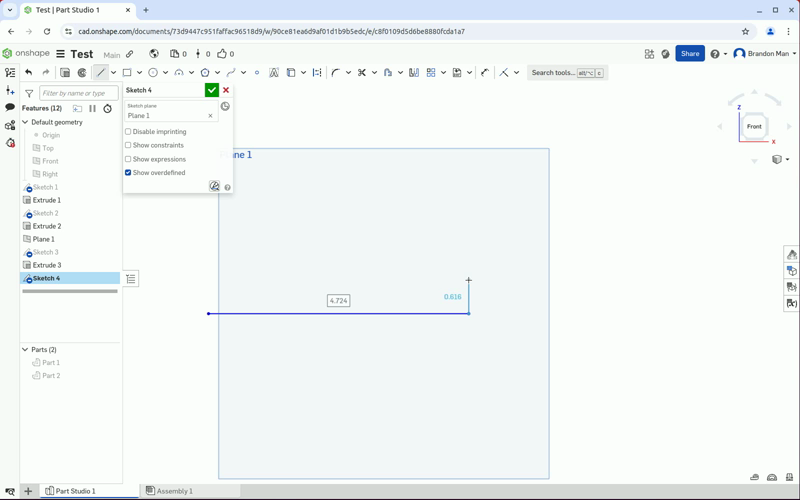
scroll(-6)
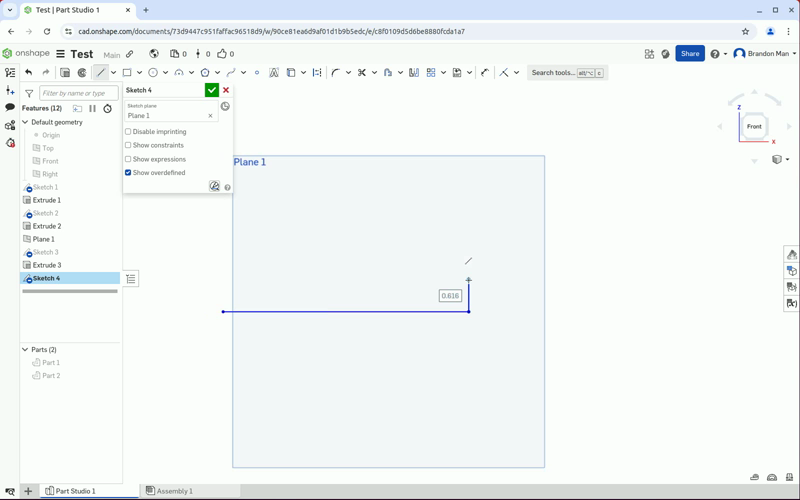
scroll(-6)
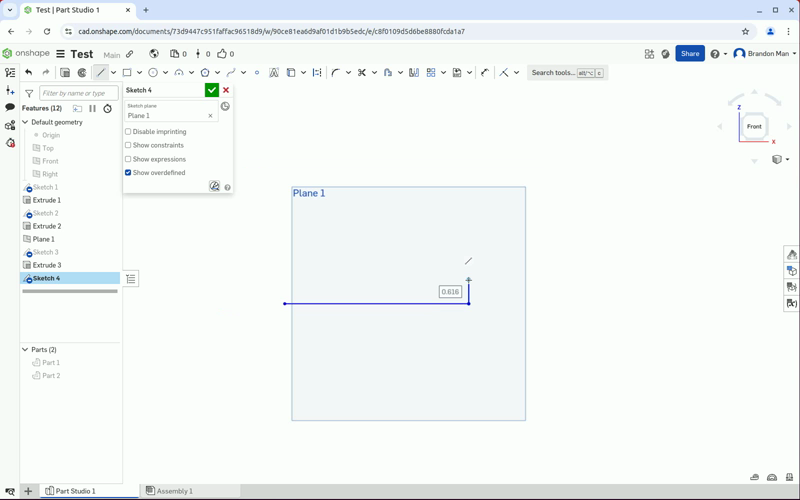
scroll(-6)
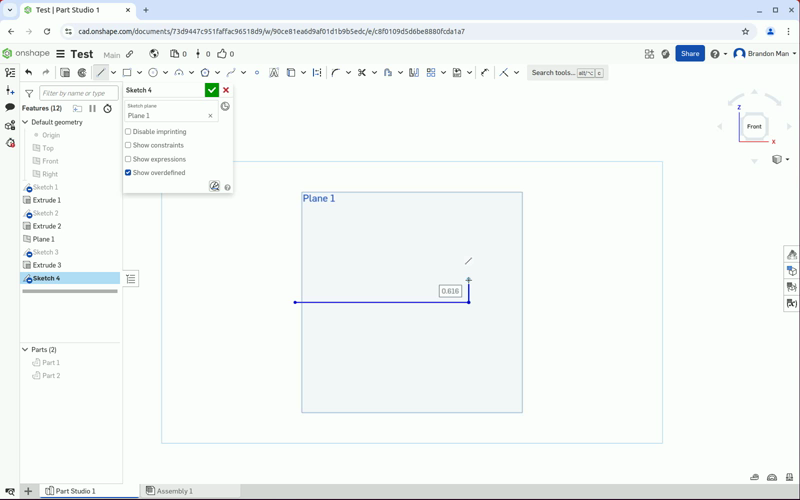
scroll(-6)
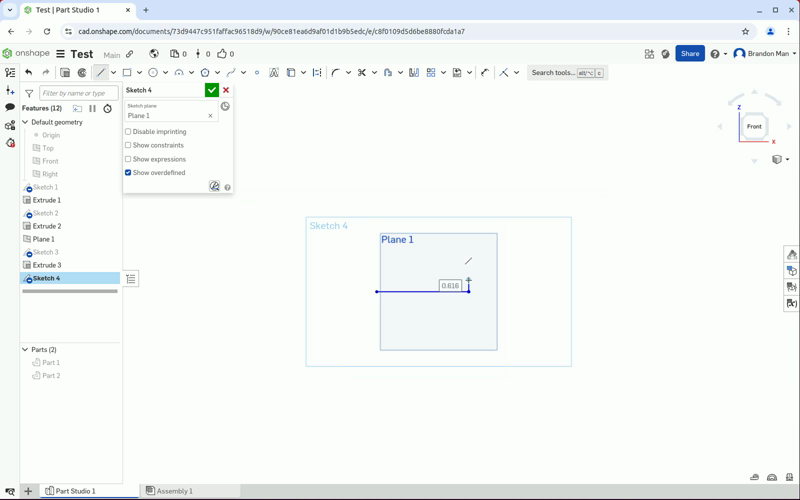
scroll(-6)
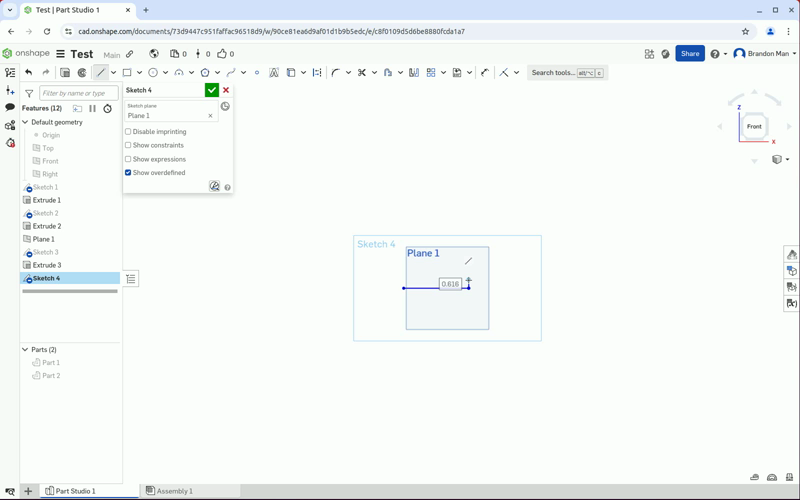
scroll(-6)
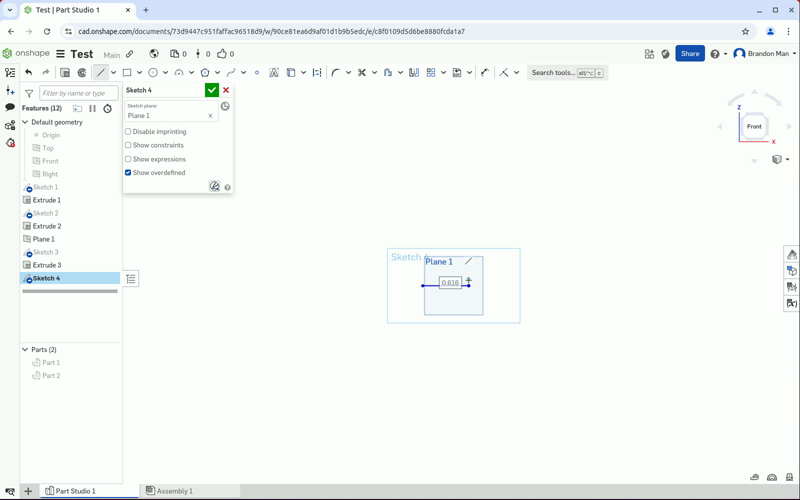
scroll(-6)
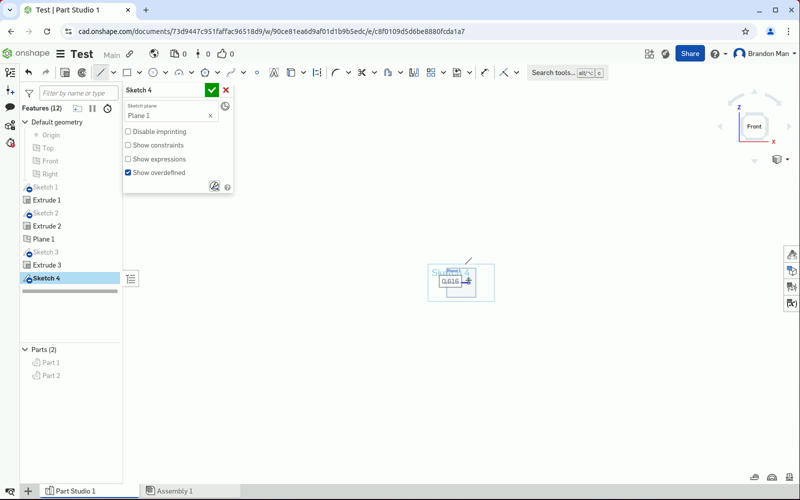
key_up(shift)
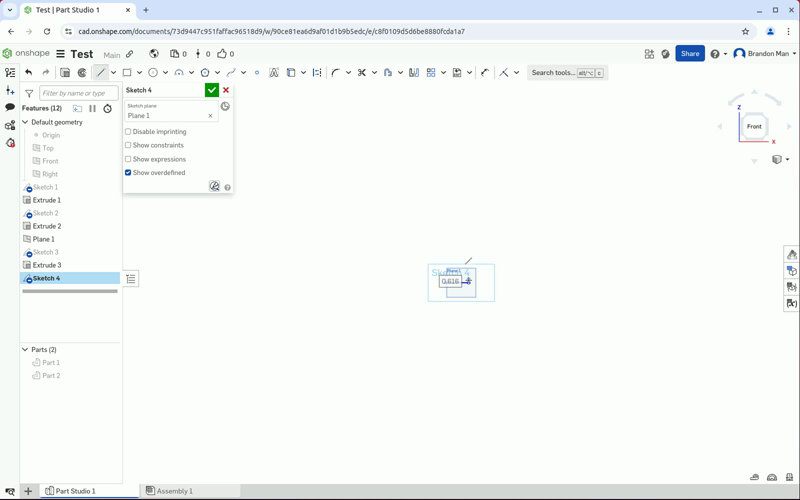
key_down(shift)
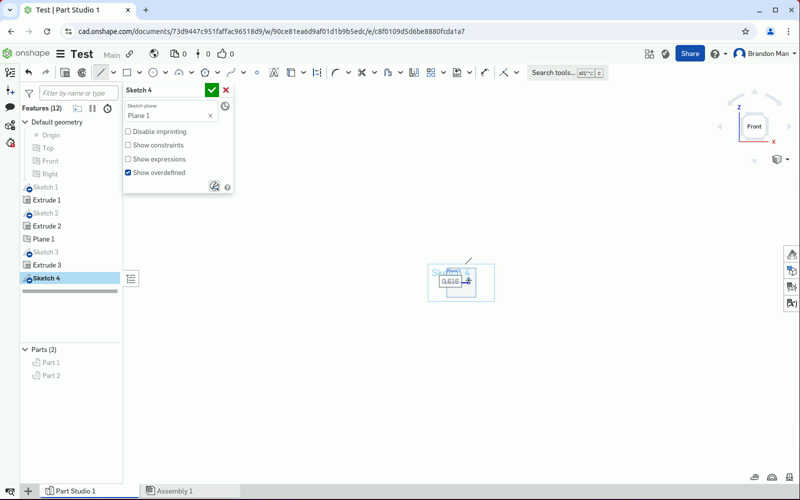
mouse_move(498, 279)
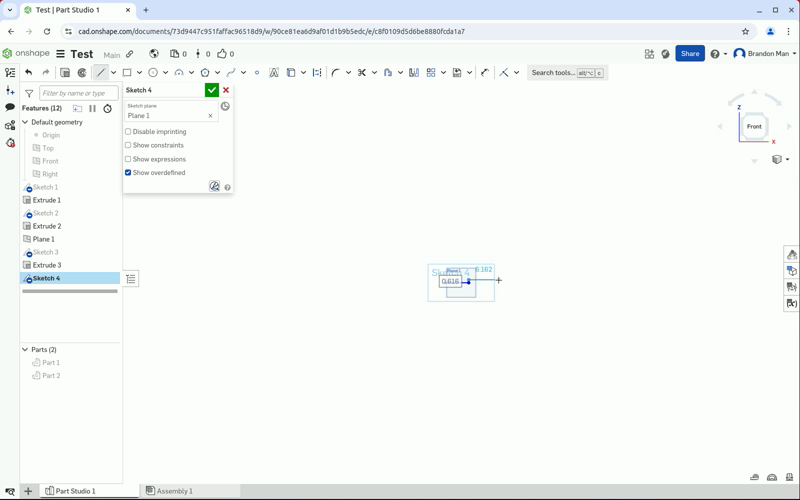
mouse_move(445, 279)
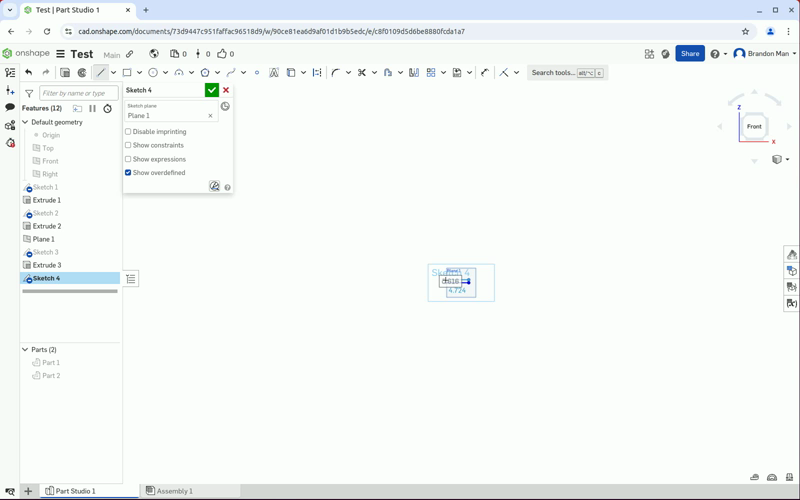
scroll(6)
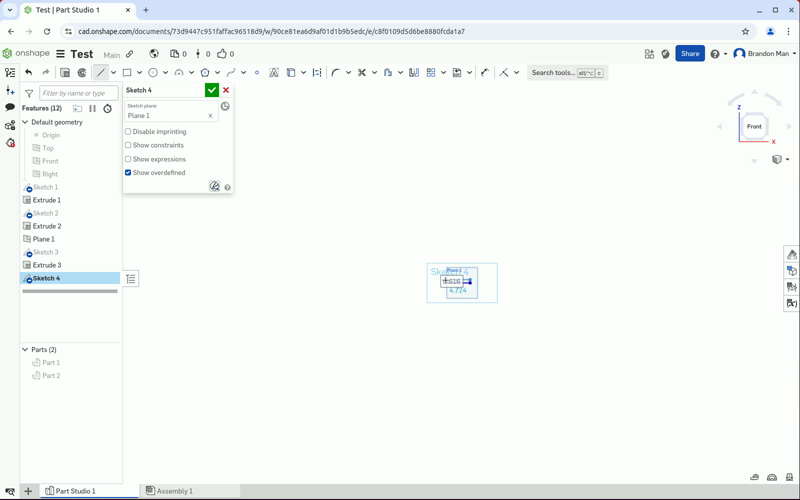
scroll(6)
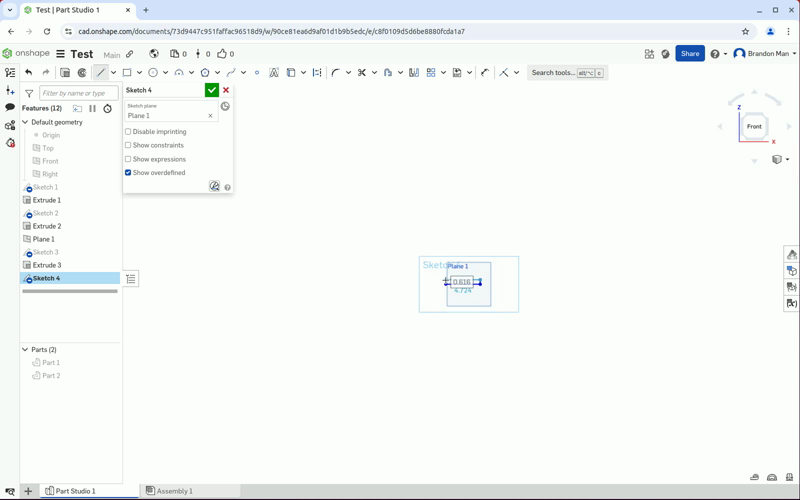
scroll(6)
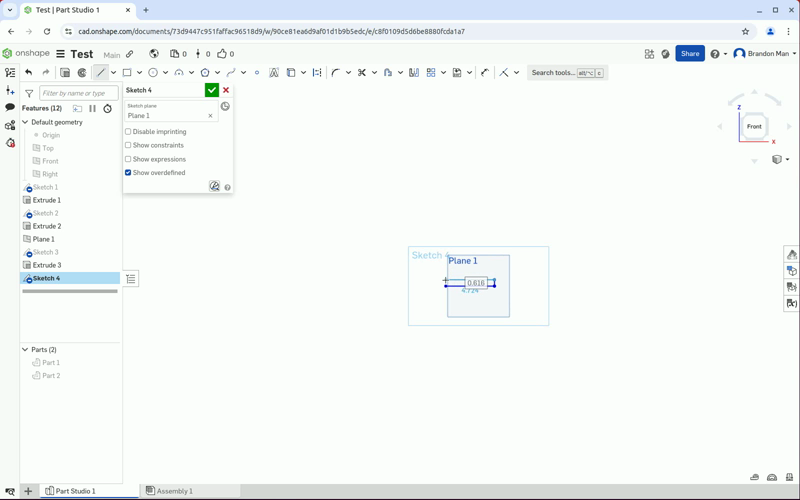
scroll(6)
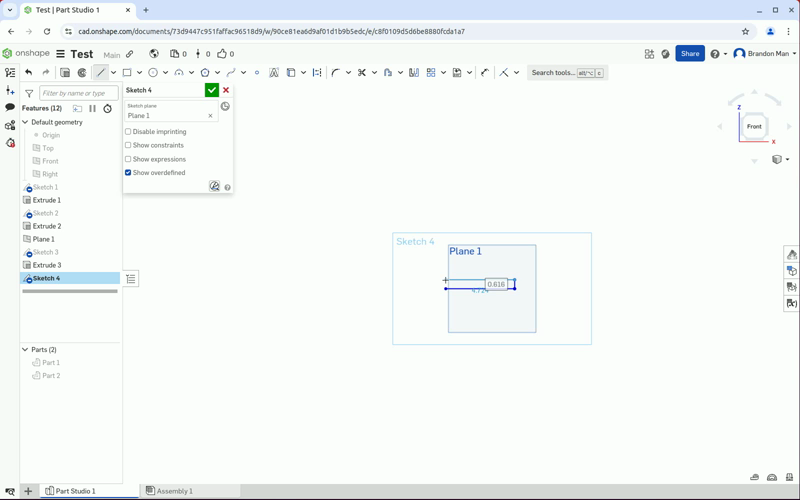
scroll(6)
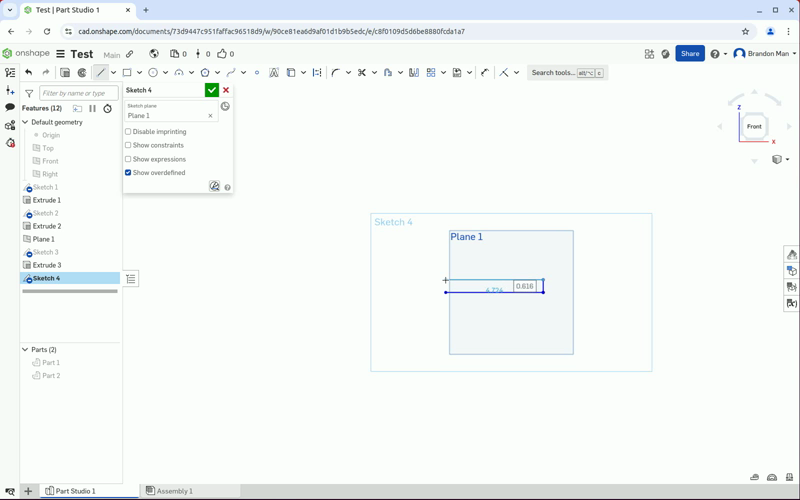
scroll(6)
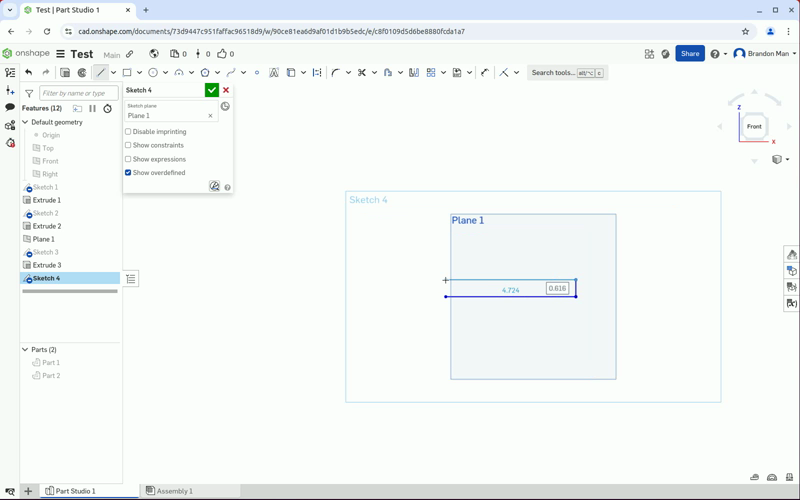
scroll(6)
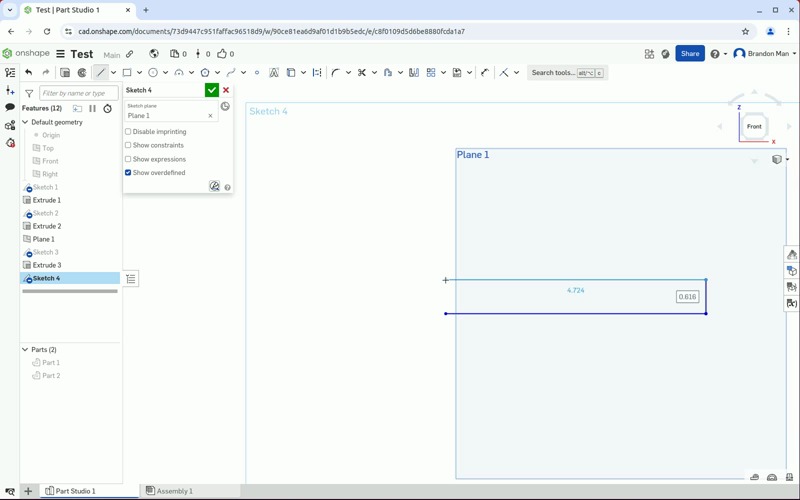
click(445, 279)
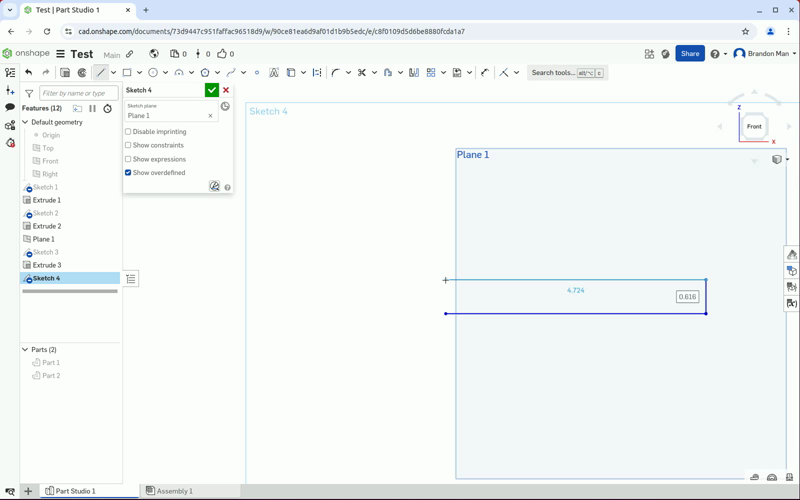
scroll(-6)
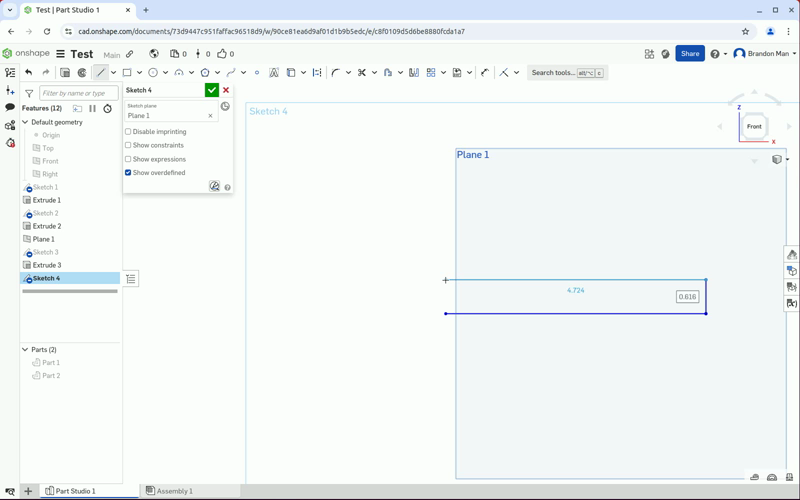
scroll(-6)
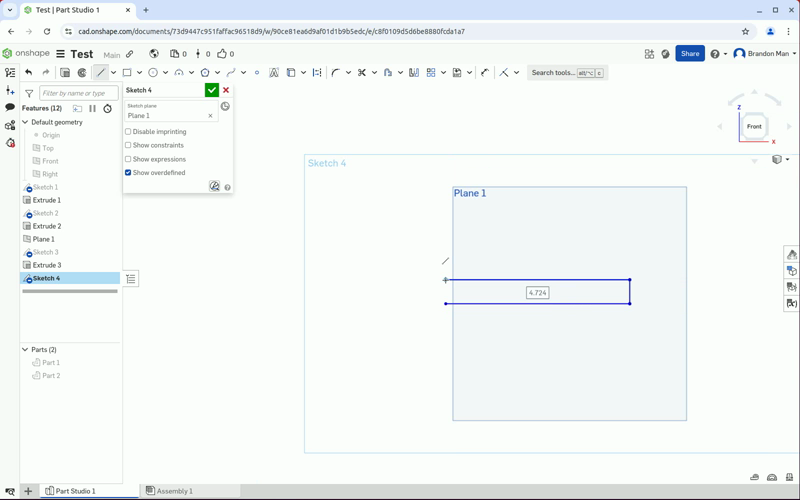
scroll(-6)
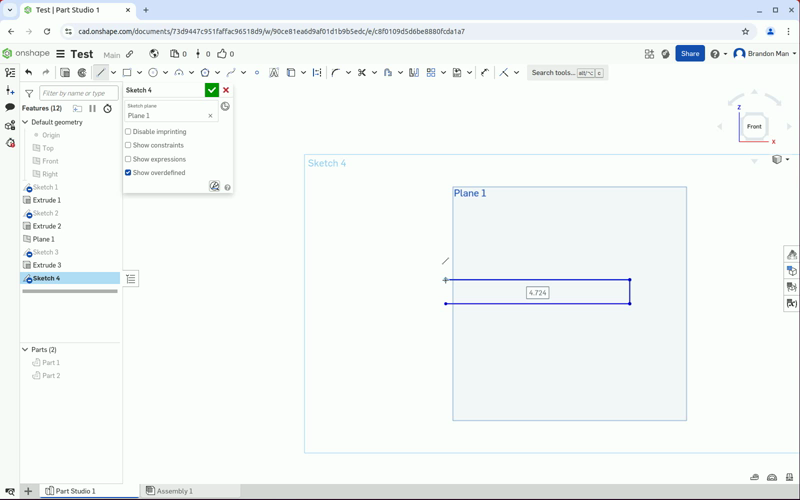
scroll(-6)
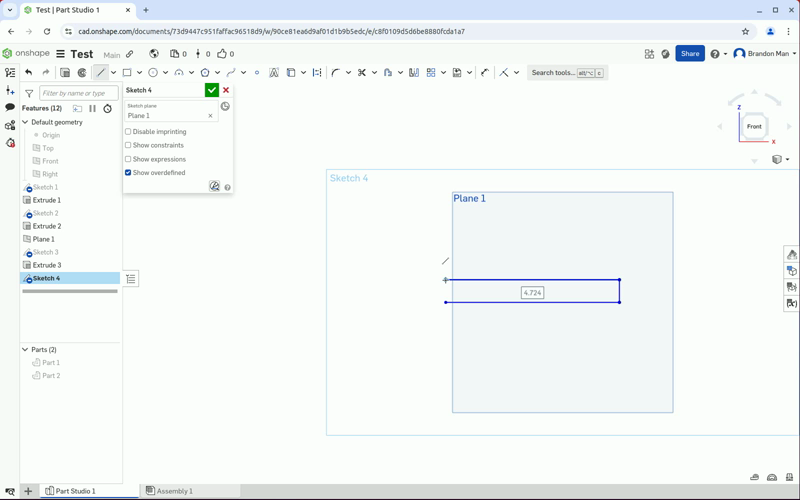
scroll(-6)
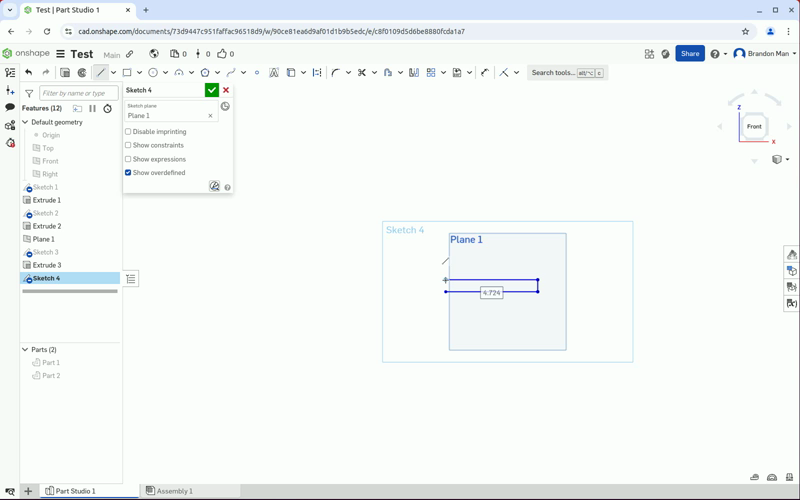
scroll(-6)
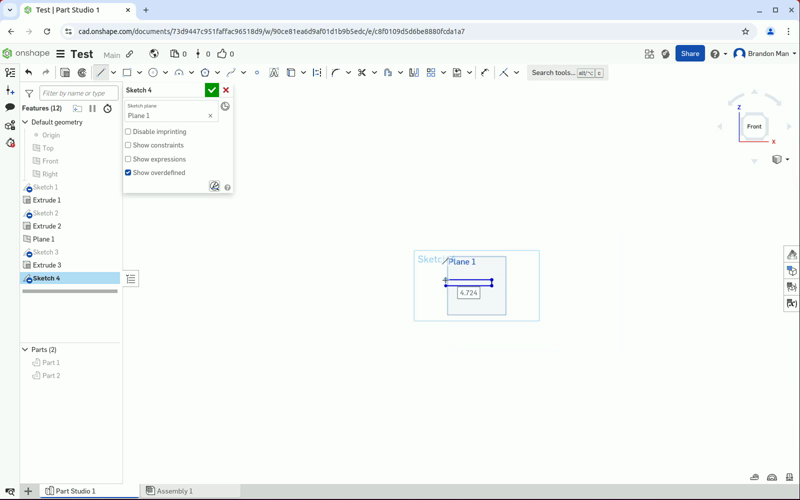
scroll(-6)
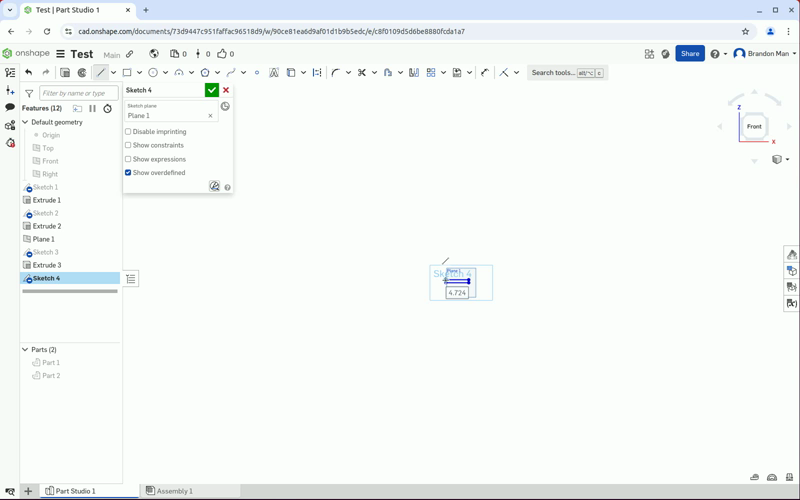
key_up(shift)
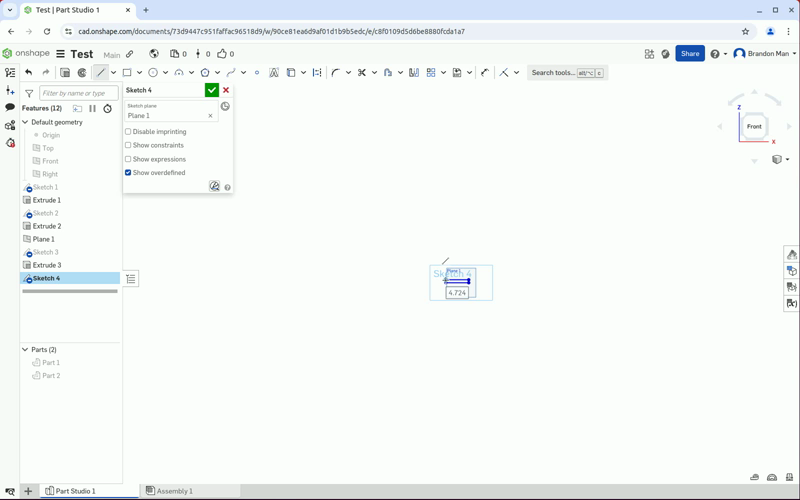
mouse_move(475, 279)
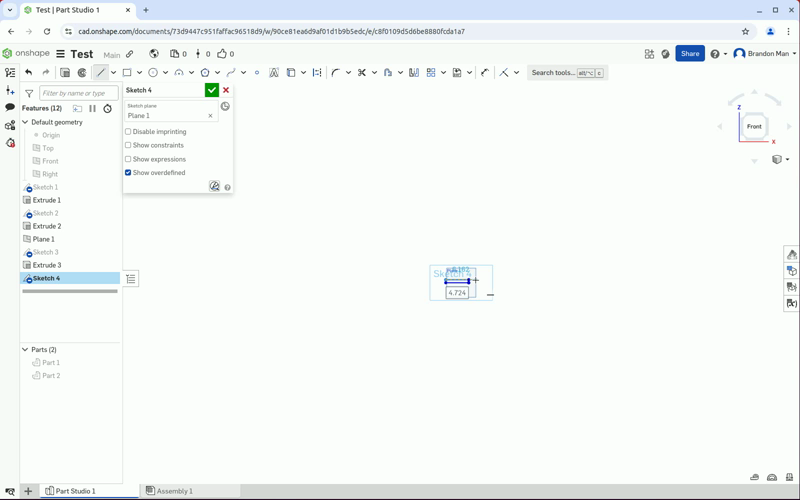
key_down(shift)
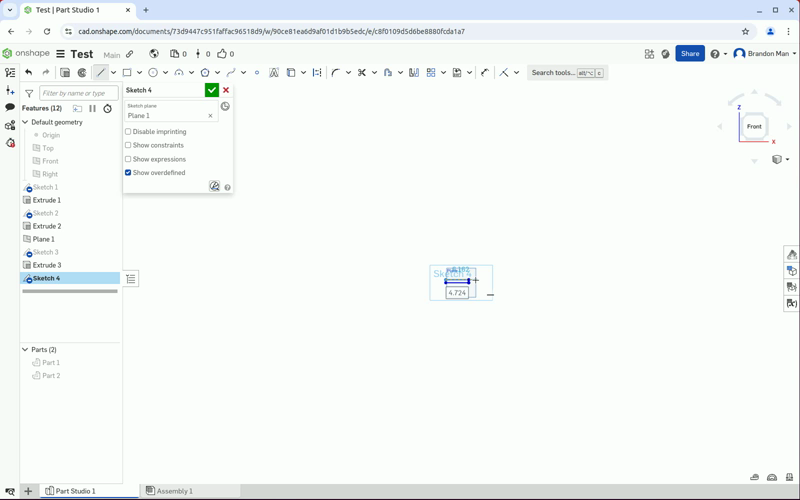
mouse_move(445, 282)
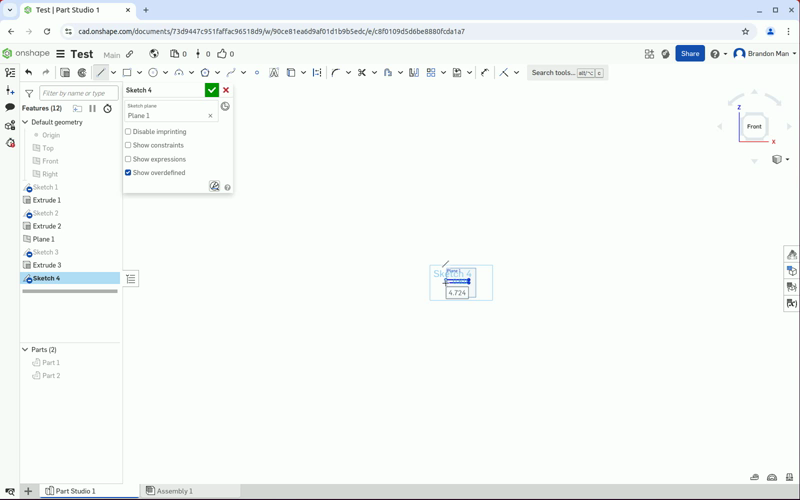
scroll(6)
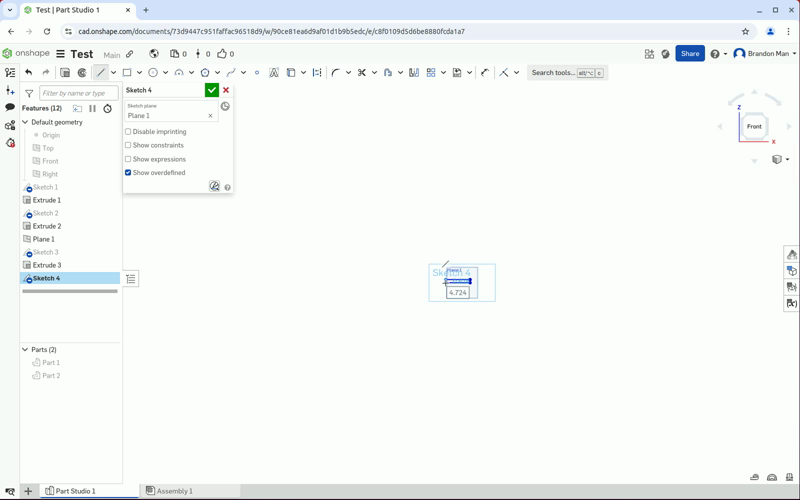
scroll(6)
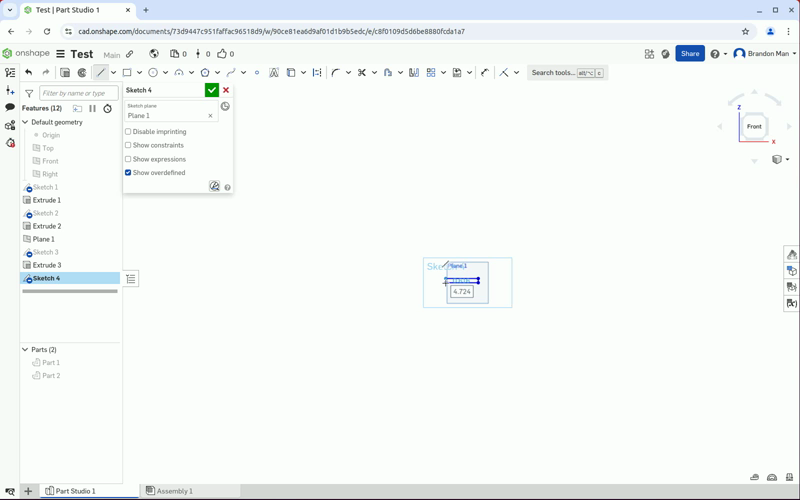
scroll(6)
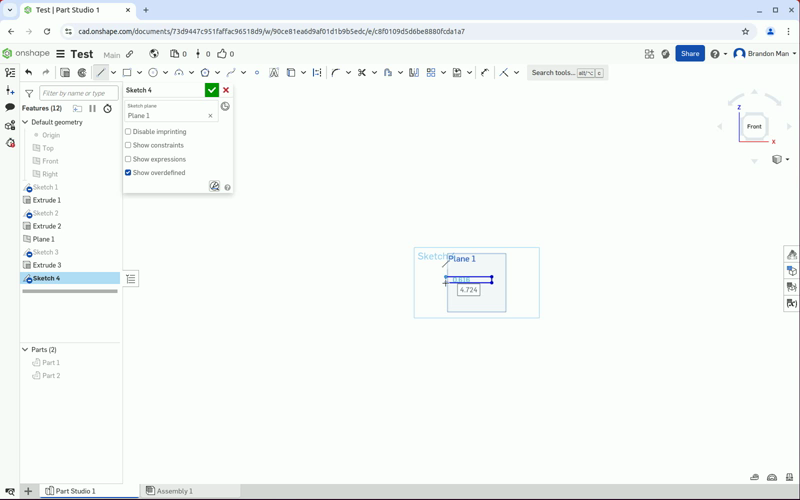
scroll(6)
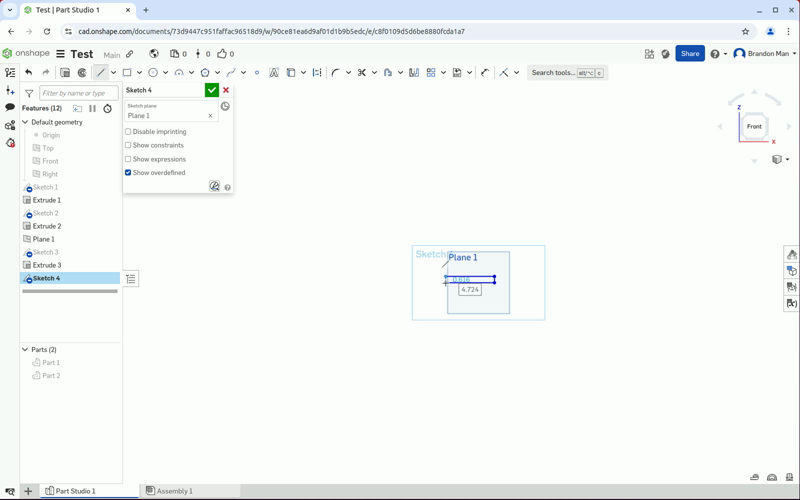
scroll(6)
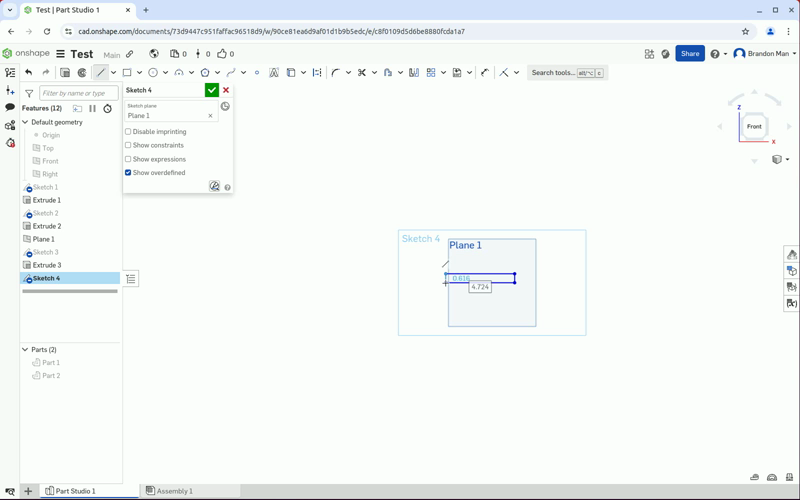
scroll(6)
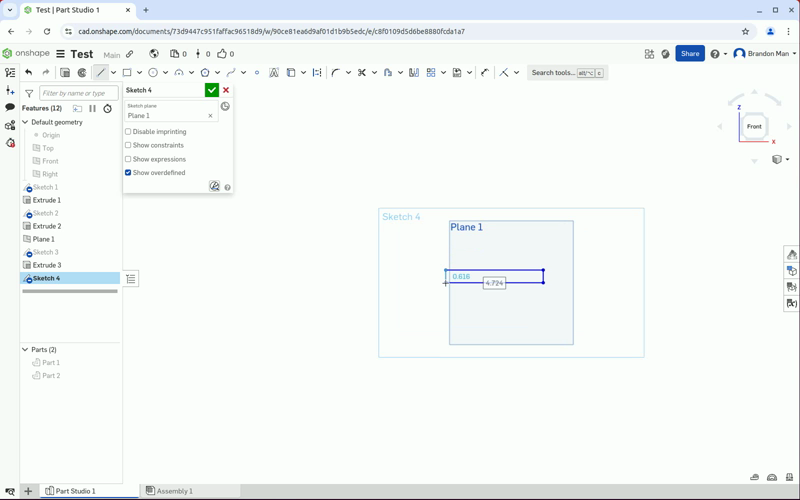
scroll(6)
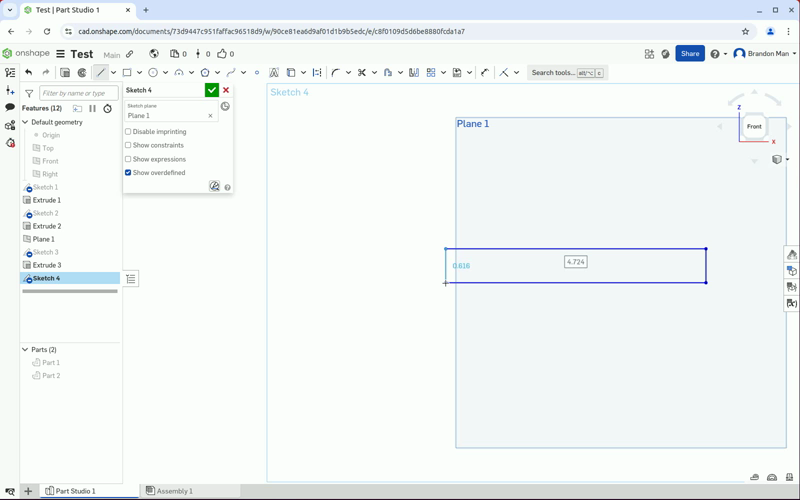
key_up(shift)
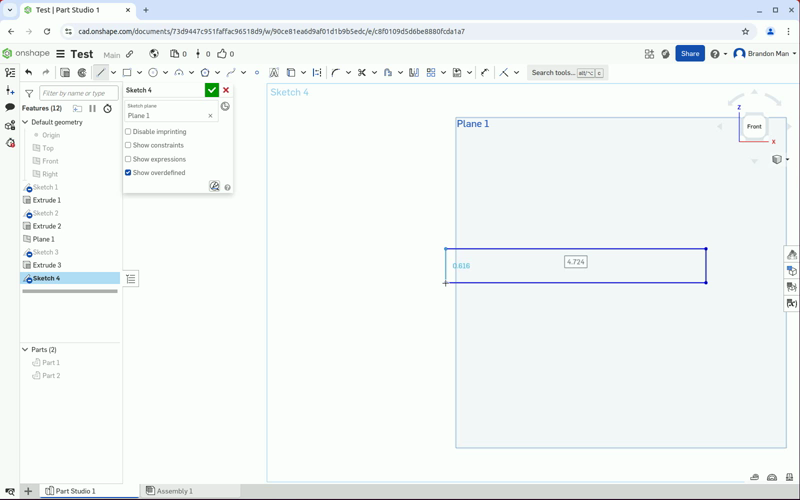
click(445, 282)
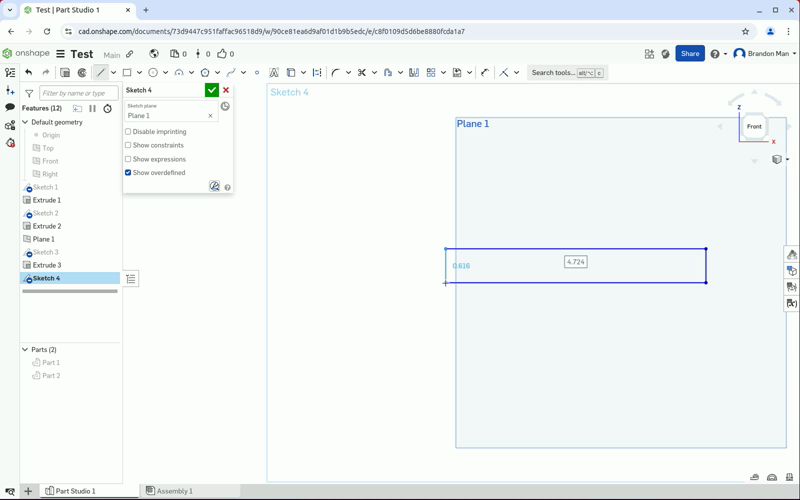
scroll(-6)
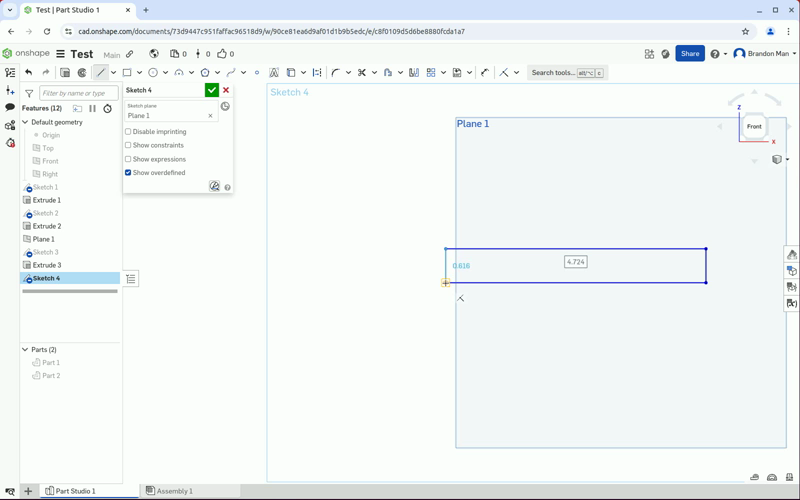
scroll(-6)
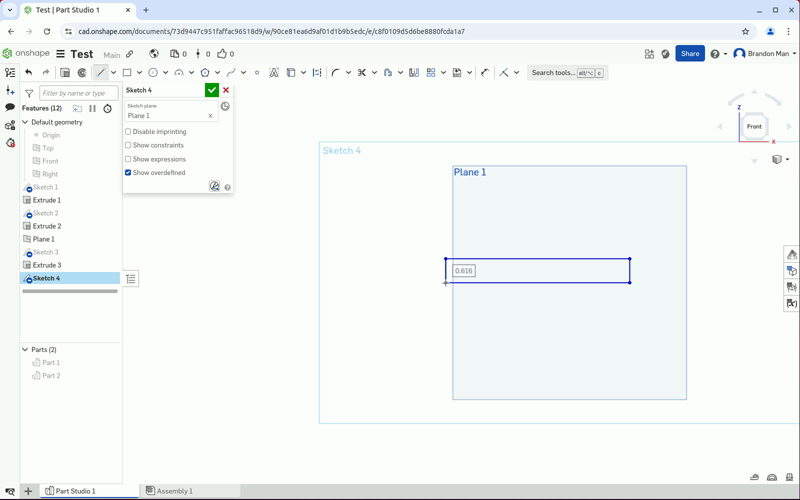
scroll(-6)
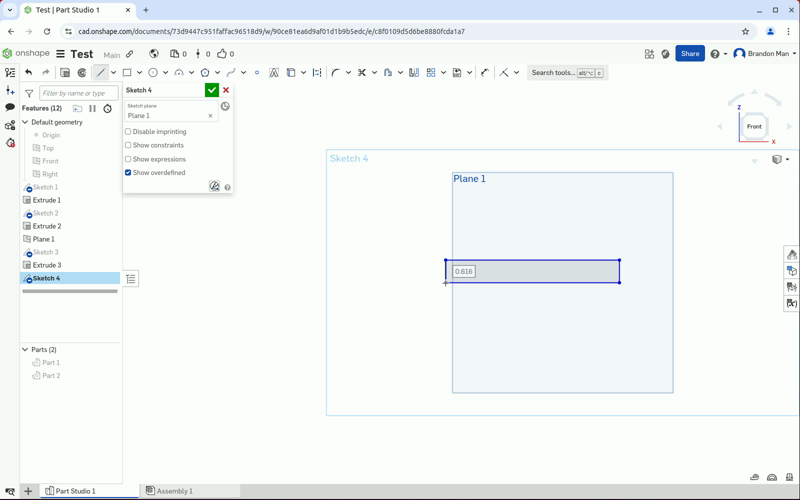
scroll(-6)
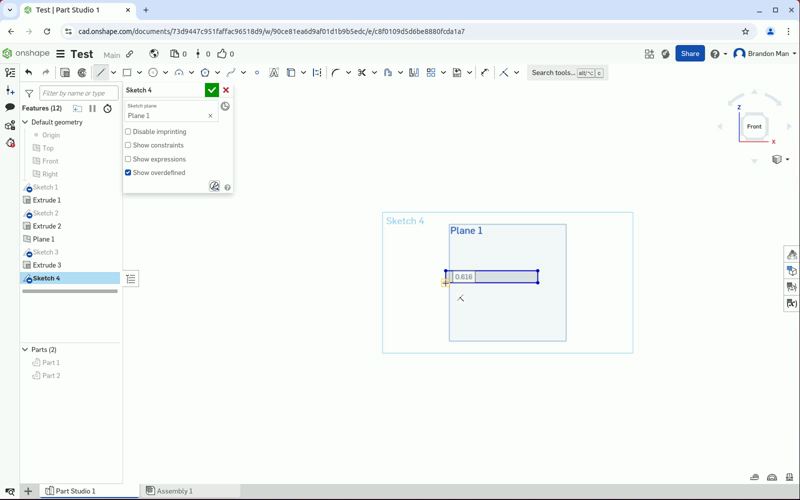
scroll(-6)
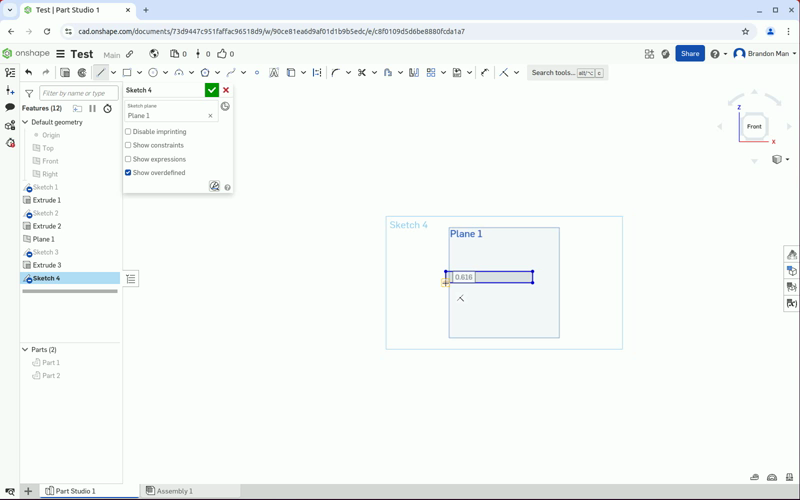
scroll(-6)
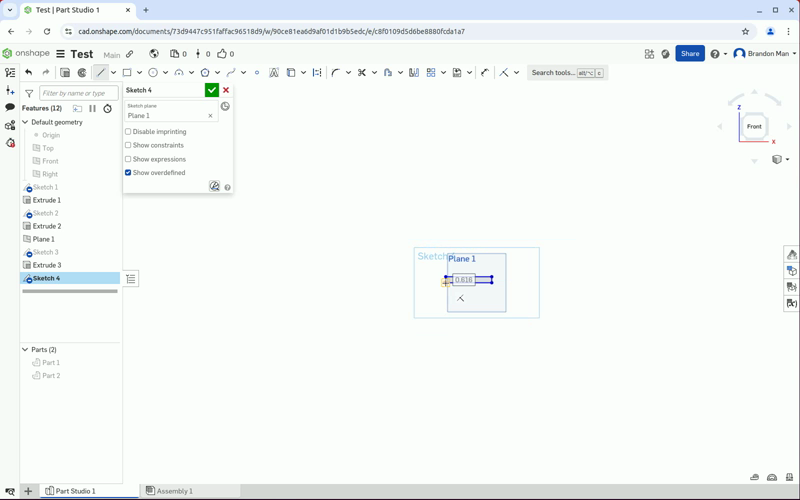
scroll(-6)
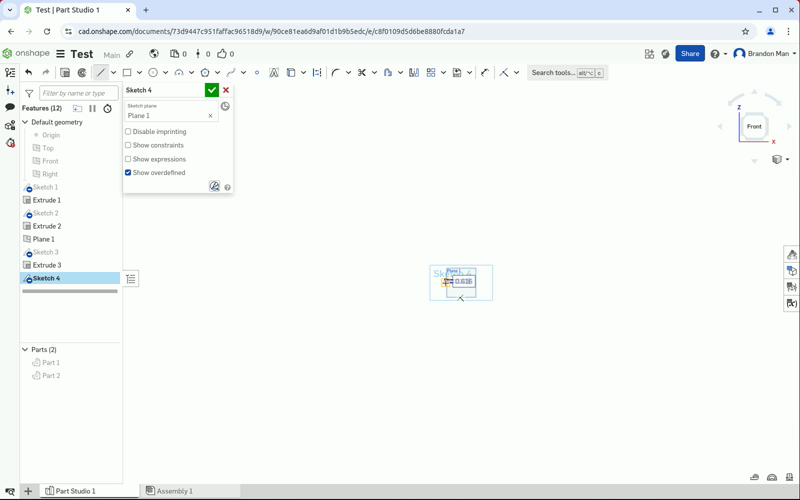
key(esc)
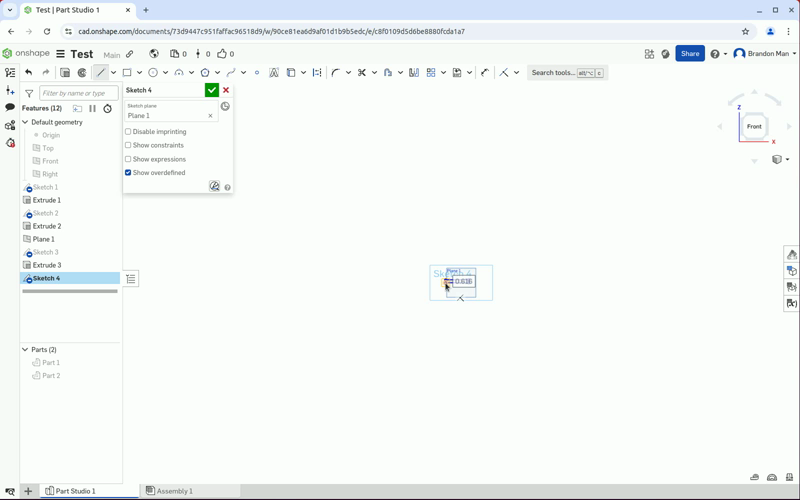
mouse_move(456, 281)
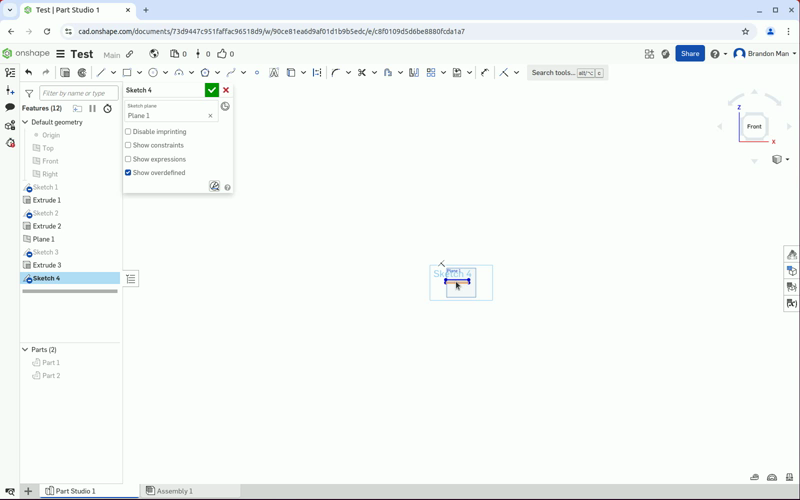
scroll(6)
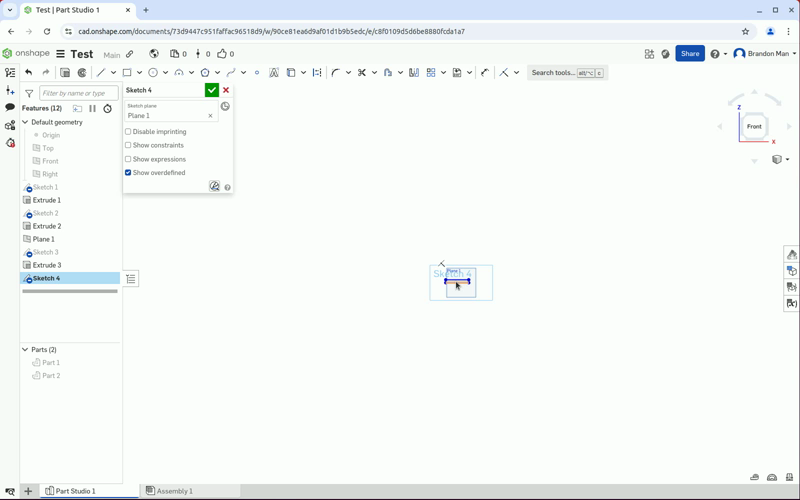
scroll(6)
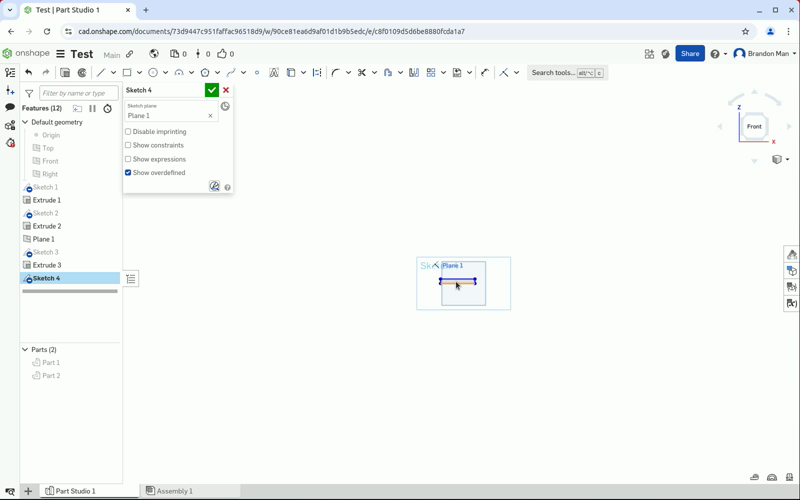
scroll(6)
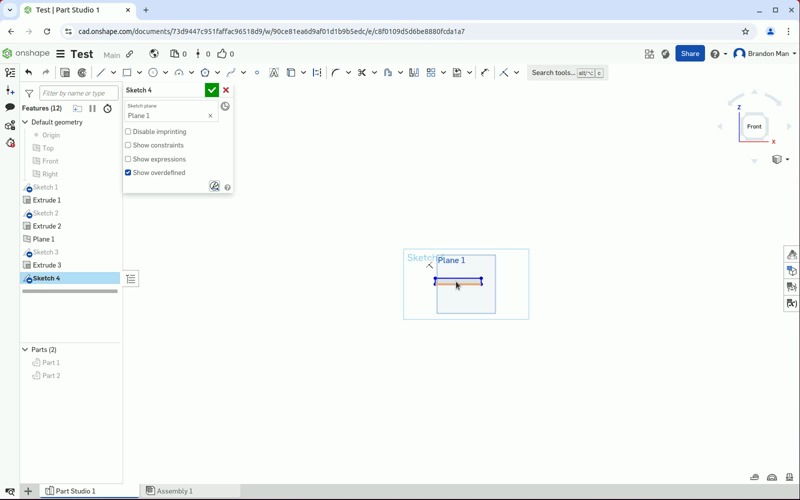
scroll(6)
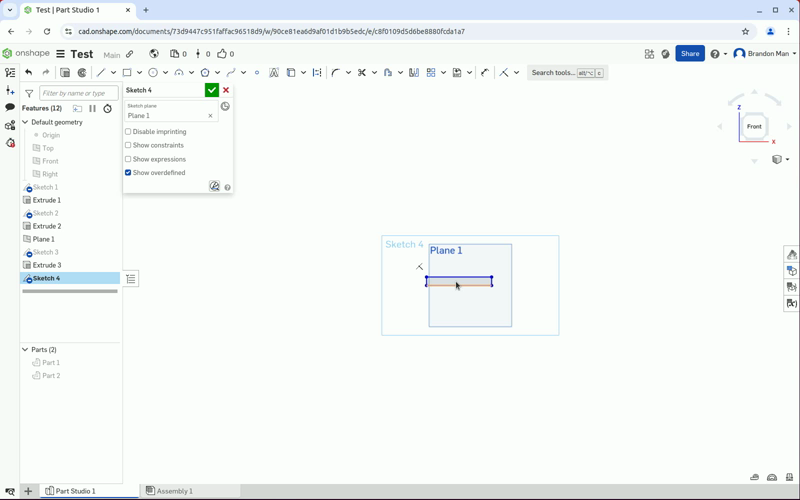
scroll(6)
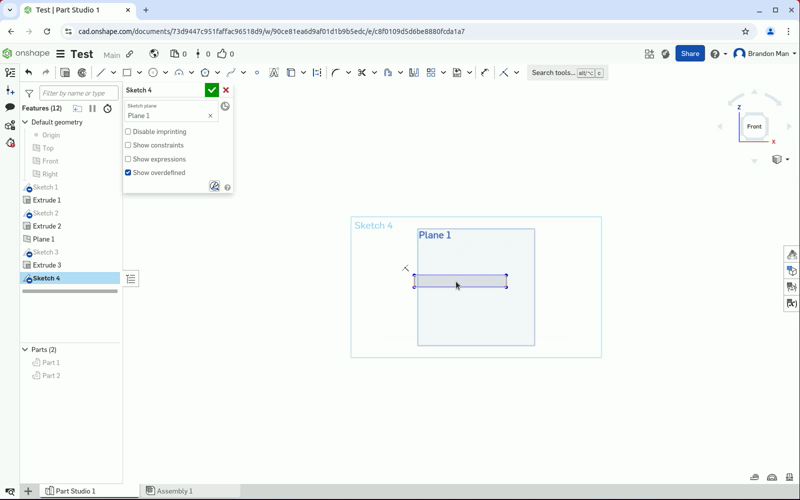
scroll(6)
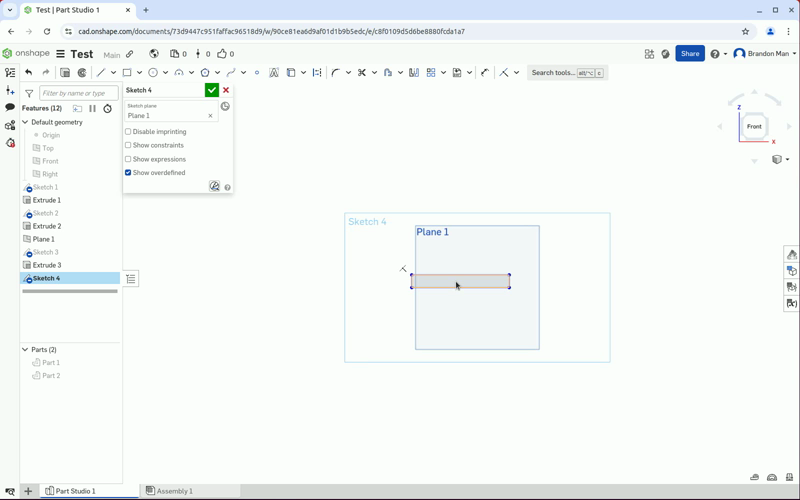
scroll(6)
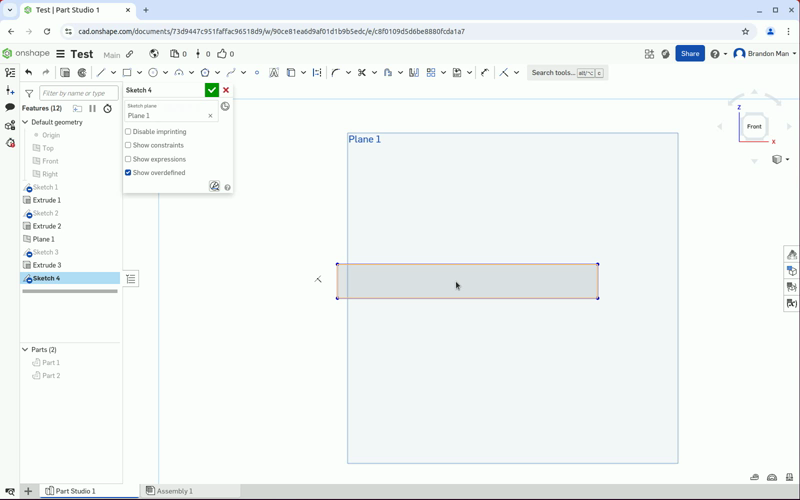
click(456, 281)
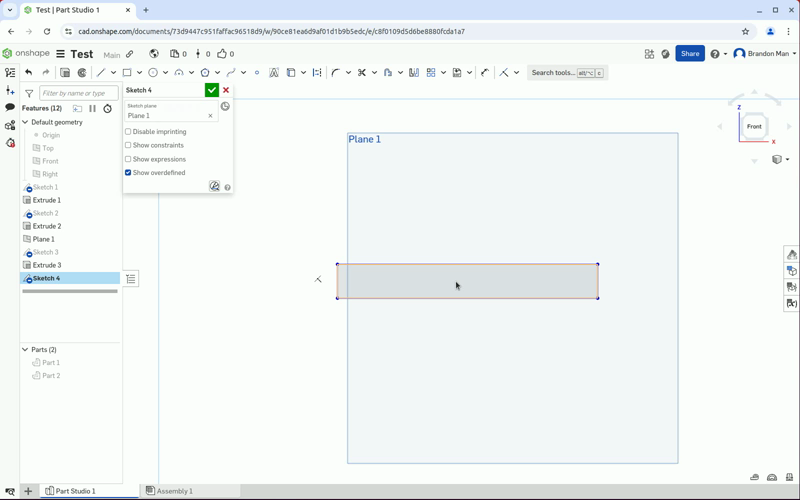
scroll(-6)
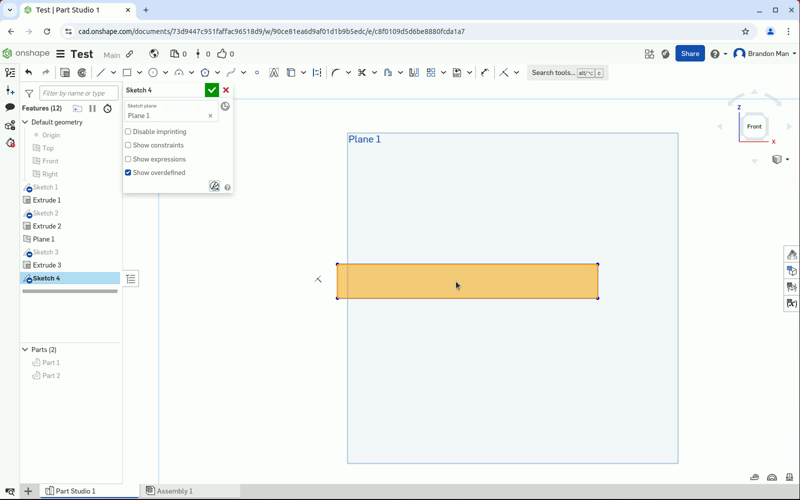
scroll(-6)
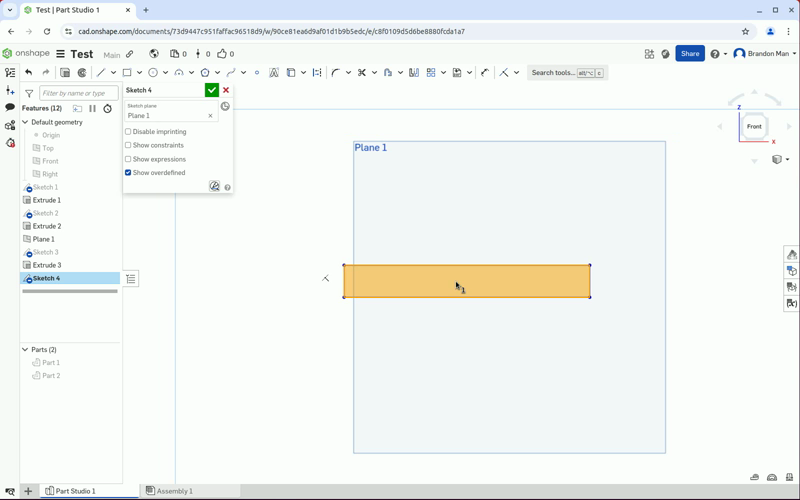
scroll(-6)
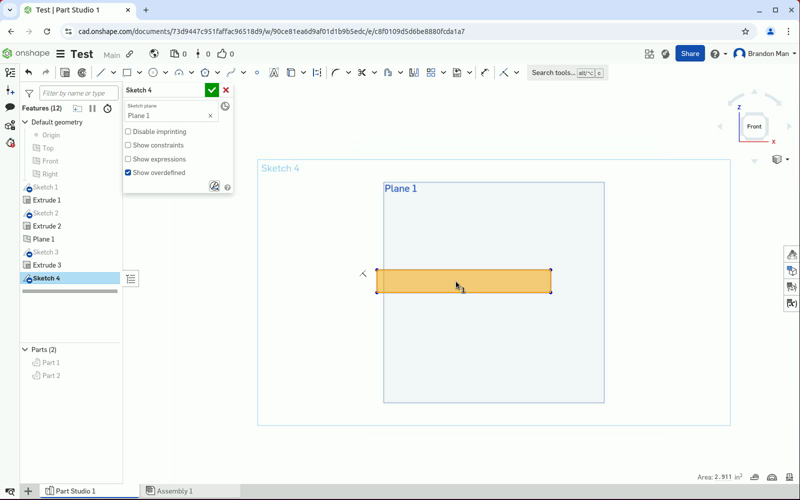
scroll(-6)
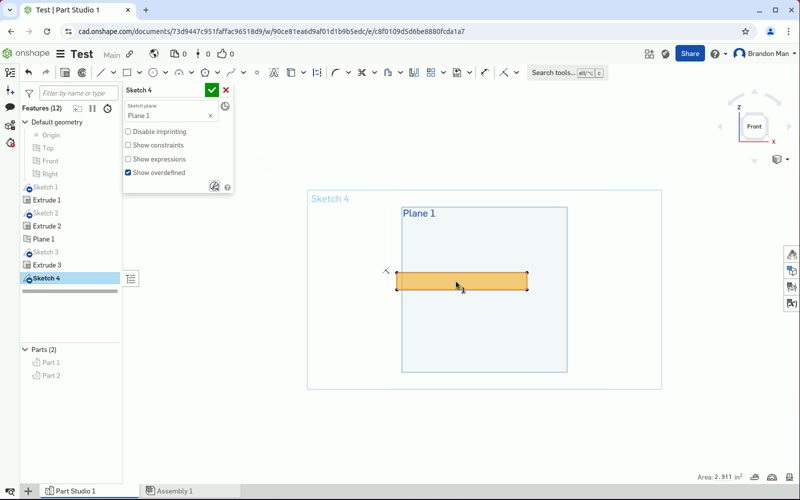
scroll(-6)
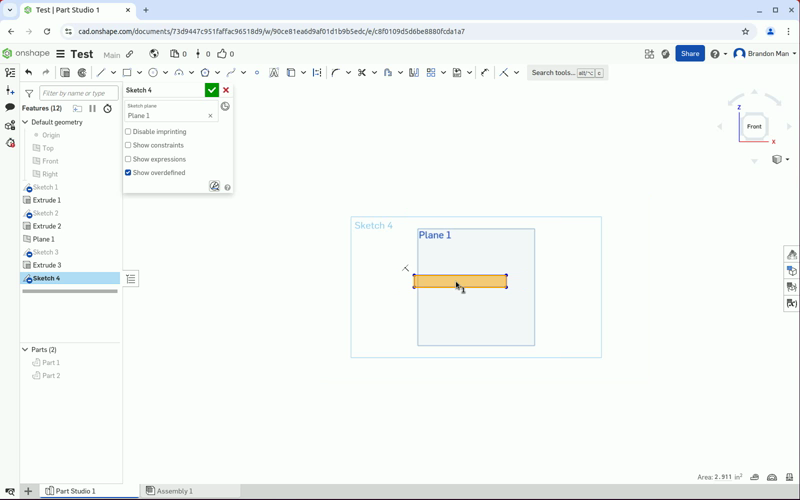
scroll(-6)
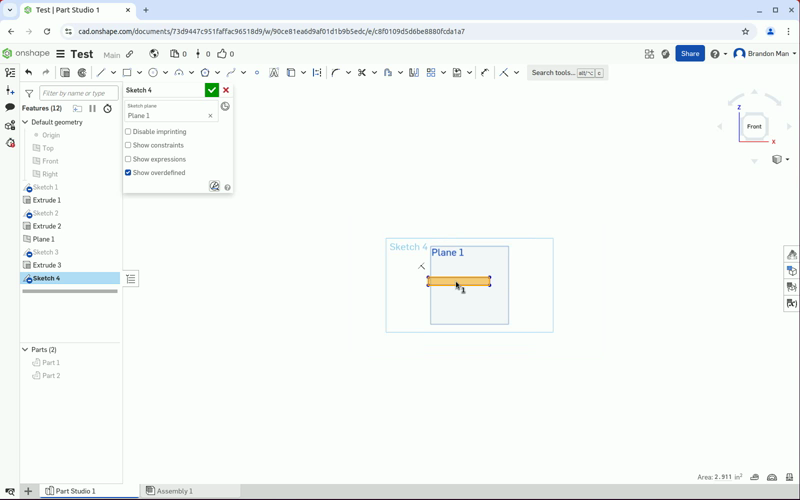
scroll(-6)
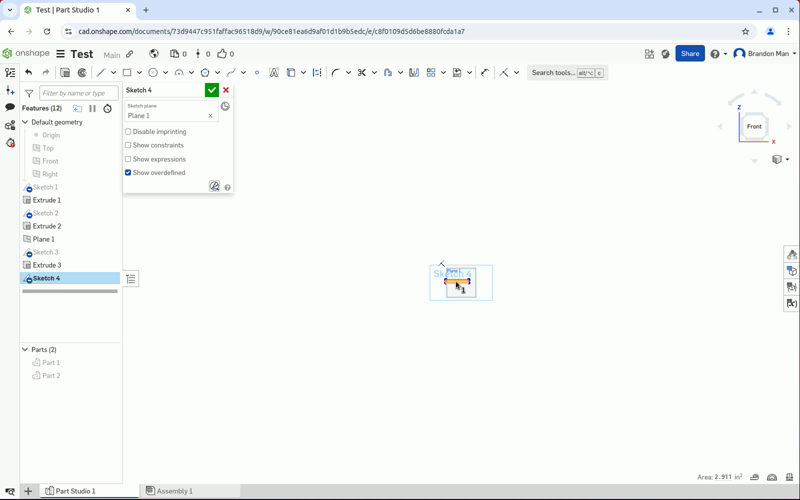
mouse_move(73, 352)
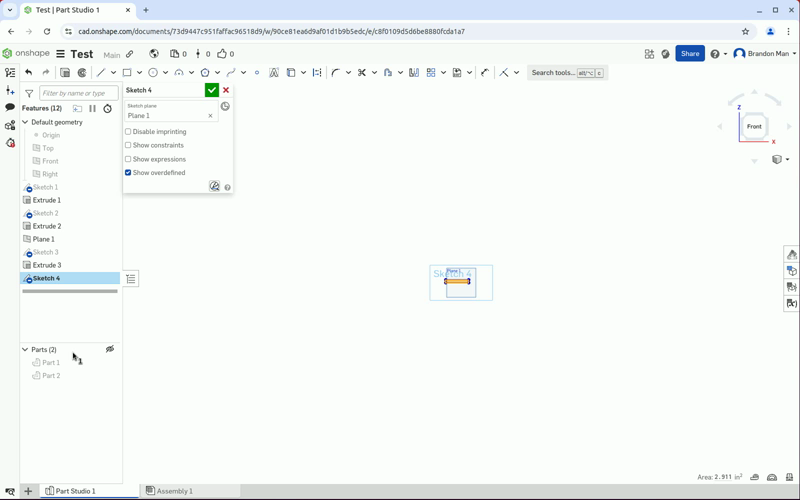
key(shift+y)
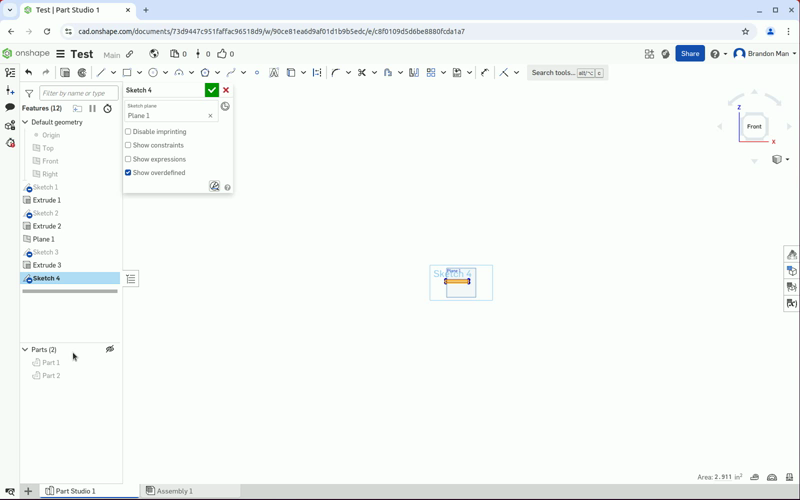
key(shift+e)
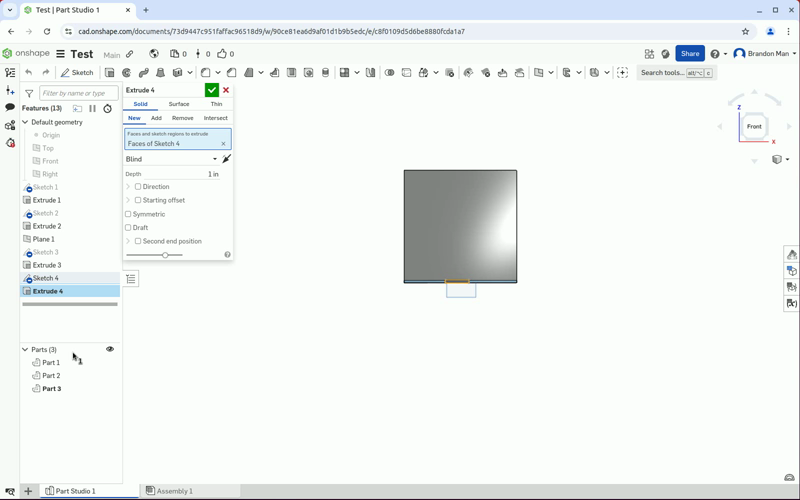
mouse_move(143, 106)
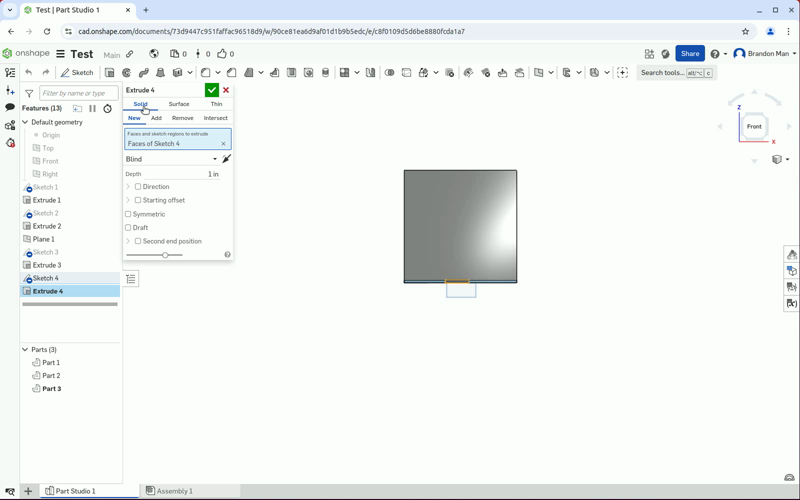
click(143, 106)
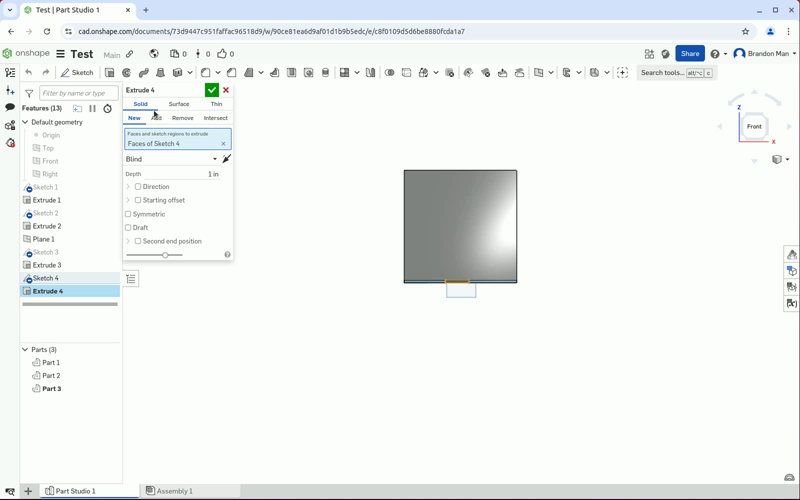
mouse_move(186, 120)
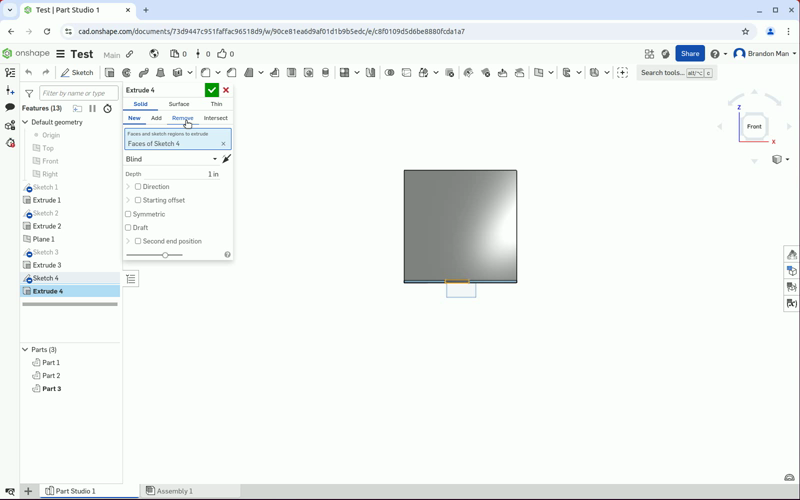
click(186, 120)
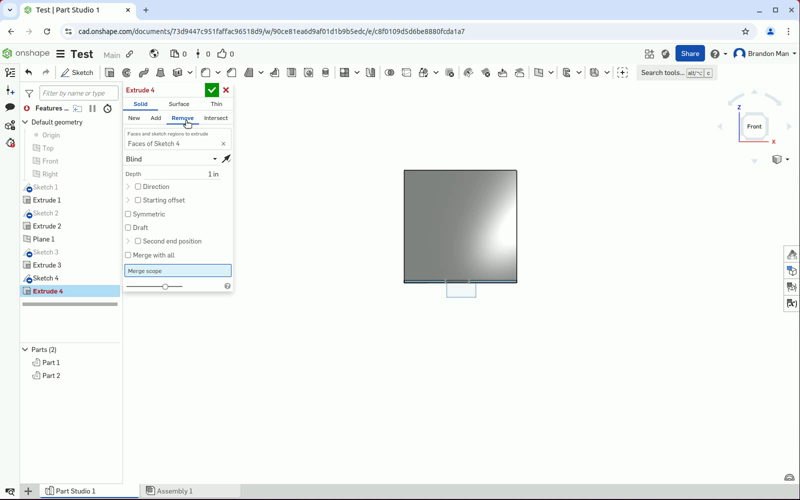
key(tab, 4)
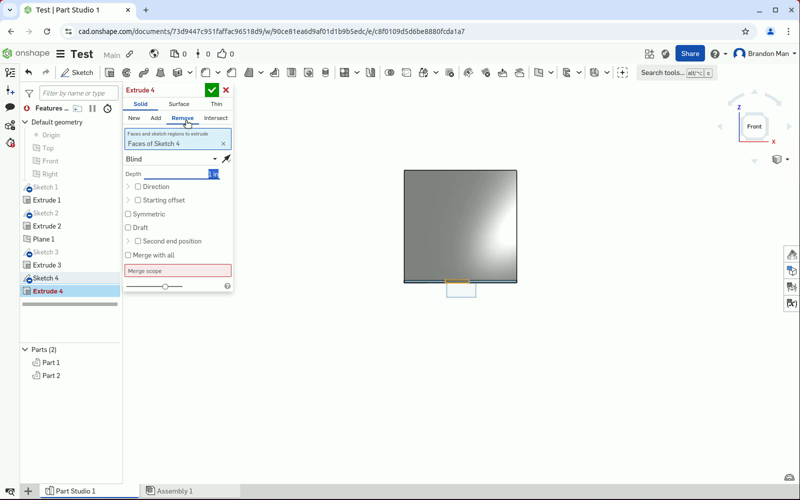
text(4.574)
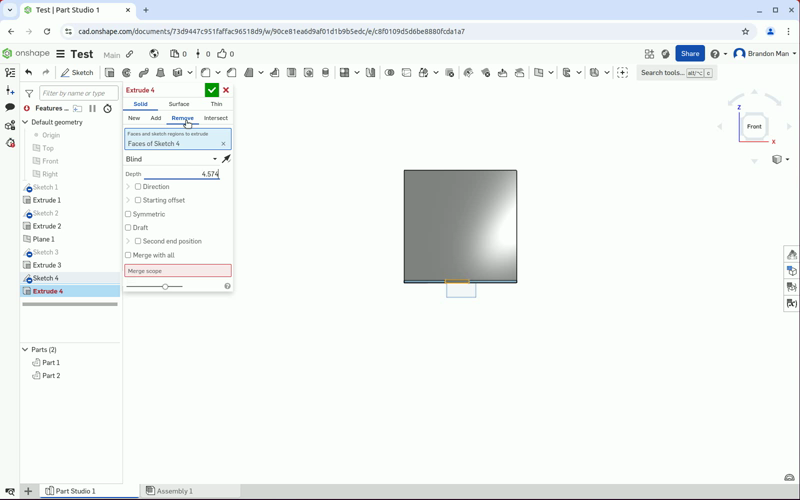
key(tab, 6)
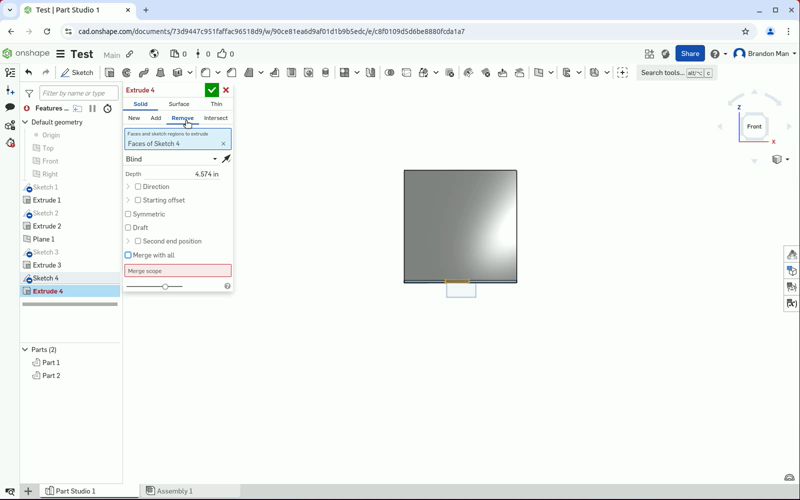
key(space)
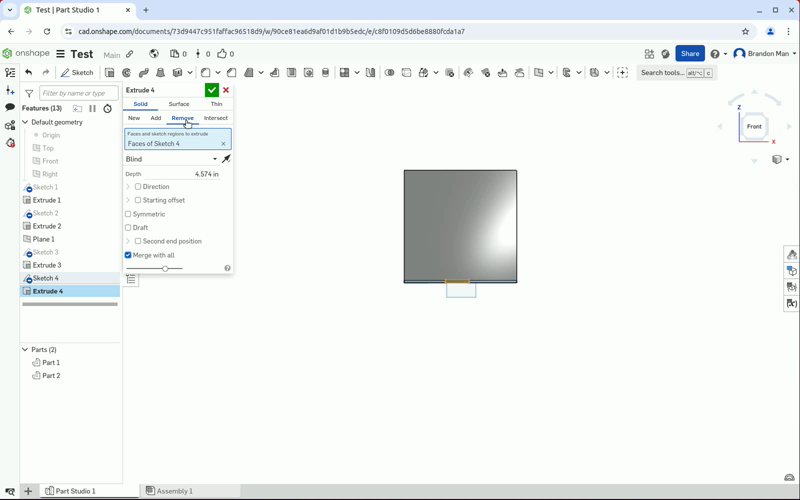
key(enter)
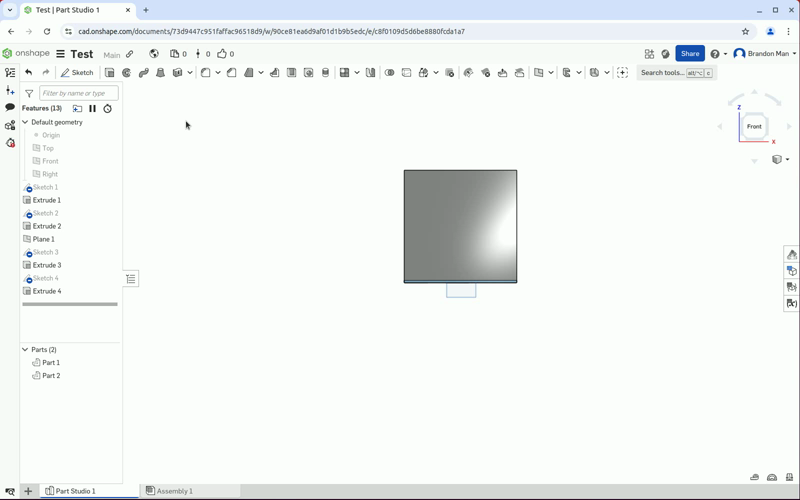
key(shift+h)
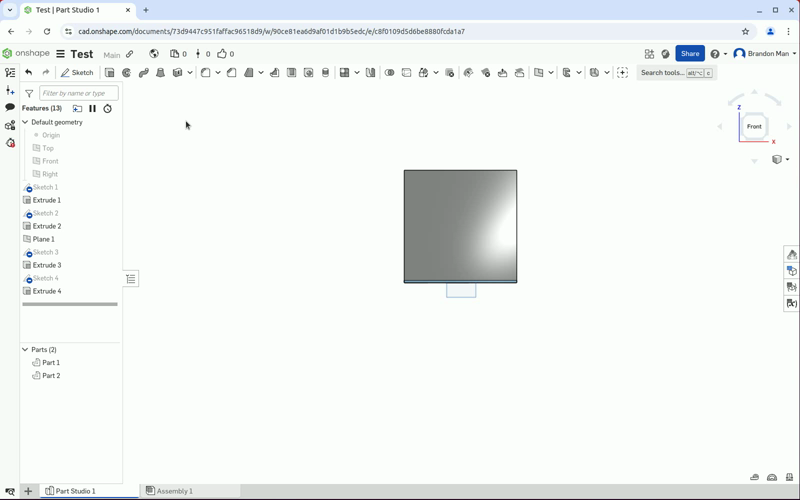
key(shift+h)
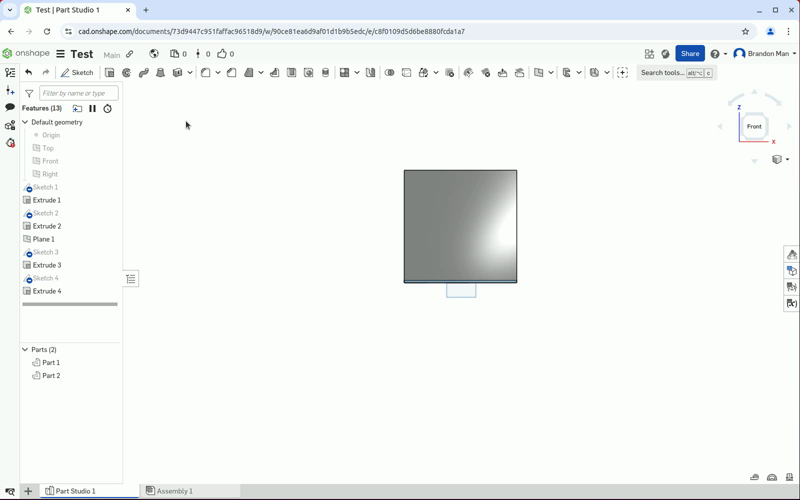
mouse_move(73, 189)
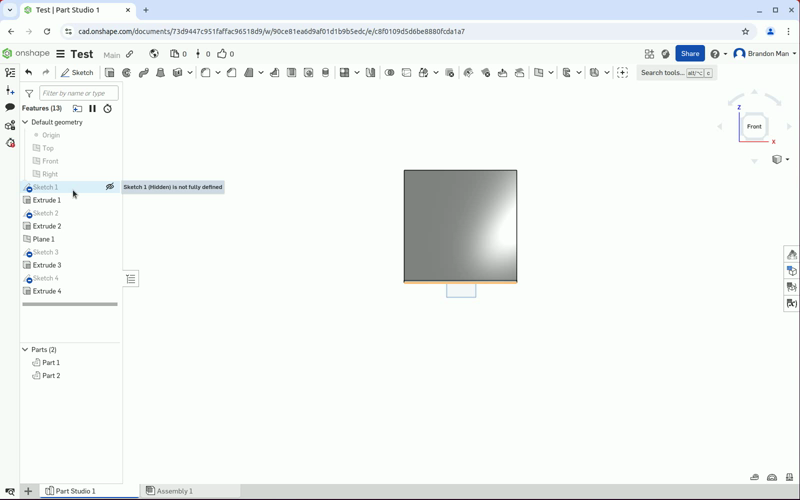
click(73, 189)
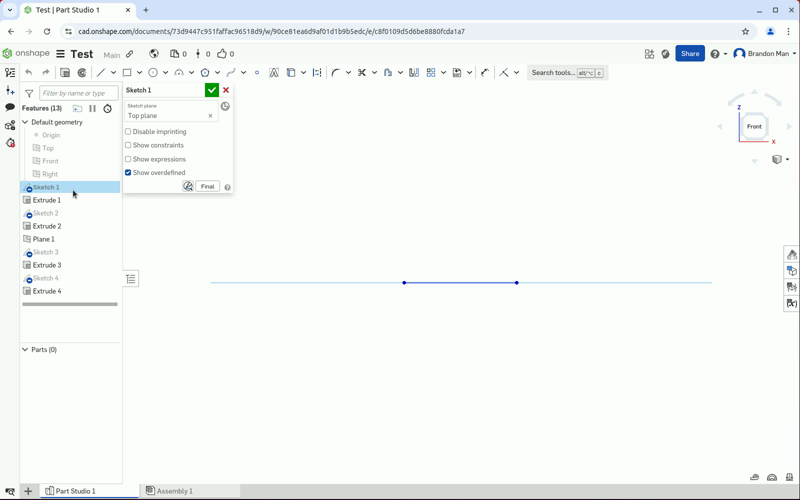
mouse_move(229, 92)
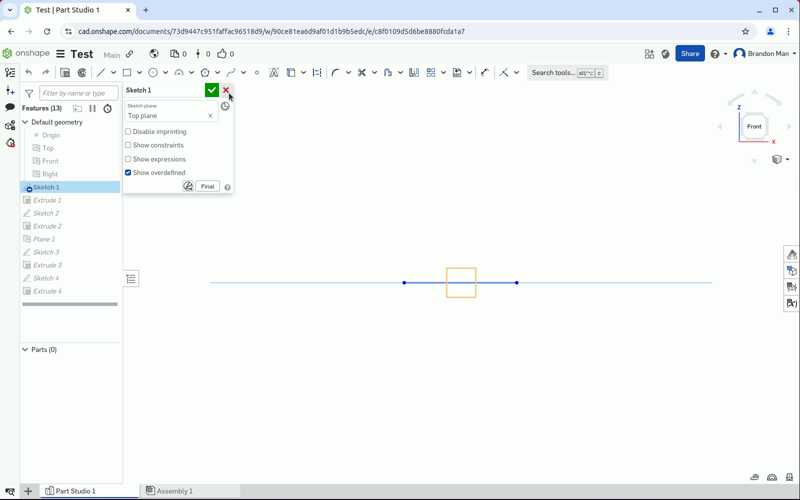
click(229, 92)
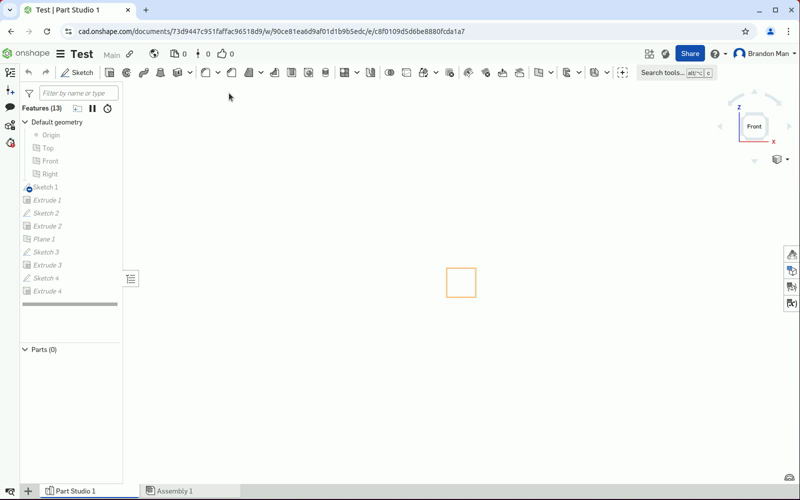
key(shift+s)
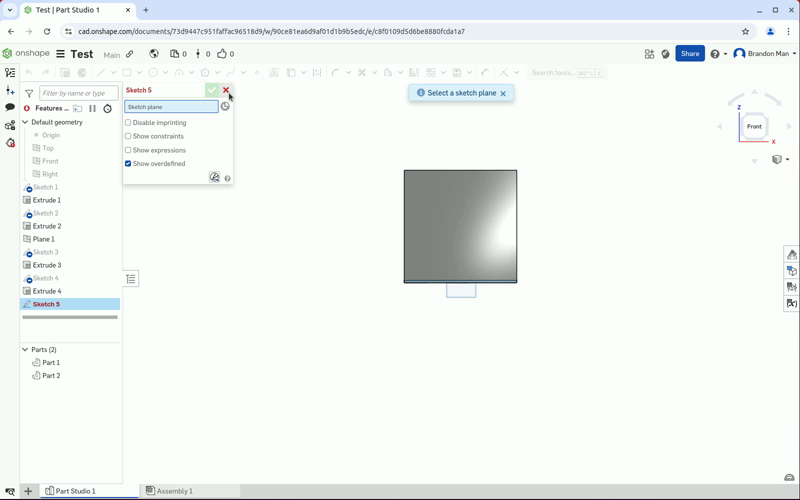
mouse_move(73, 241)
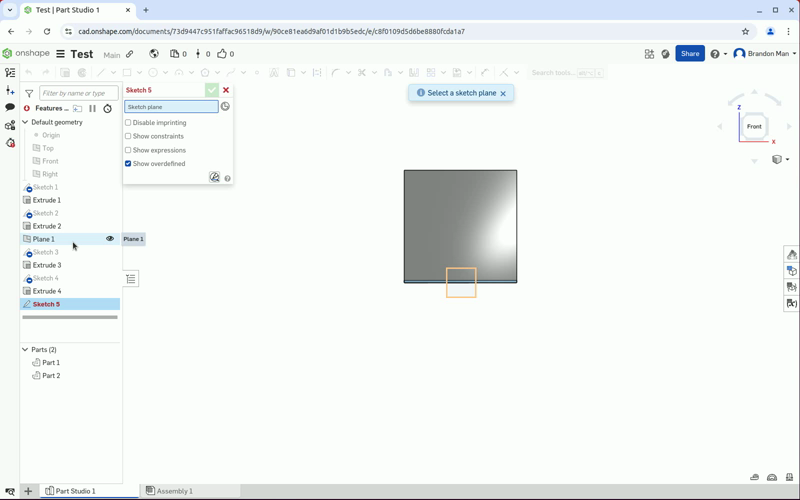
click(73, 241)
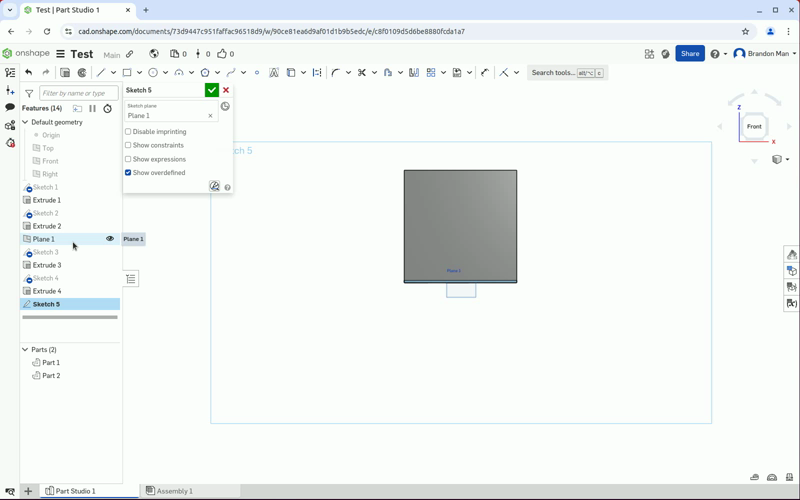
mouse_move(73, 352)
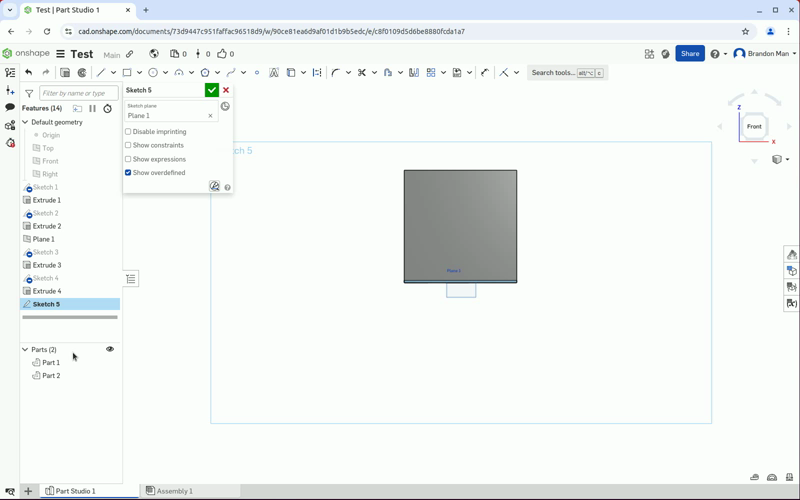
key(y)
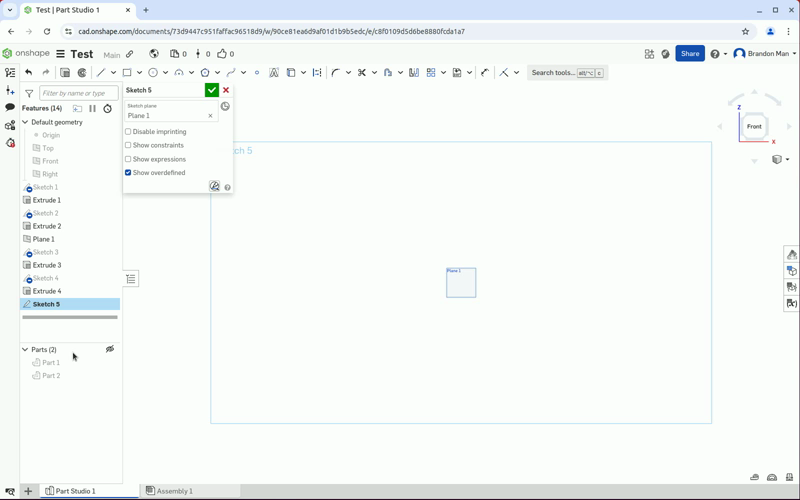
key(l)
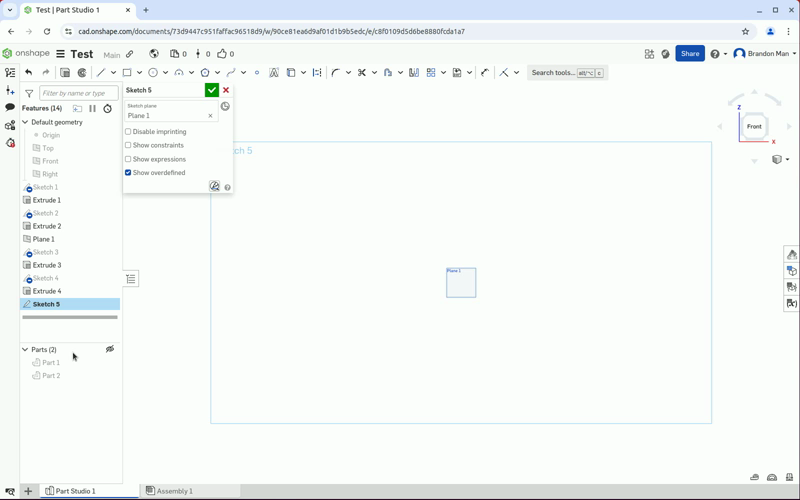
key_down(shift)
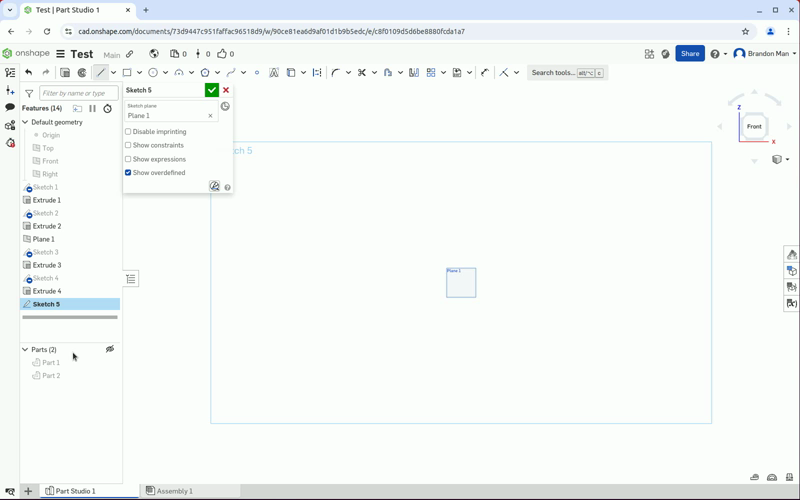
mouse_move(486, 282)
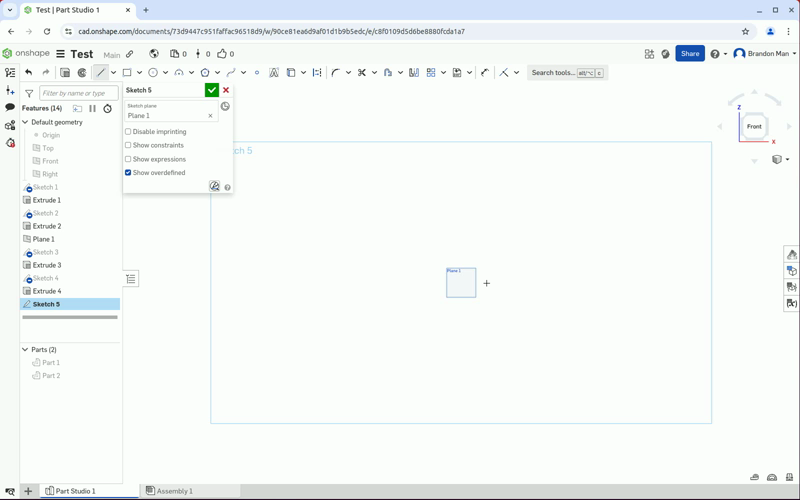
click(486, 282)
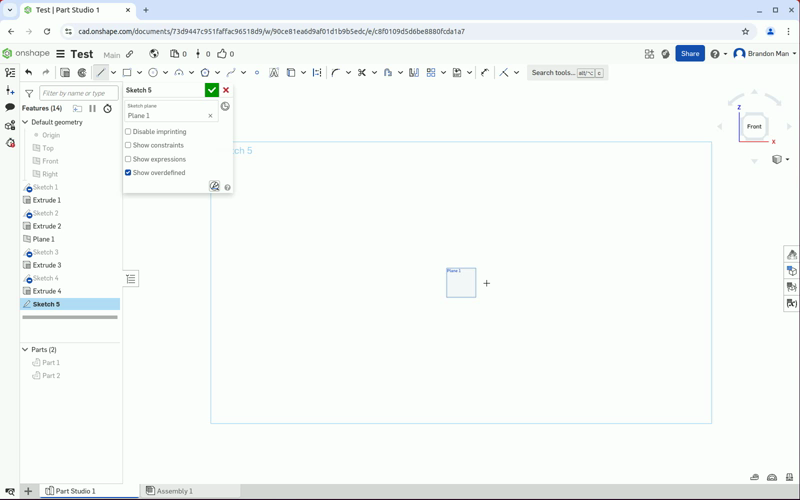
key_up(shift)
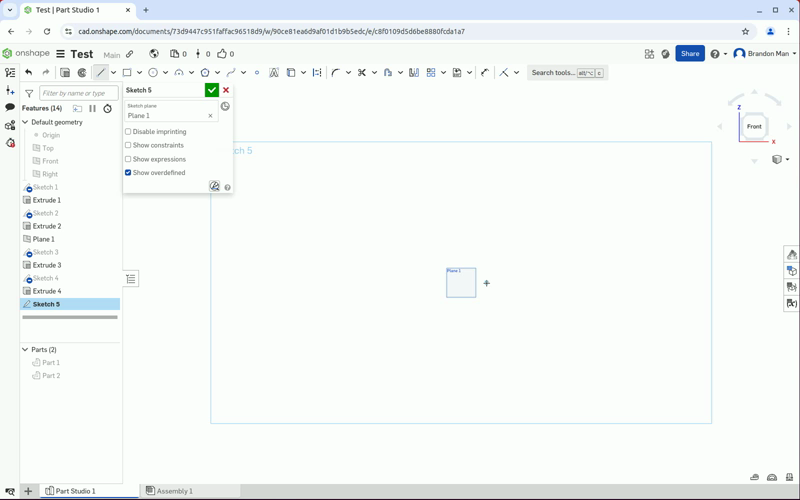
key_down(shift)
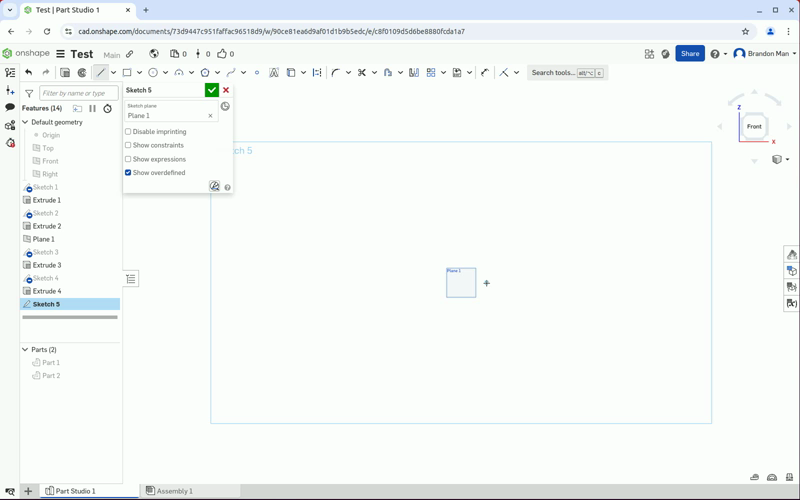
mouse_move(516, 282)
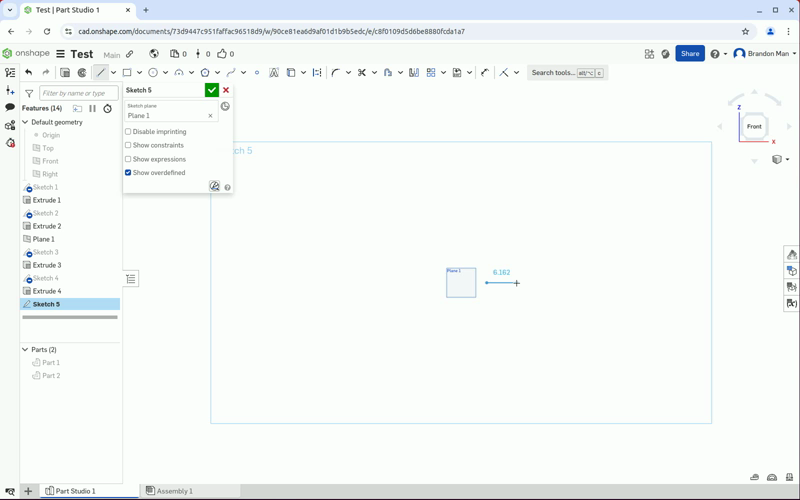
mouse_move(509, 282)
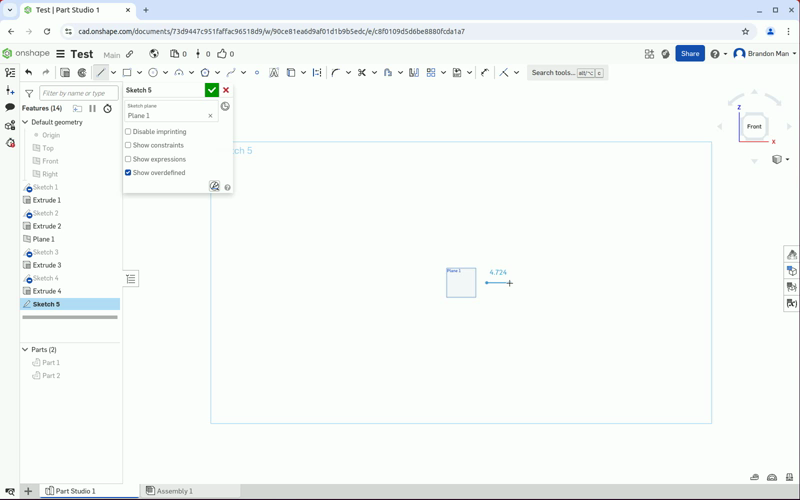
click(509, 282)
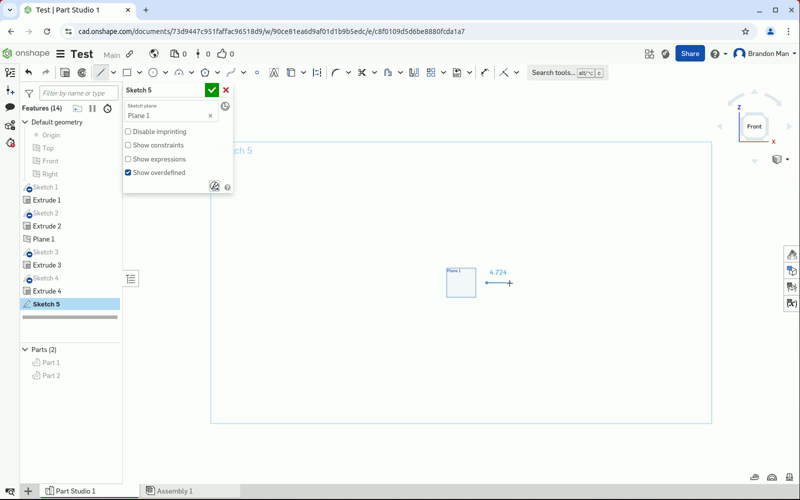
key_up(shift)
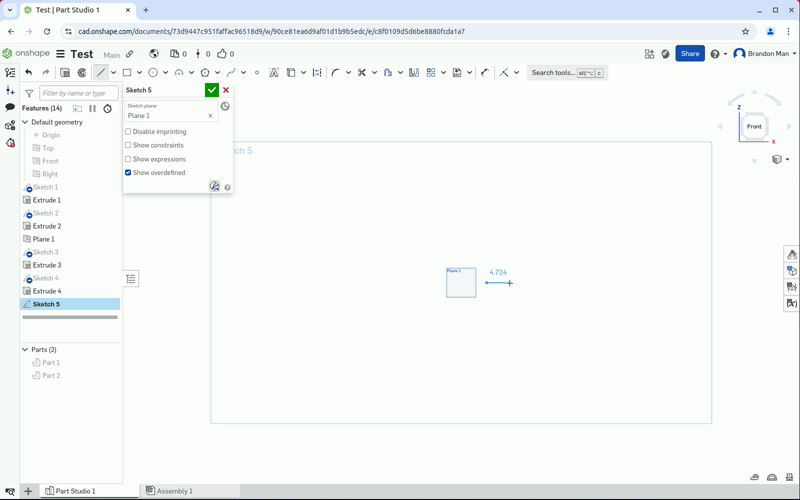
key_down(shift)
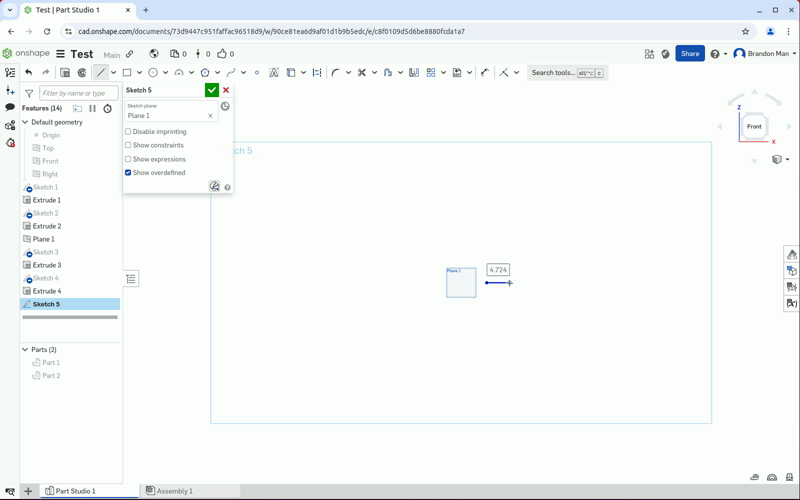
mouse_move(539, 282)
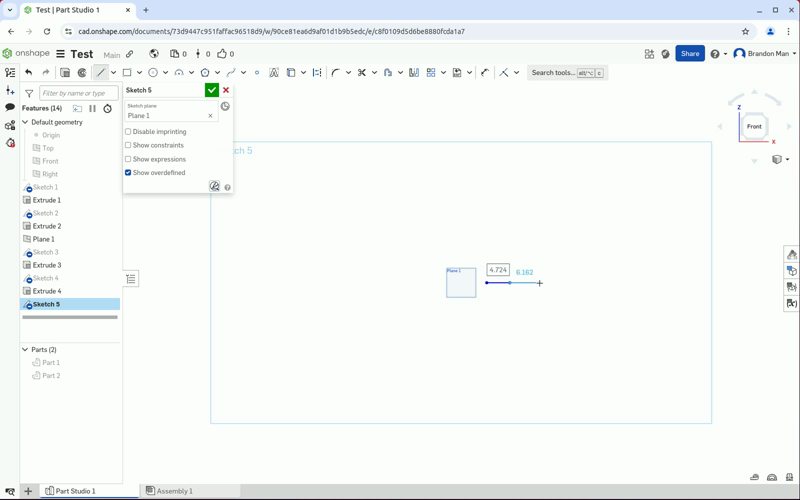
mouse_move(509, 279)
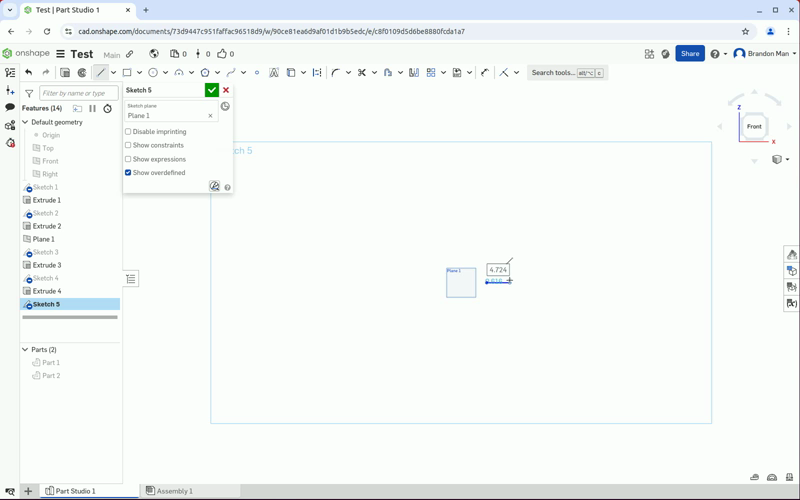
scroll(6)
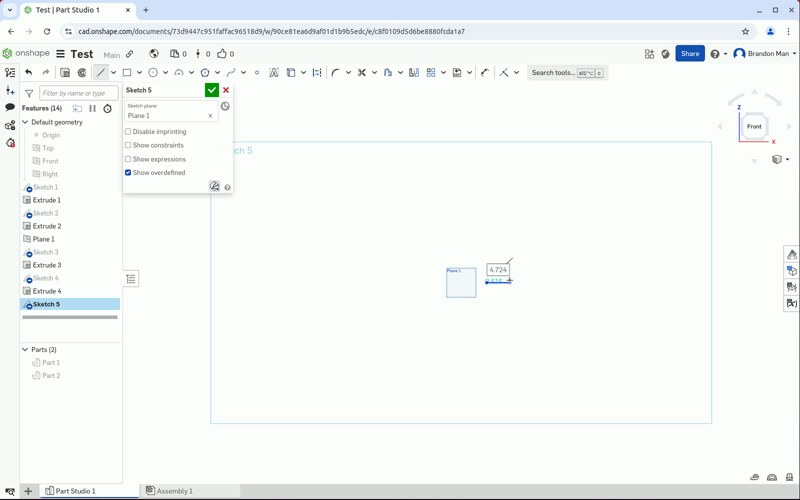
scroll(6)
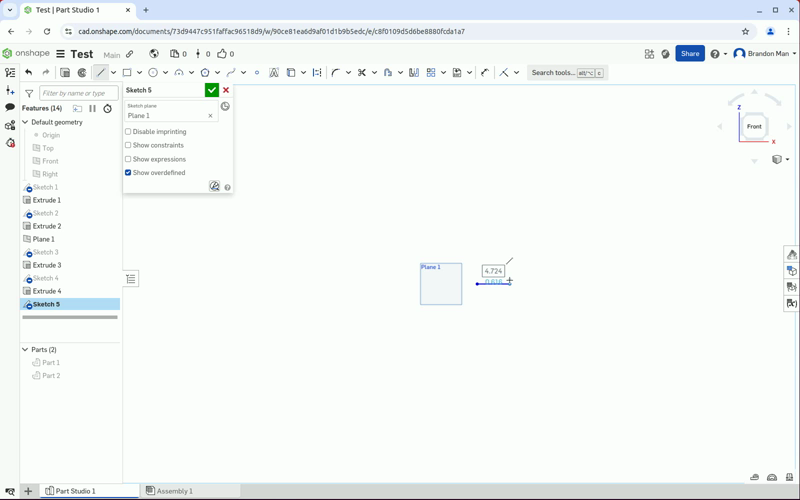
scroll(6)
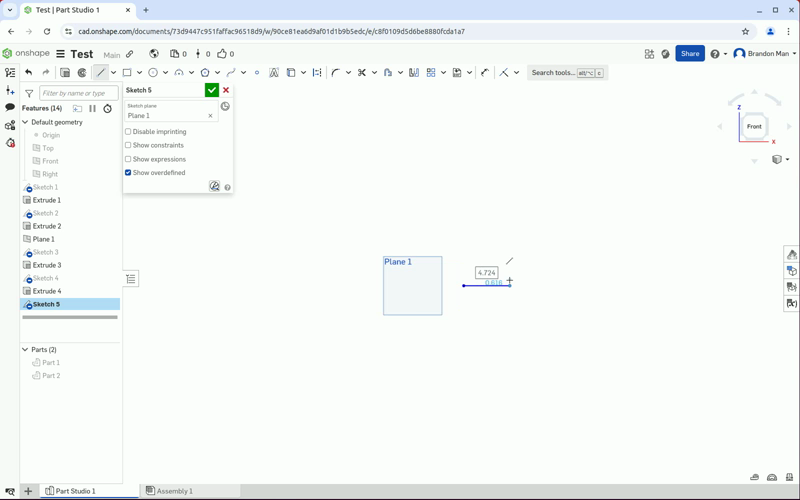
scroll(6)
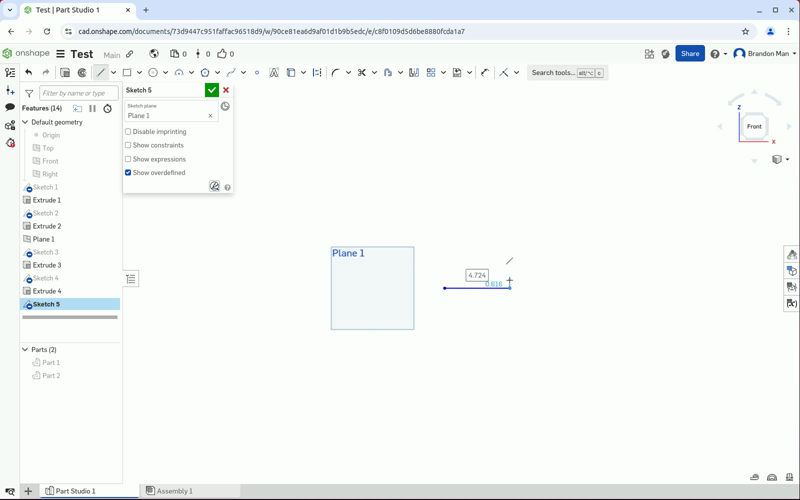
scroll(6)
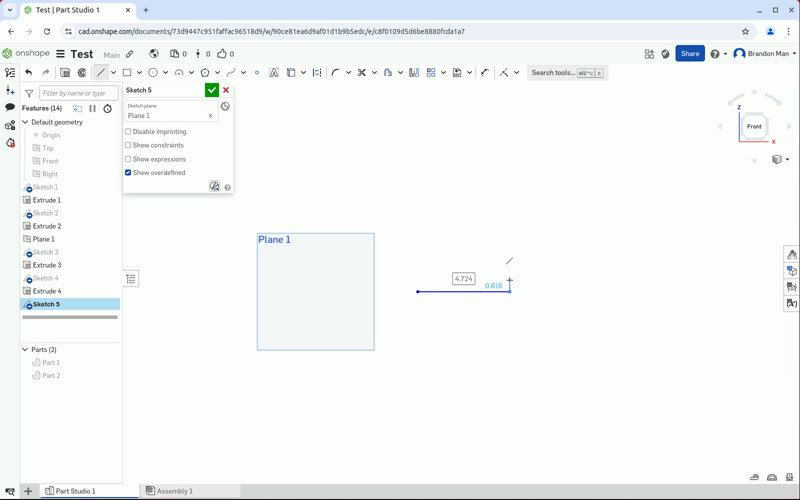
scroll(6)
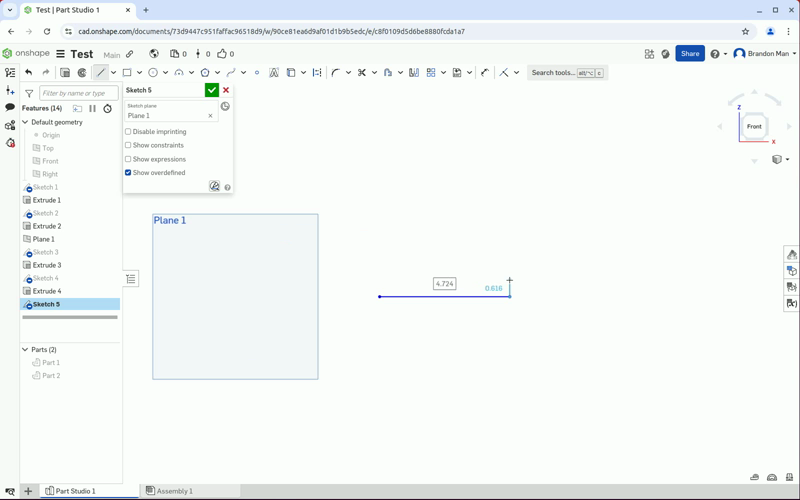
scroll(6)
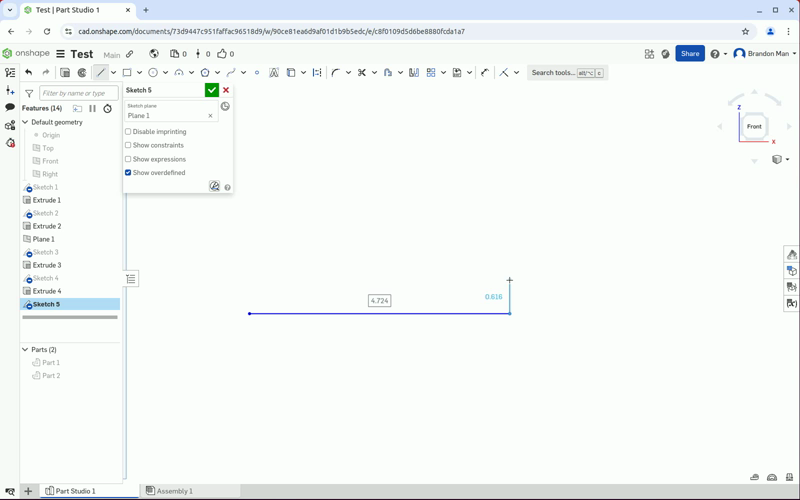
click(509, 279)
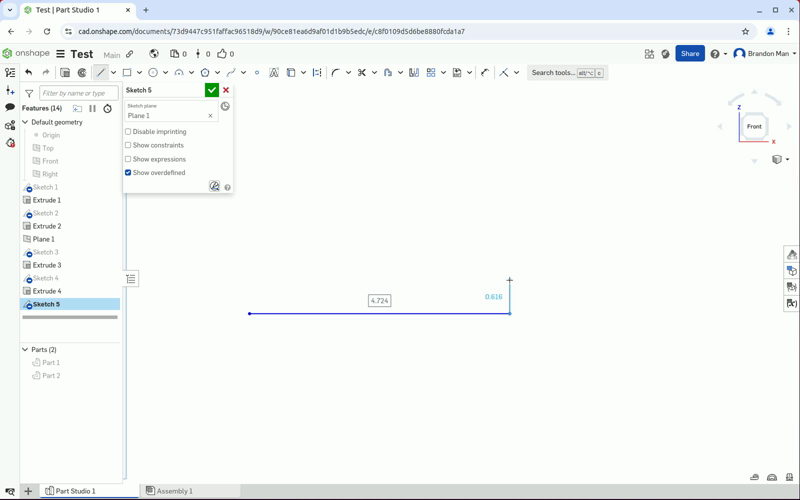
scroll(-6)
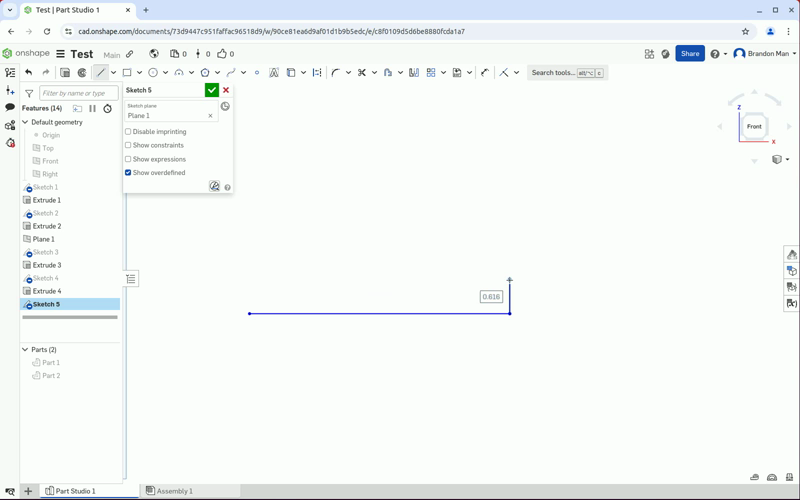
scroll(-6)
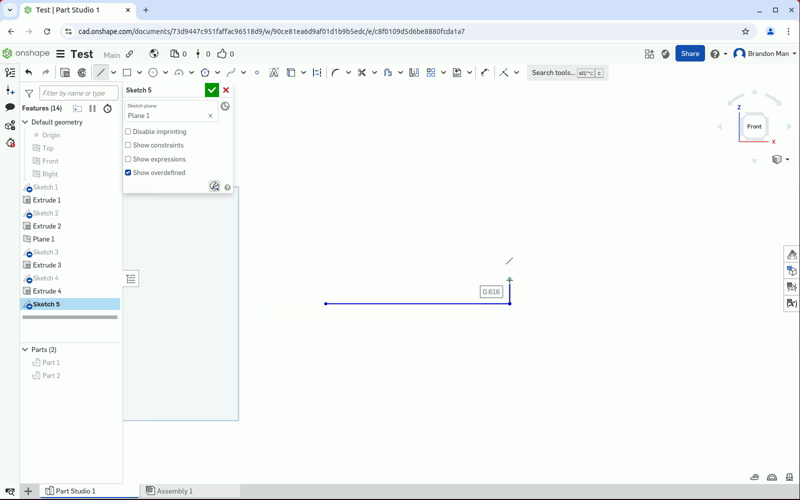
scroll(-6)
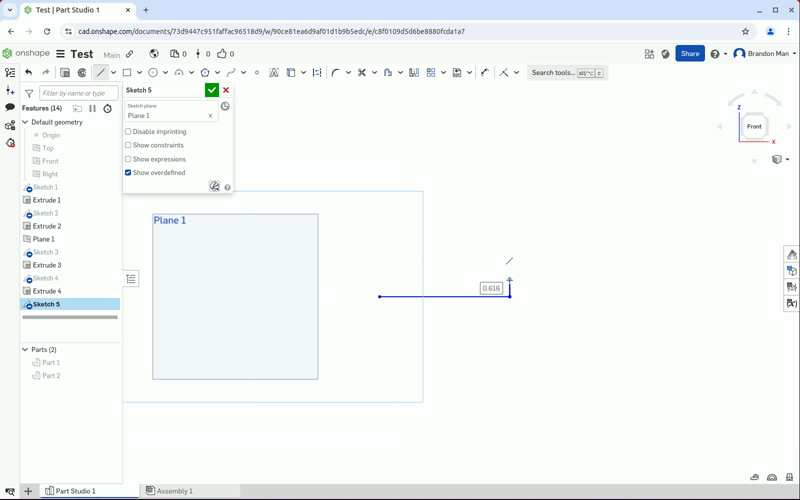
scroll(-6)
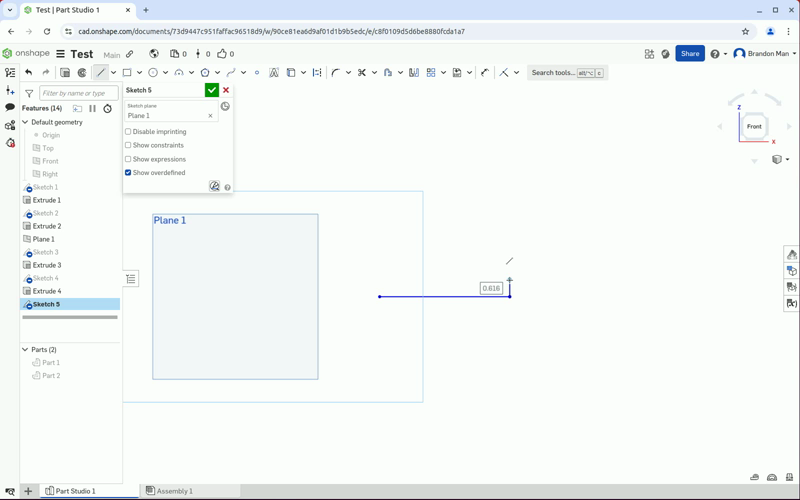
scroll(-6)
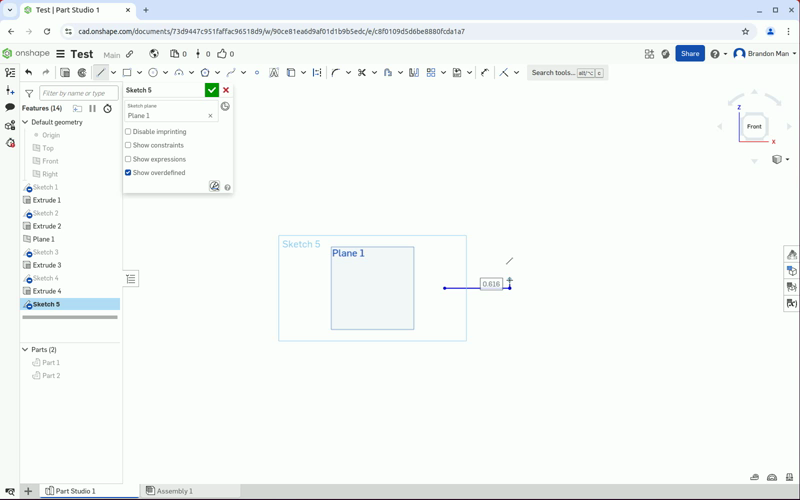
scroll(-6)
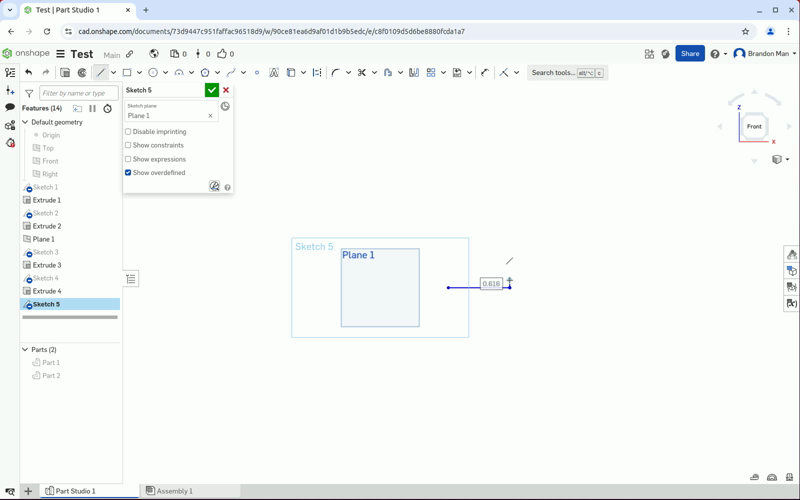
scroll(-6)
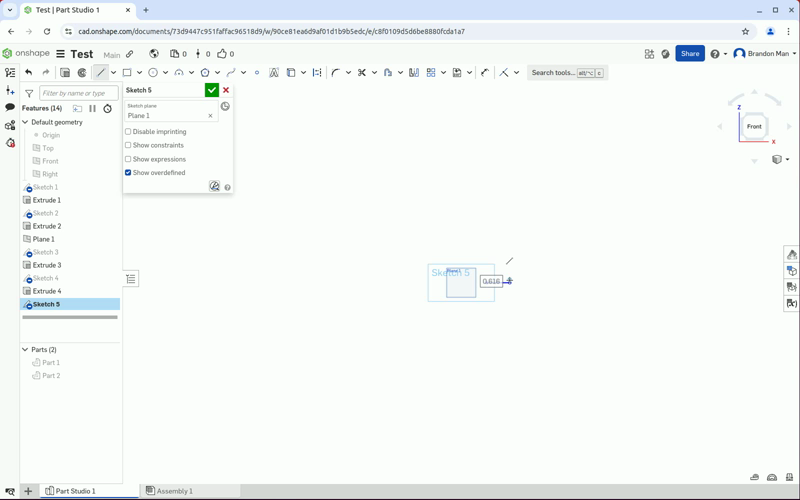
key_up(shift)
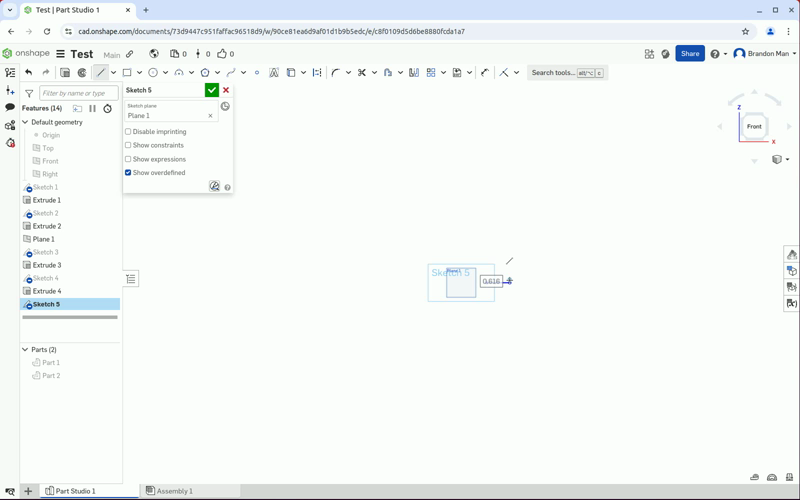
key_down(shift)
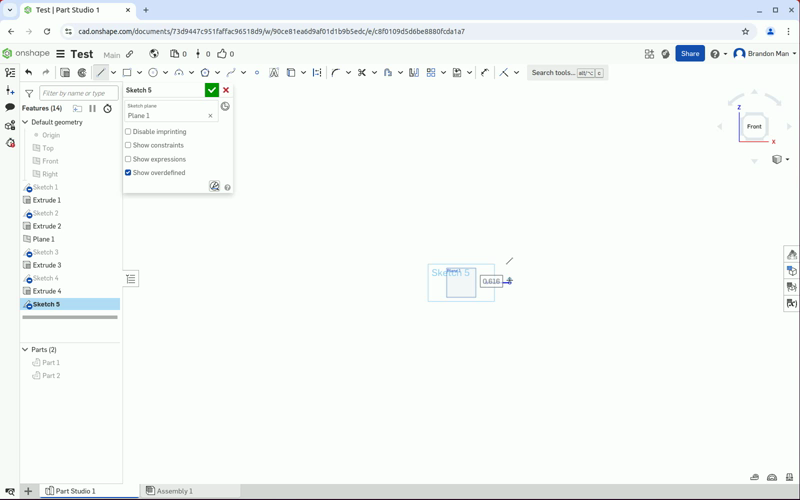
mouse_move(539, 279)
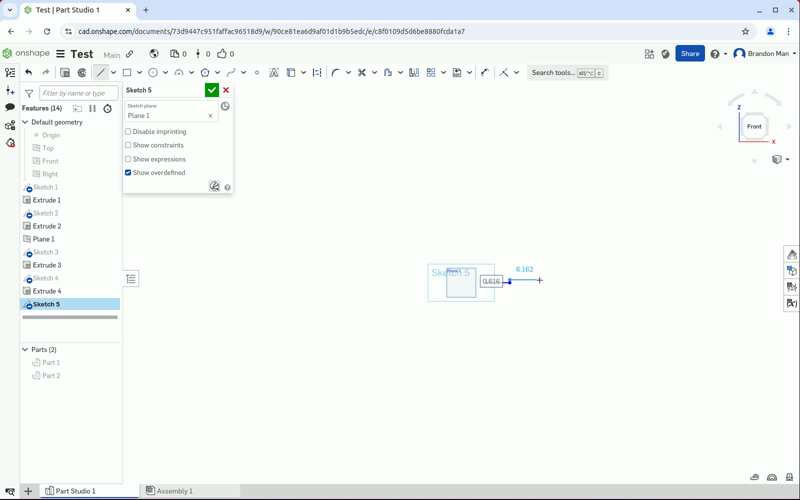
mouse_move(486, 279)
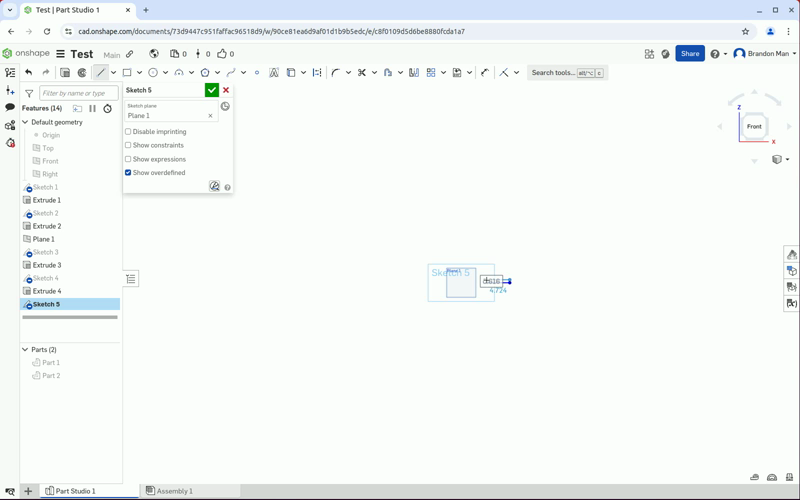
scroll(6)
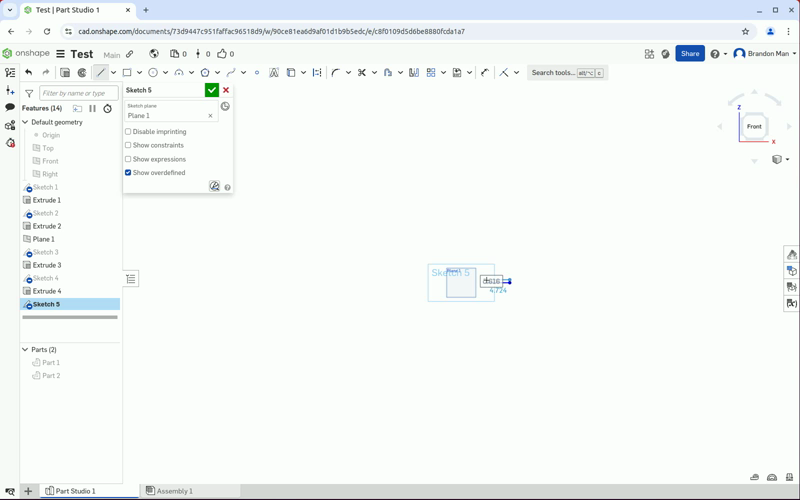
scroll(6)
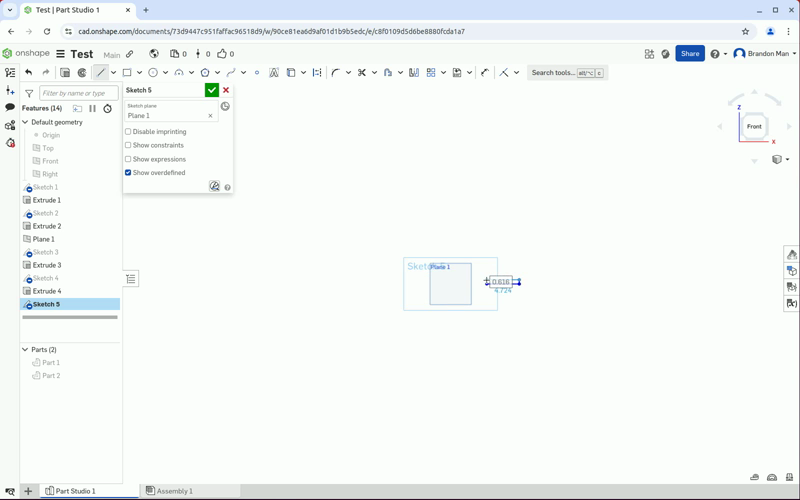
scroll(6)
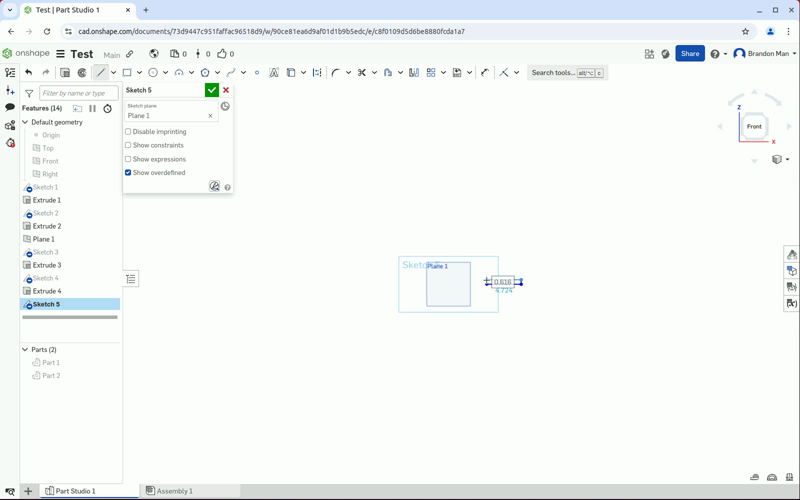
scroll(6)
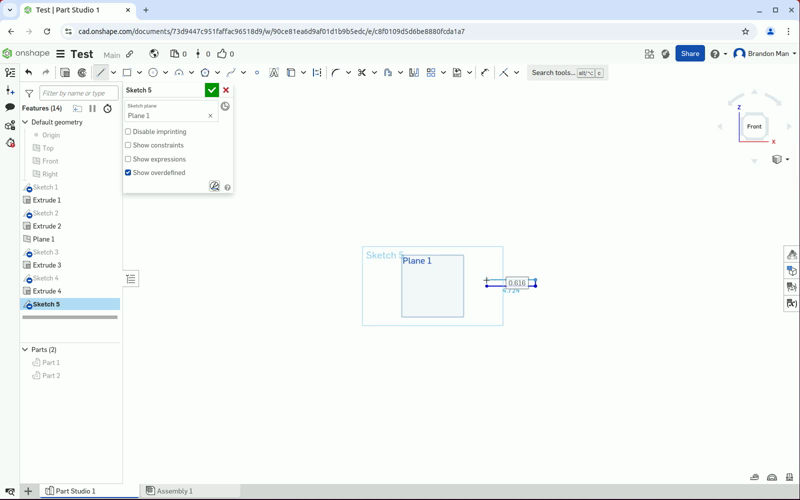
scroll(6)
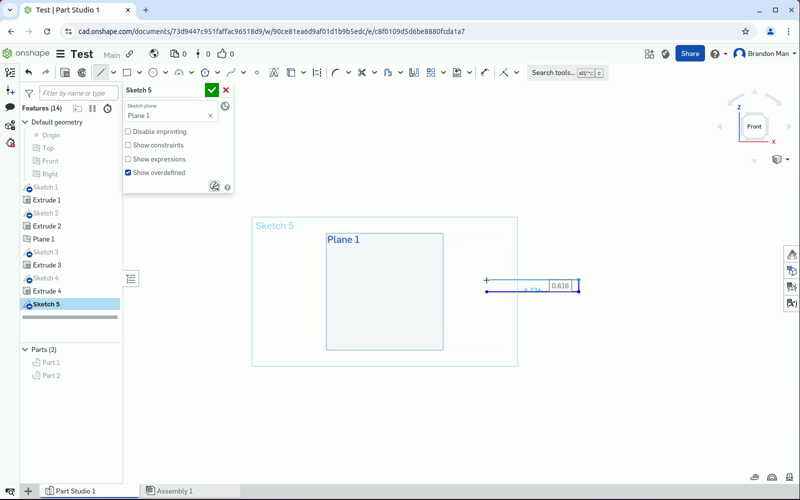
scroll(6)
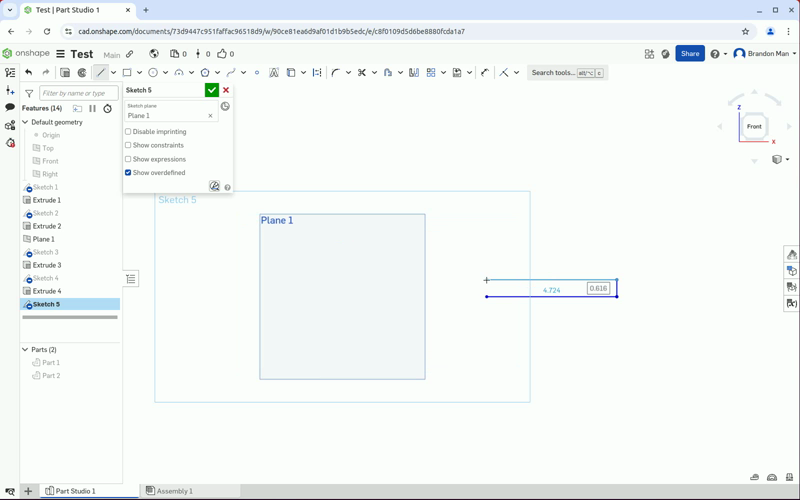
scroll(6)
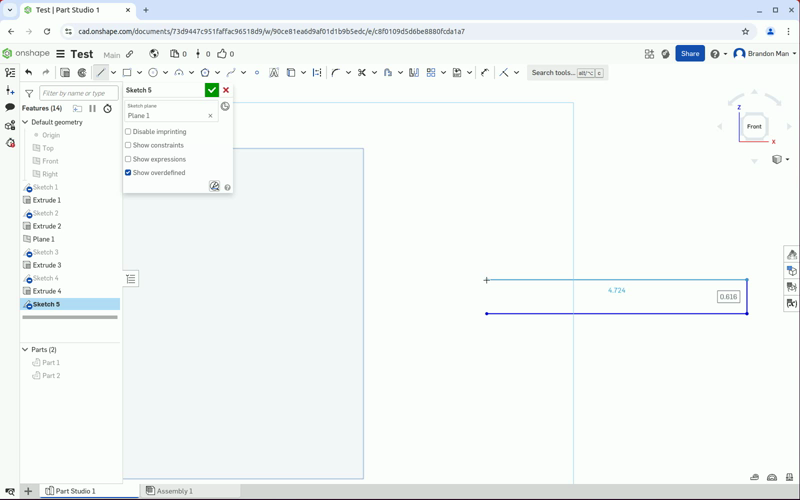
click(486, 279)
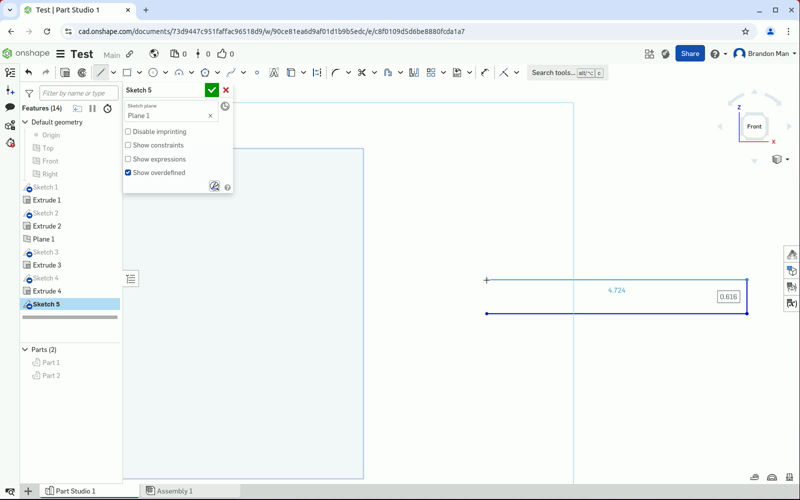
scroll(-6)
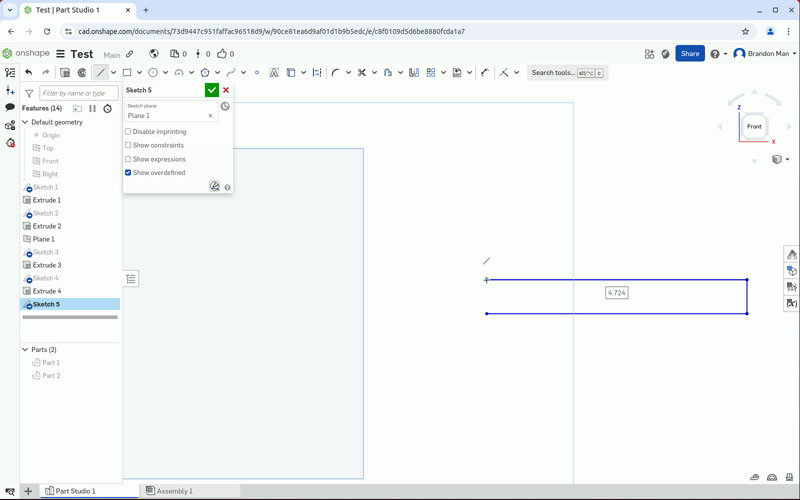
scroll(-6)
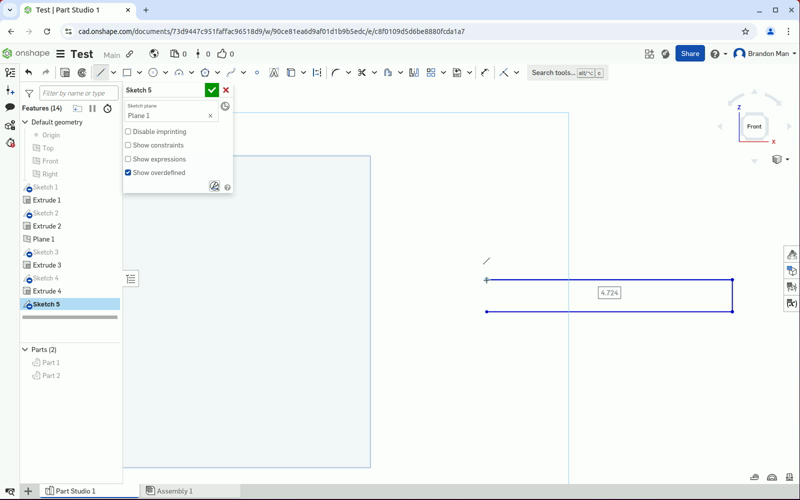
scroll(-6)
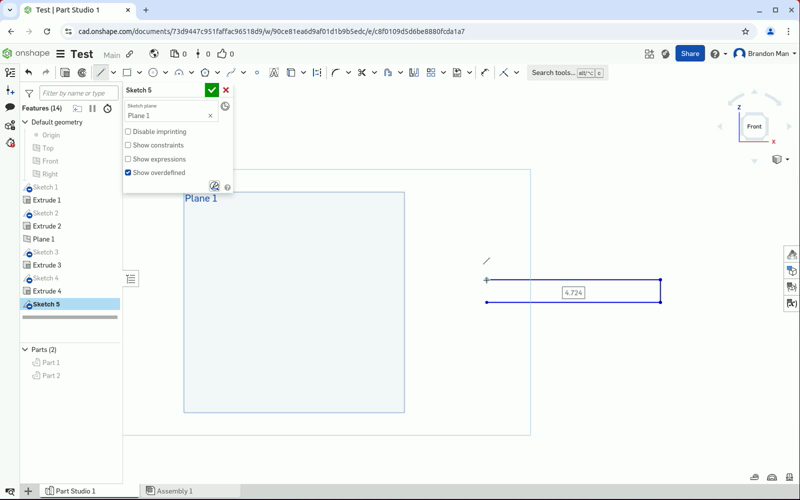
scroll(-6)
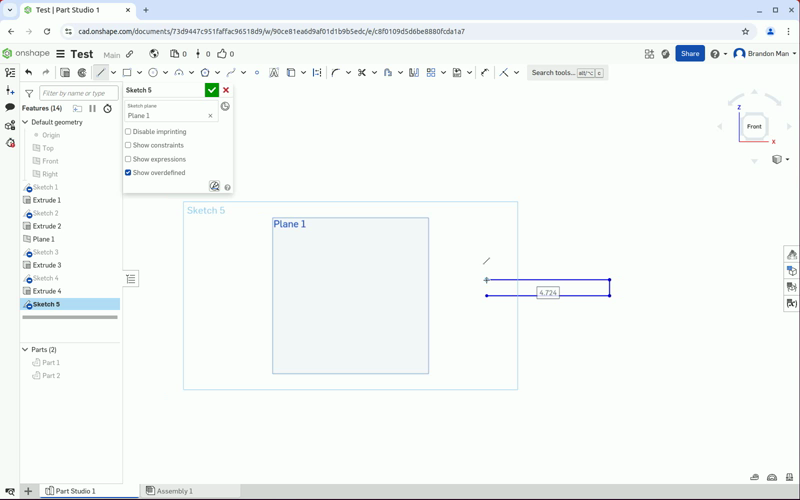
scroll(-6)
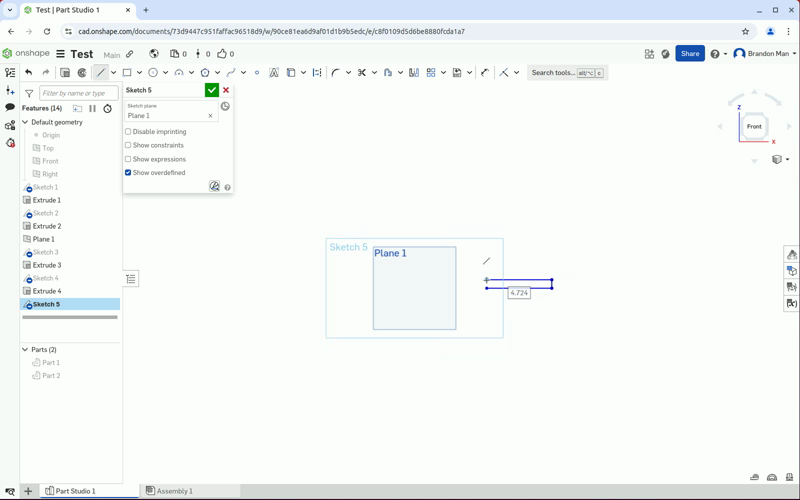
scroll(-6)
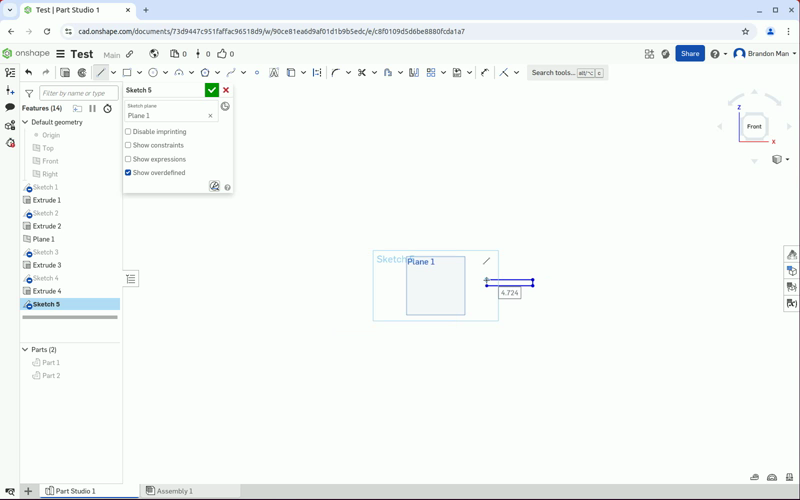
scroll(-6)
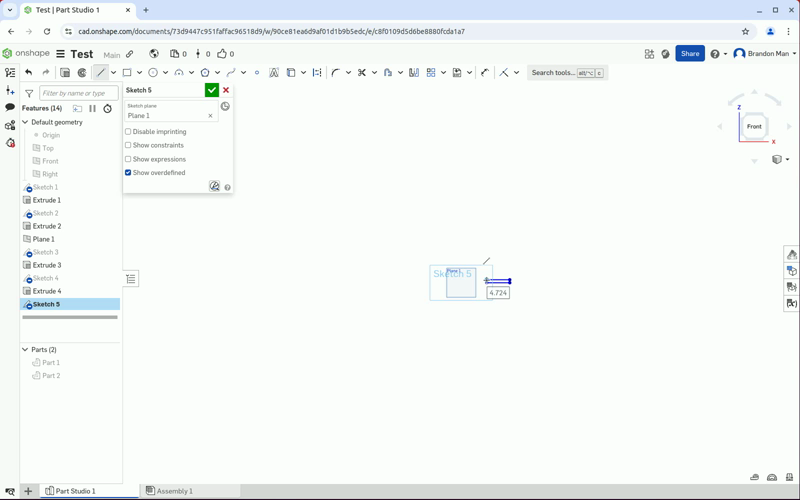
key_up(shift)
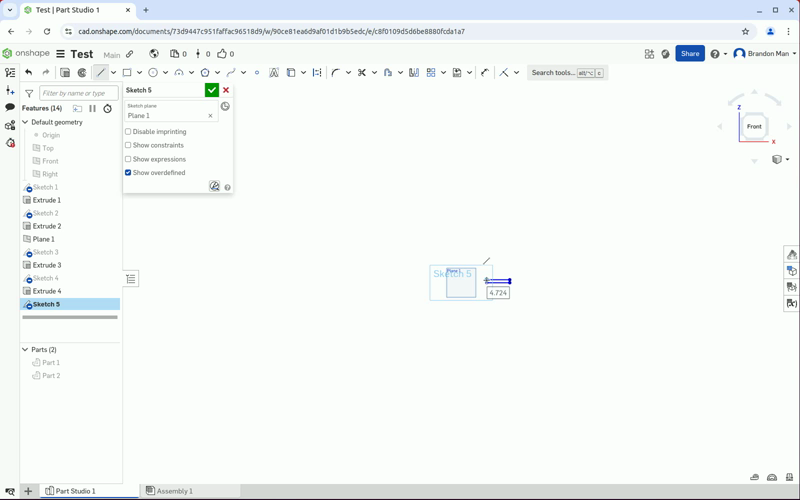
mouse_move(516, 279)
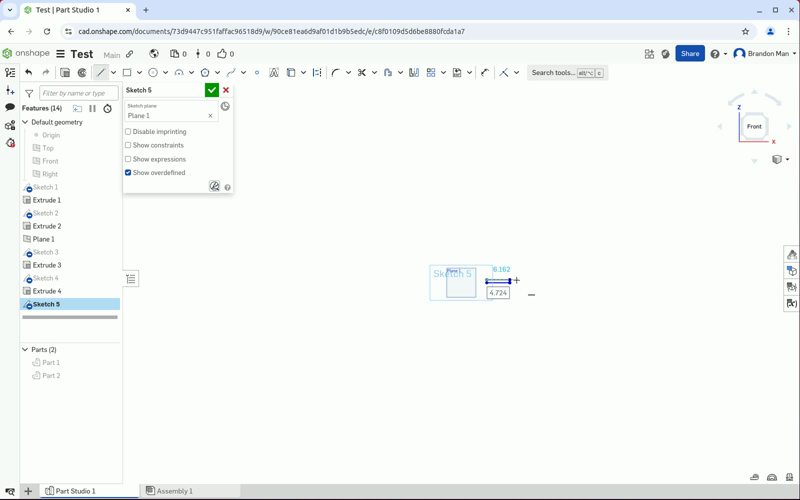
key_down(shift)
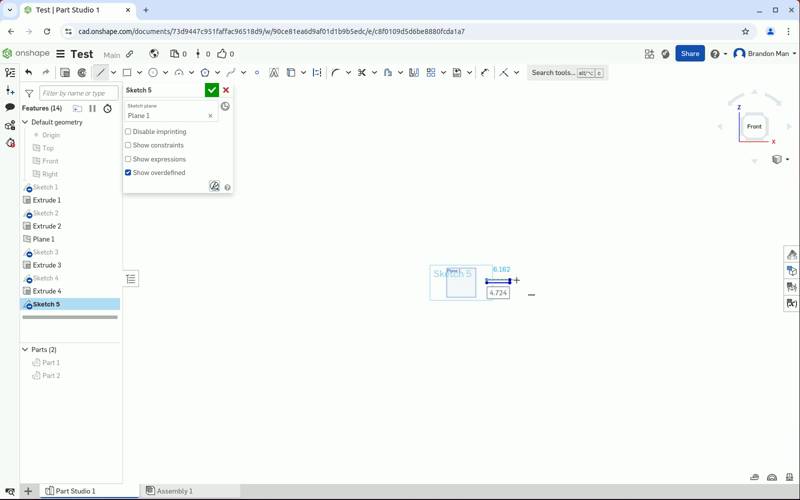
mouse_move(486, 282)
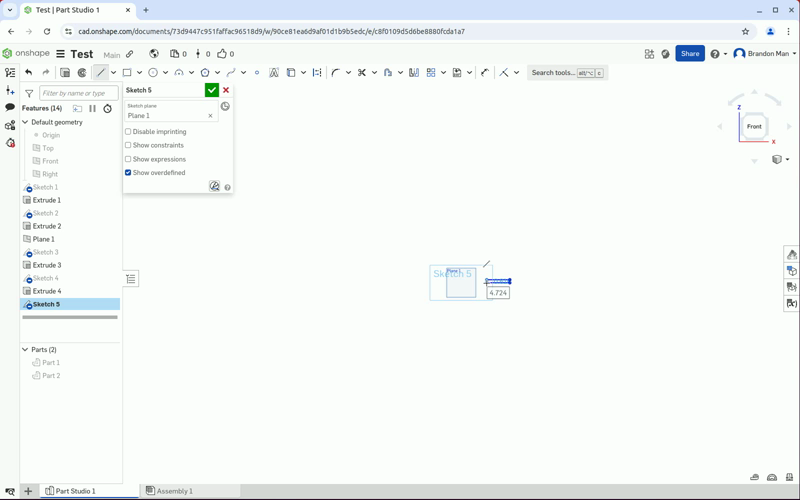
scroll(6)
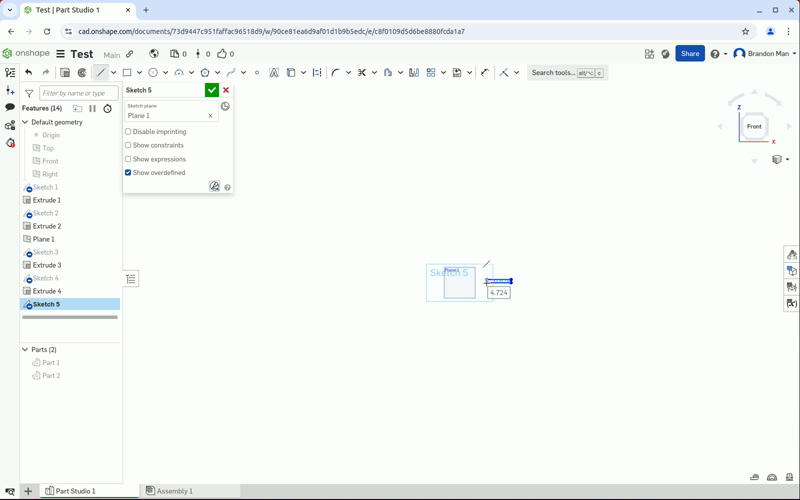
scroll(6)
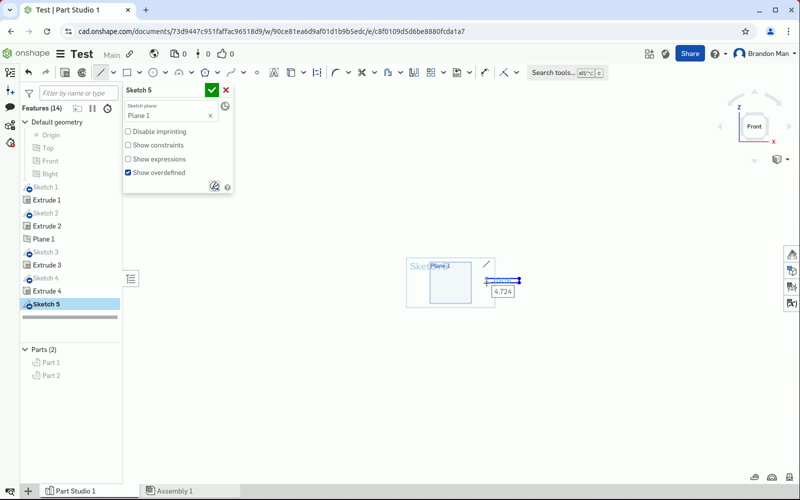
scroll(6)
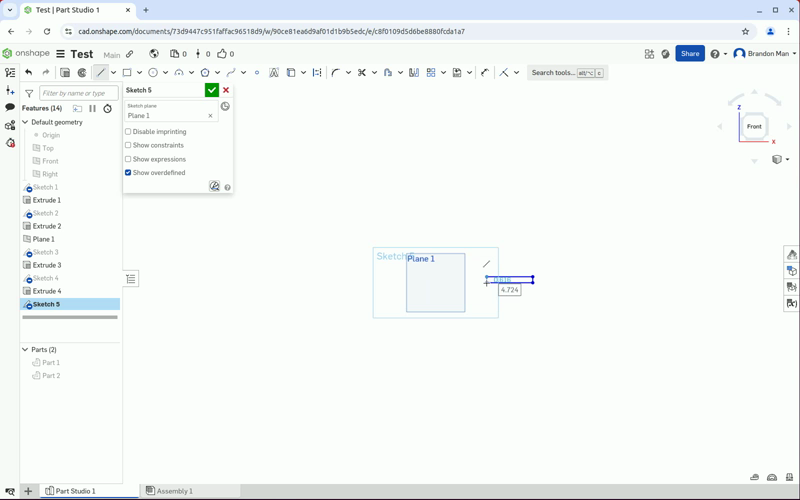
scroll(6)
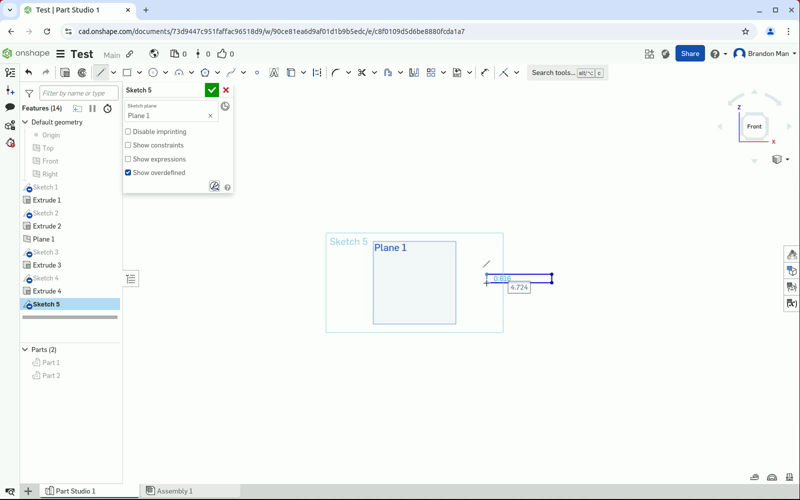
scroll(6)
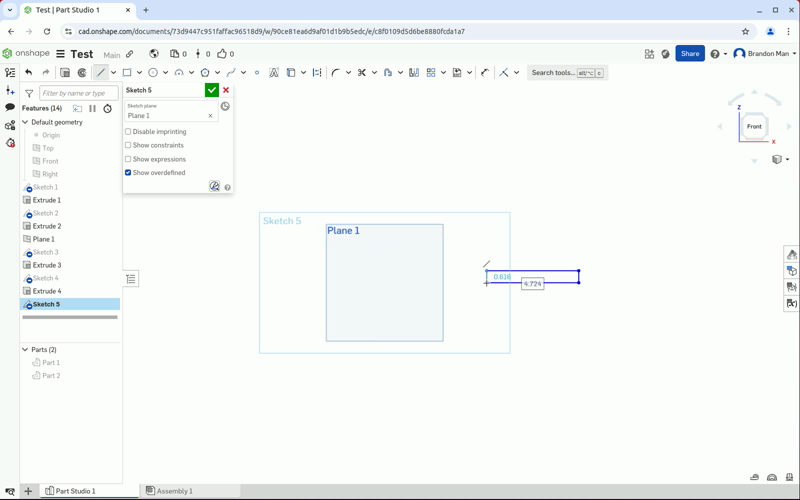
scroll(6)
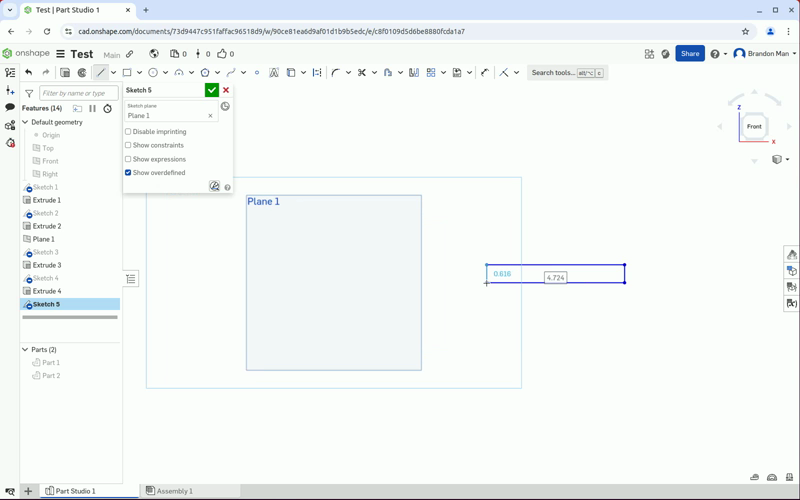
scroll(6)
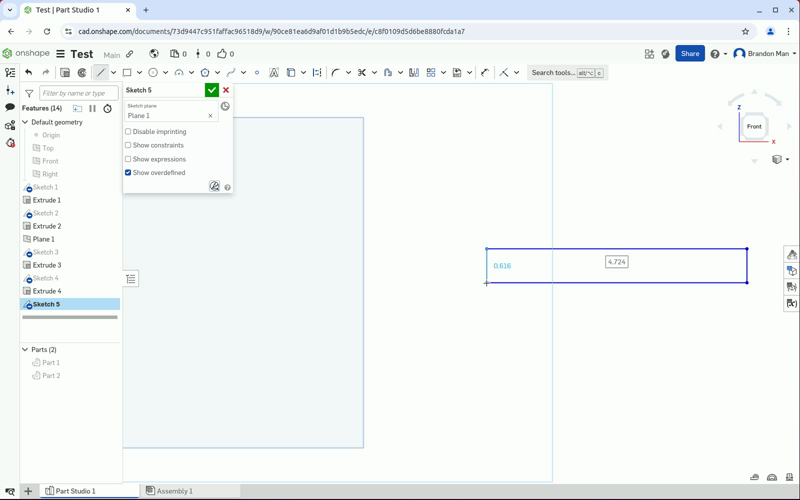
key_up(shift)
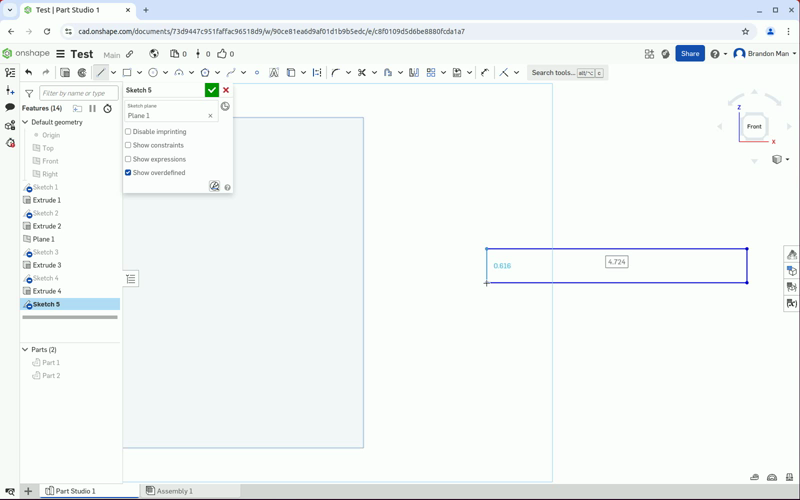
click(486, 282)
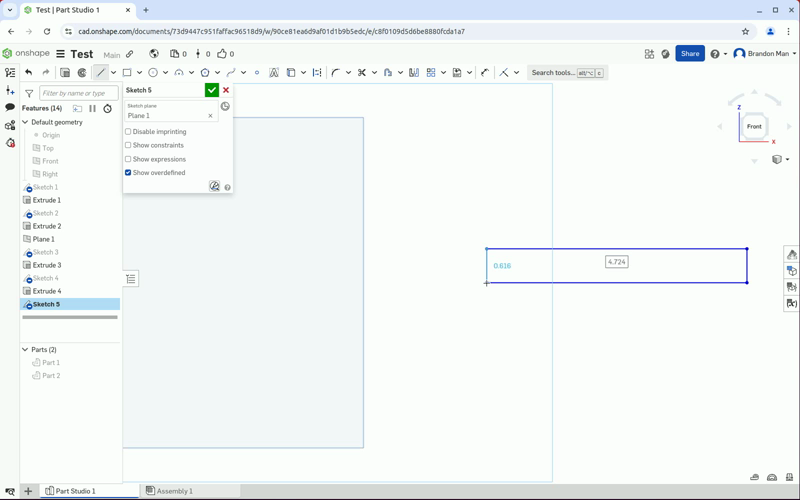
scroll(-6)
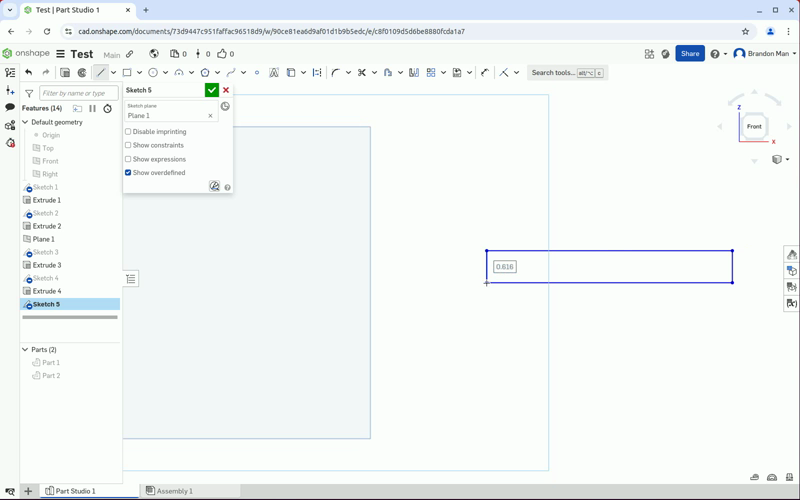
scroll(-6)
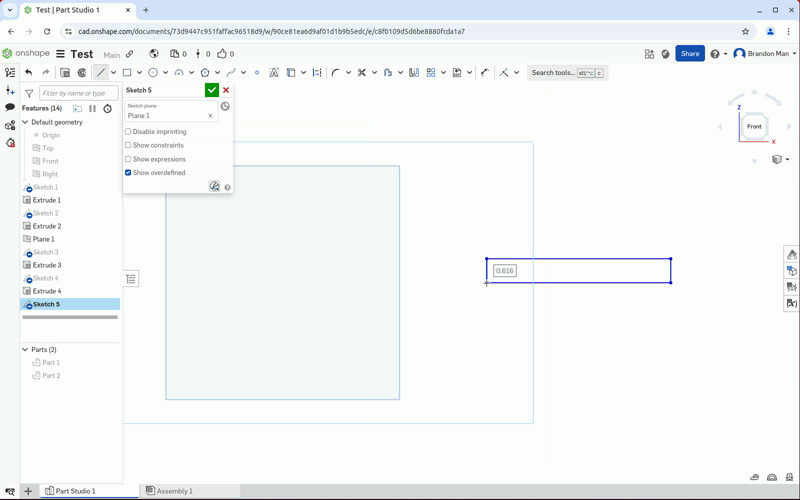
scroll(-6)
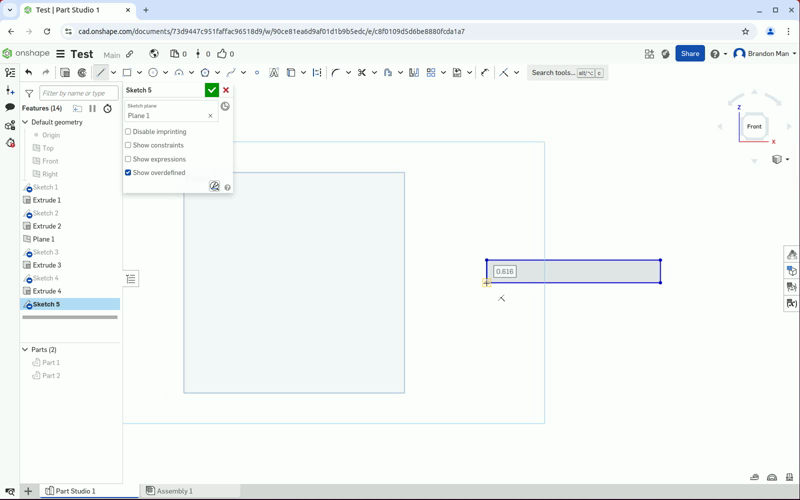
scroll(-6)
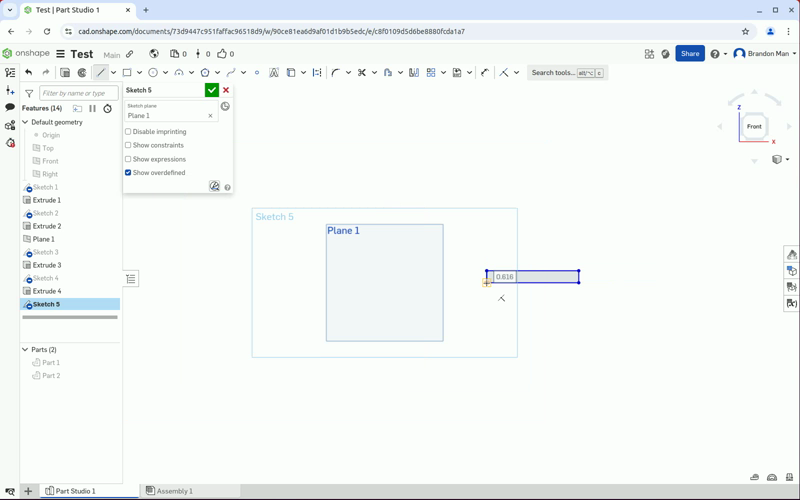
scroll(-6)
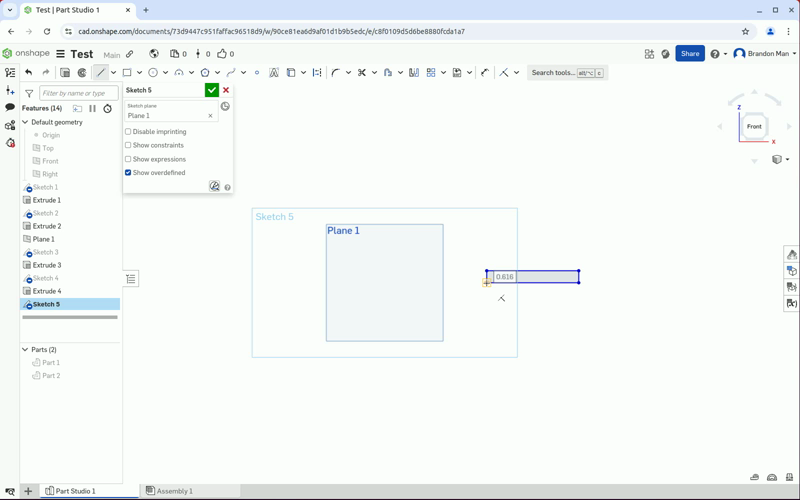
scroll(-6)
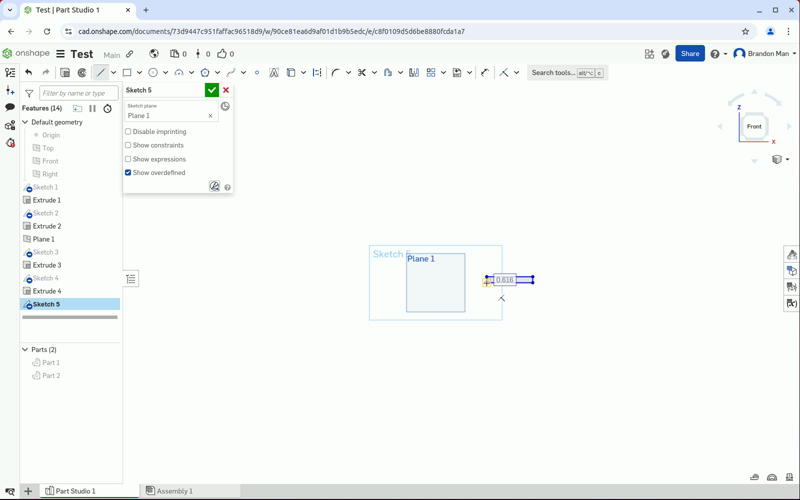
scroll(-6)
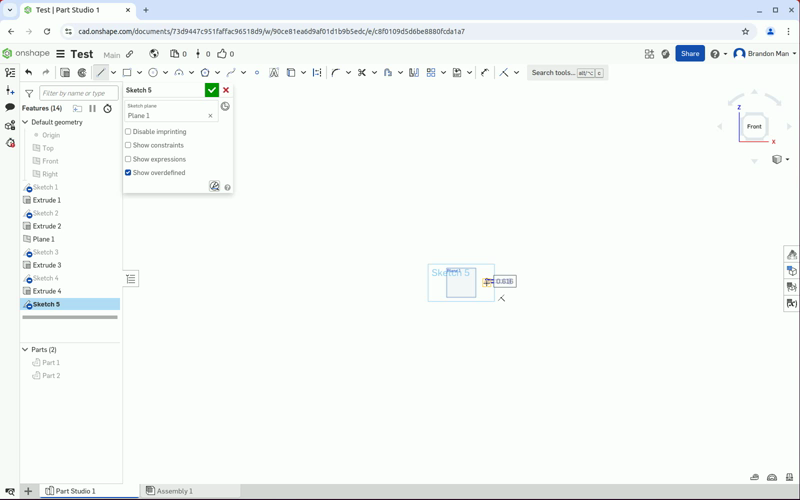
key(esc)
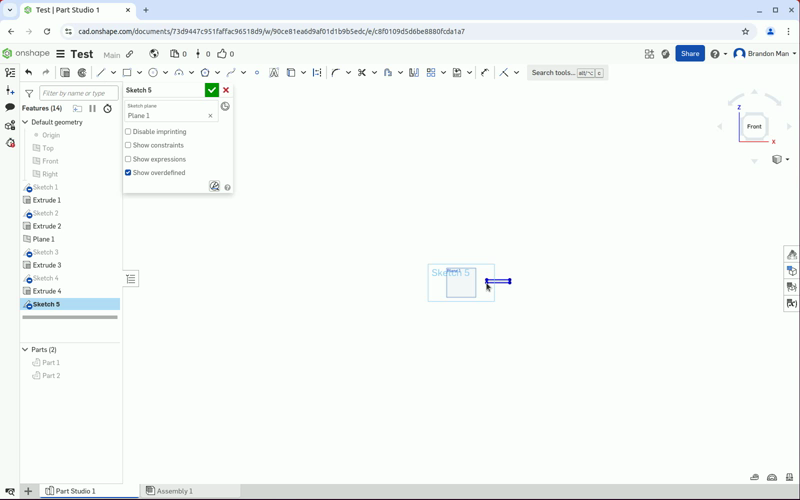
mouse_move(489, 282)
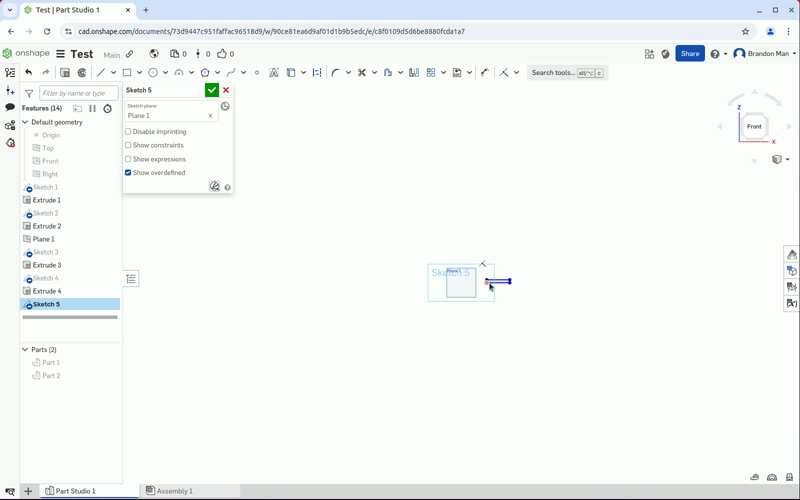
scroll(6)
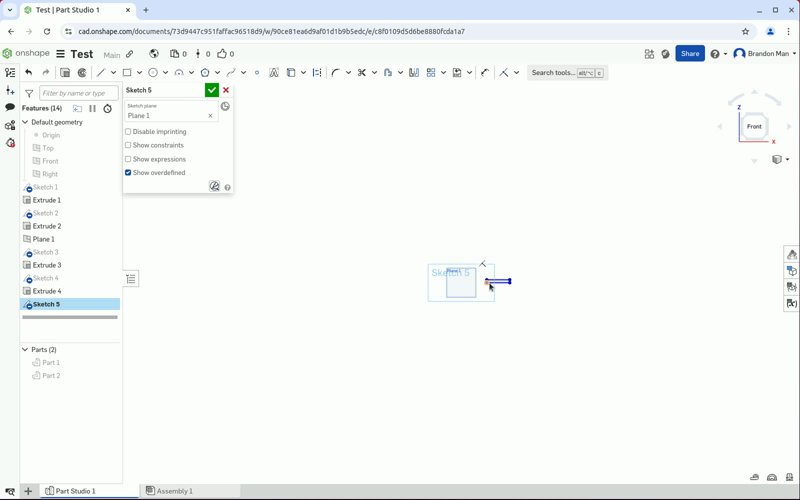
scroll(6)
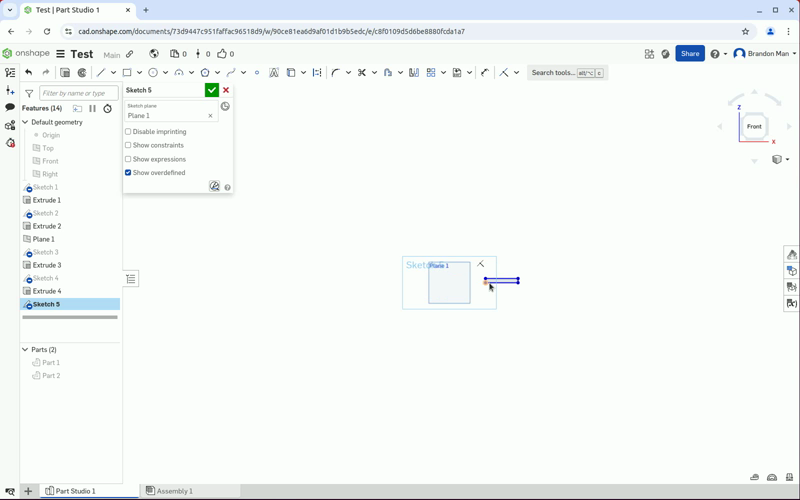
scroll(6)
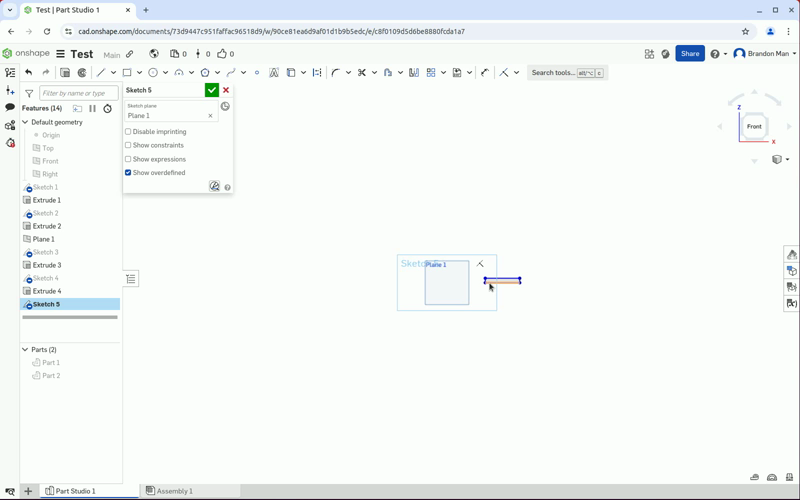
scroll(6)
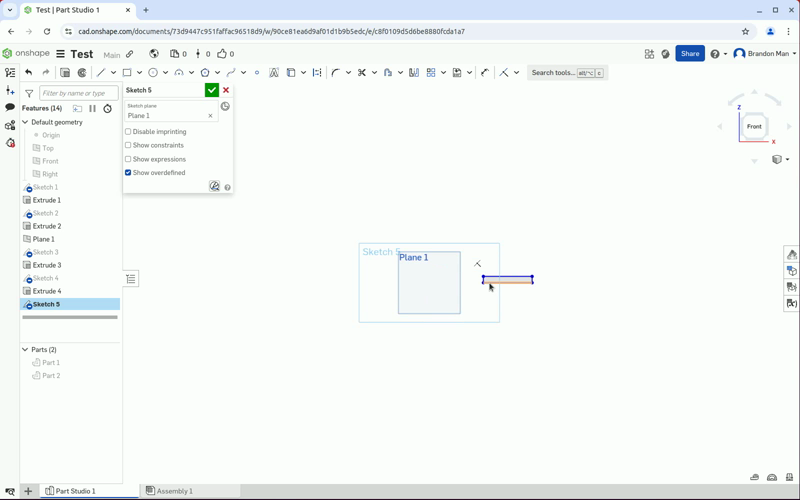
scroll(6)
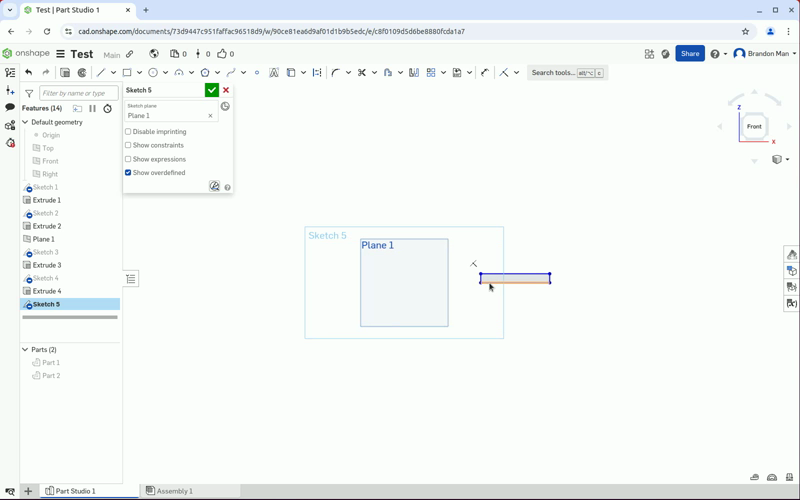
scroll(6)
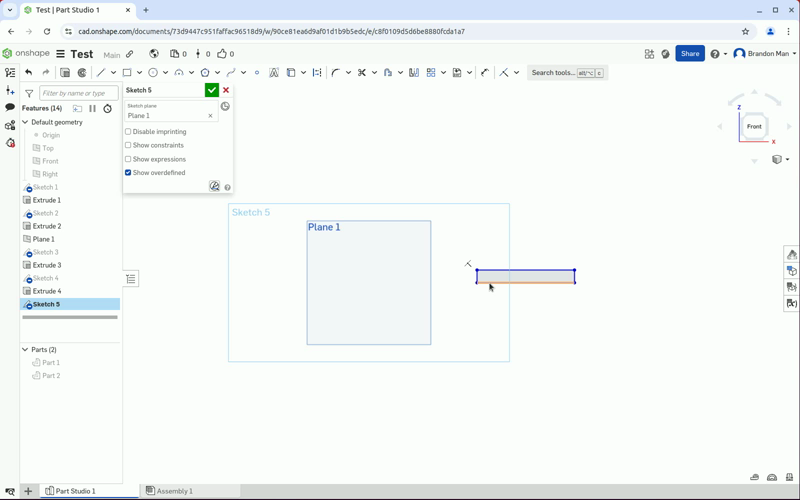
scroll(6)
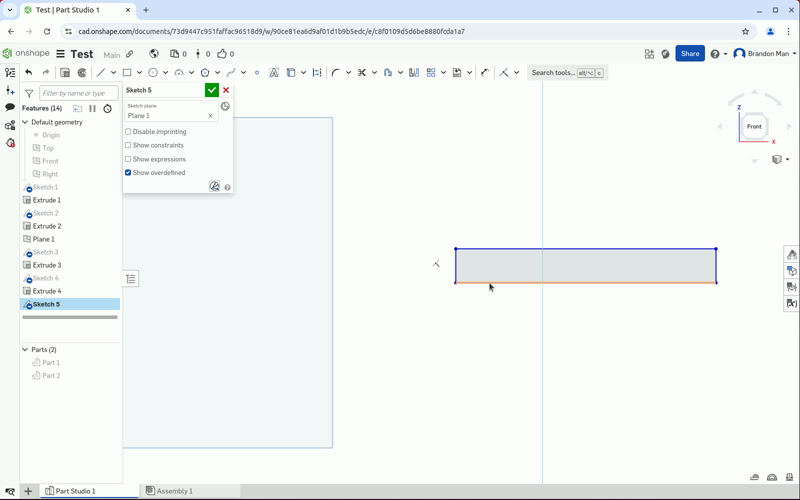
click(489, 282)
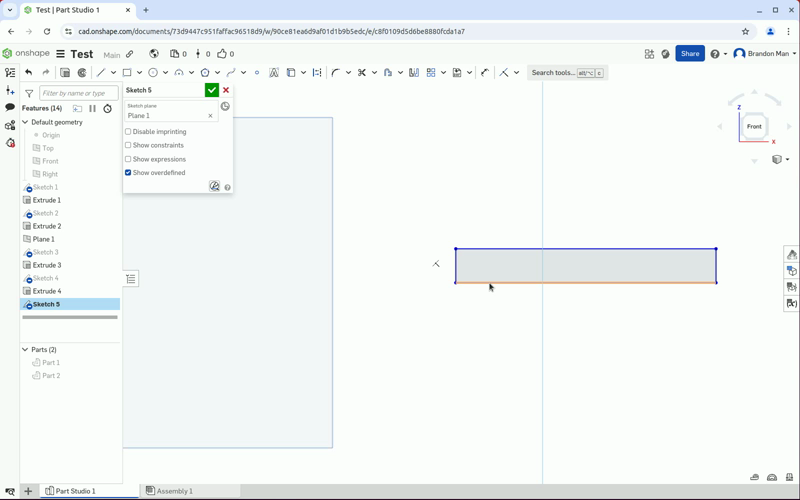
scroll(-6)
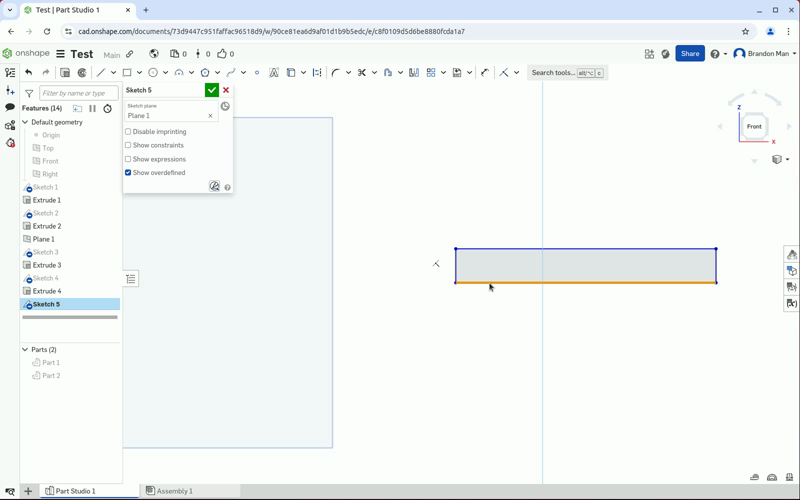
scroll(-6)
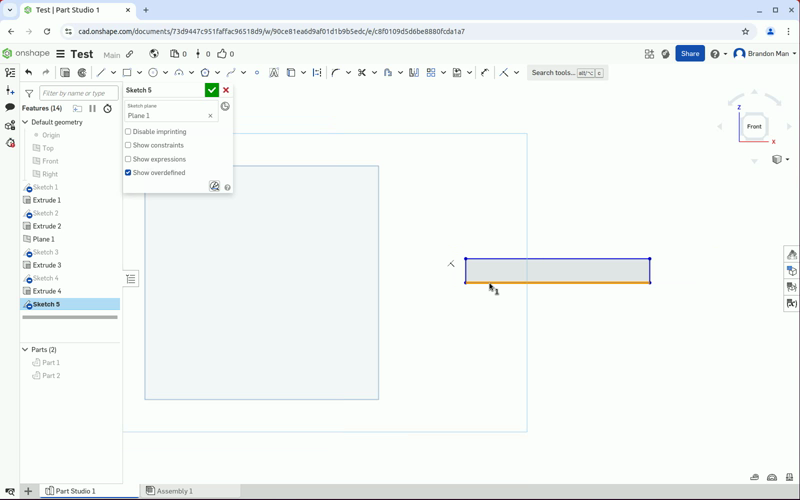
scroll(-6)
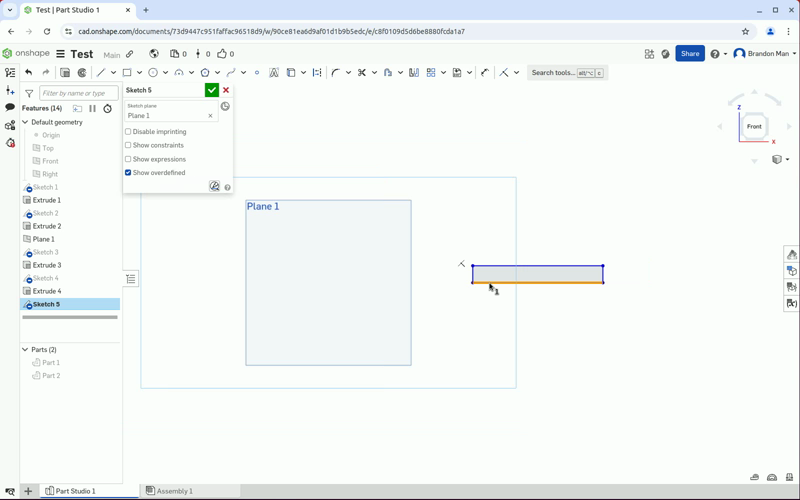
scroll(-6)
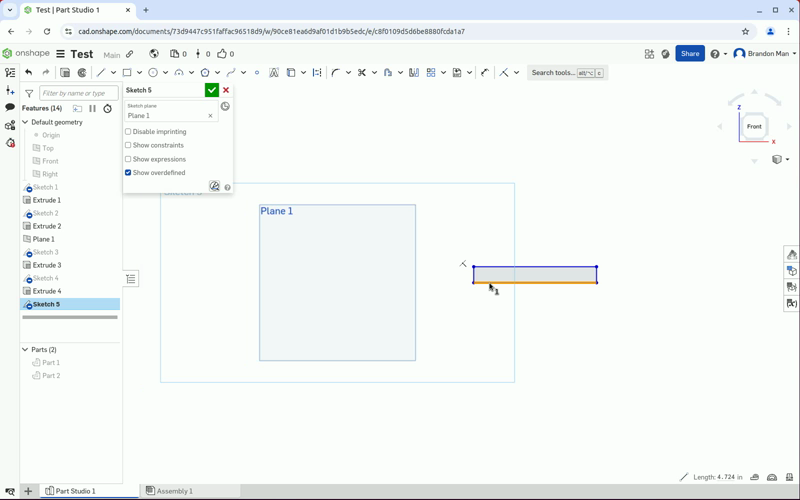
scroll(-6)
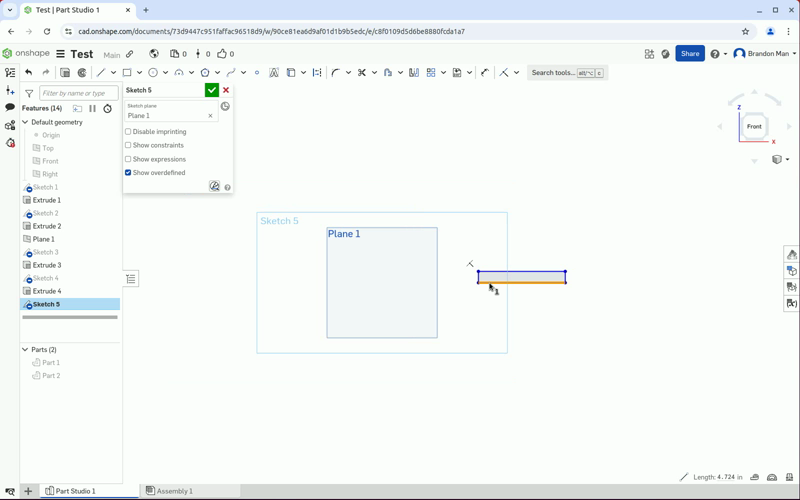
scroll(-6)
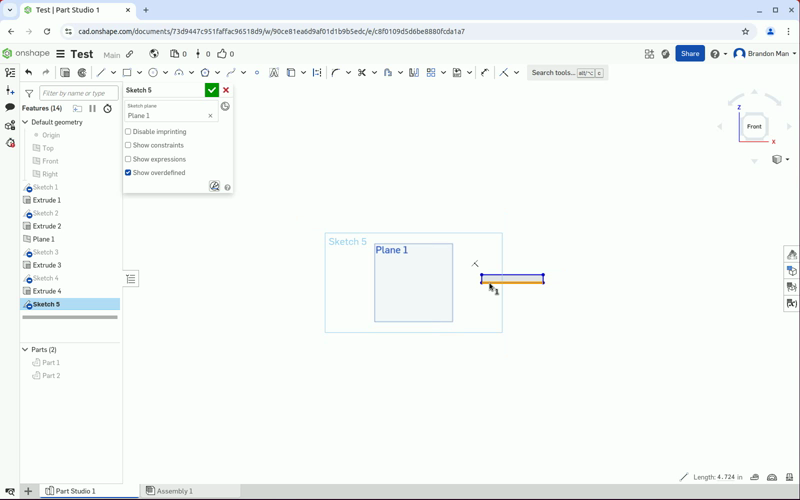
scroll(-6)
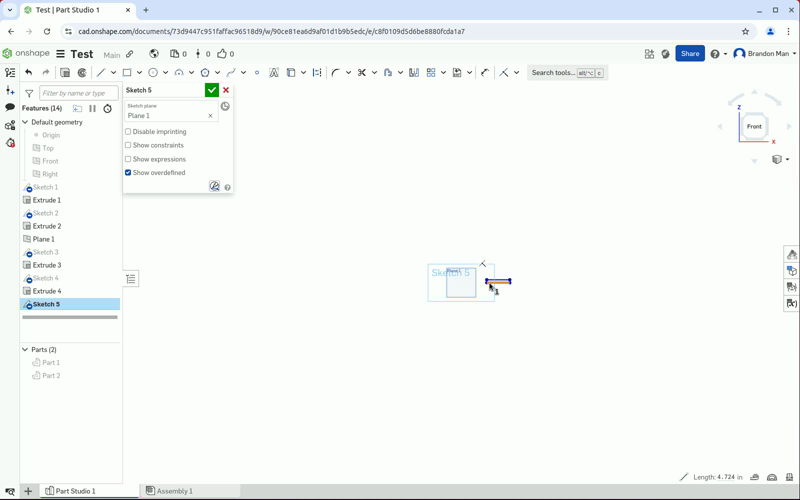
mouse_move(73, 352)
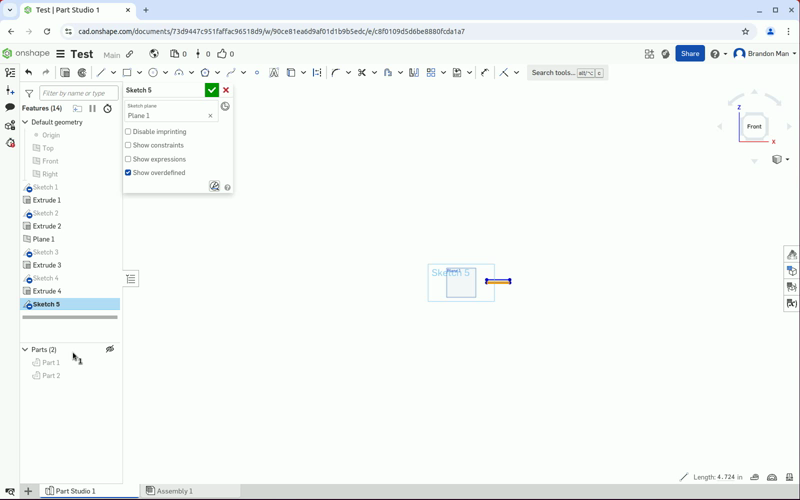
key(shift+y)
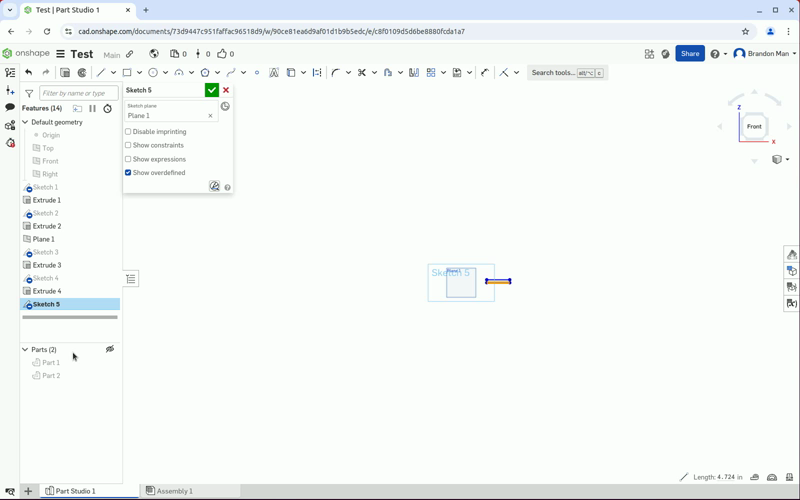
key(shift+e)
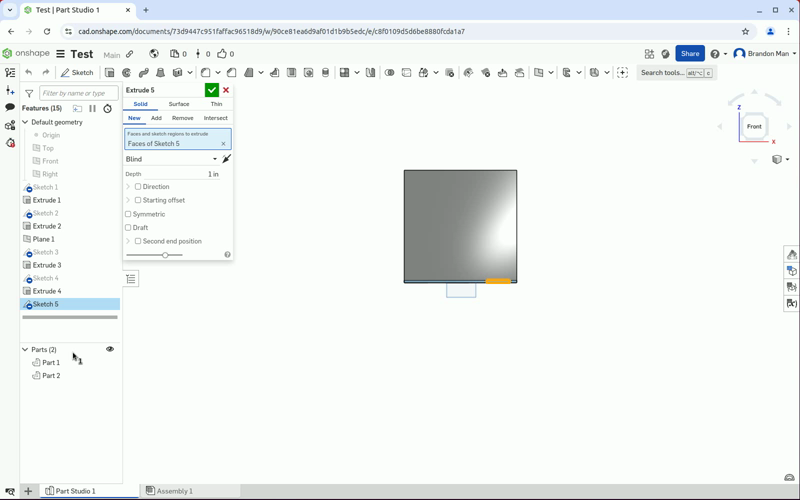
mouse_move(143, 106)
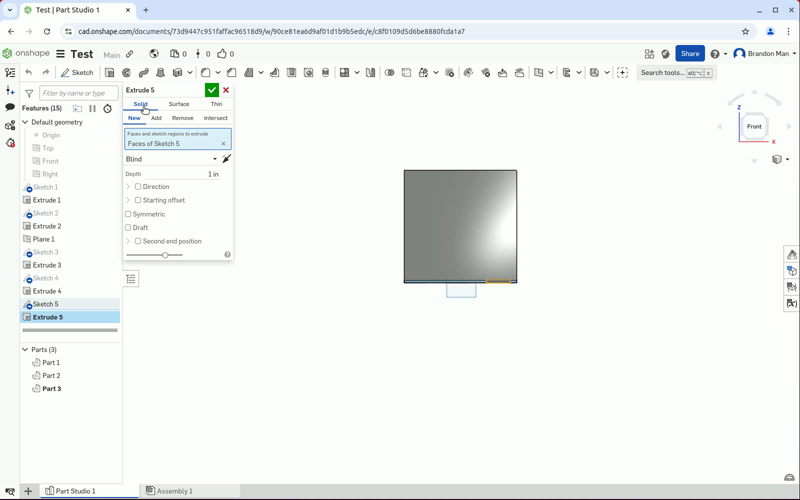
click(143, 106)
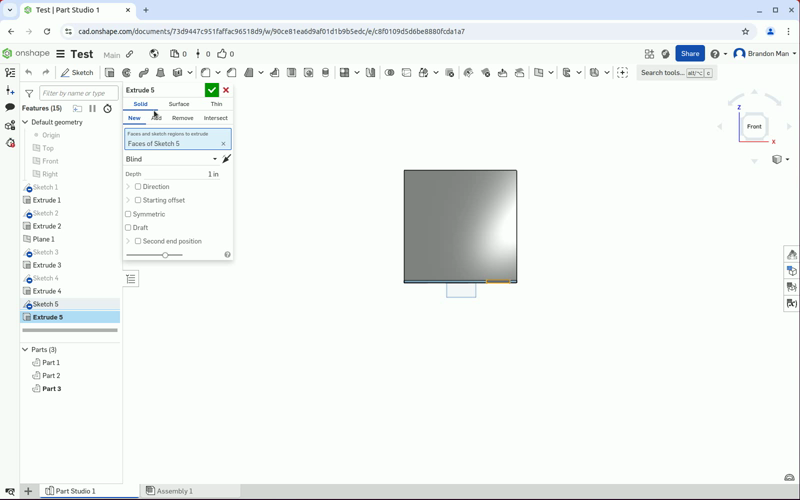
mouse_move(186, 120)
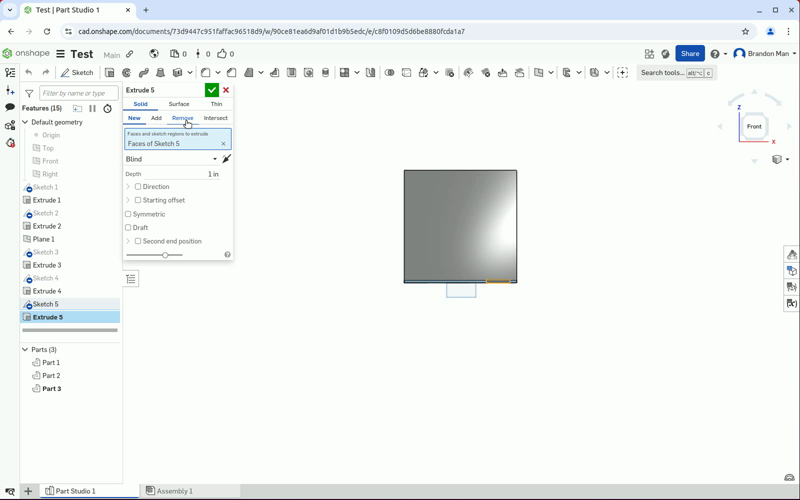
click(186, 120)
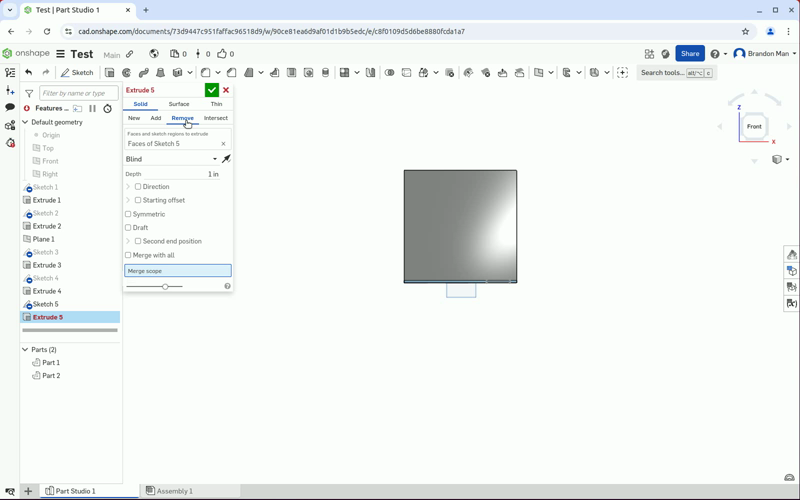
key(tab, 4)
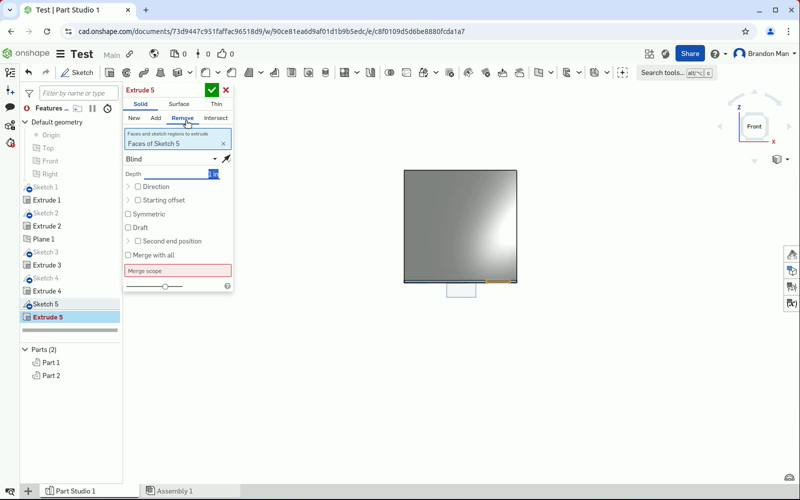
text(4.574)
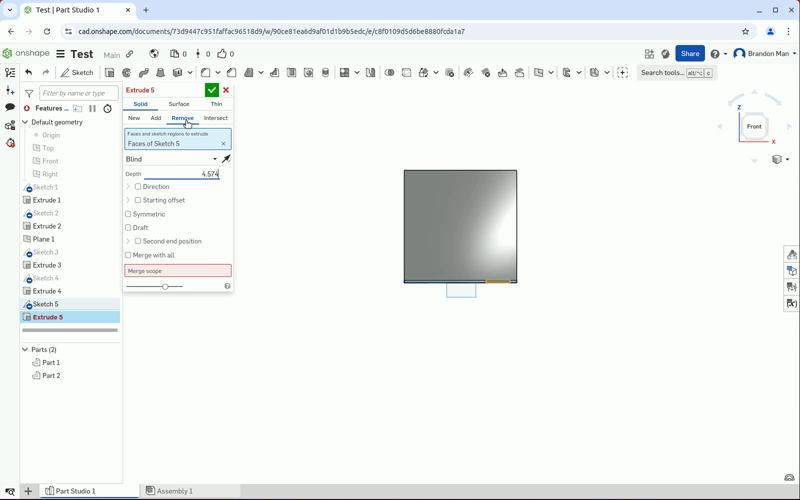
key(tab, 6)
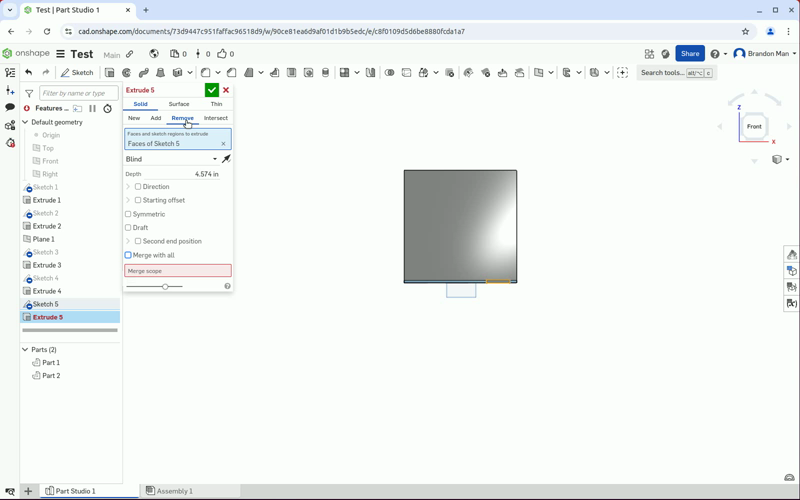
key(space)
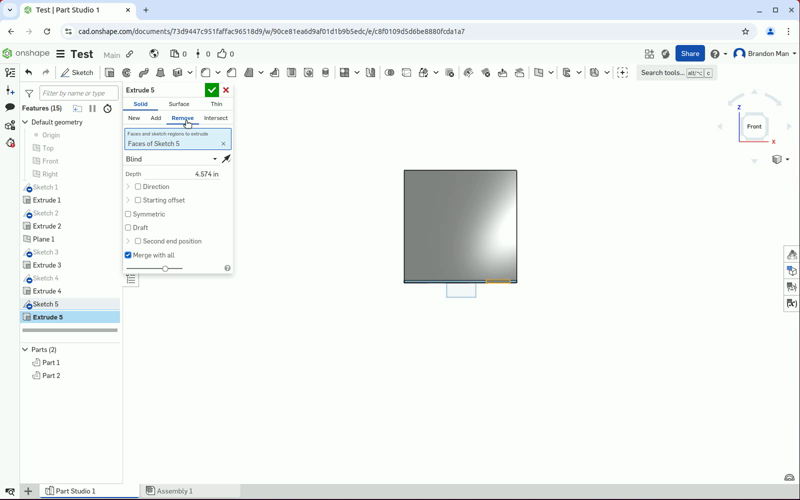
key(enter)
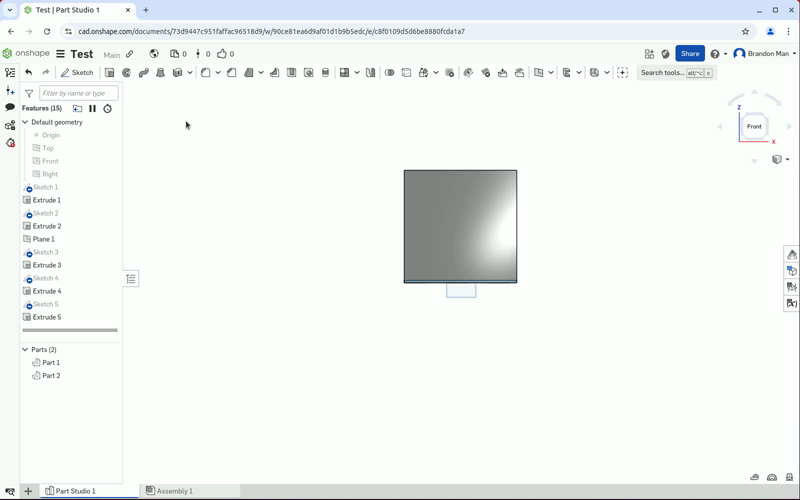
key(shift+h)
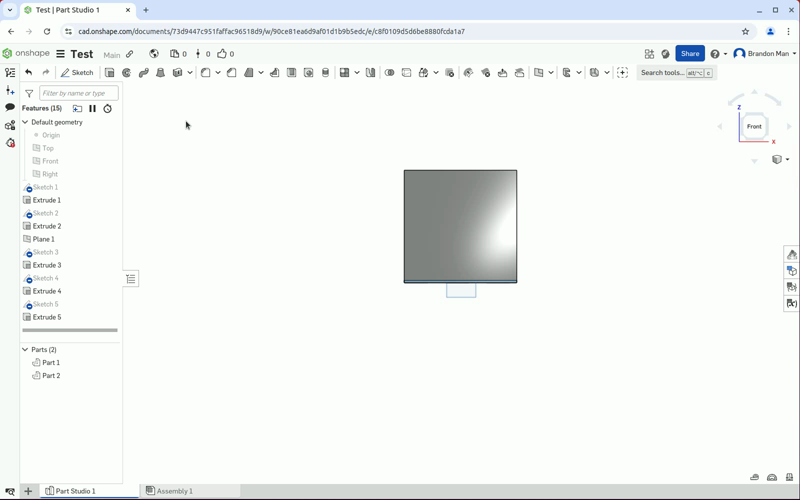
key(shift+h)
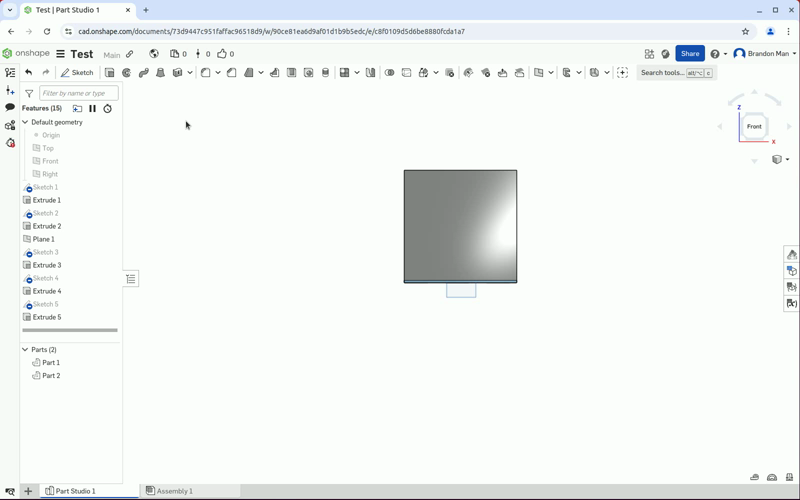
key(shift+7)
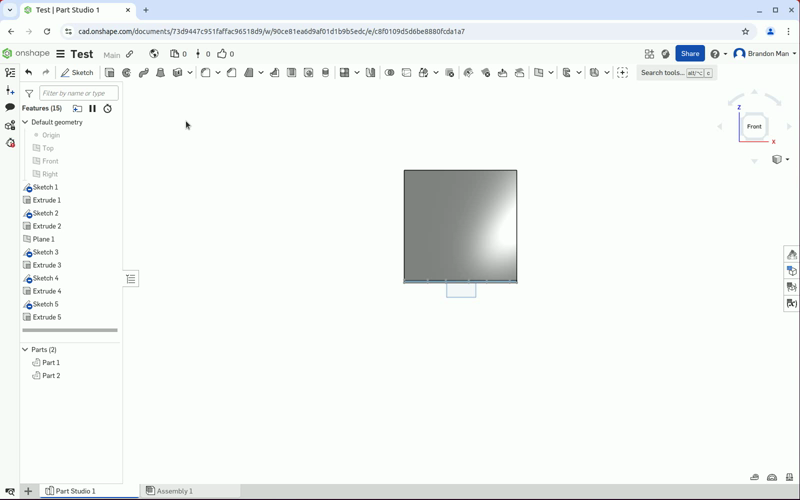
key(left, 2)
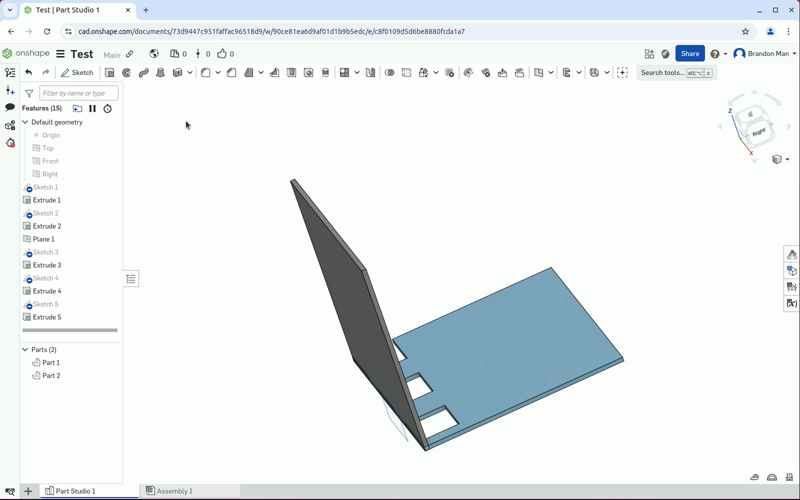
key(down, 2)
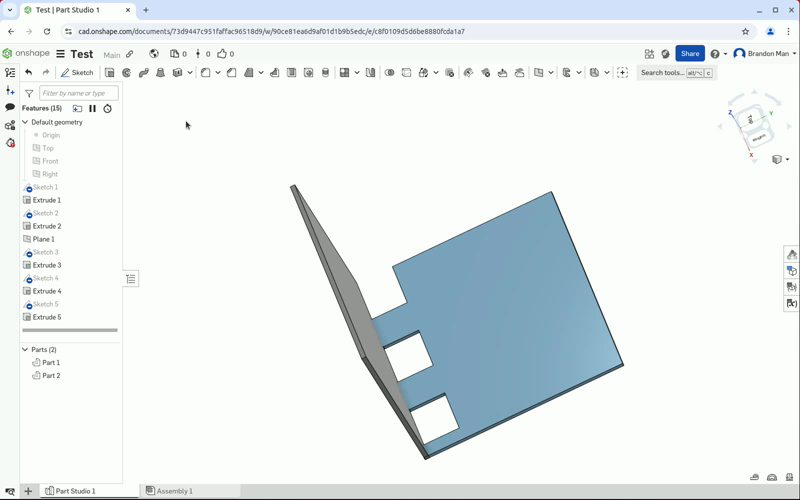
key(up, 2)
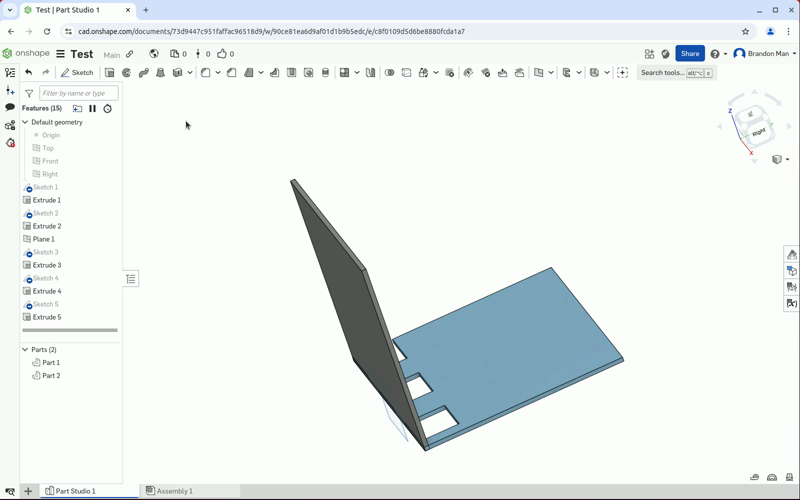
key(right, 2)
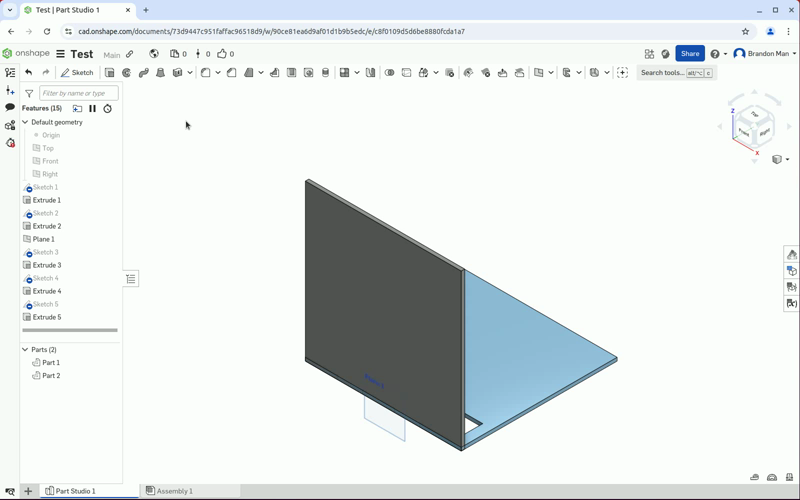
mouse_move(73, 189)
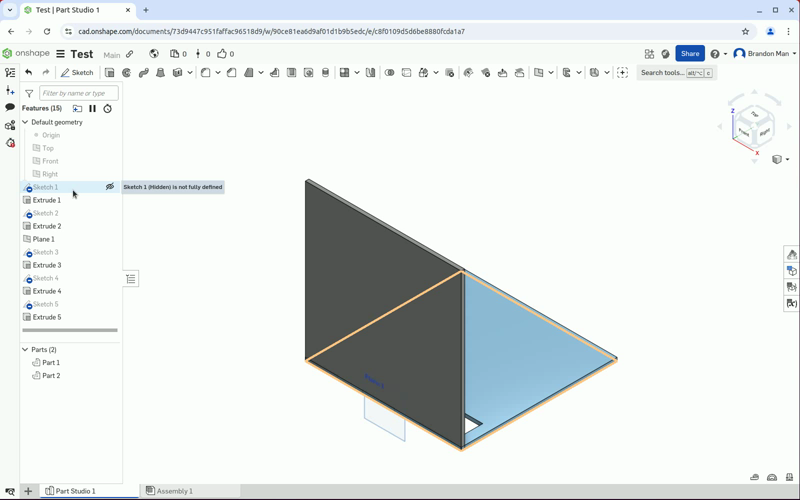
click(73, 189)